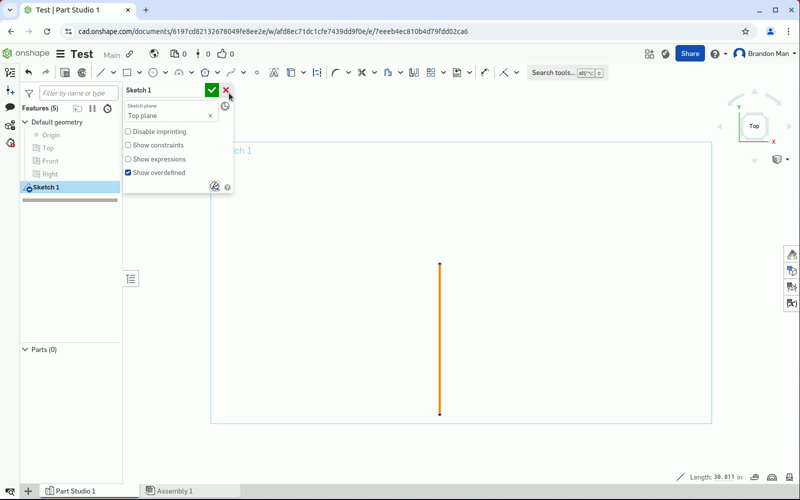
key(shift+h)
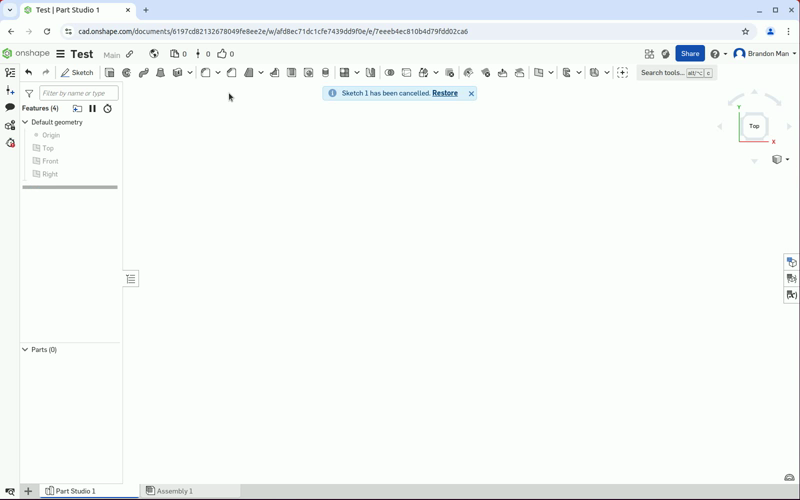
mouse_move(73, 352)
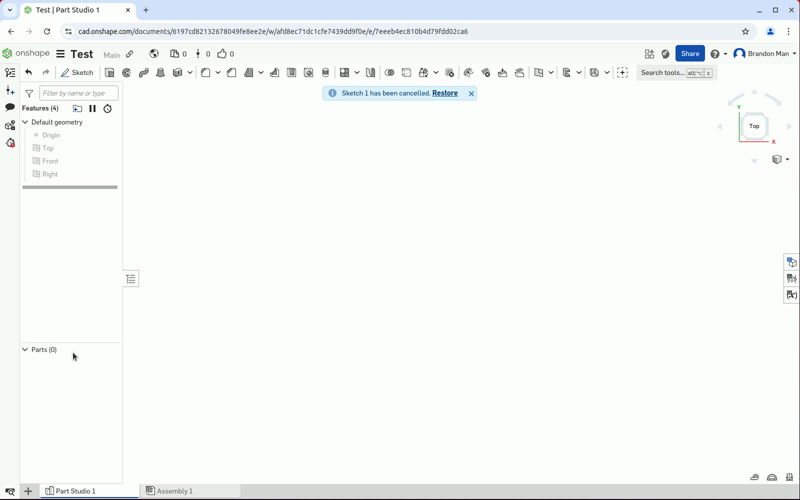
key(y)
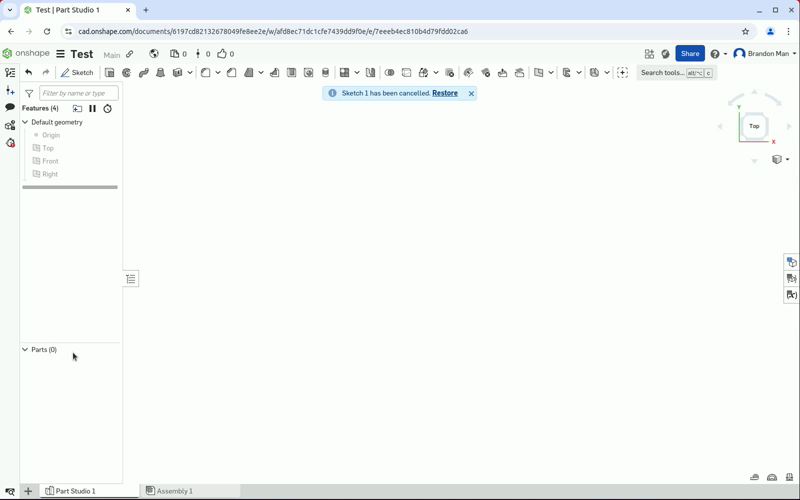
key(shift+p)
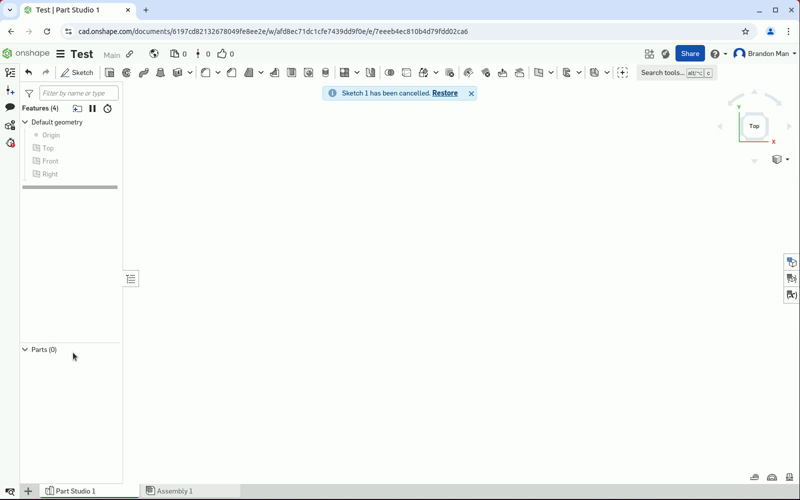
key(space)
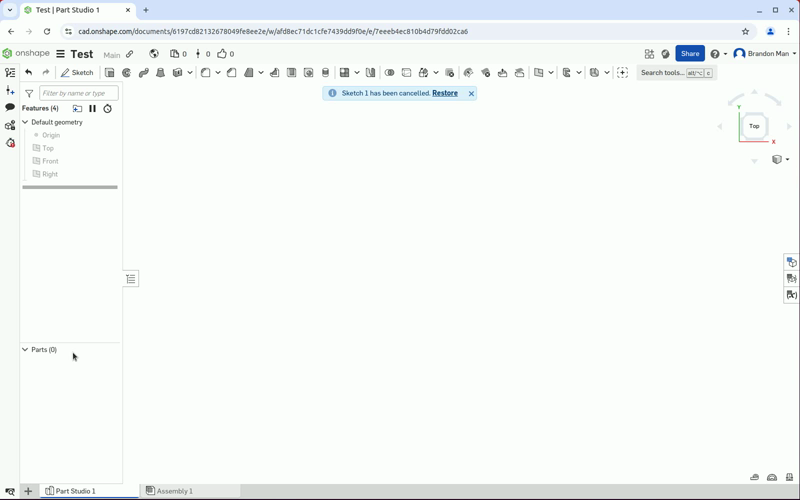
key_down(shift)
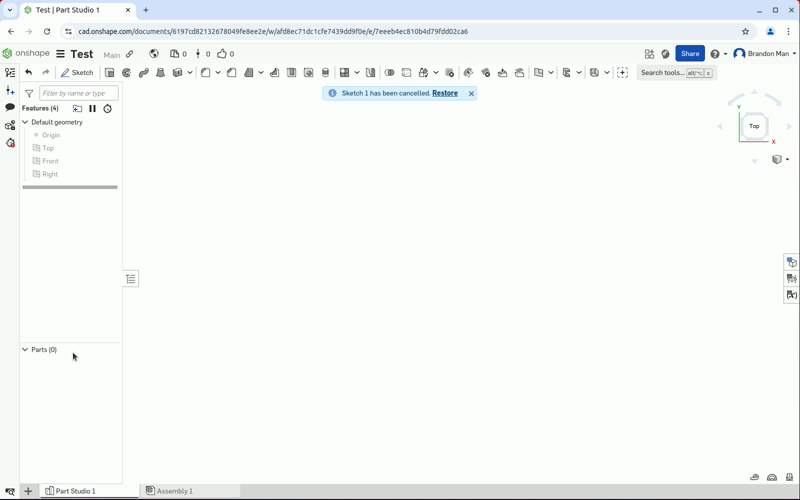
key(up)
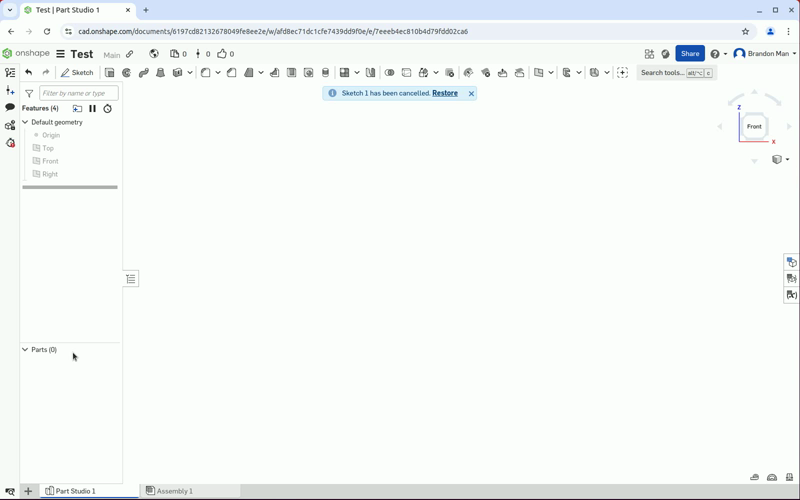
key_up(shift)
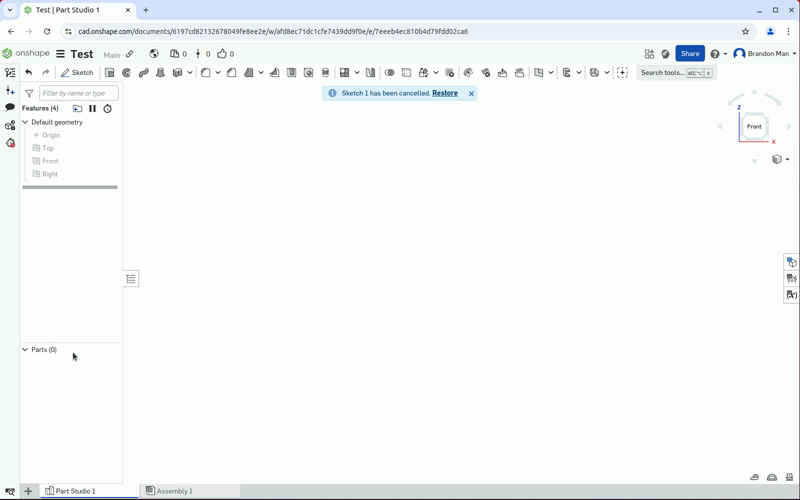
mouse_move(73, 352)
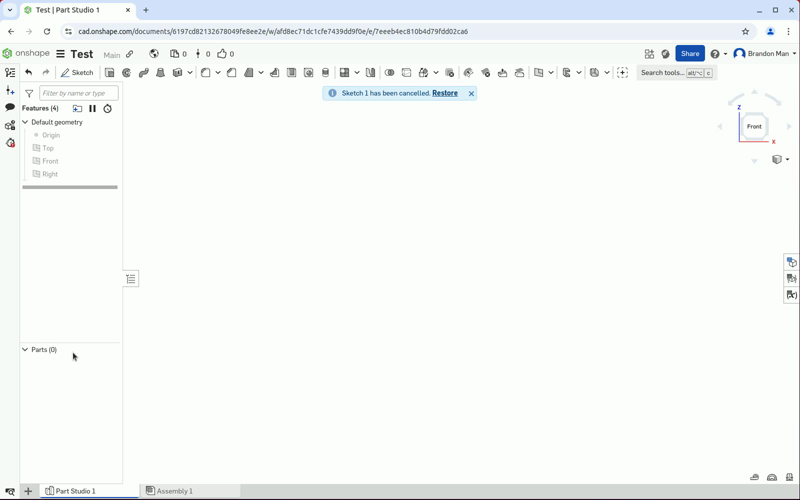
key(shift+y)
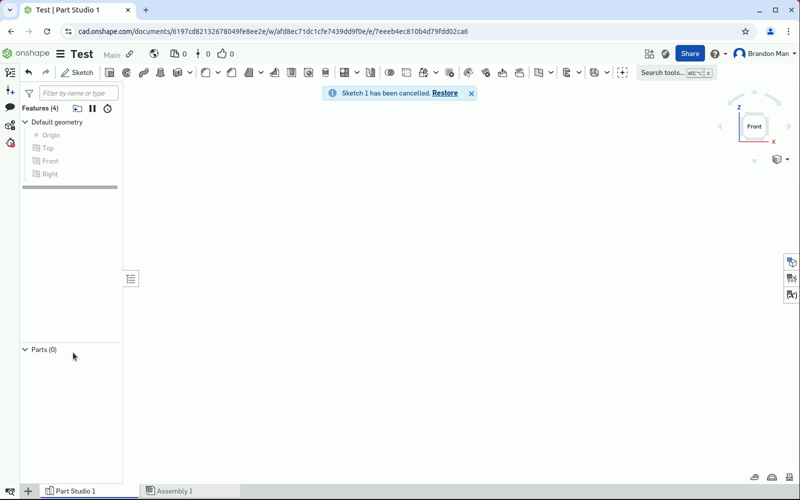
key(shift+s)
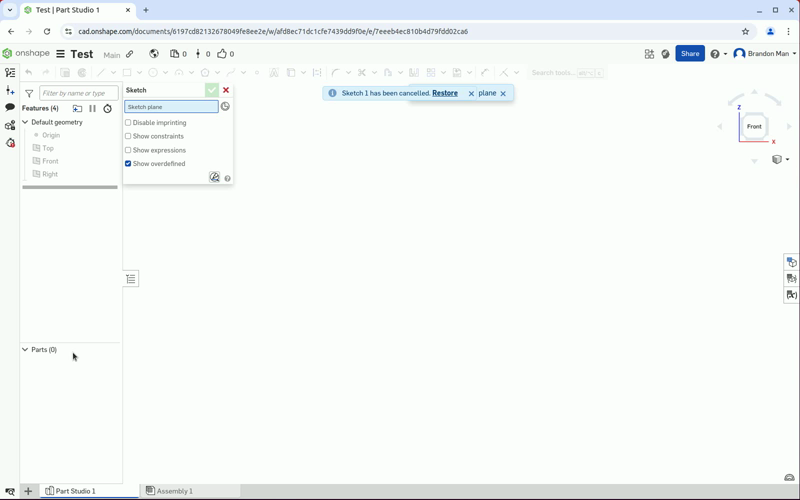
mouse_move(73, 163)
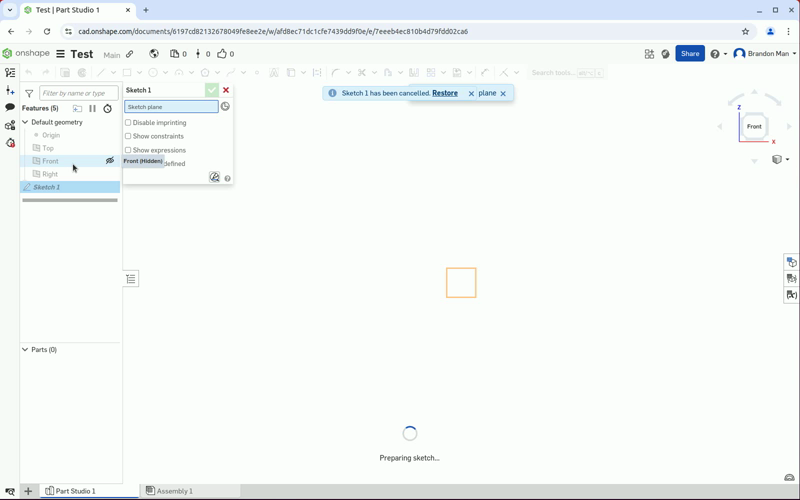
click(73, 163)
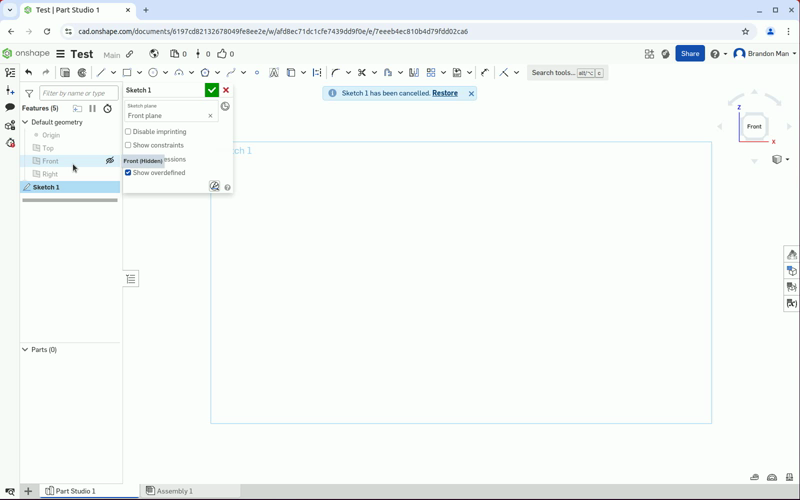
mouse_move(73, 352)
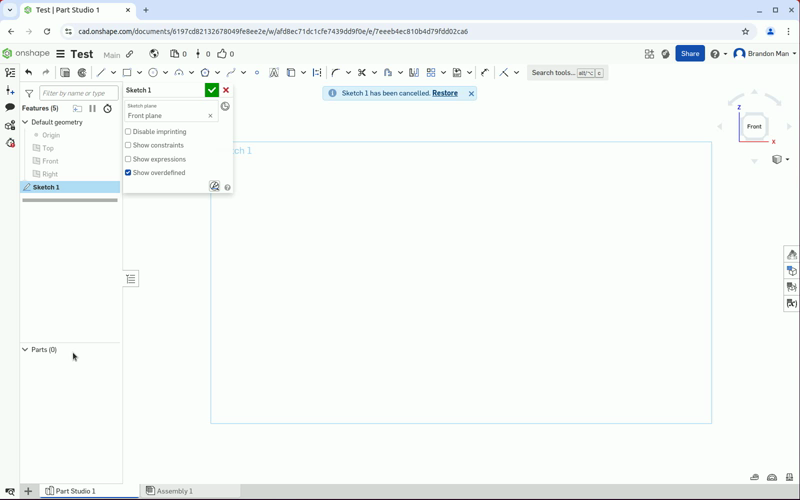
key(y)
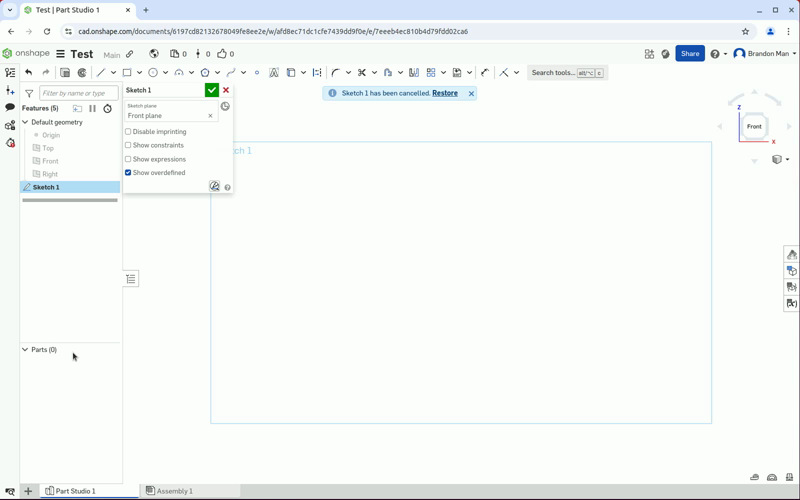
key(l)
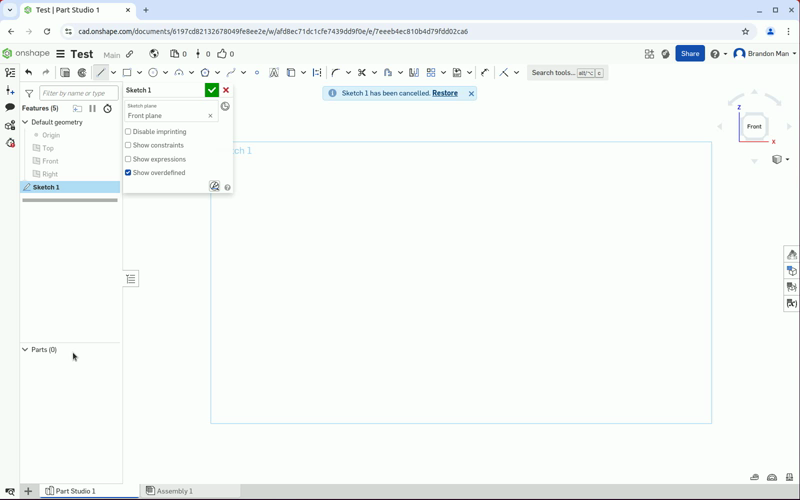
key_down(shift)
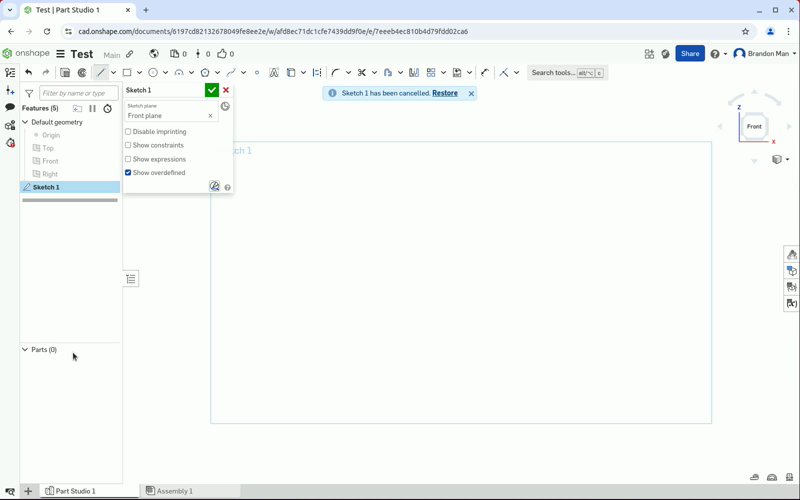
mouse_move(441, 306)
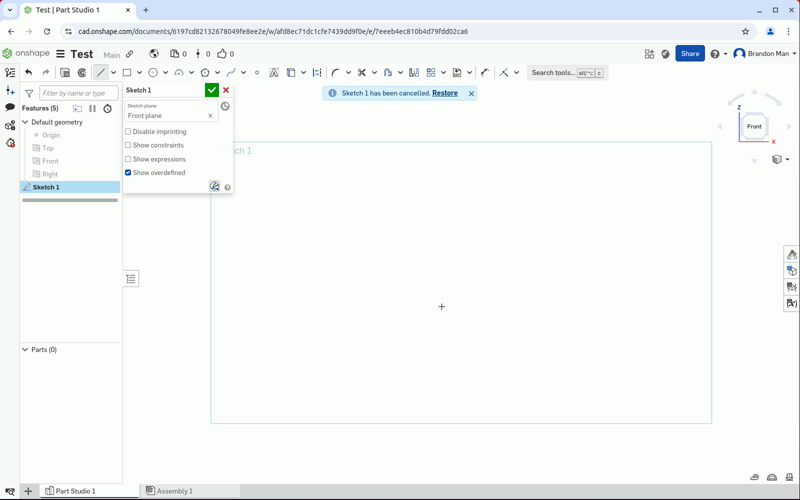
click(441, 306)
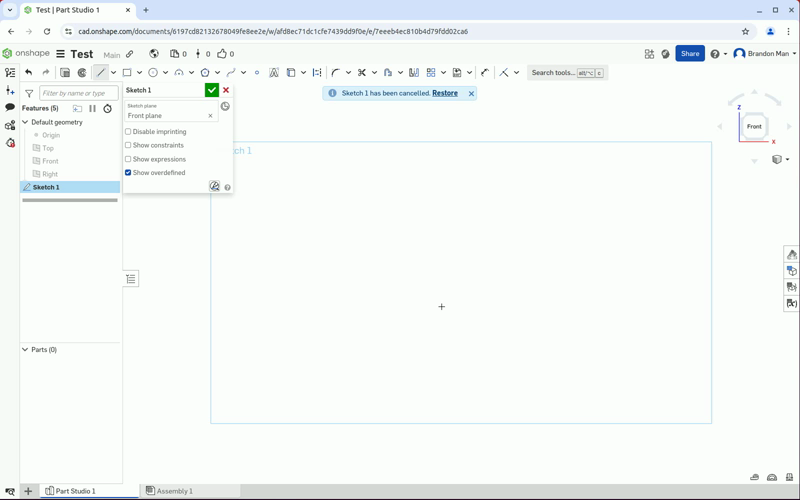
key_up(shift)
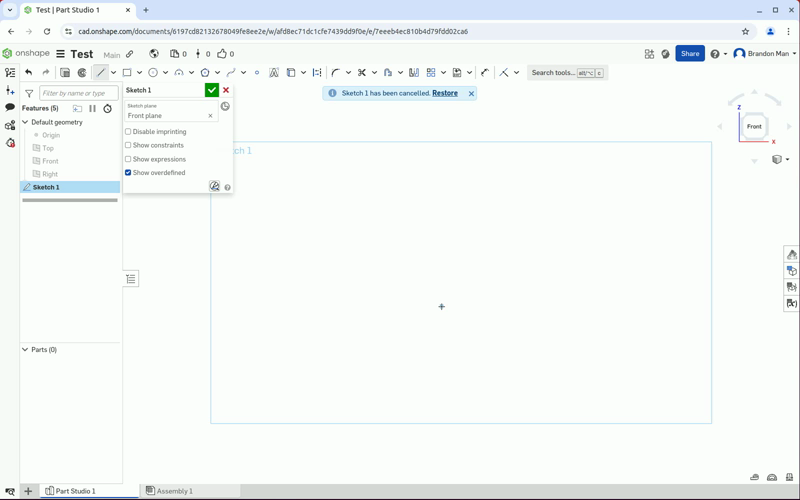
key_down(shift)
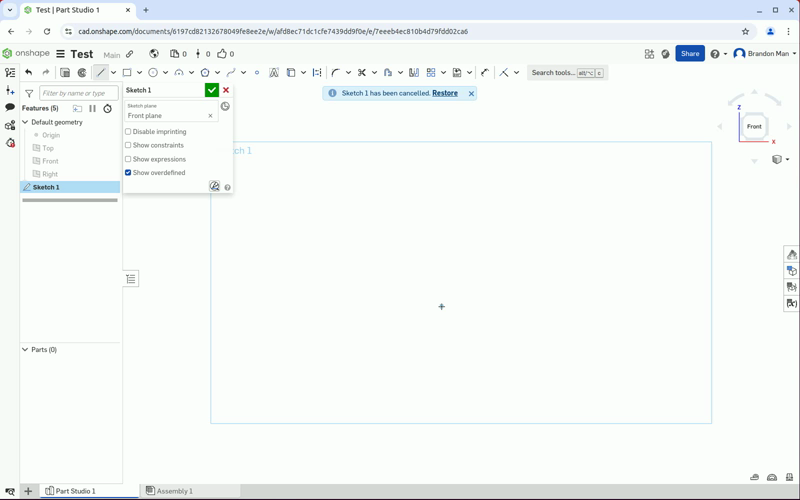
mouse_move(471, 306)
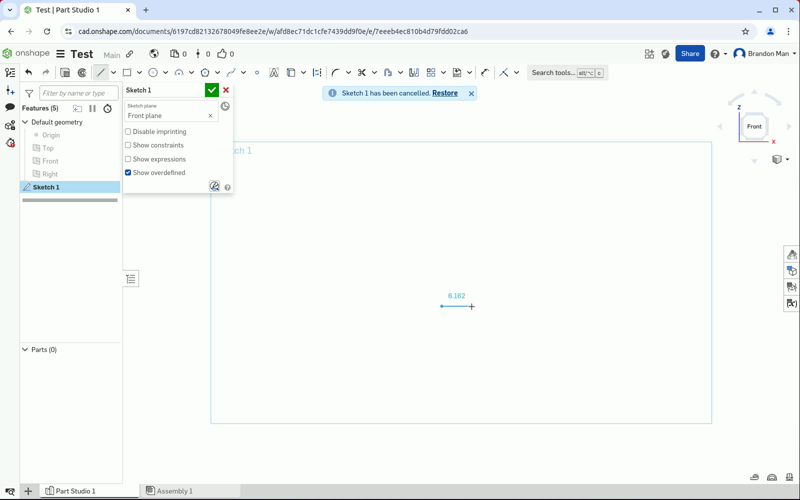
mouse_move(445, 306)
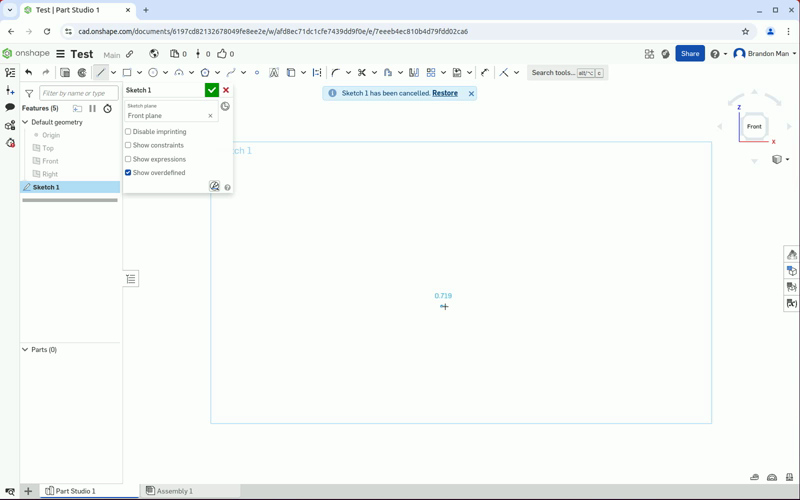
scroll(6)
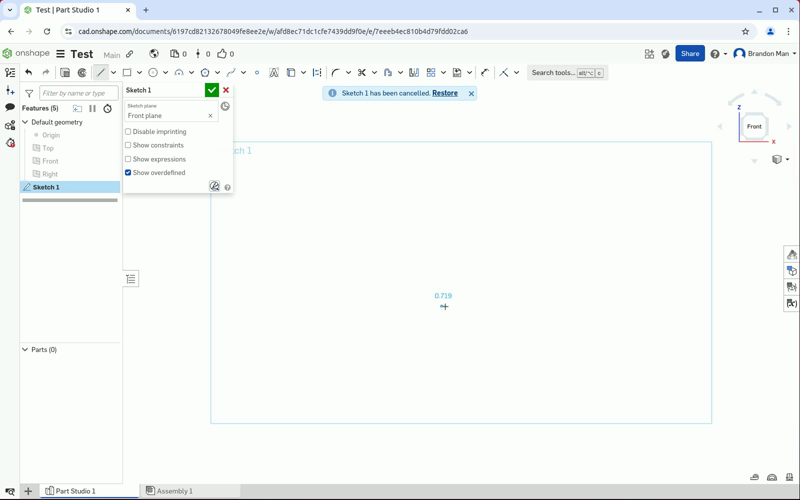
scroll(6)
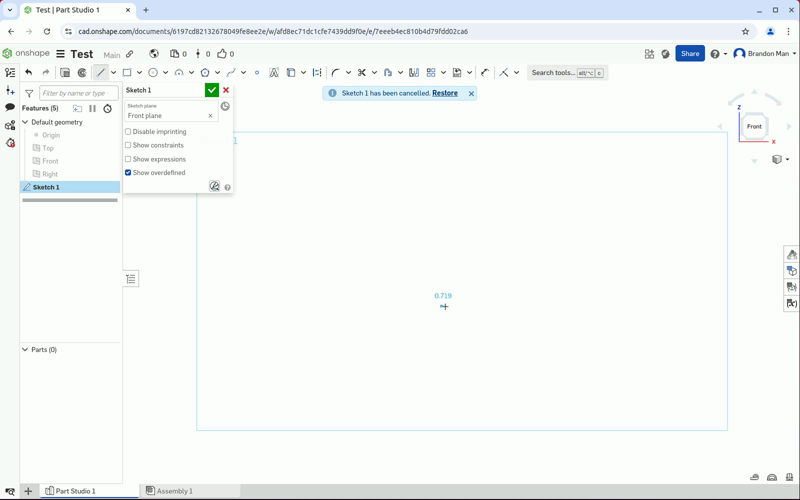
scroll(6)
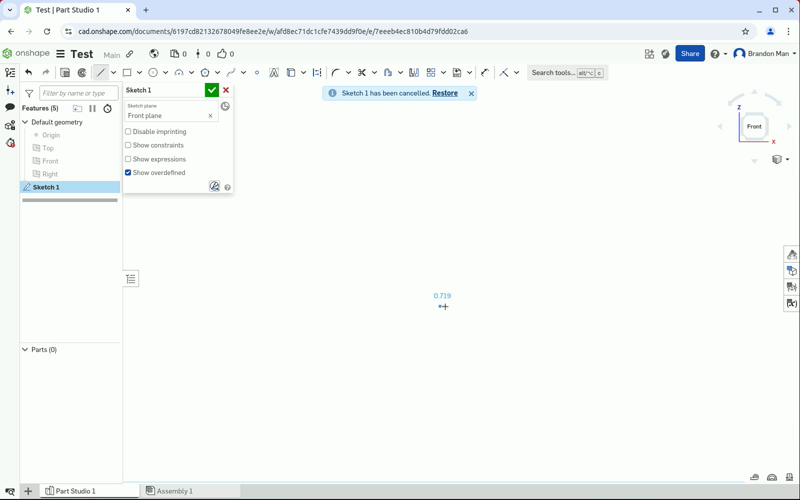
scroll(6)
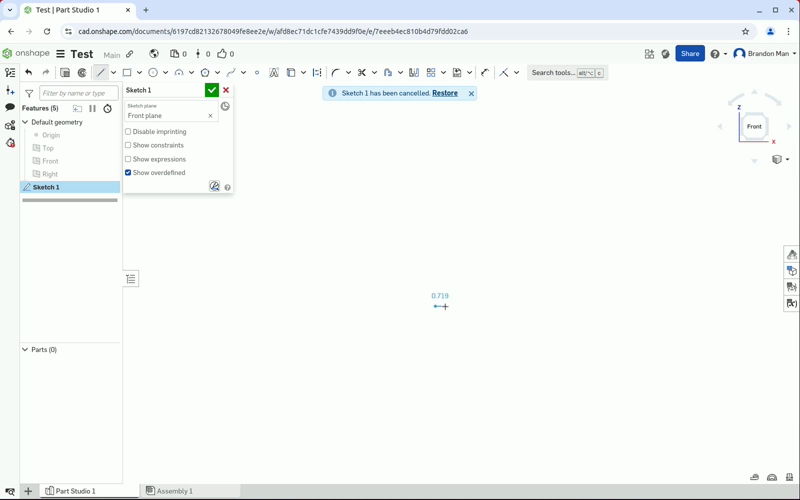
scroll(6)
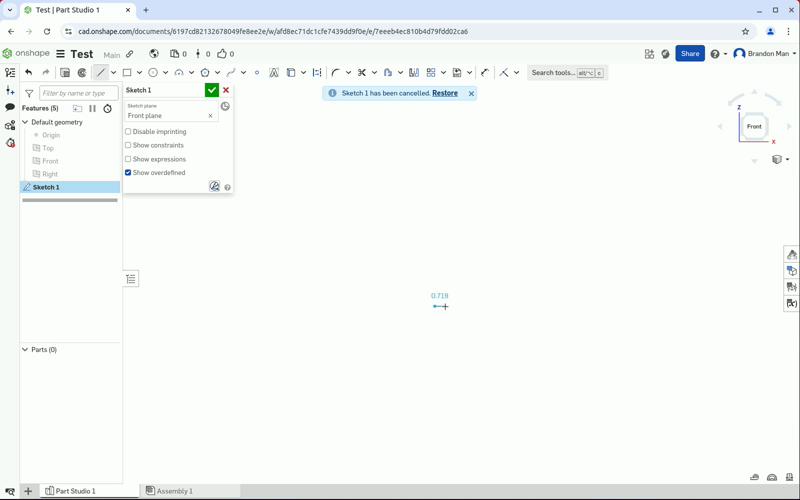
scroll(6)
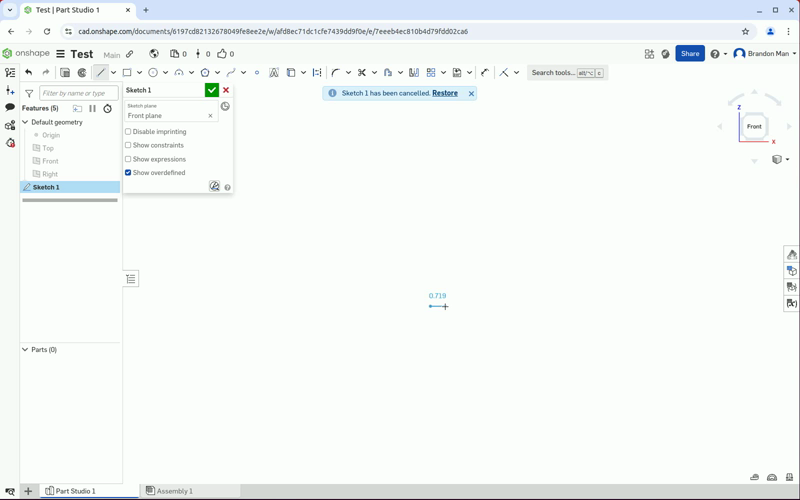
scroll(6)
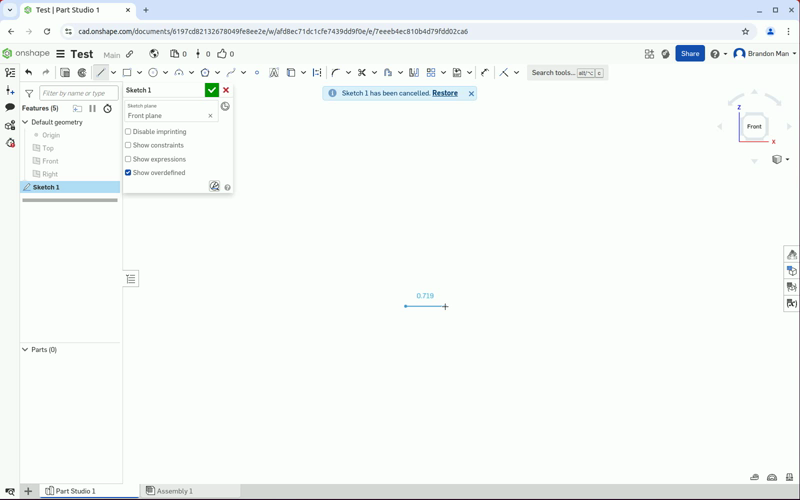
click(445, 306)
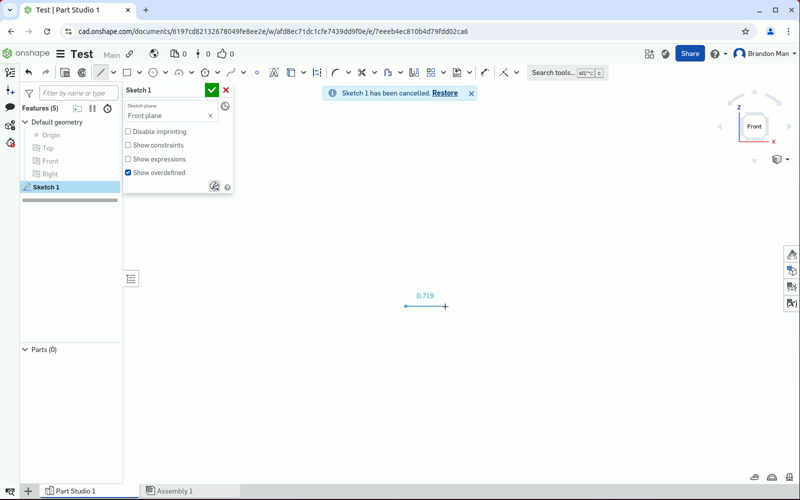
scroll(-6)
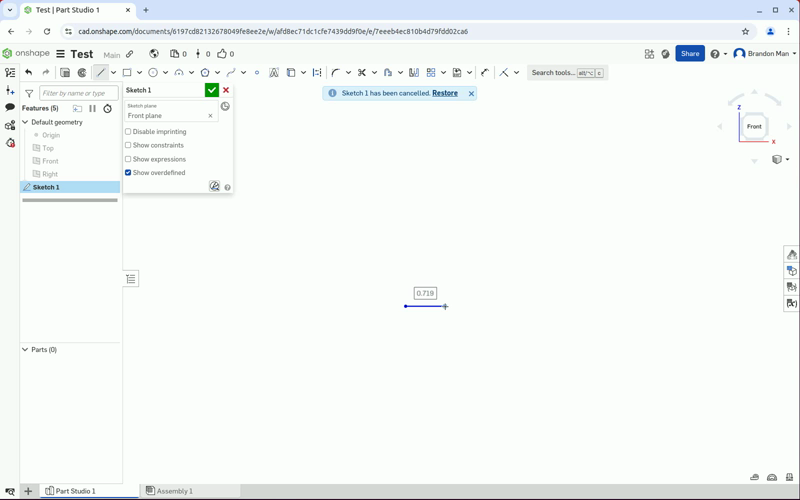
scroll(-6)
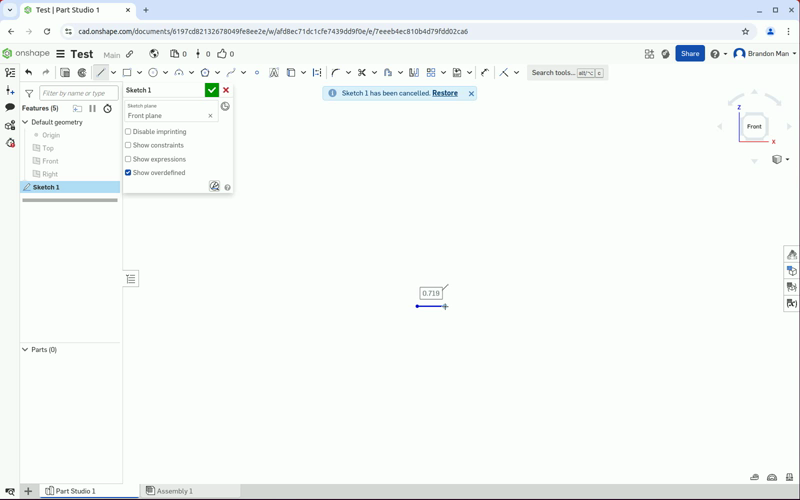
scroll(-6)
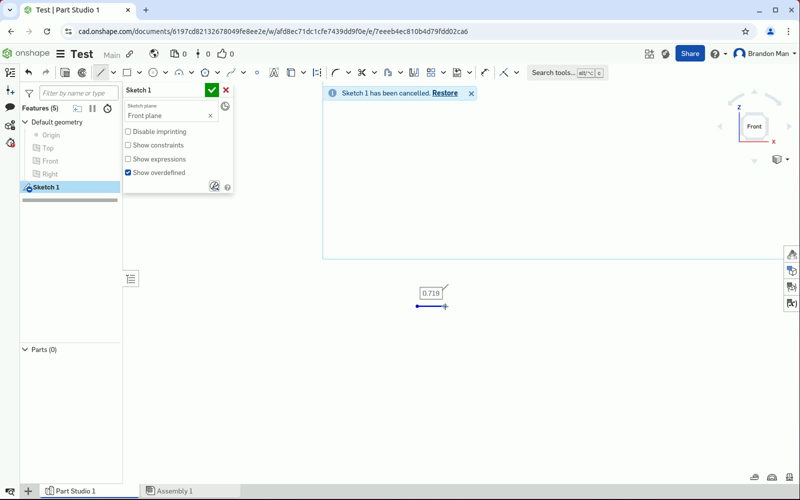
scroll(-6)
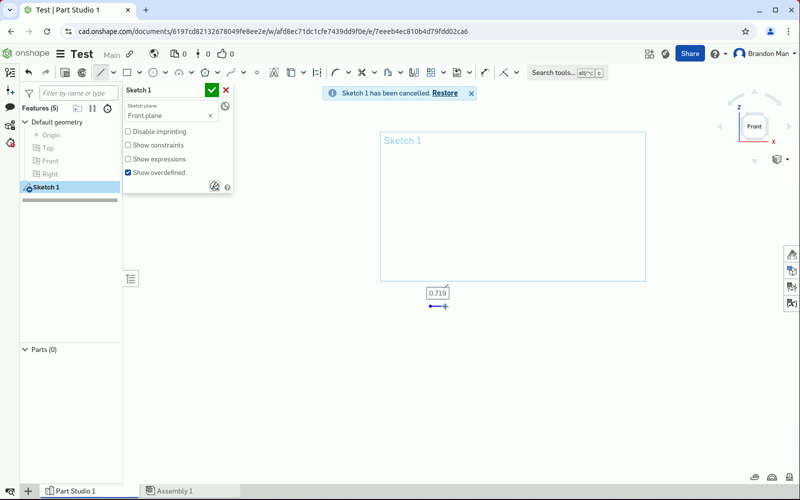
scroll(-6)
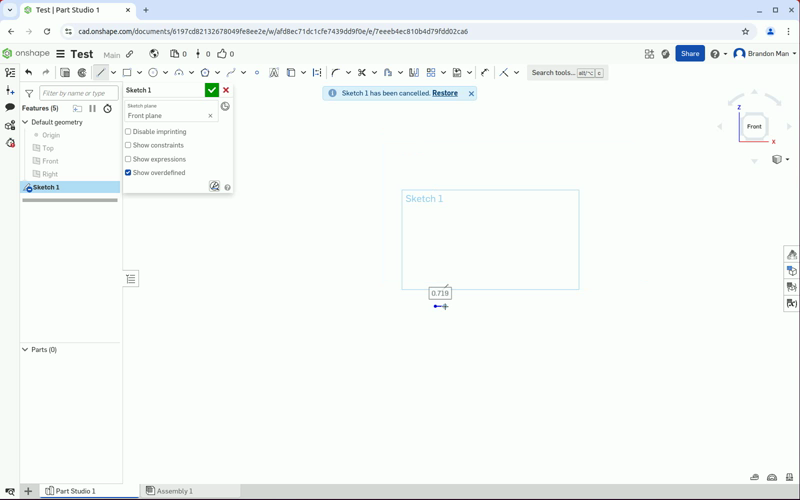
scroll(-6)
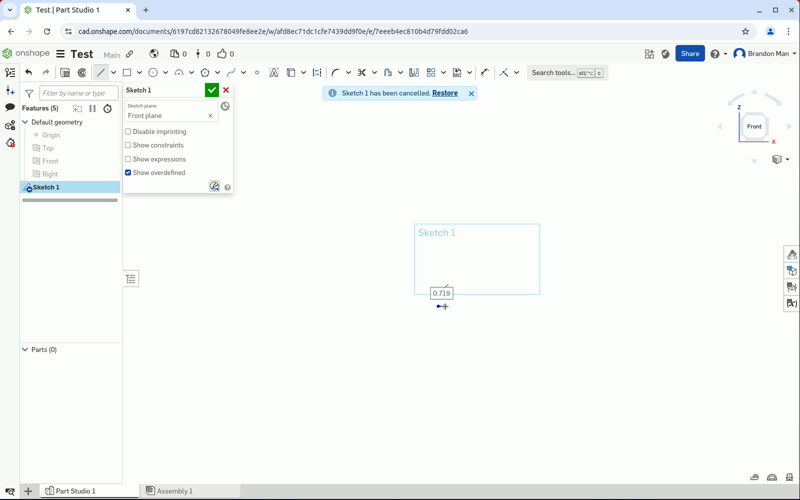
scroll(-6)
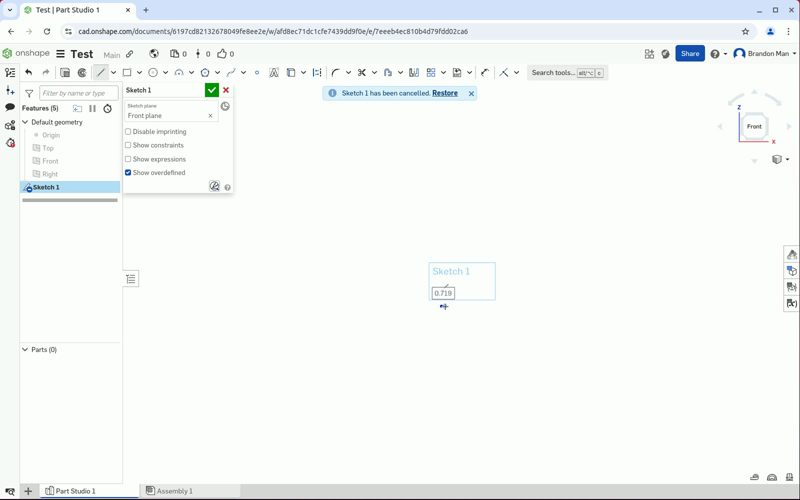
key_up(shift)
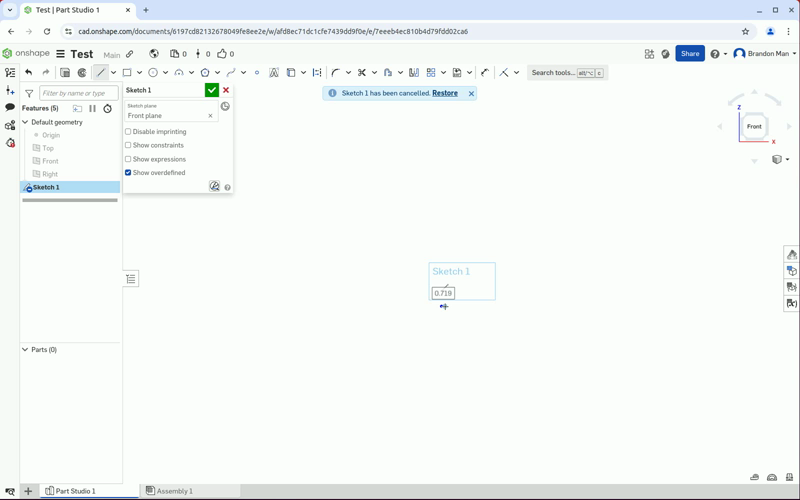
key_down(shift)
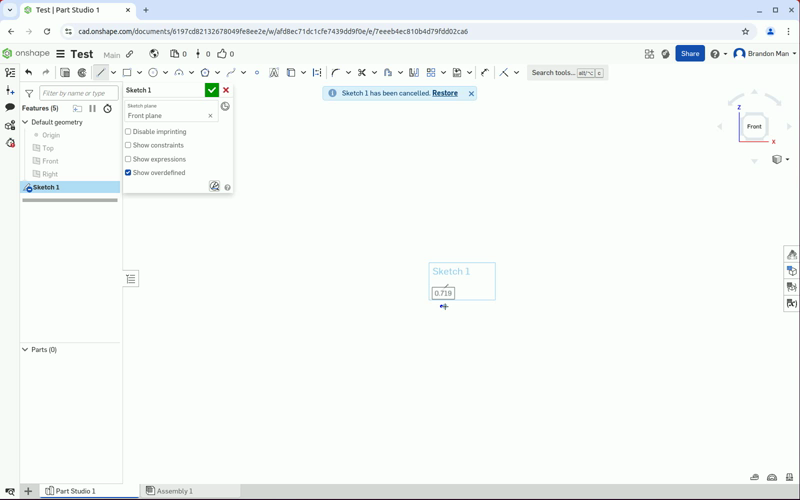
mouse_move(475, 306)
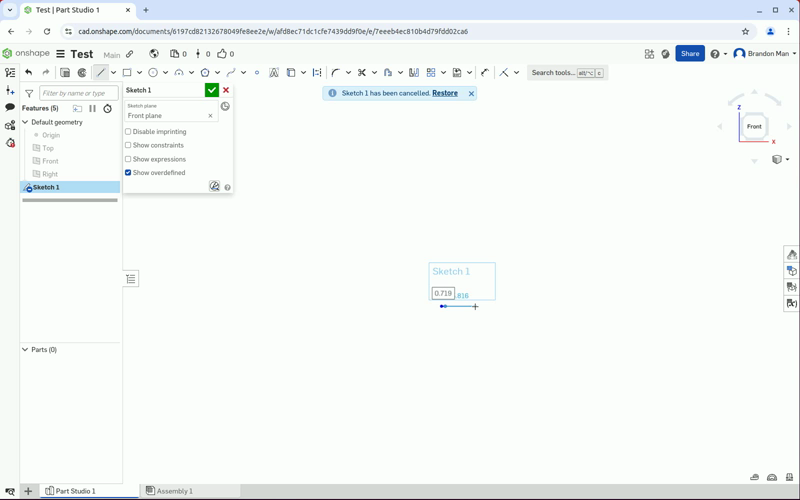
mouse_move(445, 258)
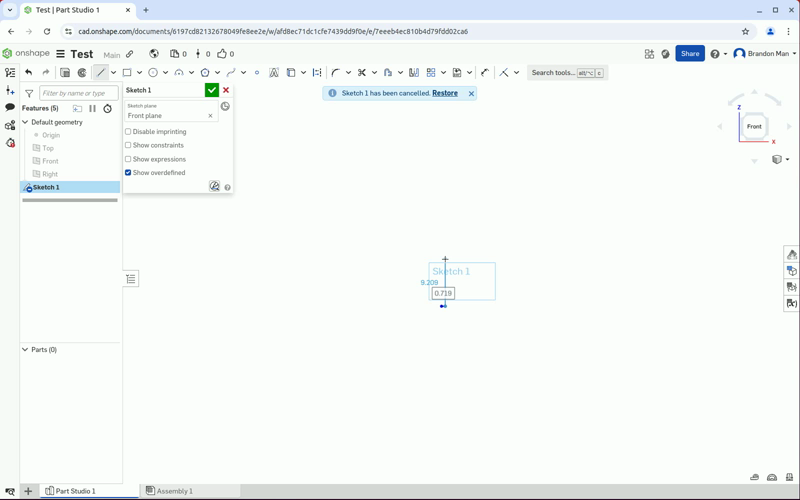
click(445, 258)
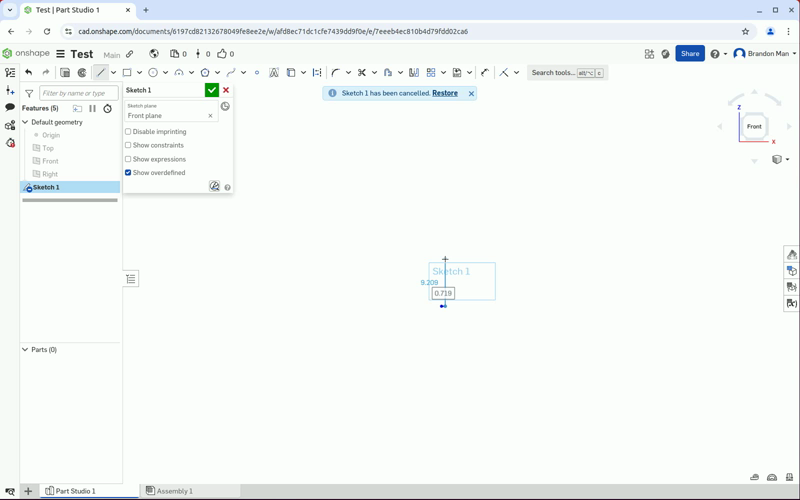
key_up(shift)
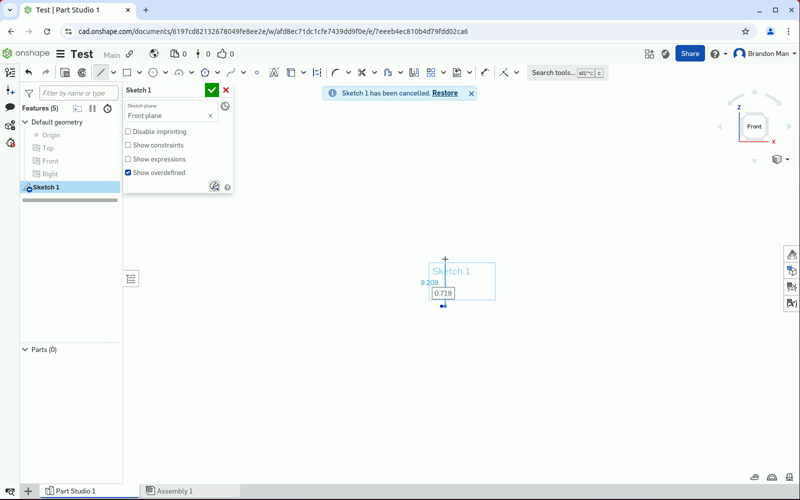
key_down(shift)
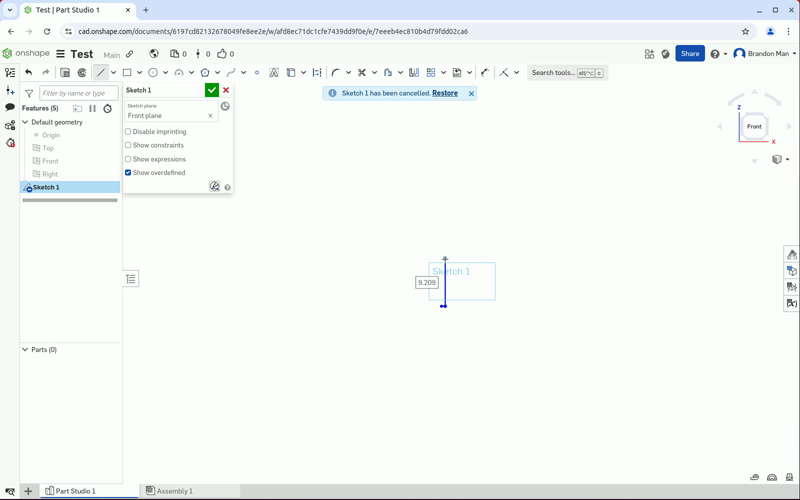
mouse_move(475, 258)
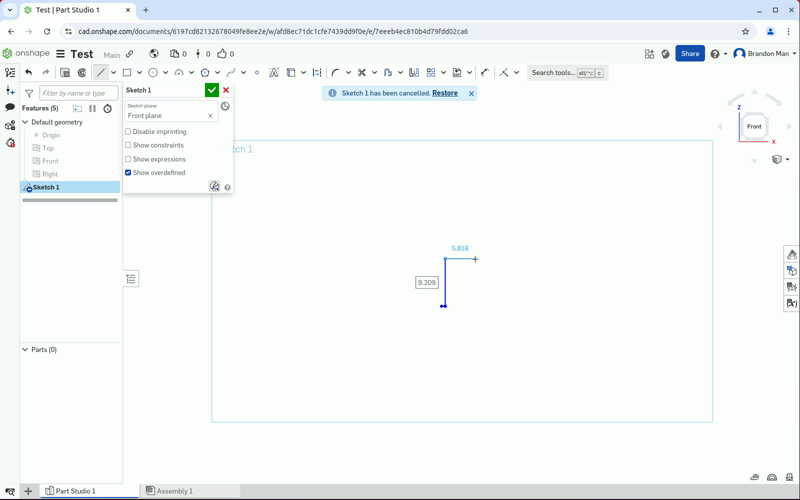
mouse_move(441, 258)
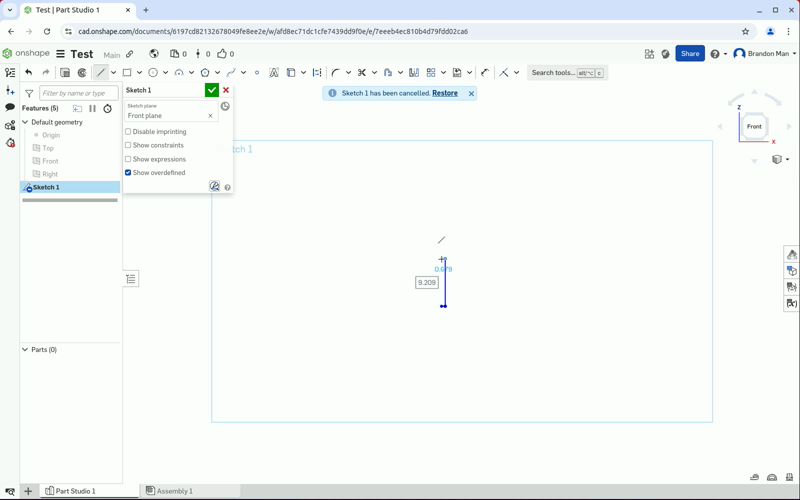
scroll(6)
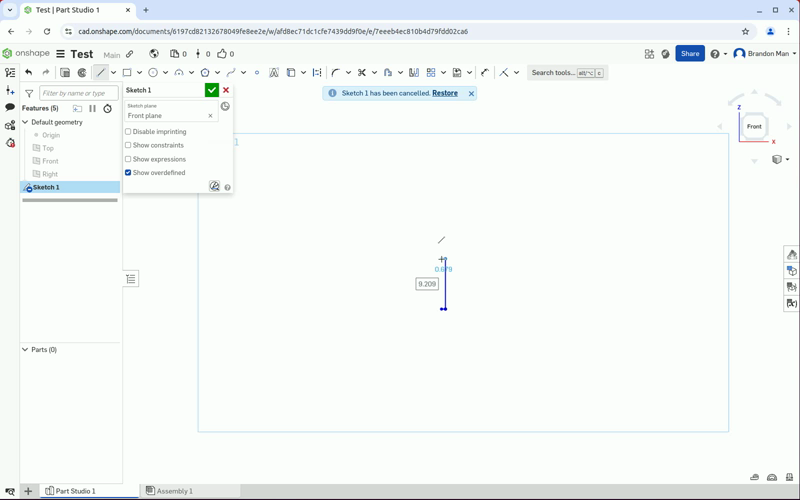
scroll(6)
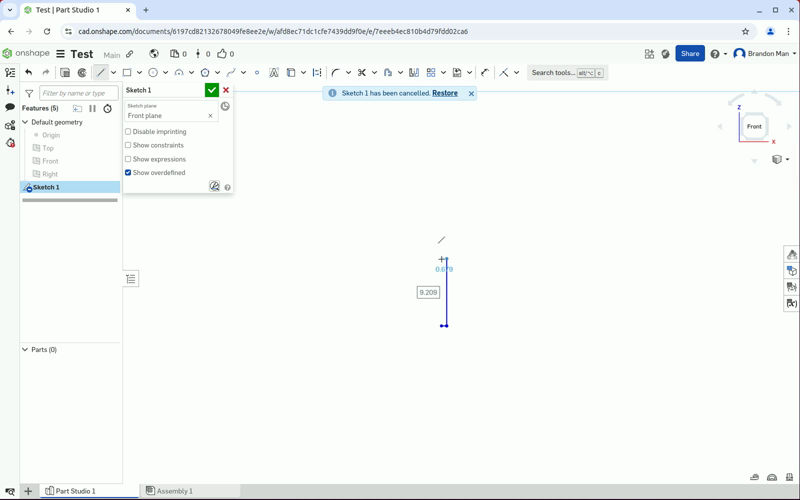
scroll(6)
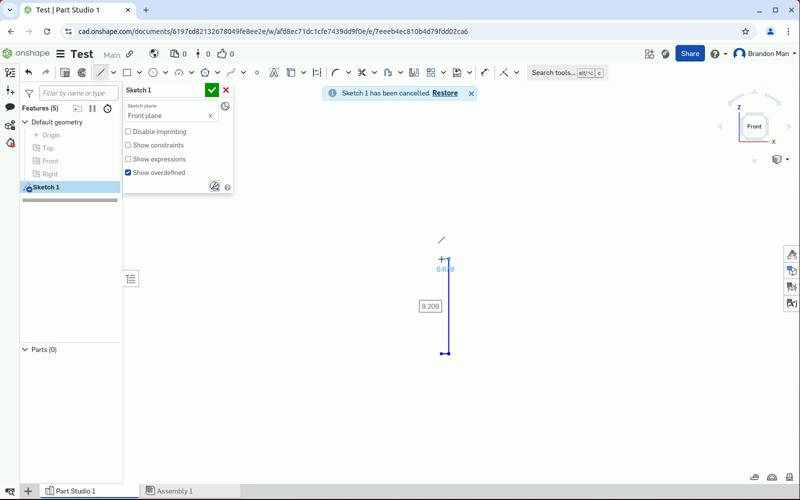
scroll(6)
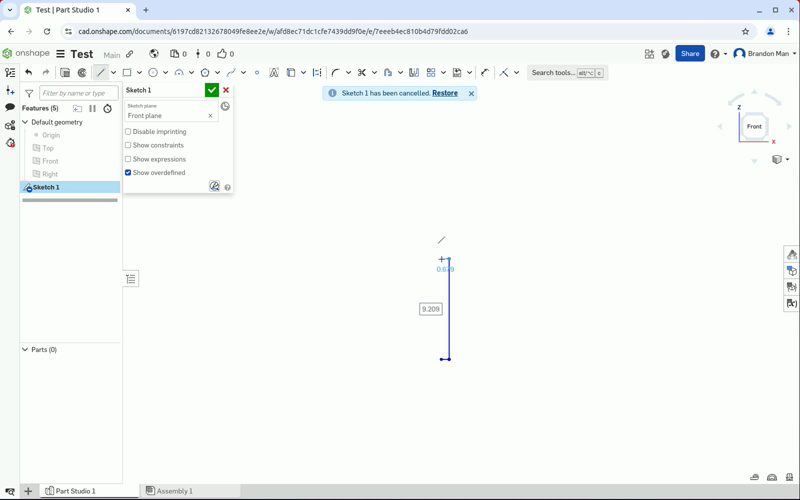
scroll(6)
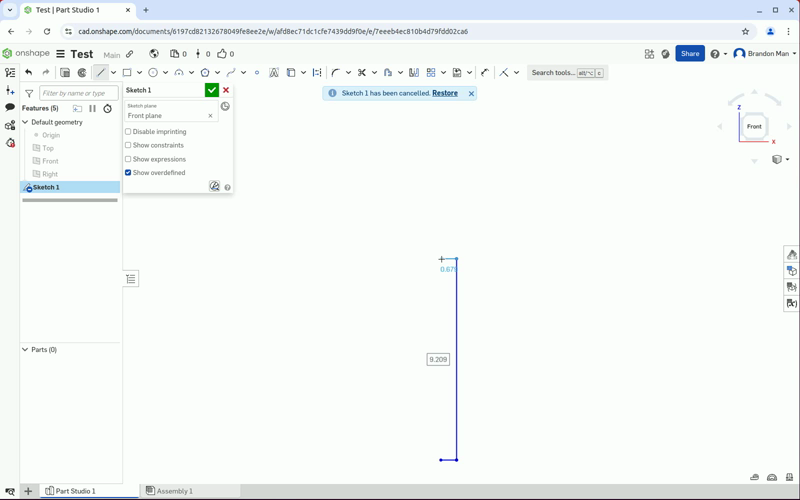
scroll(6)
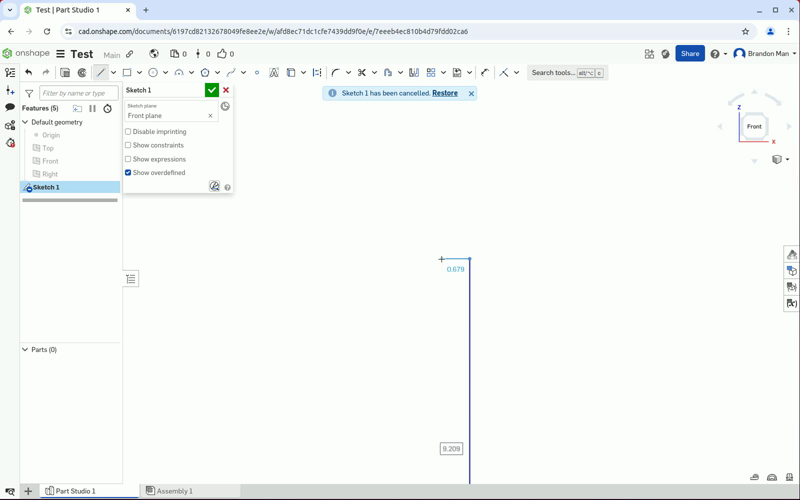
scroll(6)
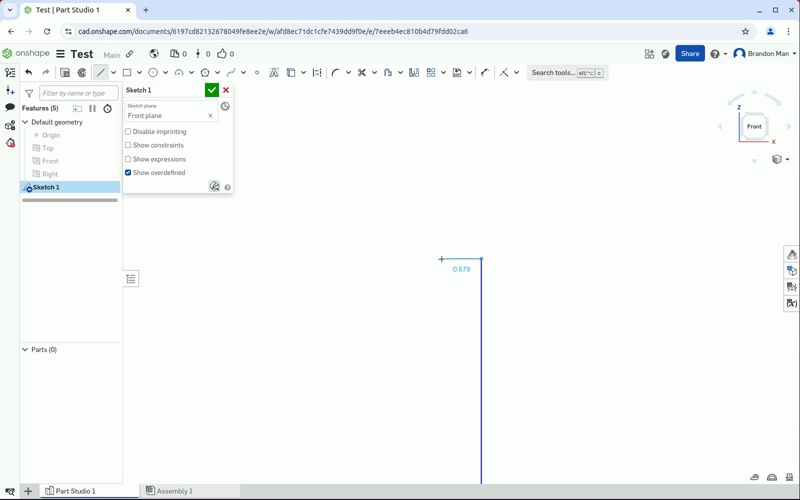
click(441, 258)
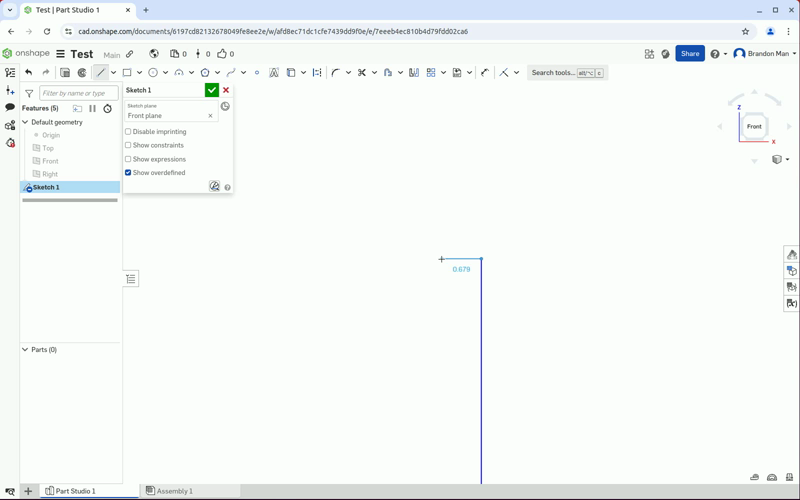
scroll(-6)
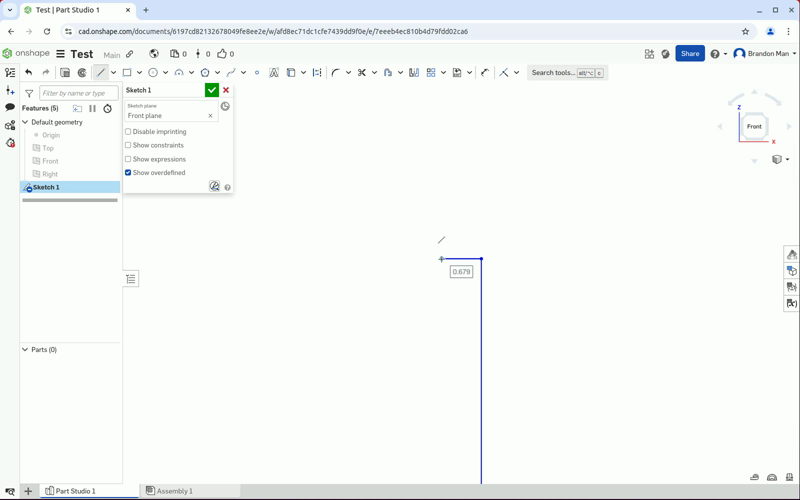
scroll(-6)
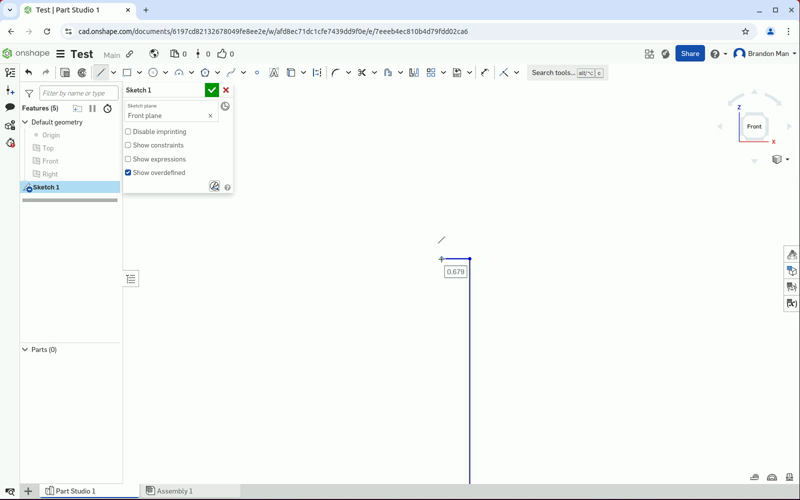
scroll(-6)
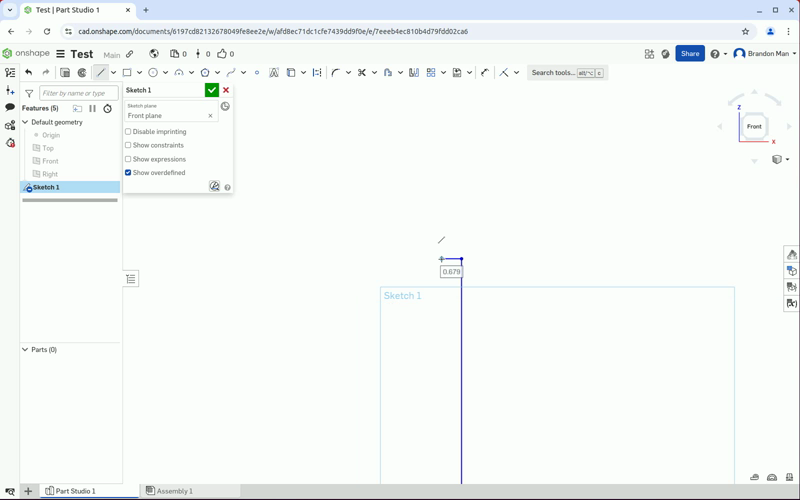
scroll(-6)
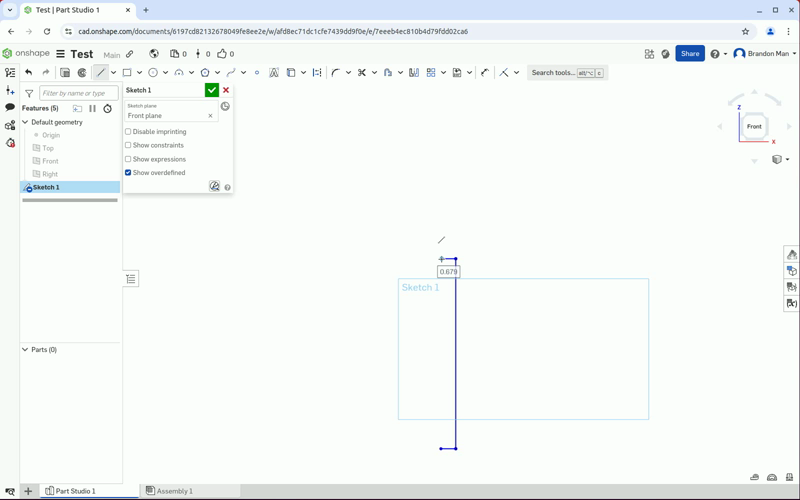
scroll(-6)
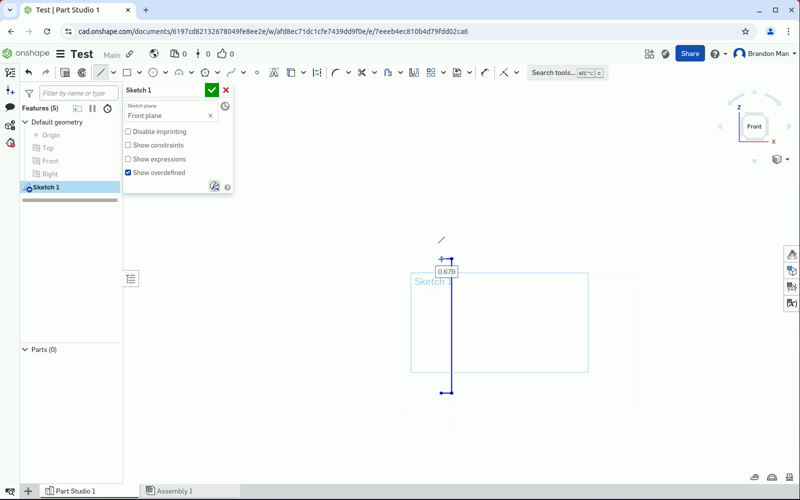
scroll(-6)
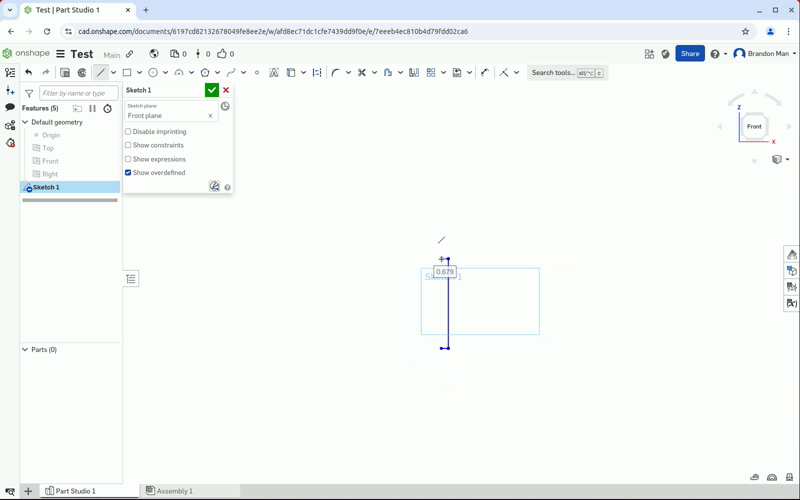
scroll(-6)
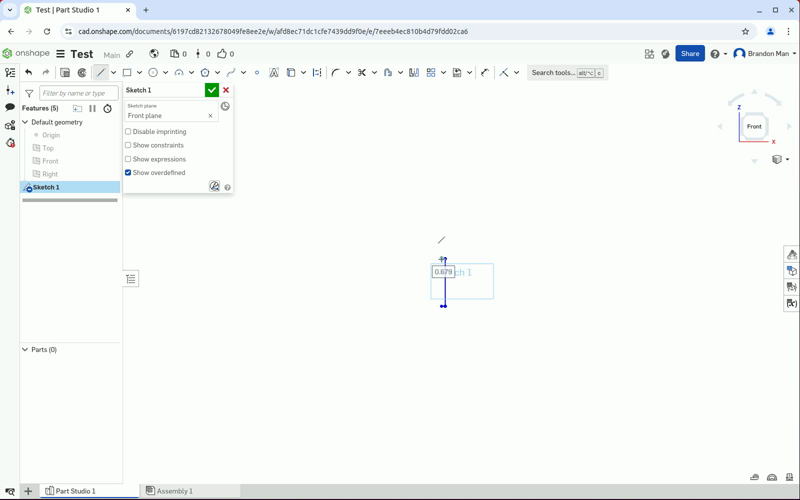
key_up(shift)
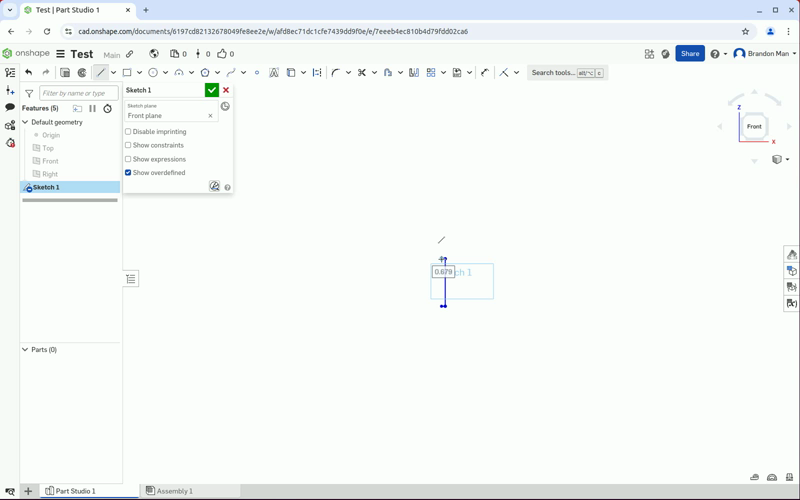
mouse_move(471, 258)
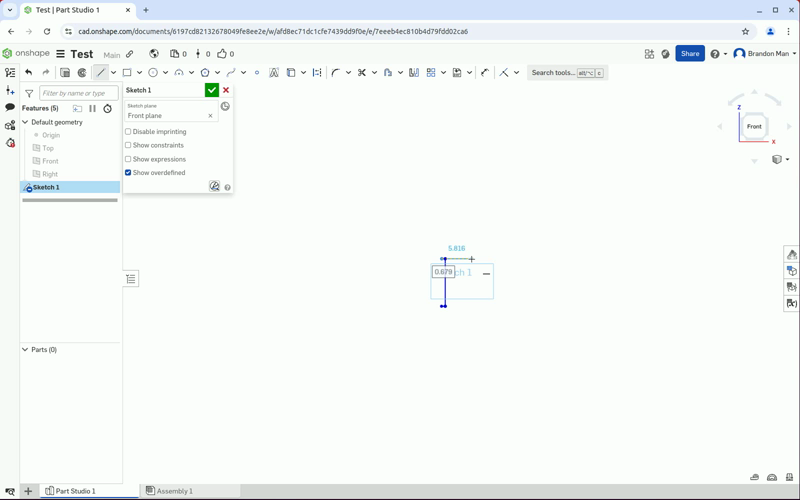
key_down(shift)
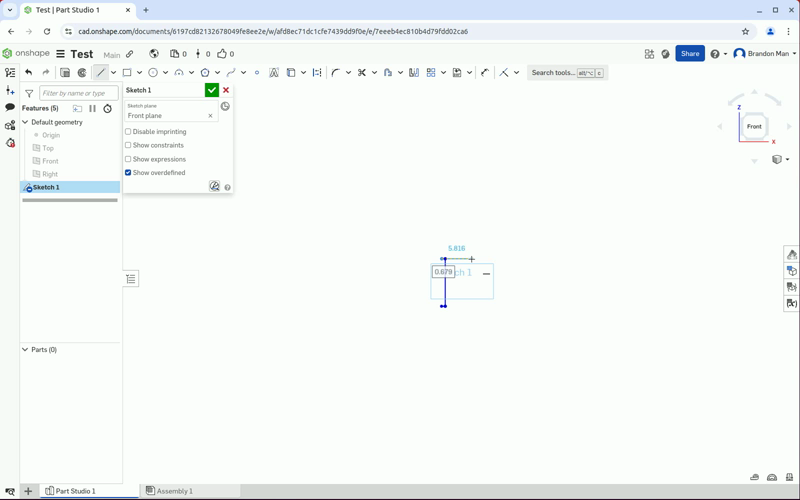
mouse_move(441, 306)
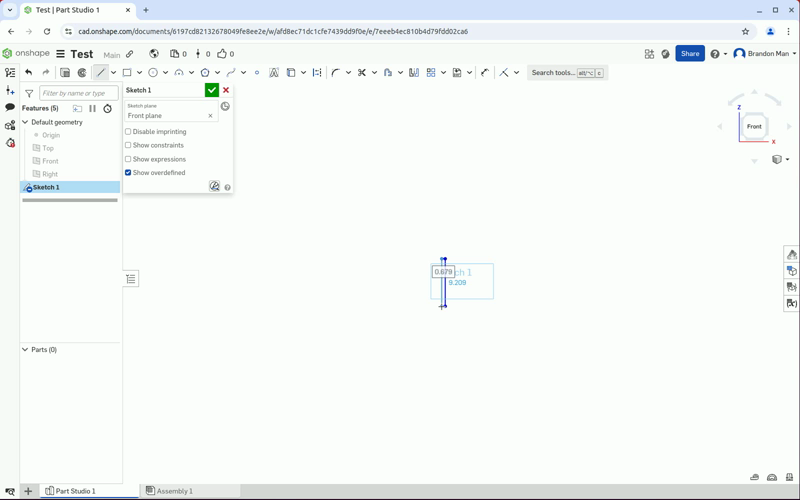
scroll(6)
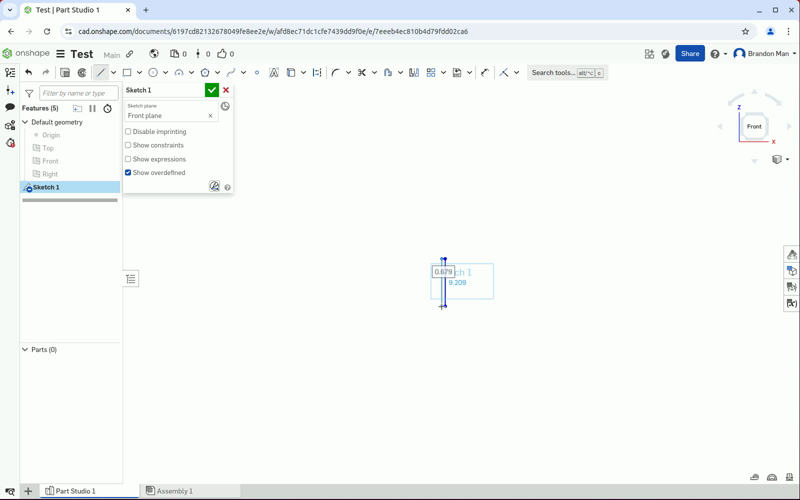
scroll(6)
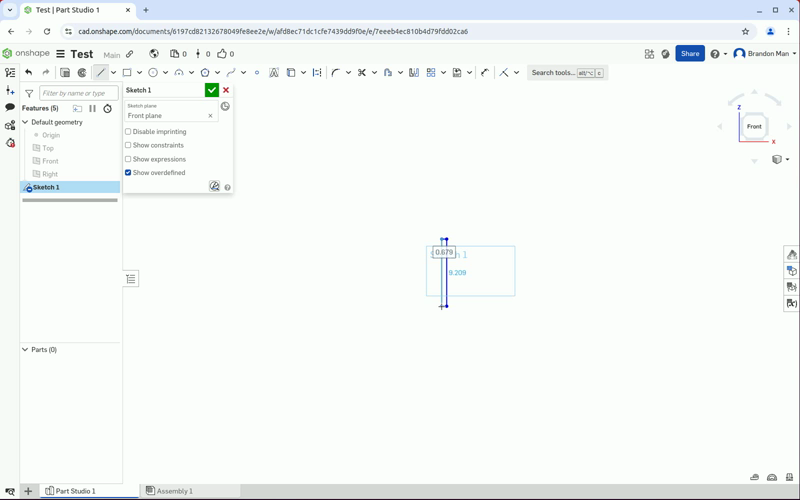
scroll(6)
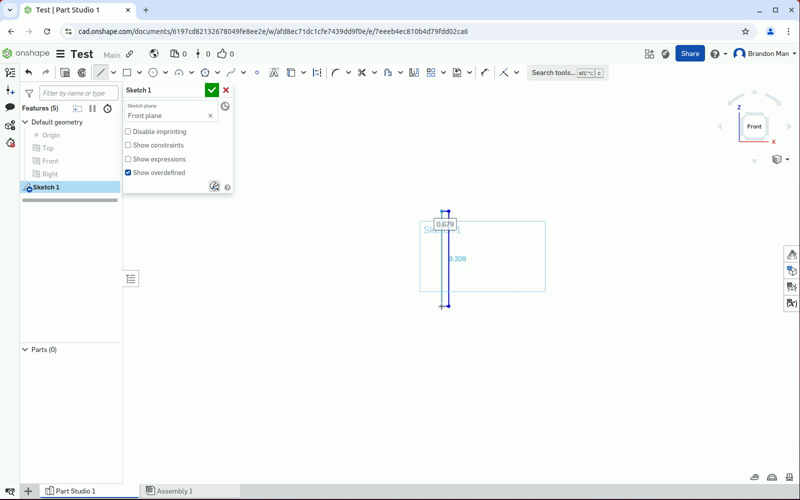
scroll(6)
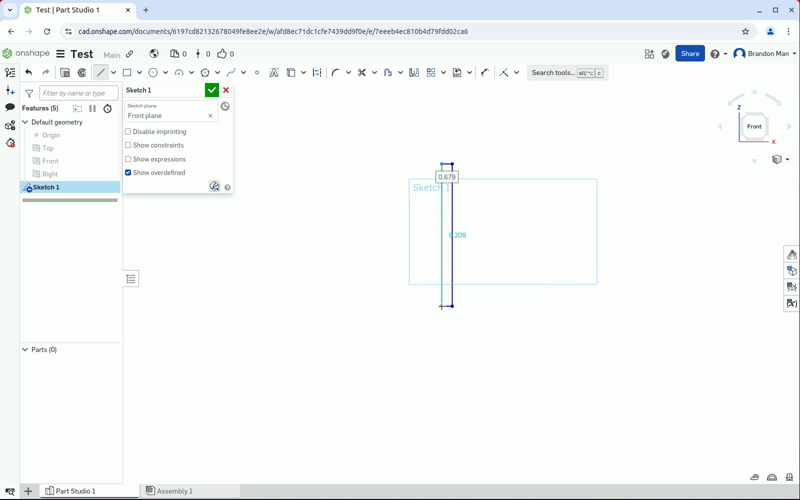
scroll(6)
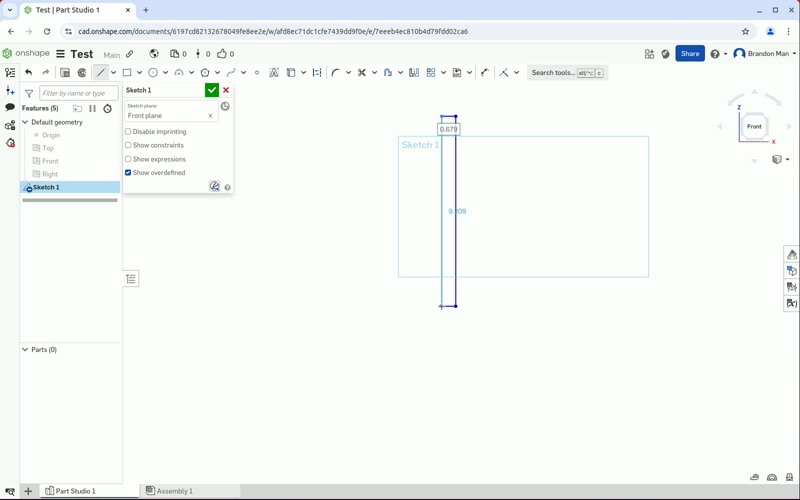
scroll(6)
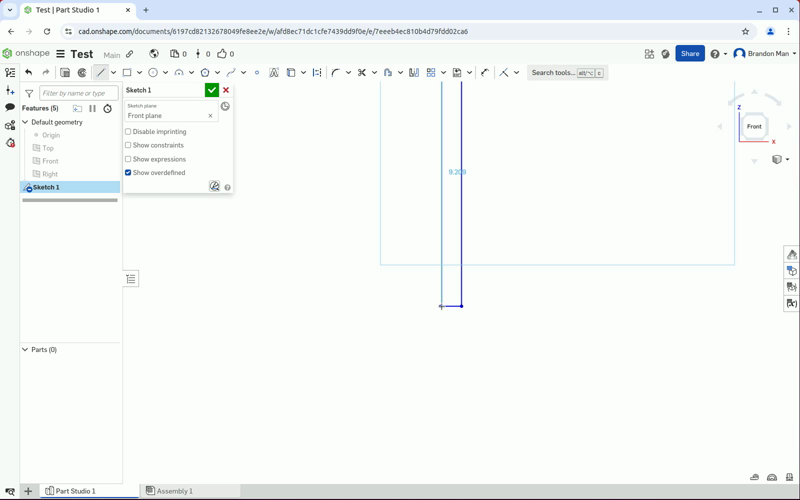
scroll(6)
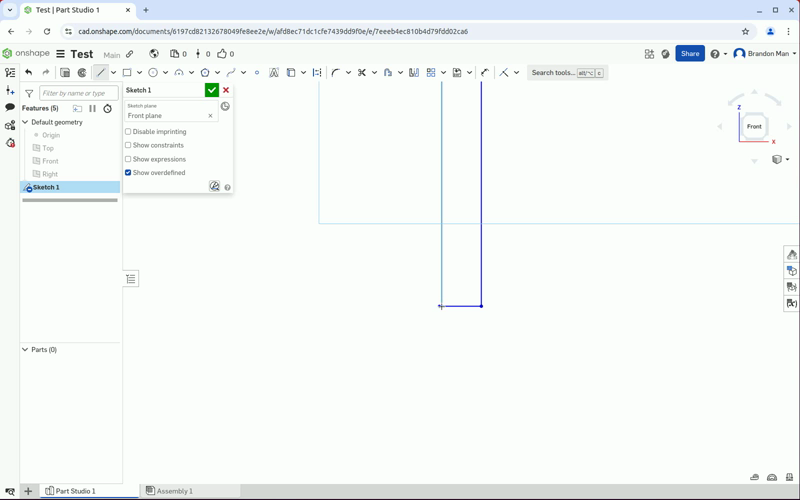
key_up(shift)
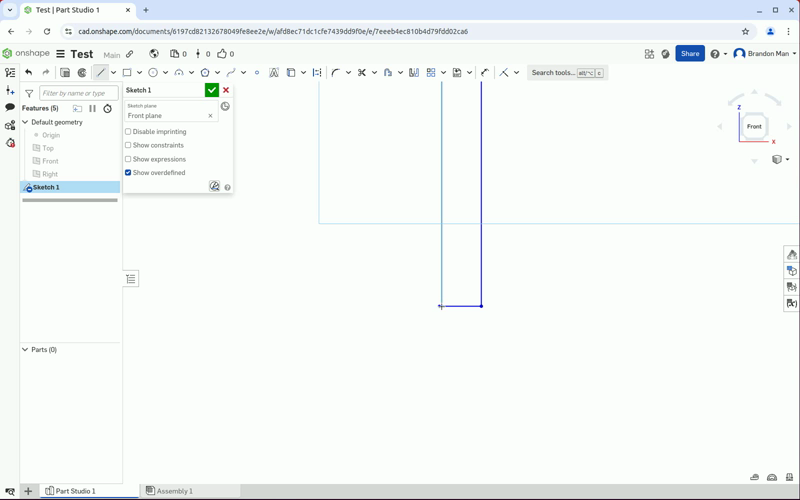
click(441, 306)
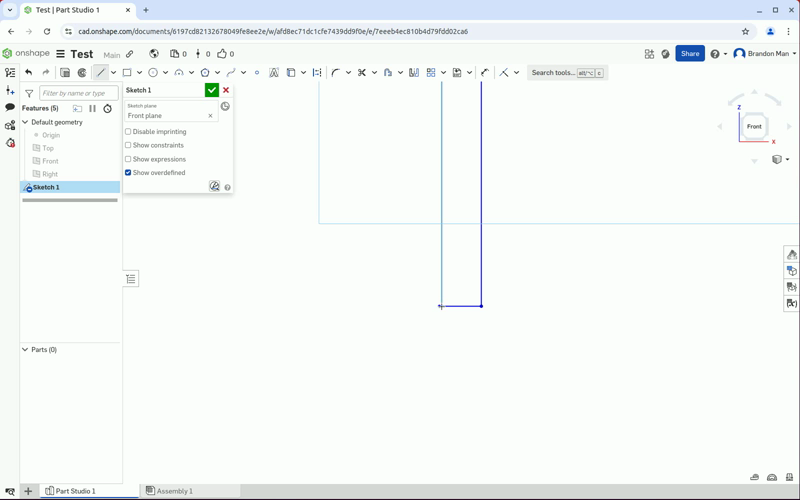
scroll(-6)
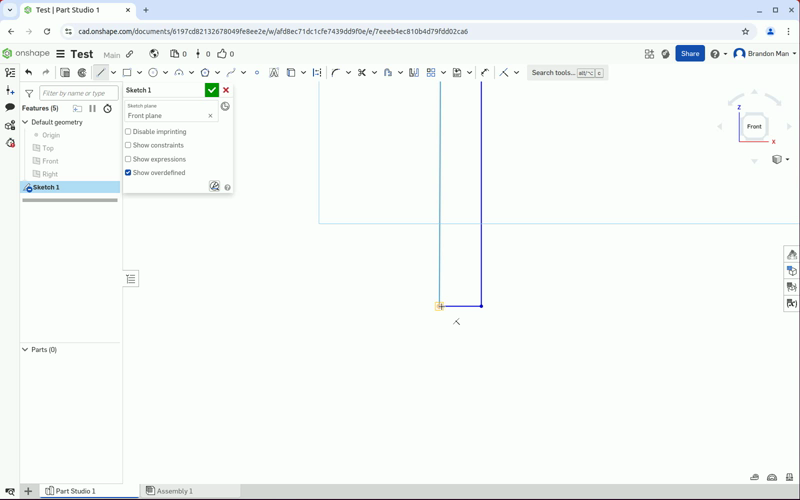
scroll(-6)
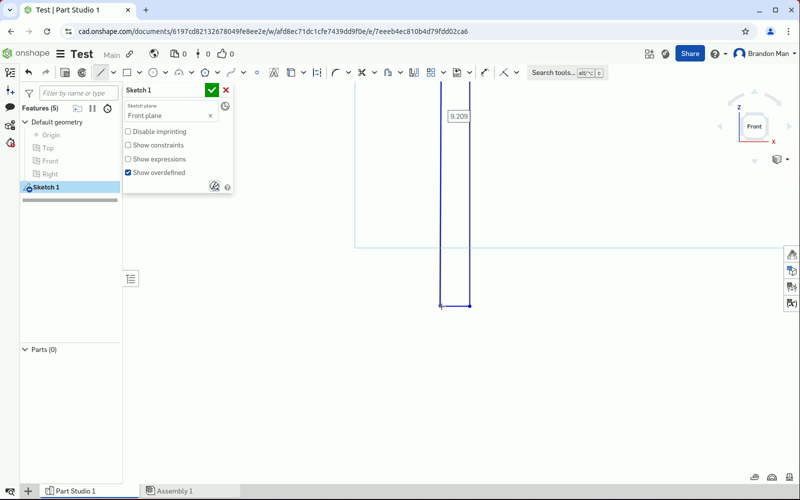
scroll(-6)
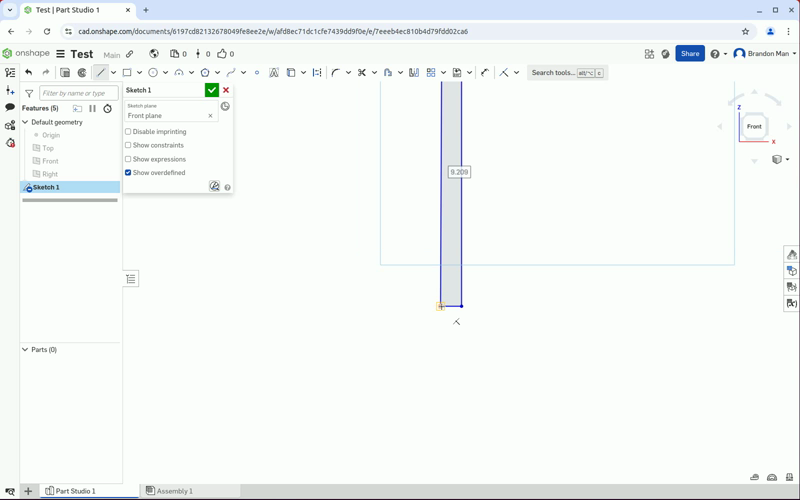
scroll(-6)
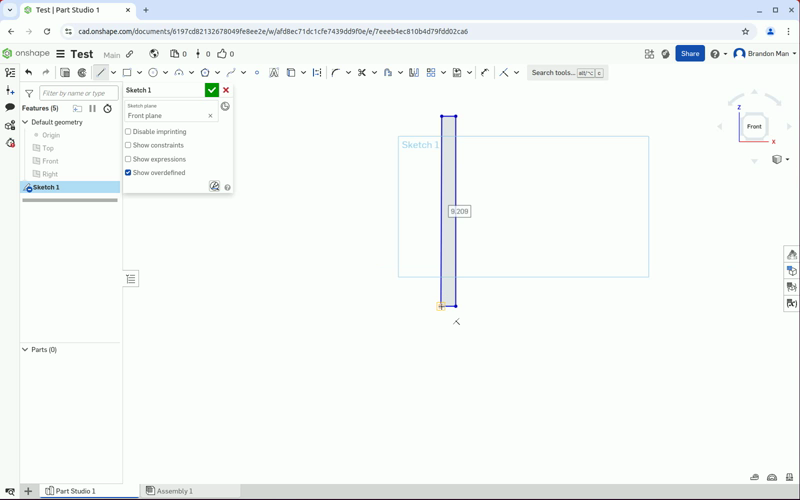
scroll(-6)
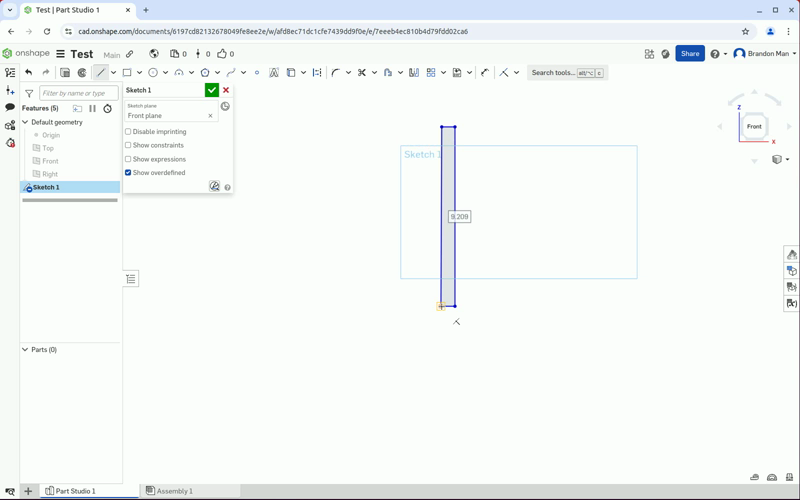
scroll(-6)
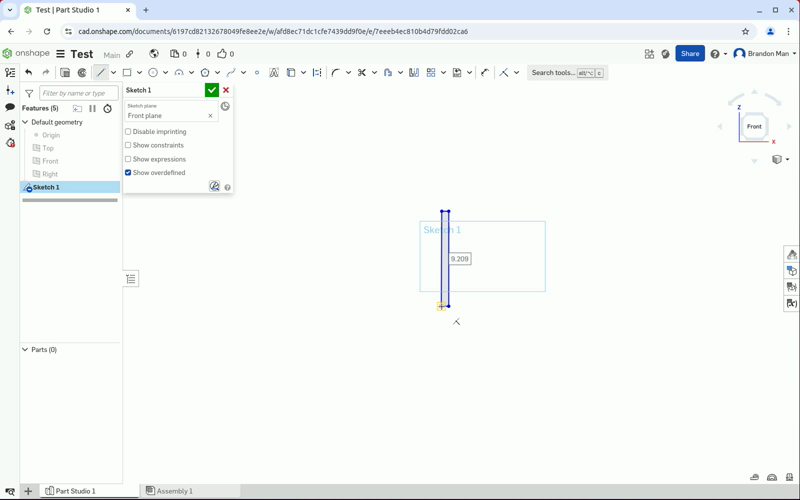
scroll(-6)
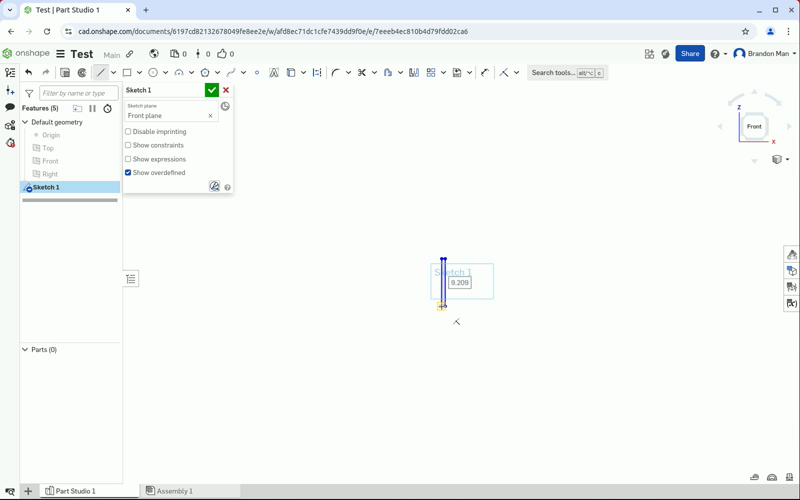
key(esc)
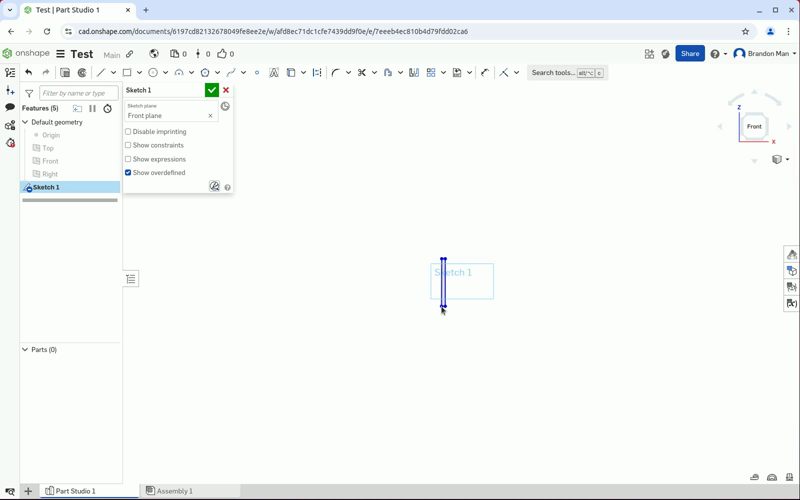
mouse_move(442, 287)
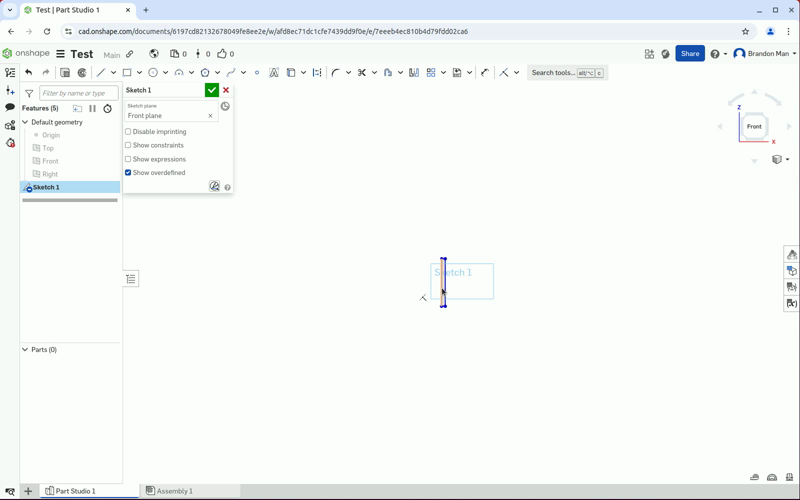
scroll(6)
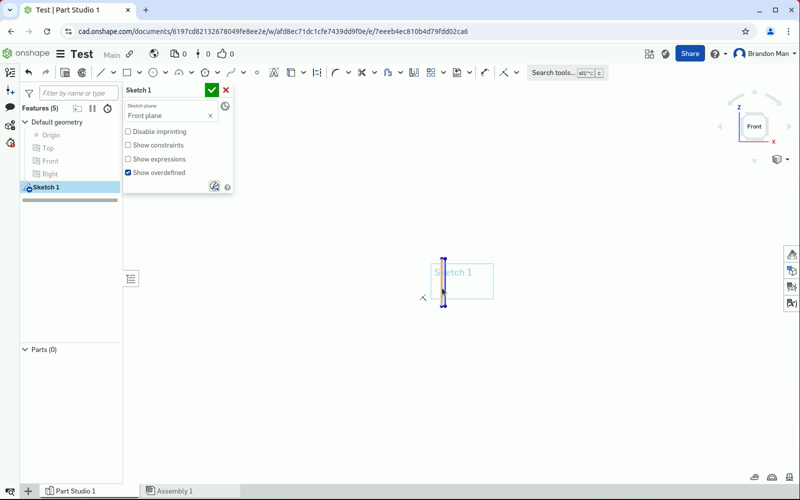
scroll(6)
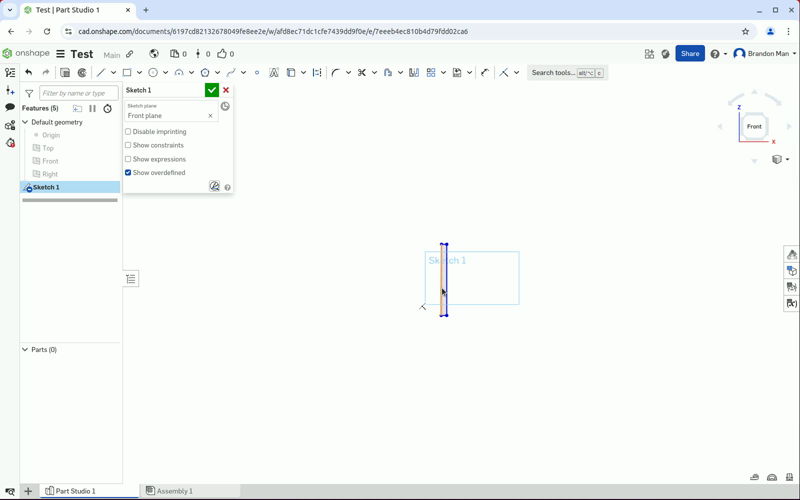
scroll(6)
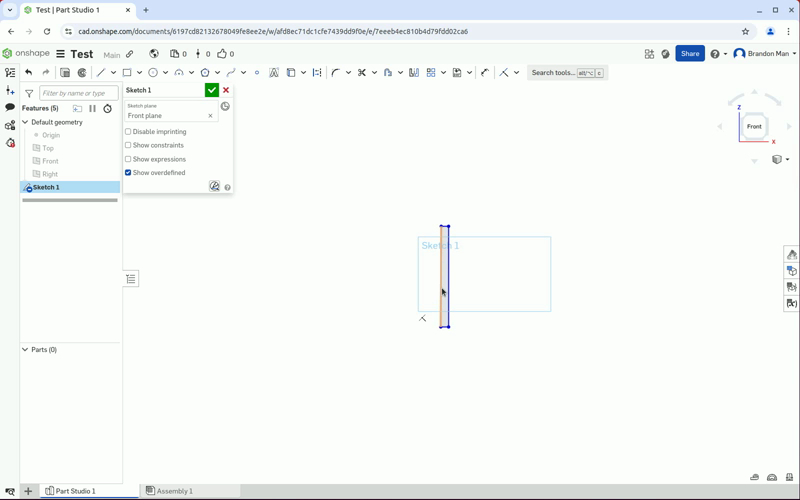
scroll(6)
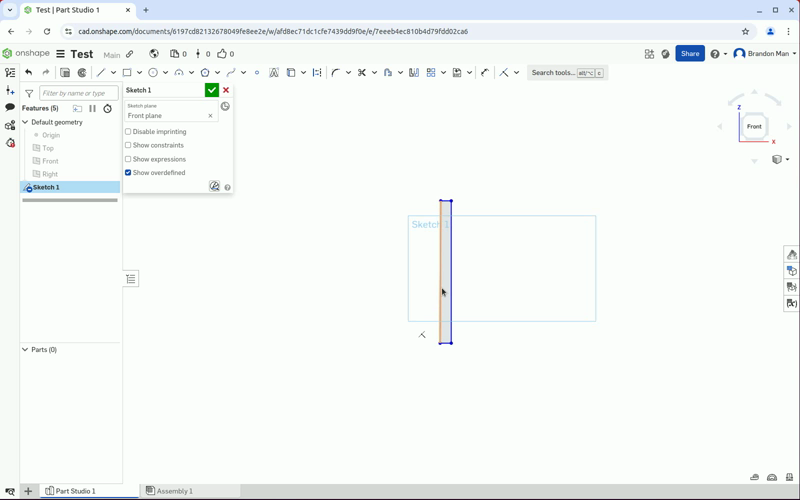
scroll(6)
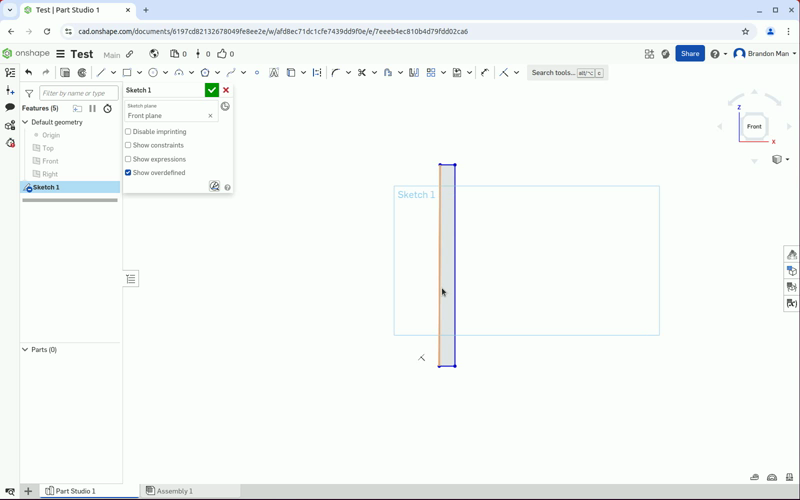
scroll(6)
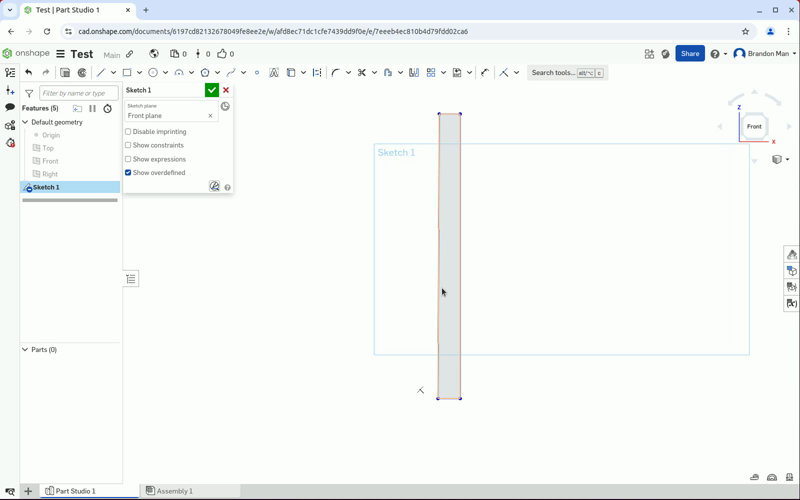
scroll(6)
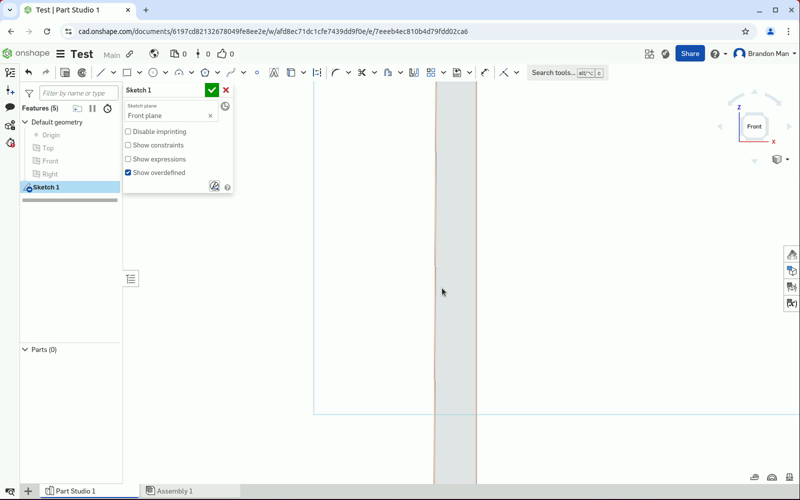
click(442, 287)
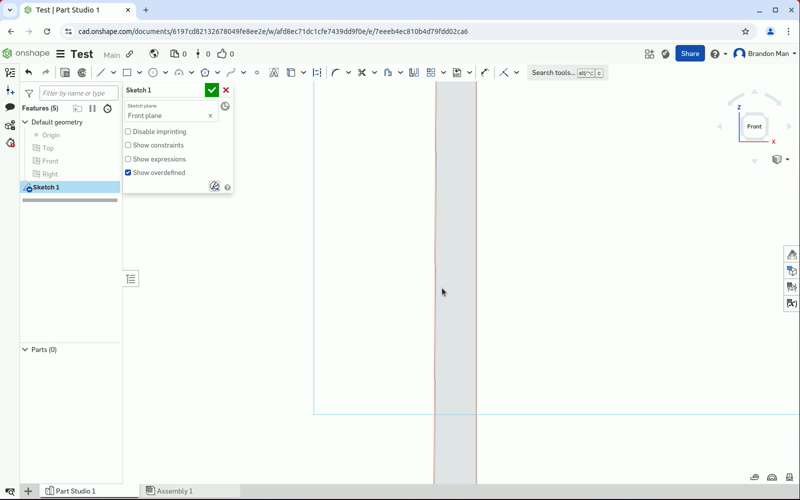
scroll(-6)
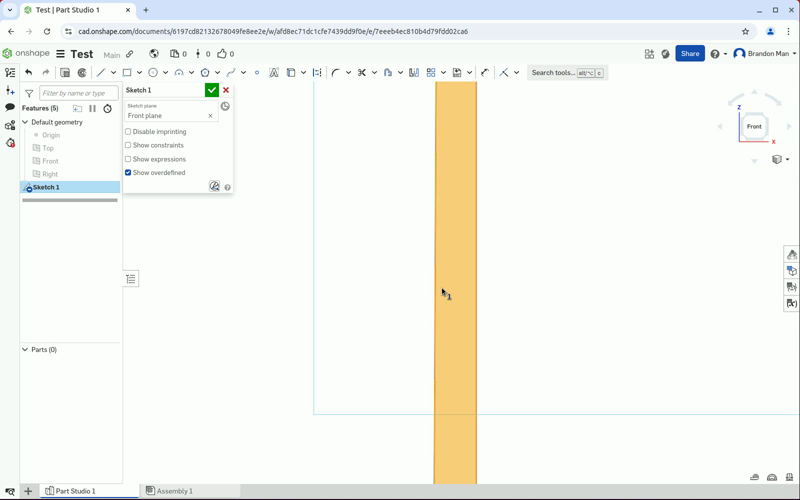
scroll(-6)
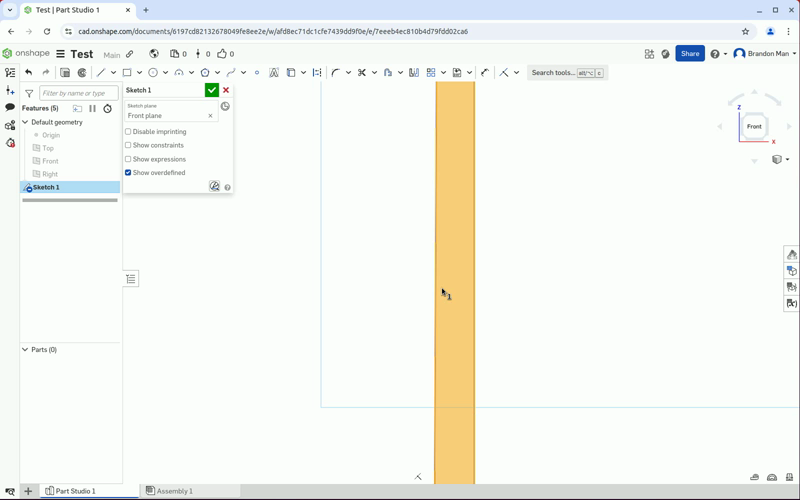
scroll(-6)
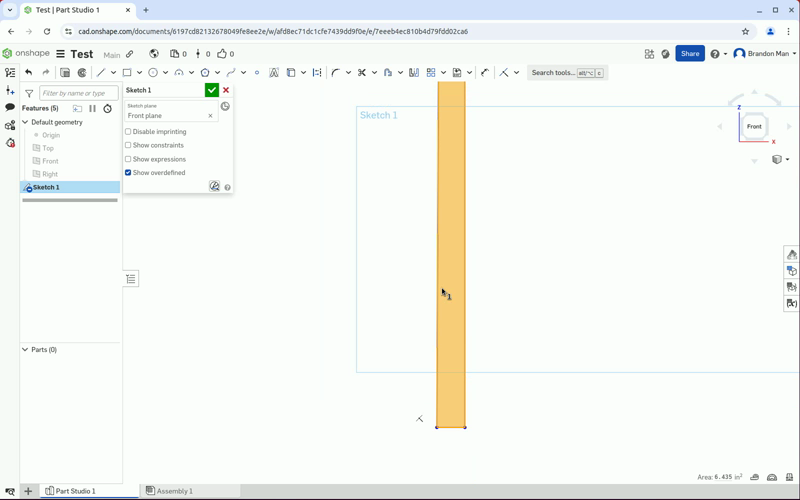
scroll(-6)
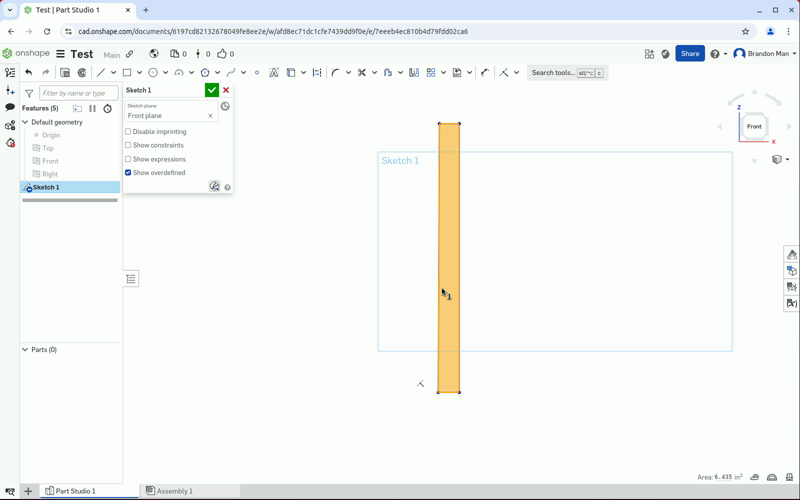
scroll(-6)
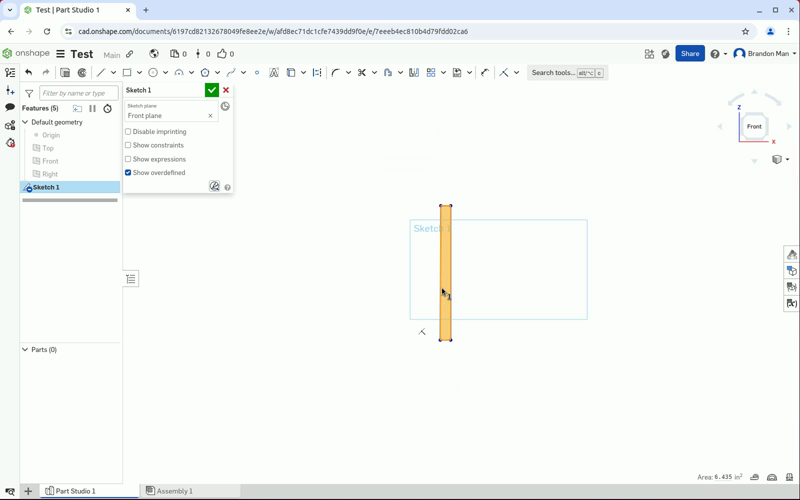
scroll(-6)
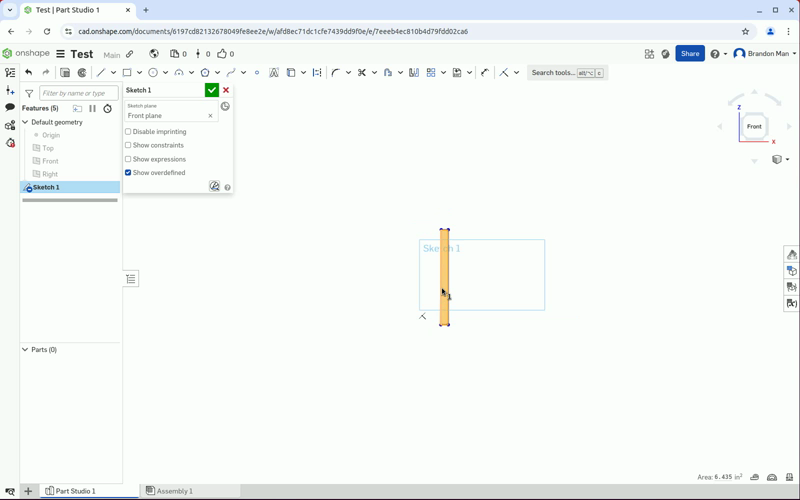
scroll(-6)
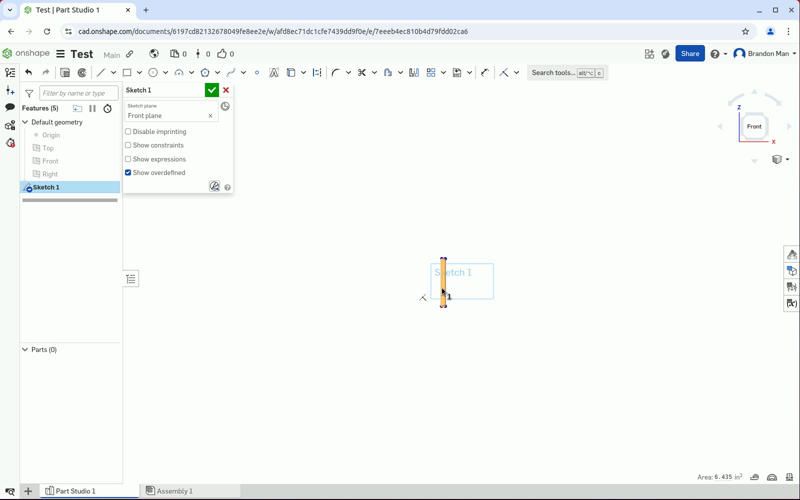
mouse_move(73, 352)
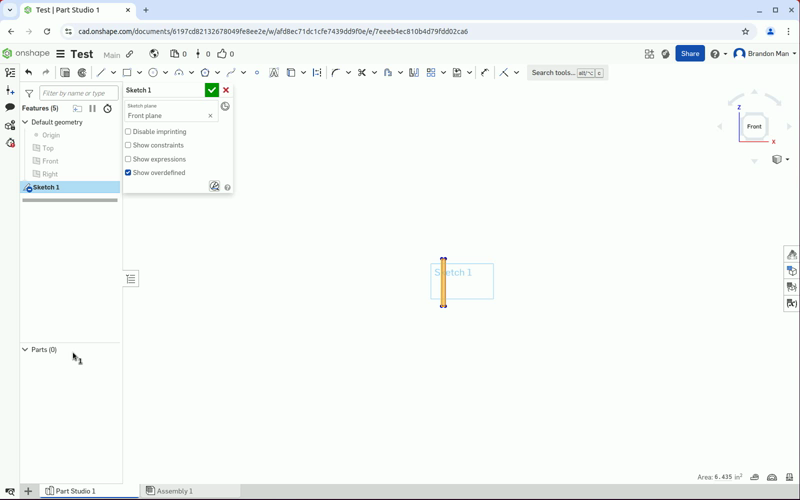
key(shift+y)
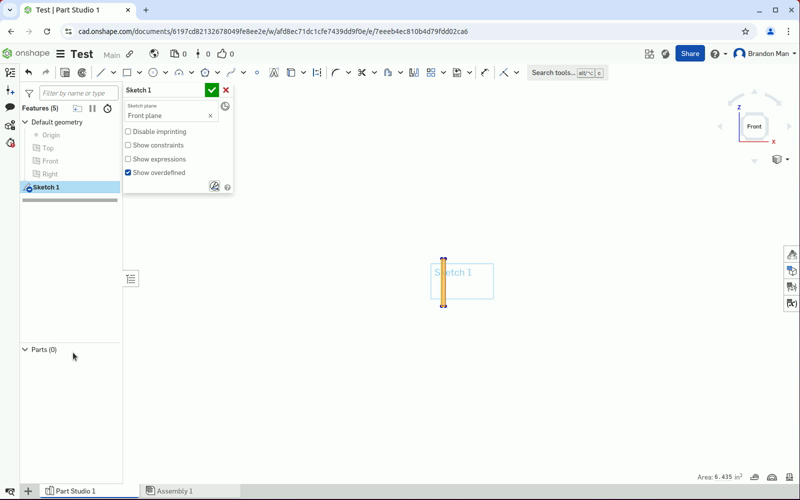
key(shift+e)
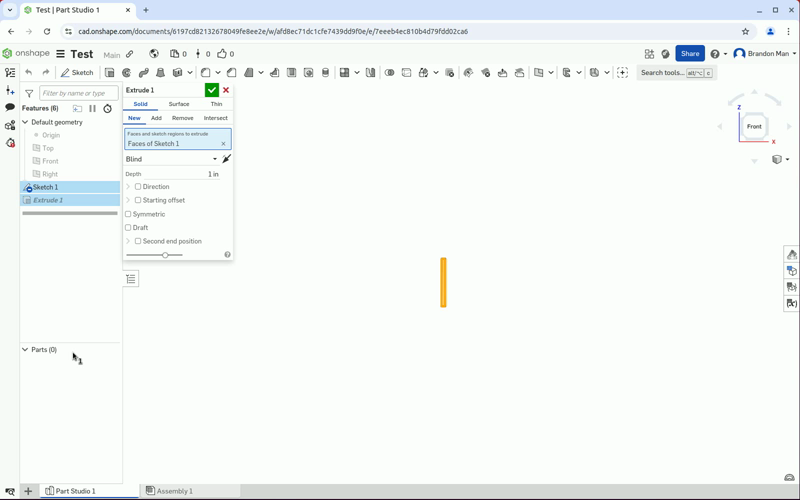
mouse_move(143, 106)
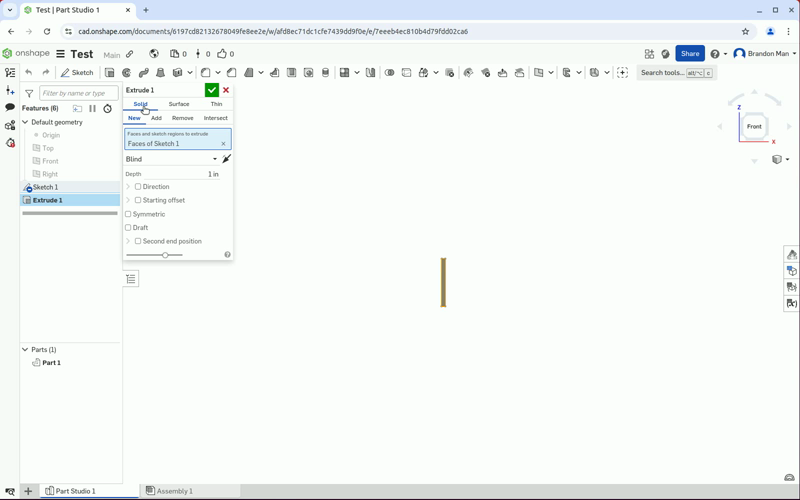
click(143, 106)
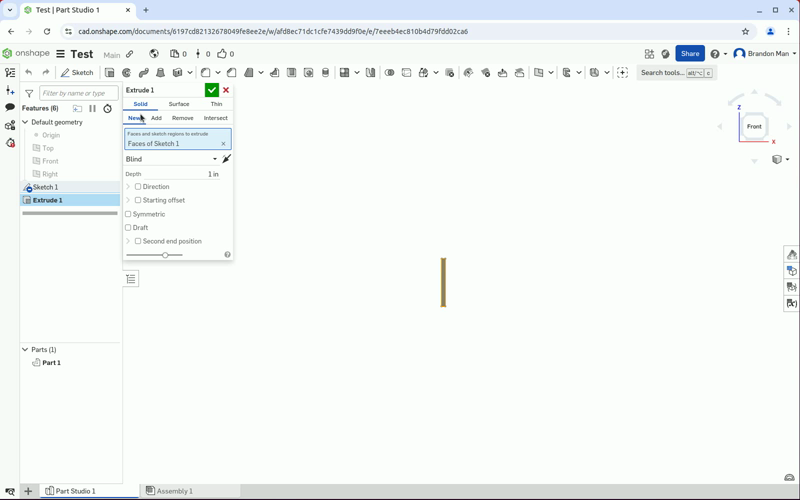
mouse_move(137, 120)
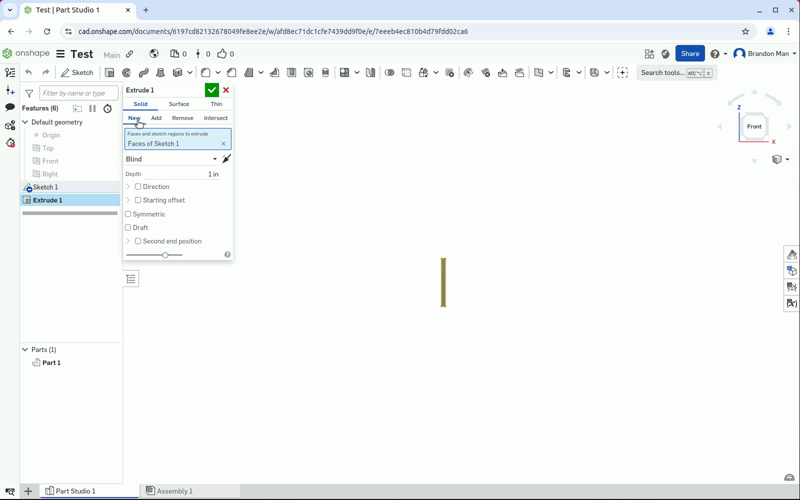
click(137, 120)
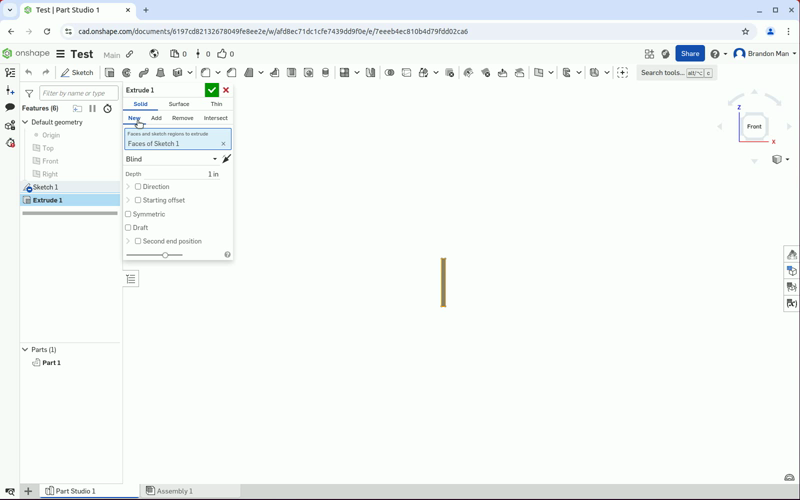
key(tab, 4)
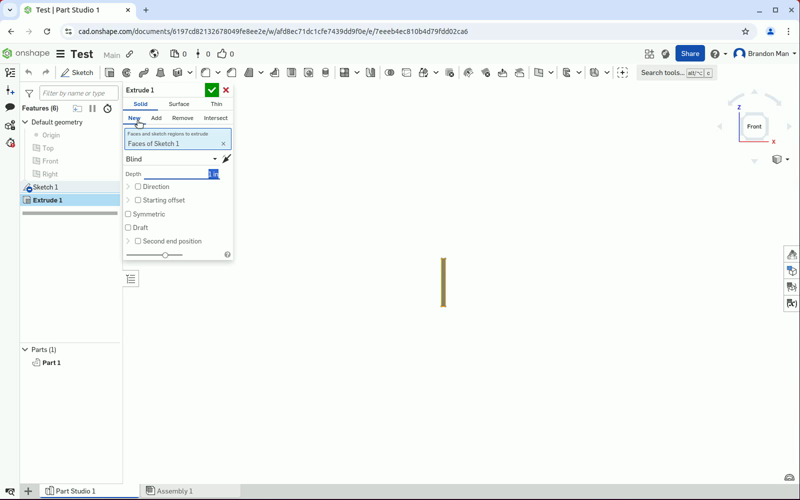
text(0.481)
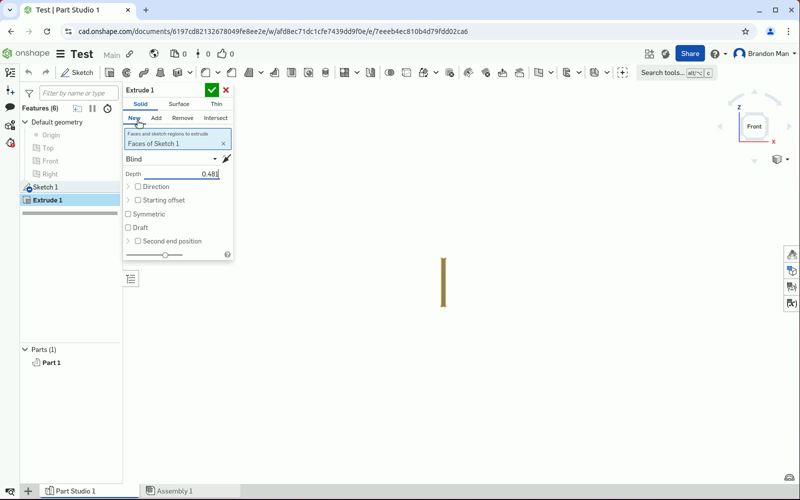
key(enter)
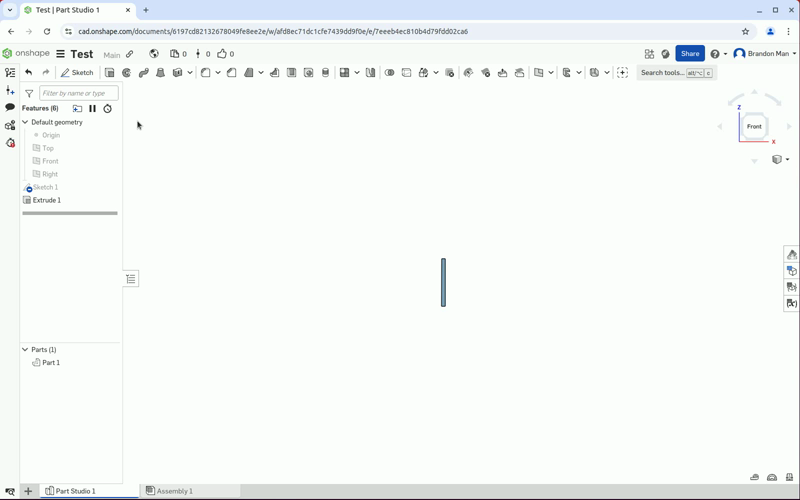
key(shift+h)
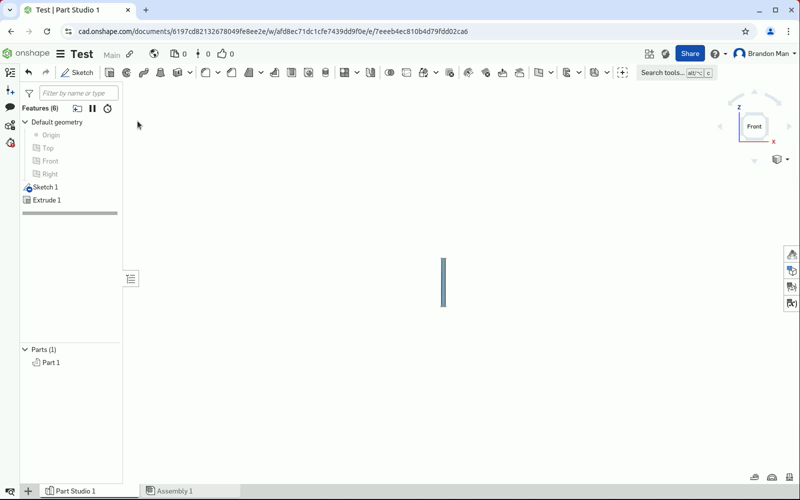
key(shift+h)
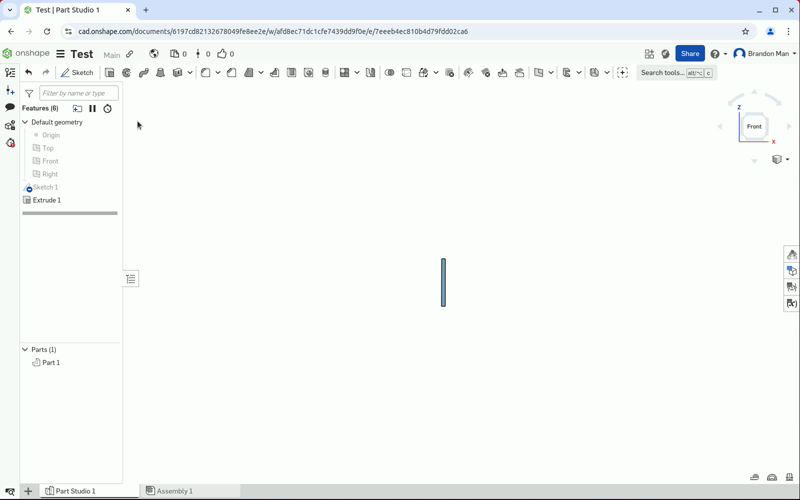
mouse_move(73, 189)
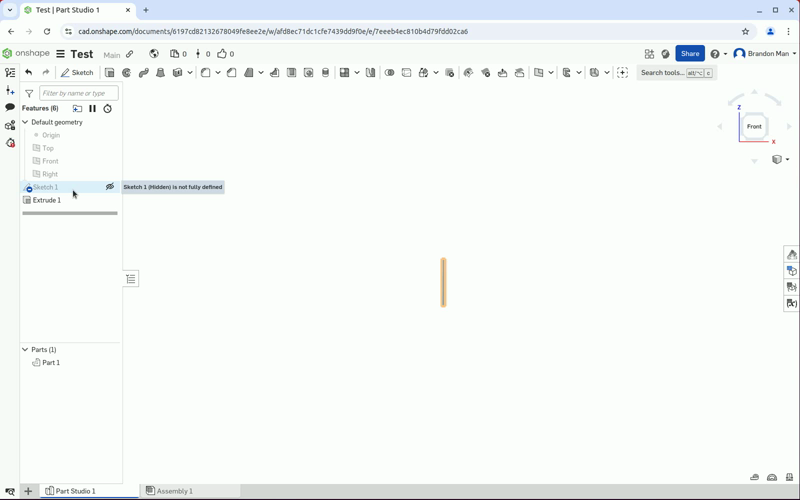
click(73, 189)
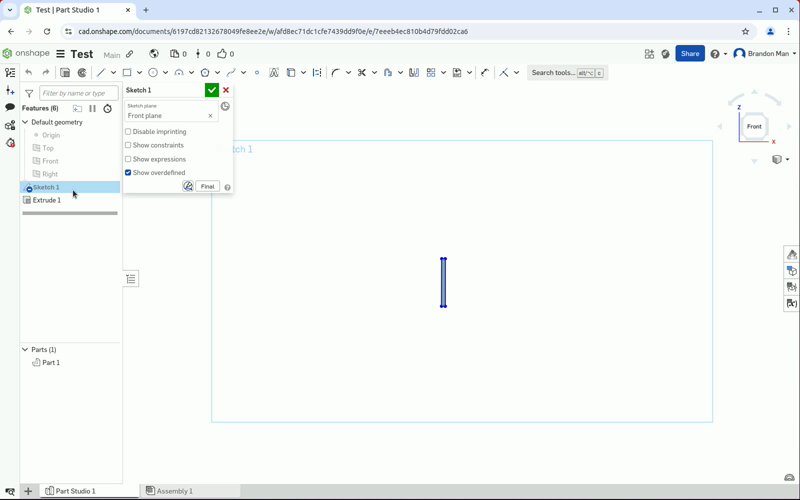
mouse_move(229, 92)
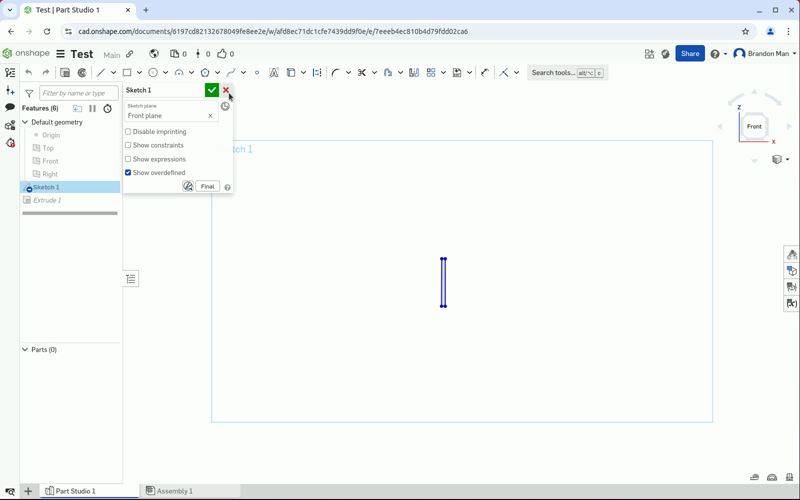
click(229, 92)
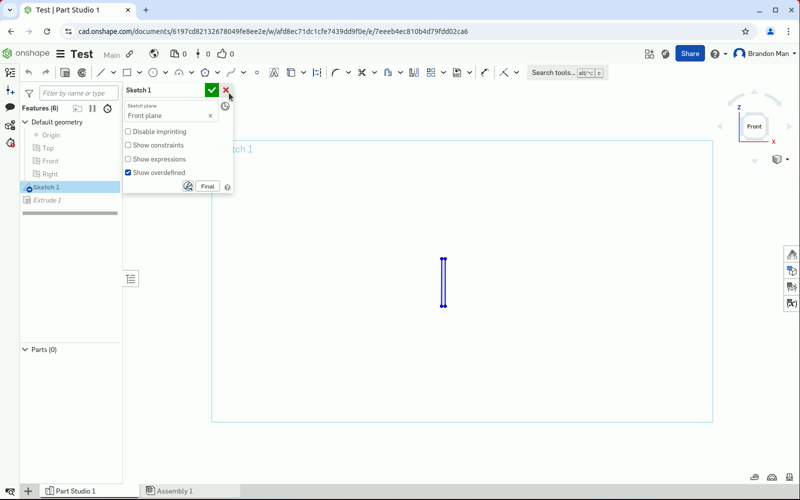
key(shift+s)
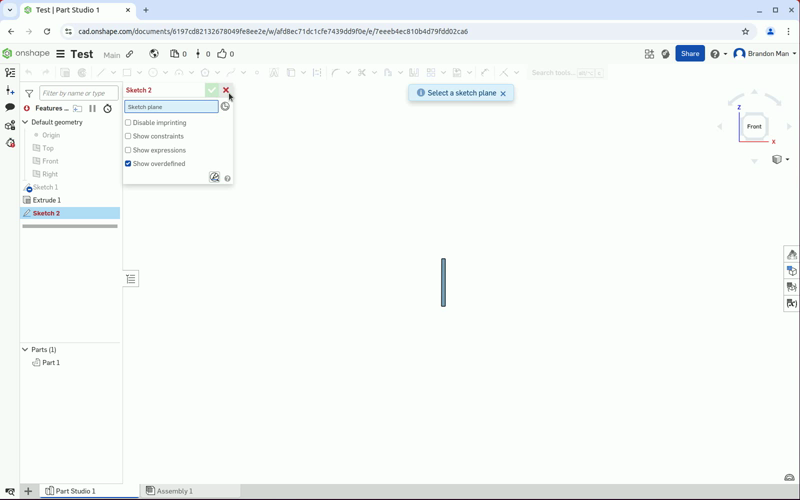
mouse_move(73, 163)
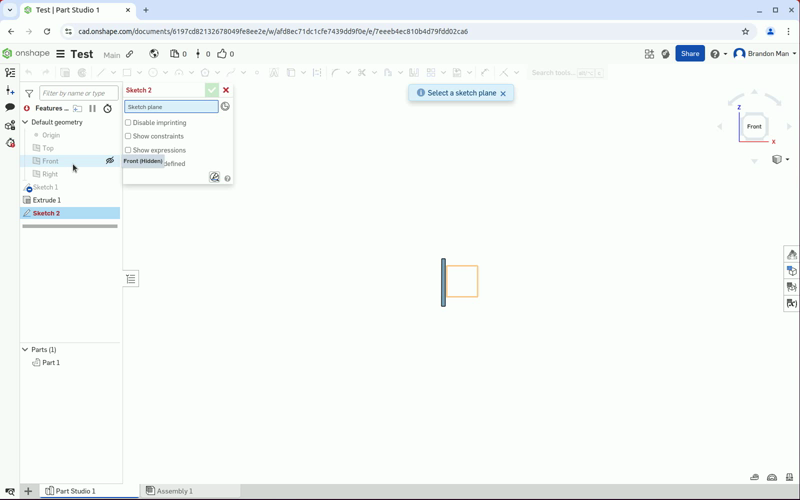
click(73, 163)
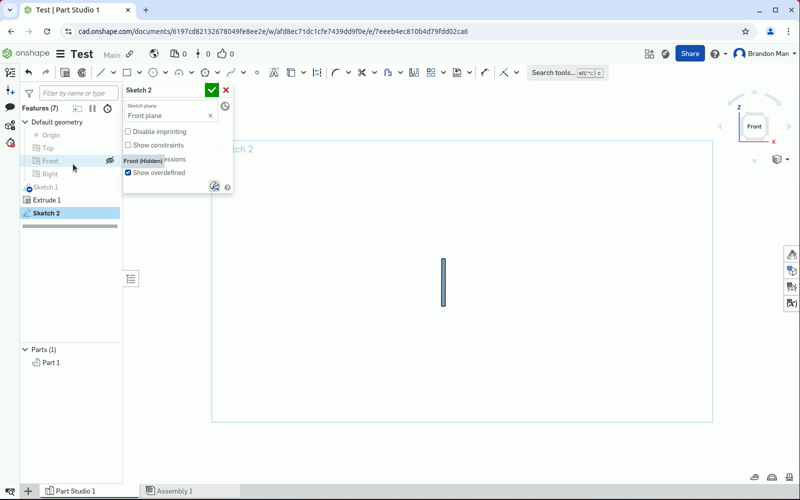
mouse_move(73, 352)
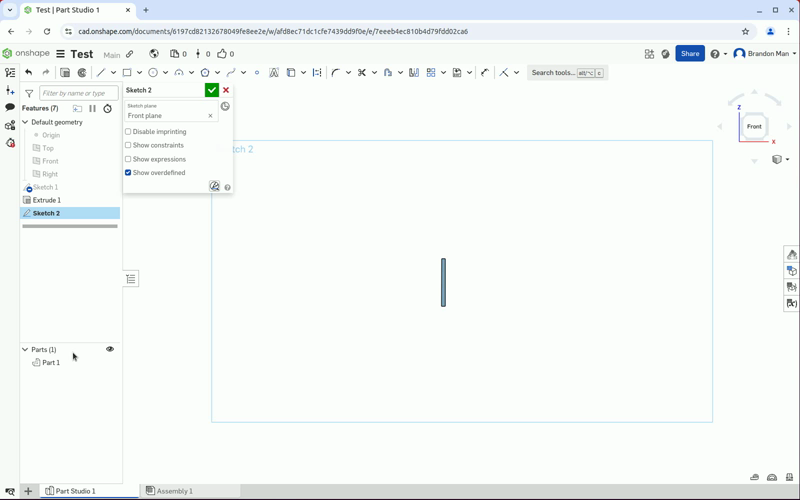
key(y)
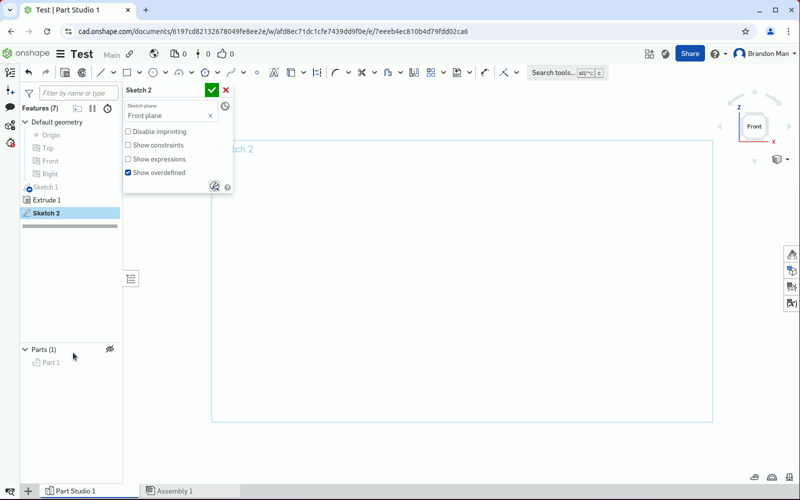
key(l)
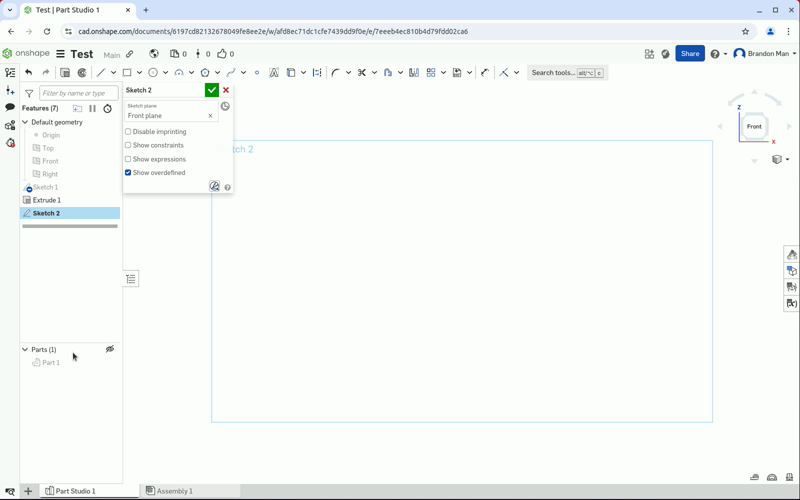
key_down(shift)
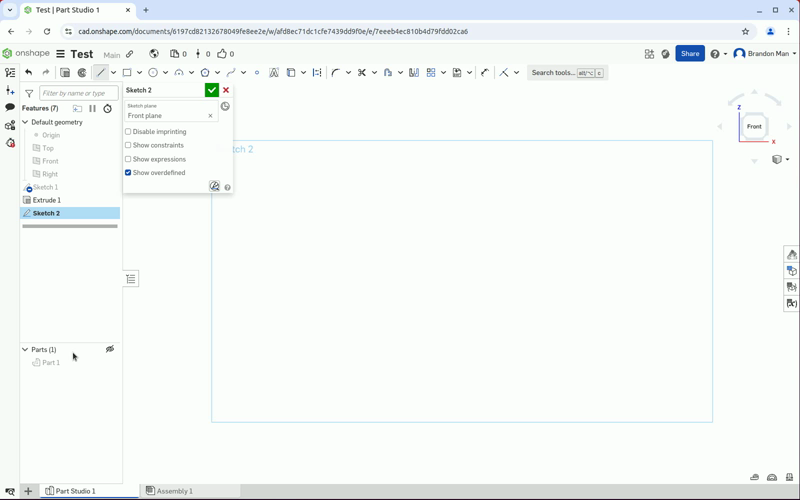
mouse_move(441, 308)
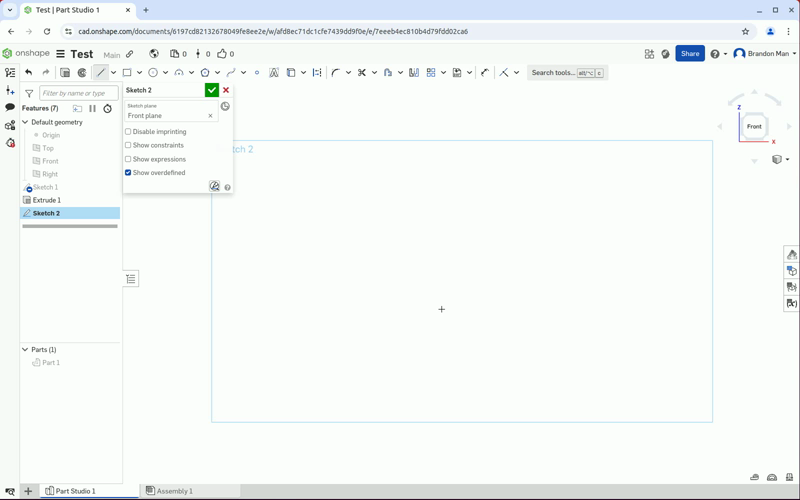
click(441, 308)
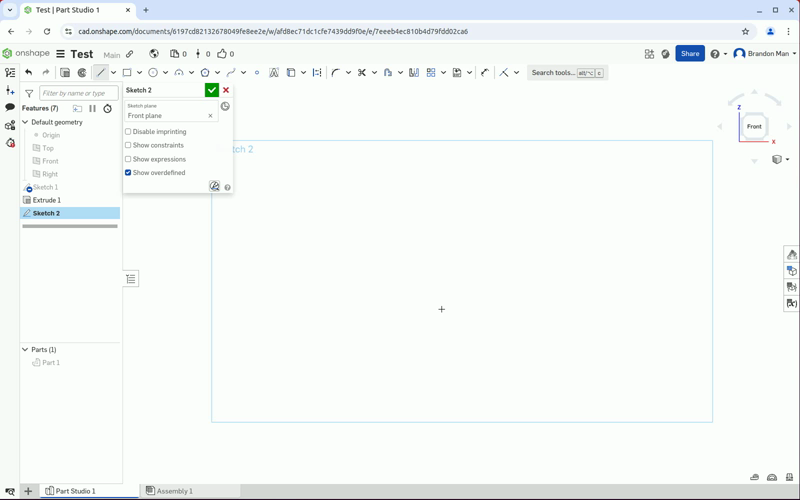
key_up(shift)
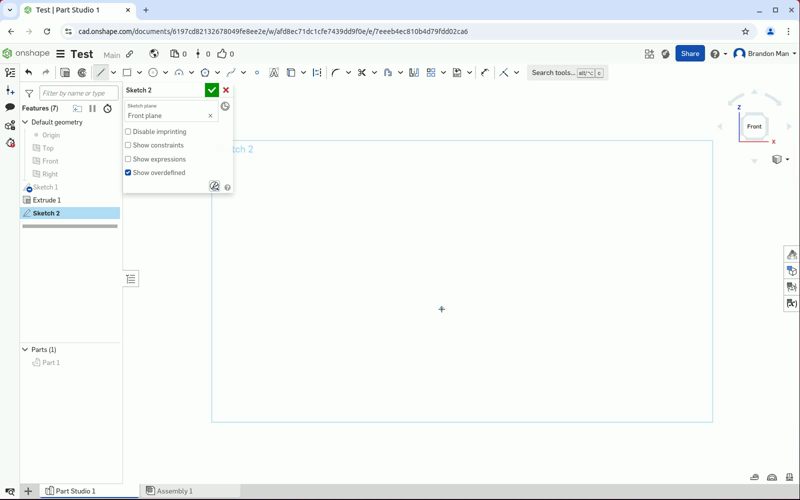
key_down(shift)
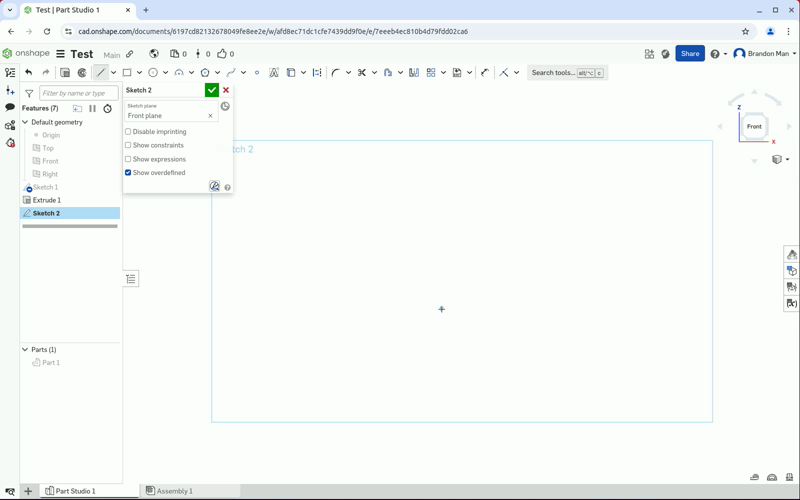
mouse_move(471, 308)
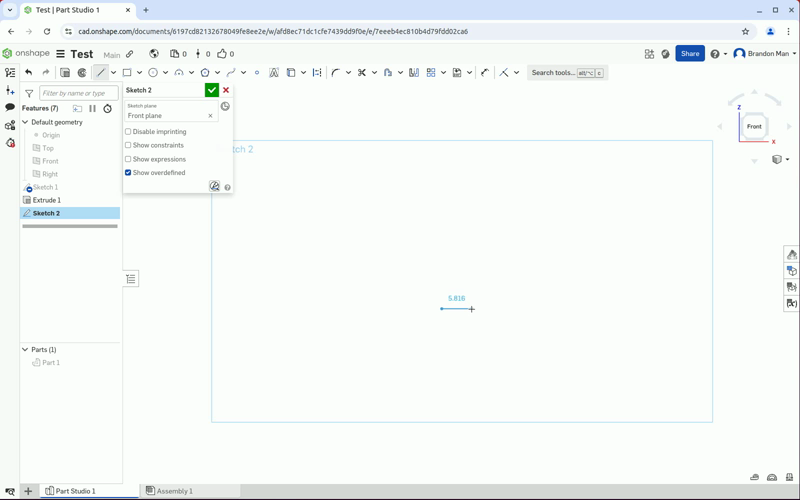
mouse_move(445, 308)
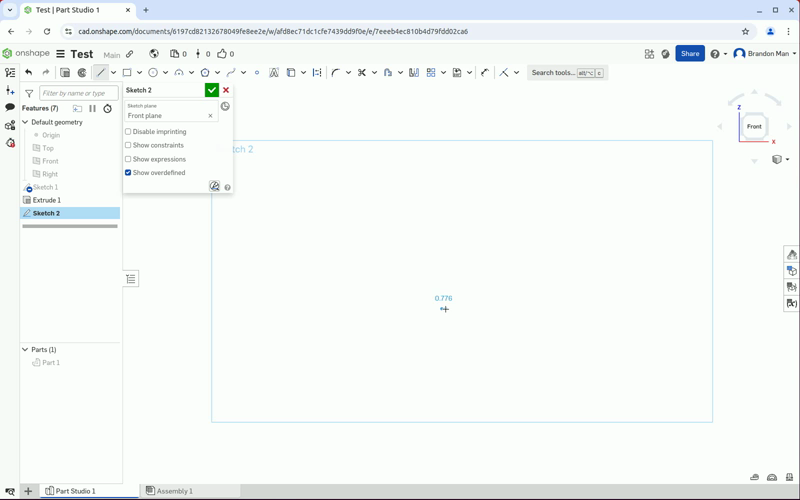
scroll(6)
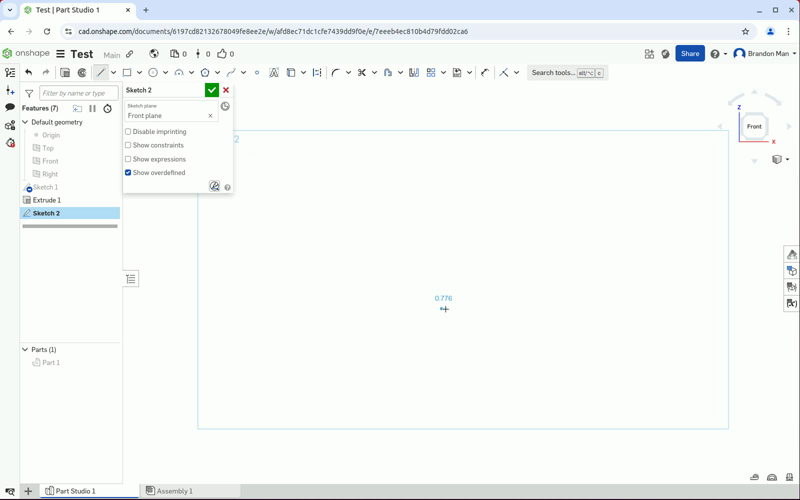
scroll(6)
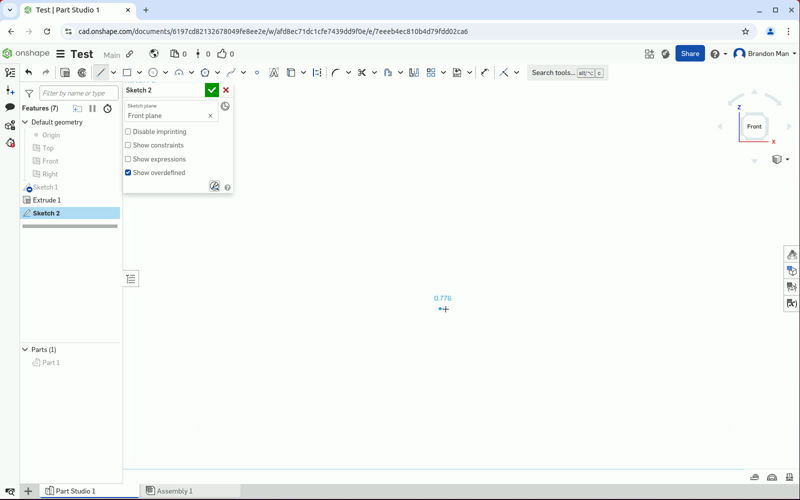
scroll(6)
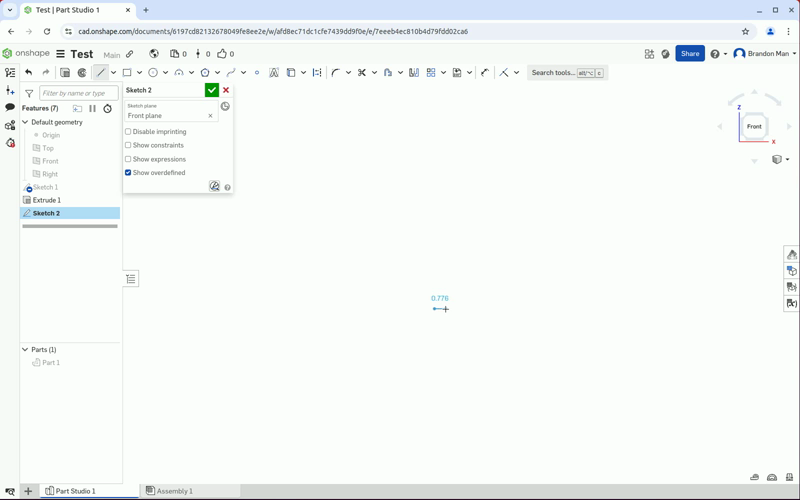
scroll(6)
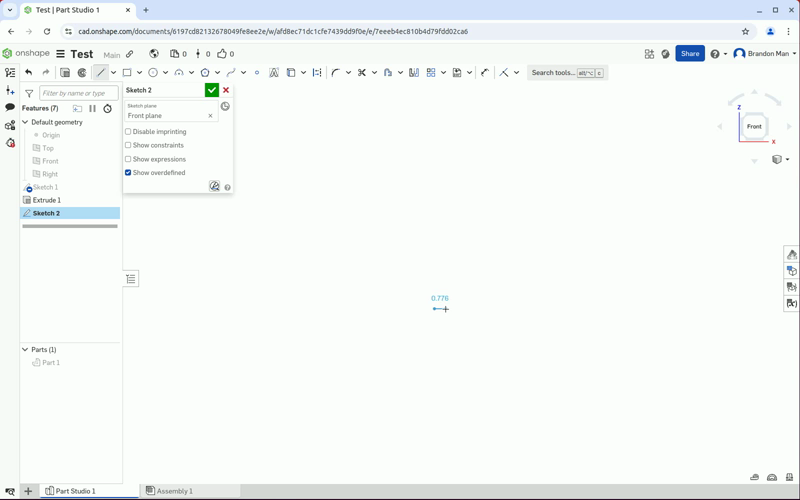
scroll(6)
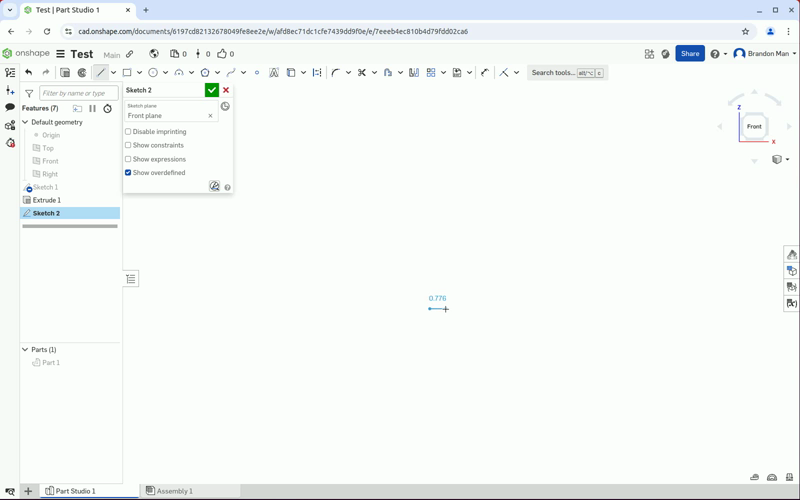
scroll(6)
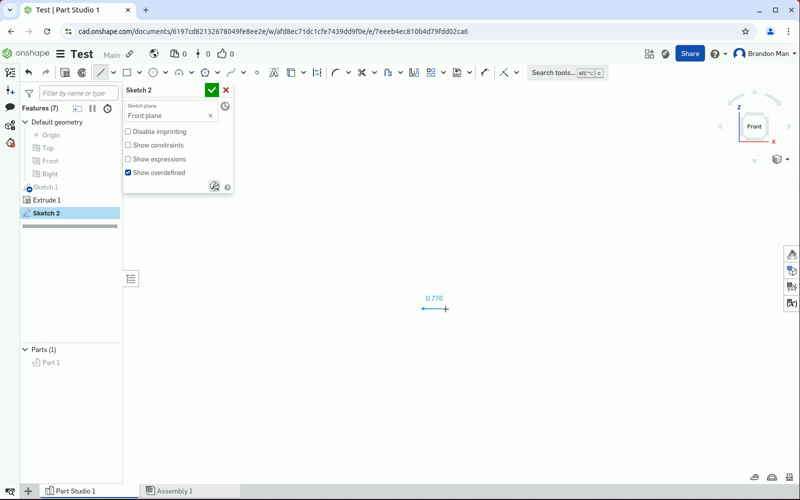
scroll(6)
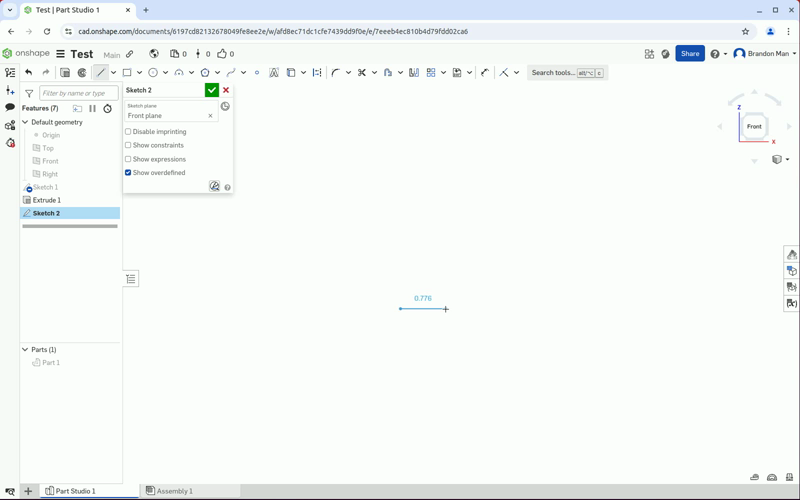
click(445, 308)
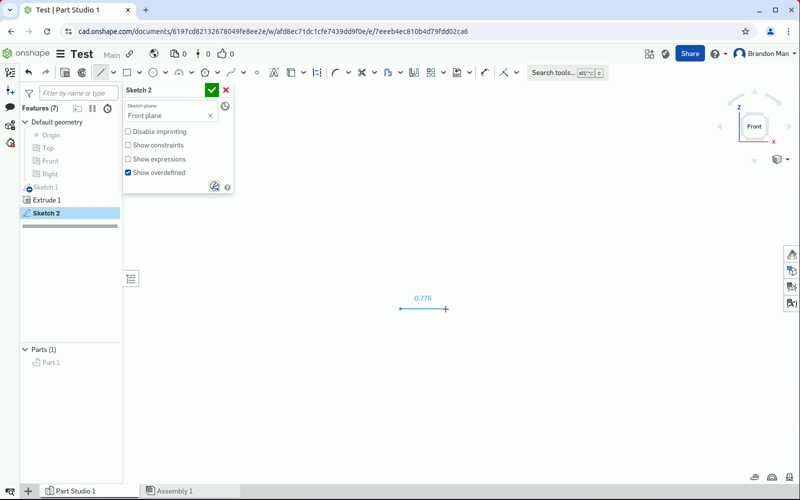
scroll(-6)
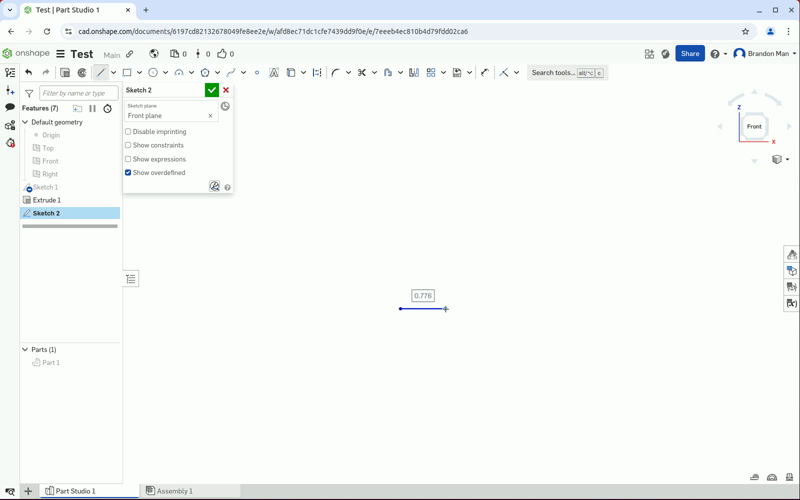
scroll(-6)
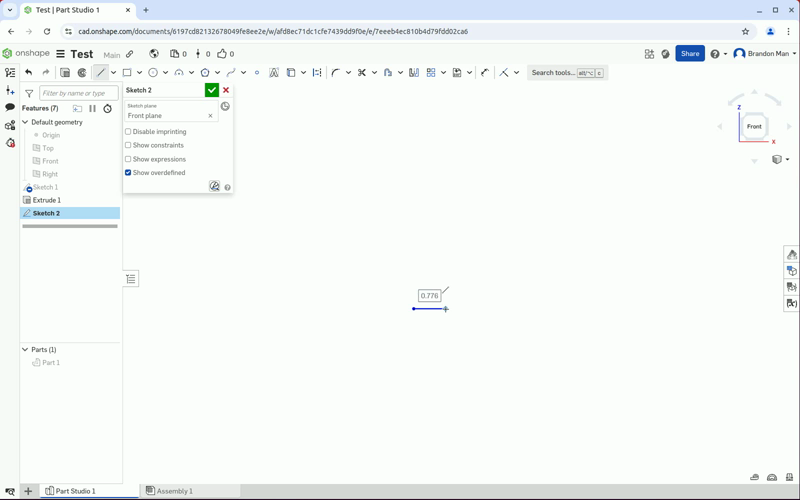
scroll(-6)
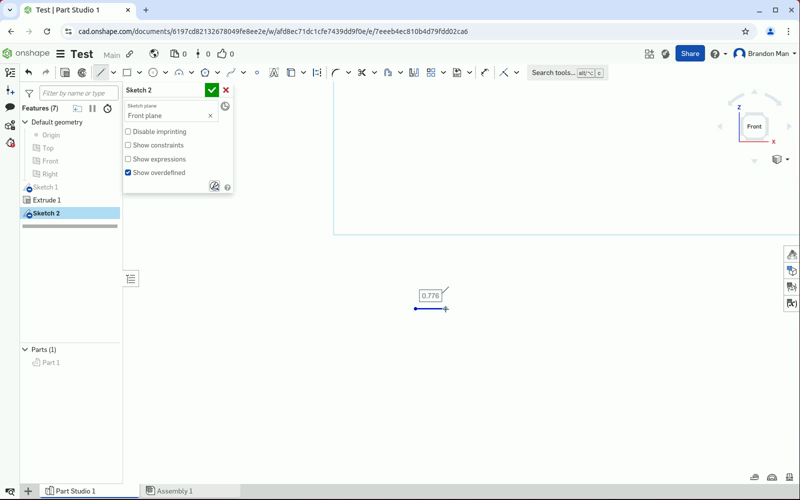
scroll(-6)
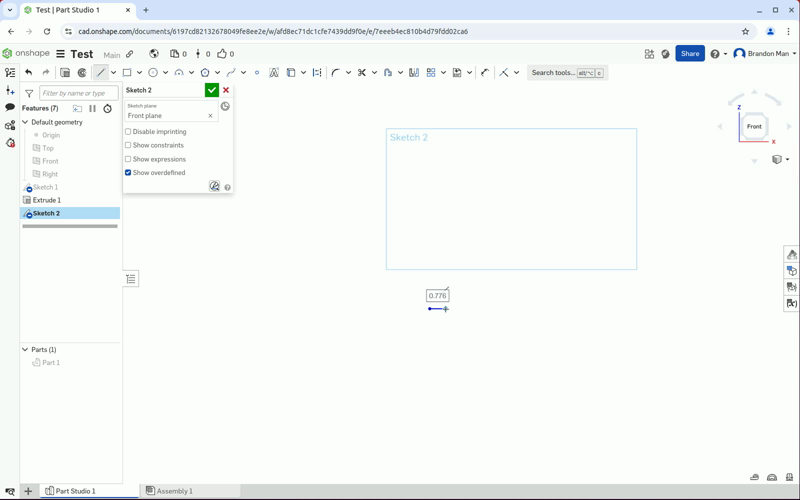
scroll(-6)
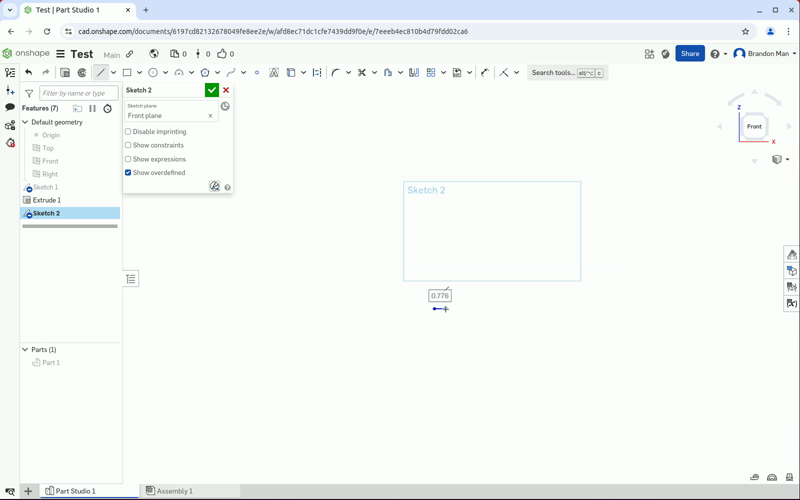
scroll(-6)
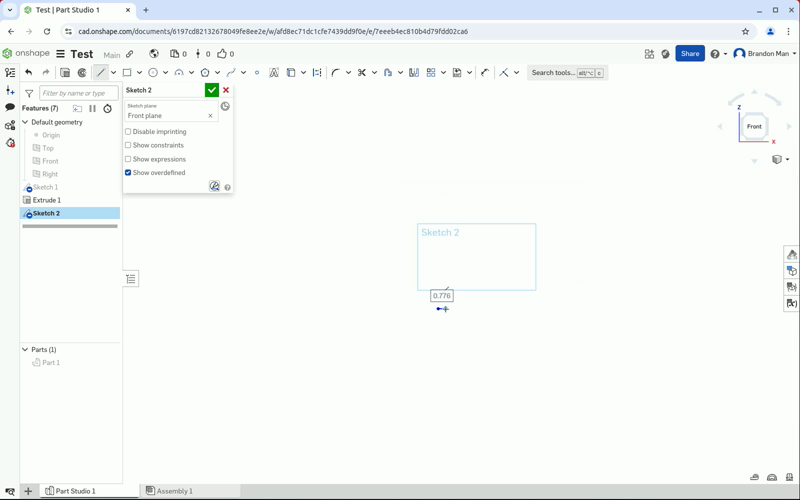
scroll(-6)
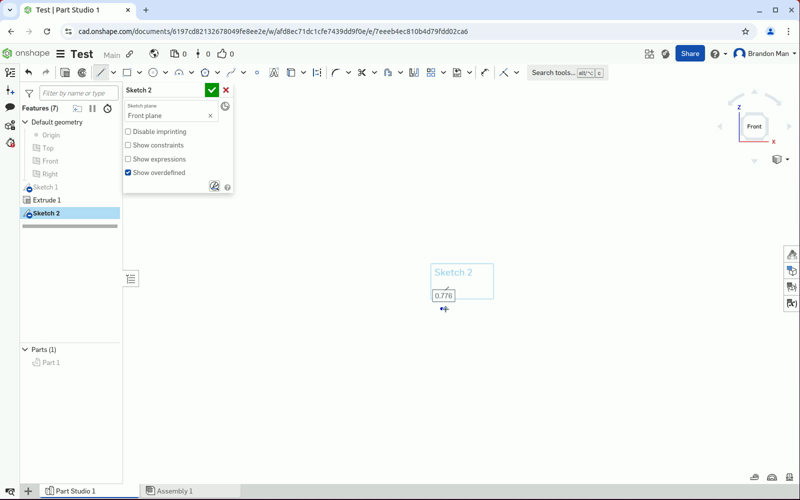
key_up(shift)
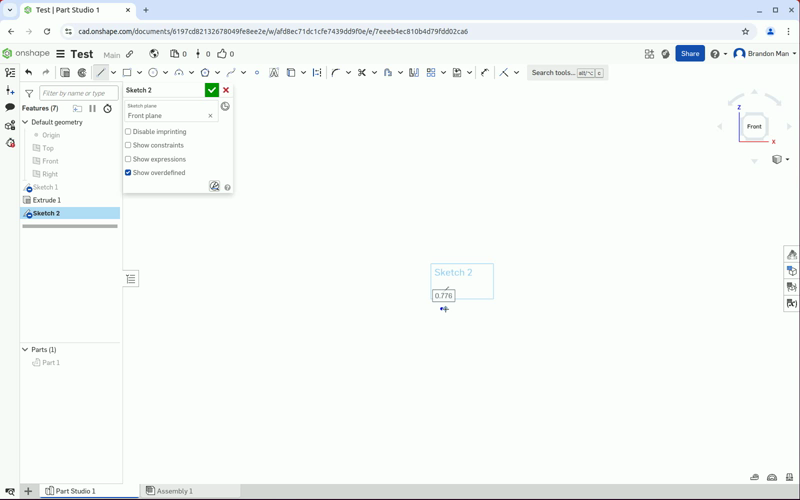
key_down(shift)
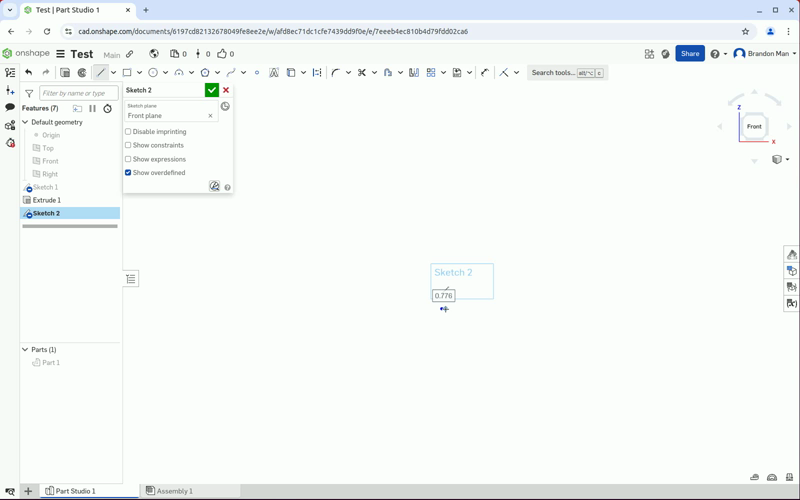
mouse_move(475, 308)
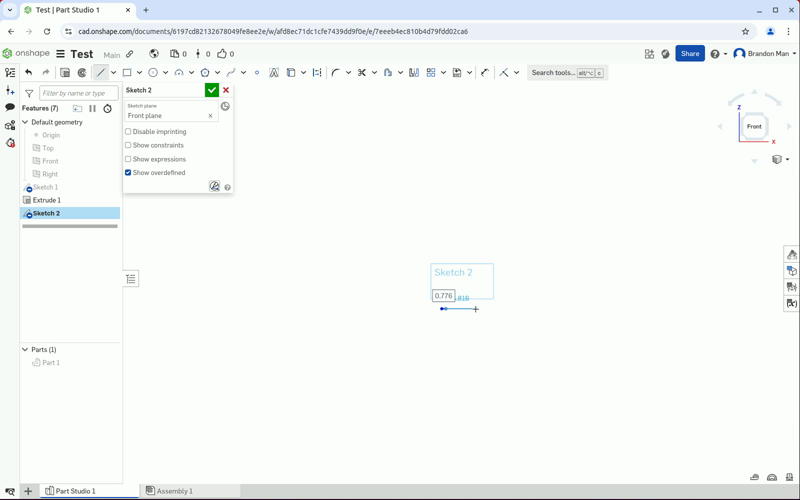
mouse_move(445, 305)
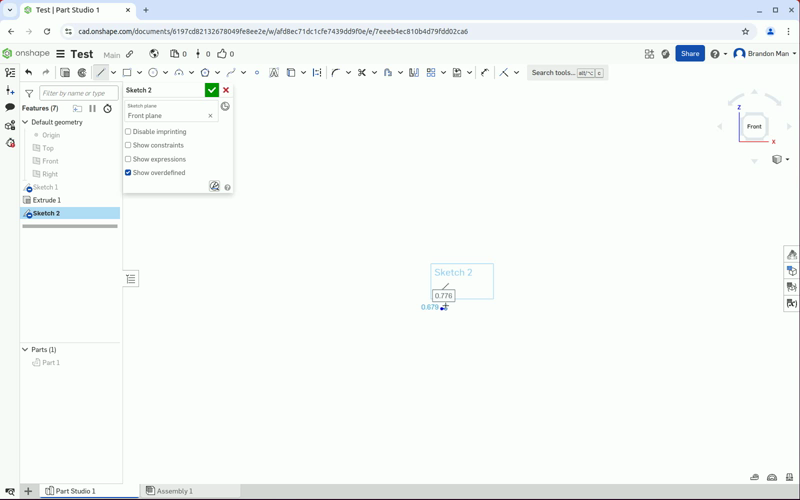
scroll(6)
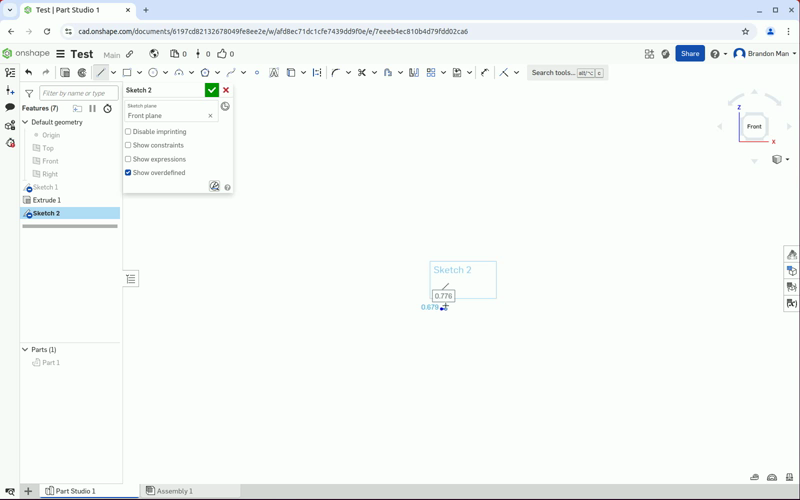
scroll(6)
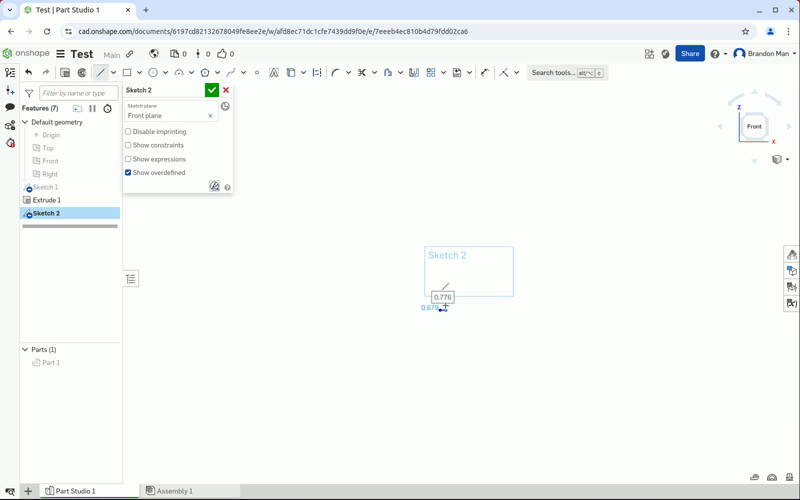
scroll(6)
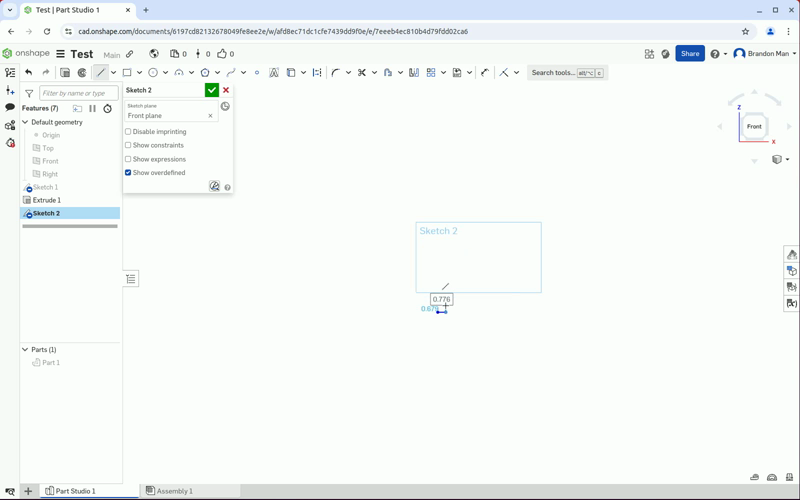
scroll(6)
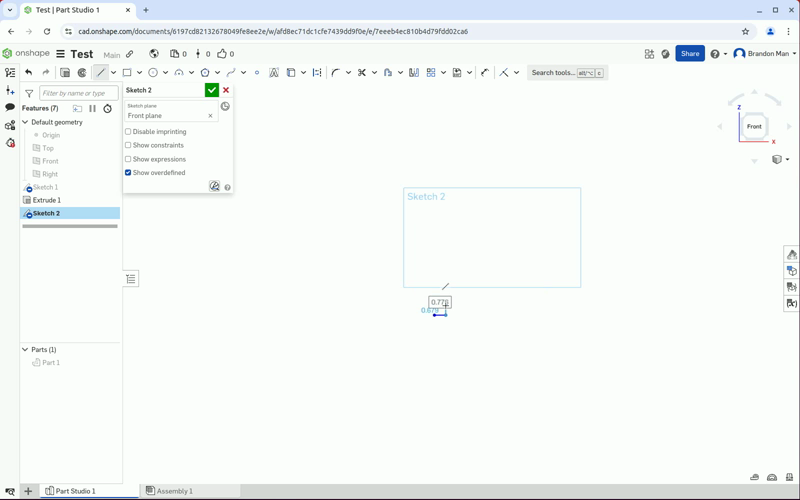
scroll(6)
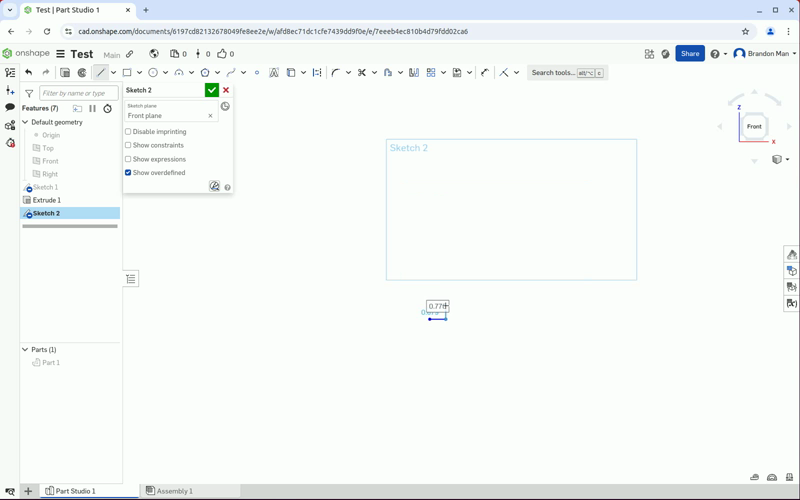
scroll(6)
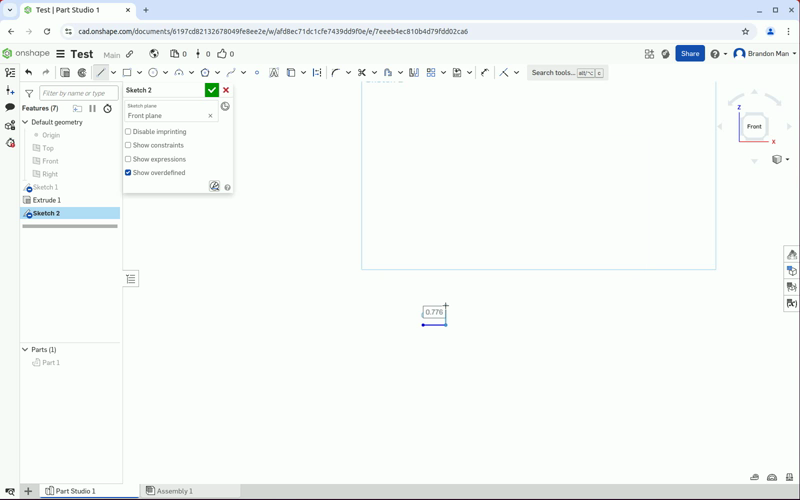
scroll(6)
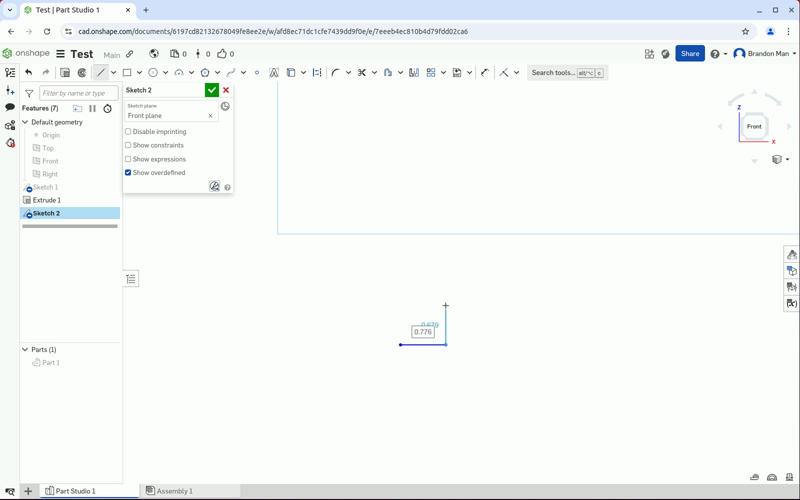
click(445, 305)
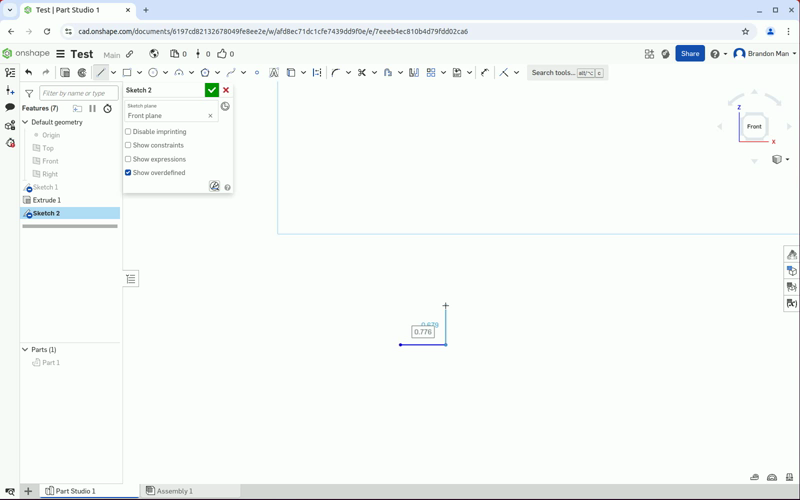
scroll(-6)
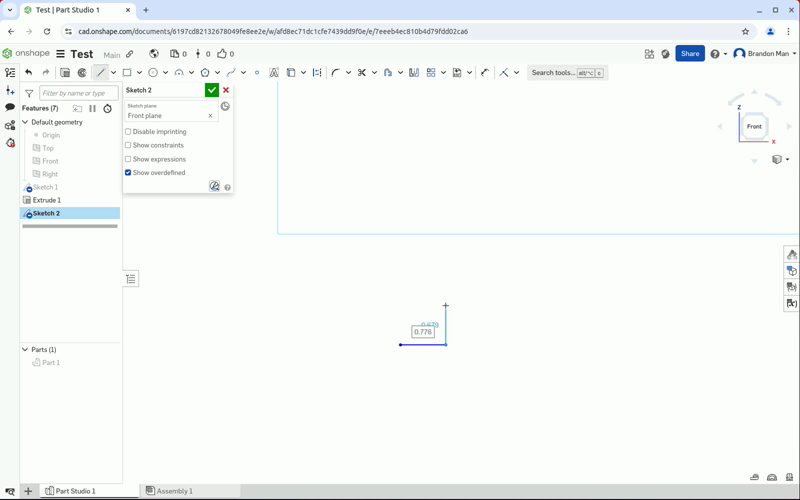
scroll(-6)
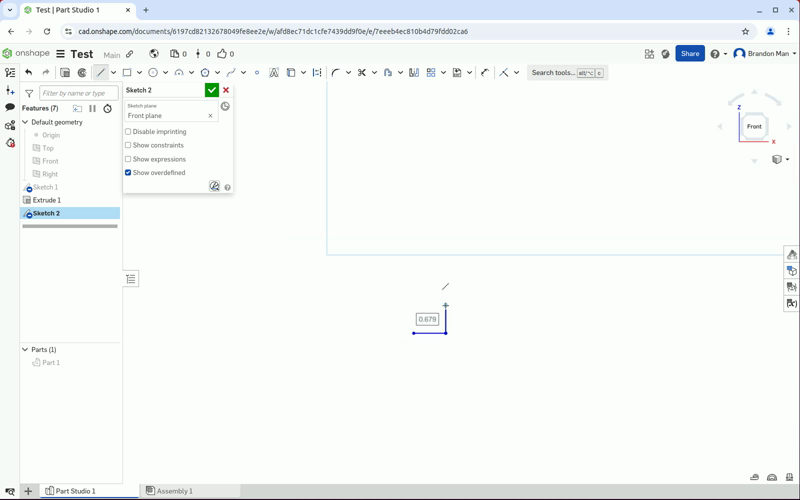
scroll(-6)
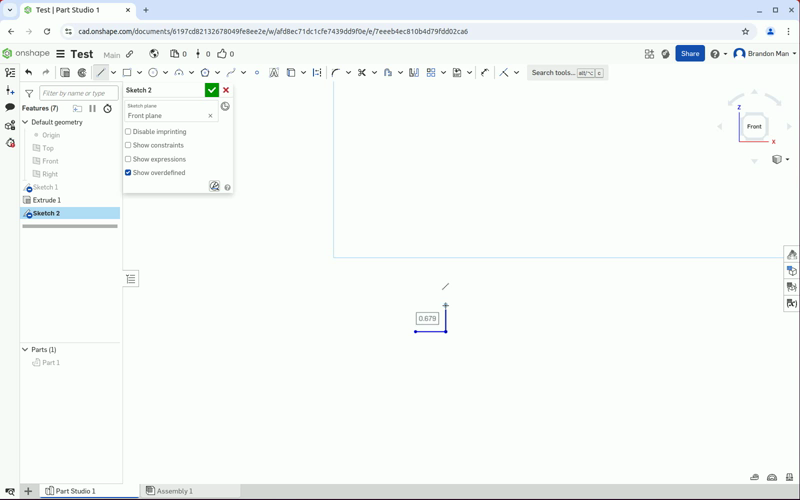
scroll(-6)
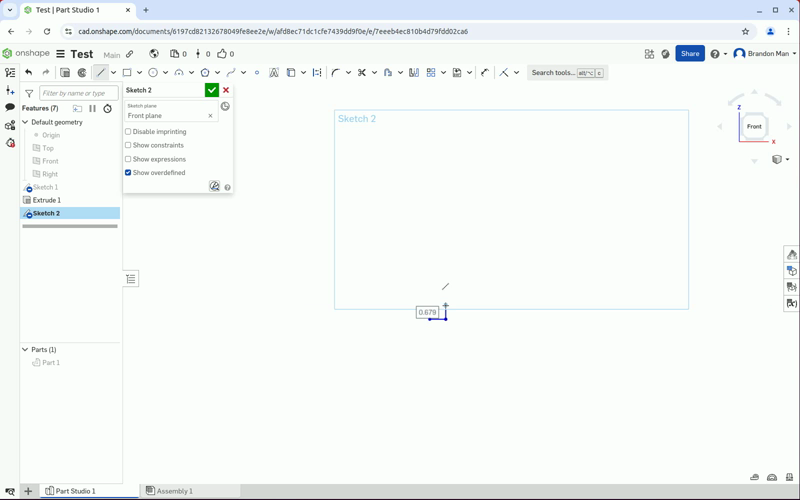
scroll(-6)
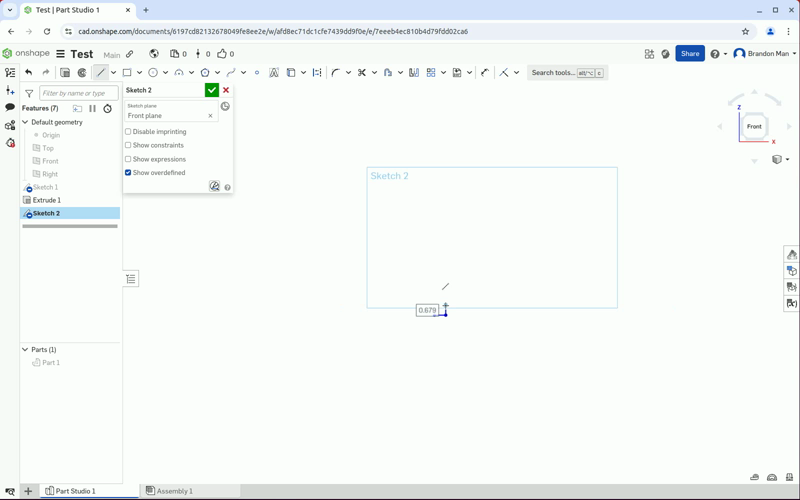
scroll(-6)
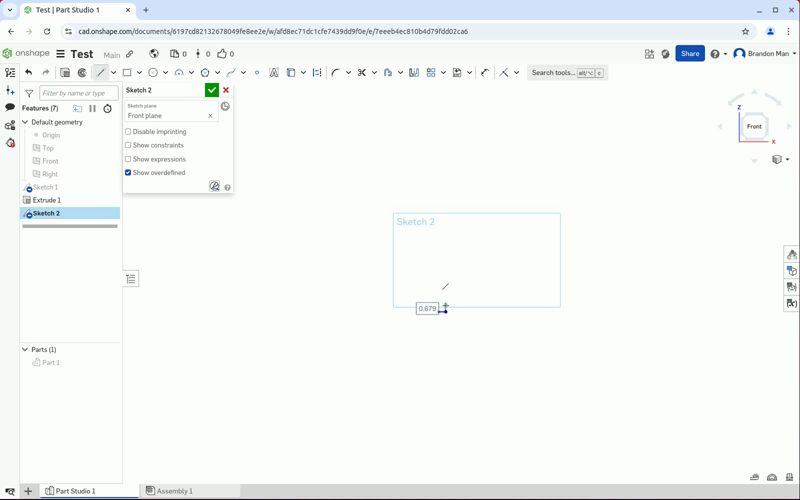
scroll(-6)
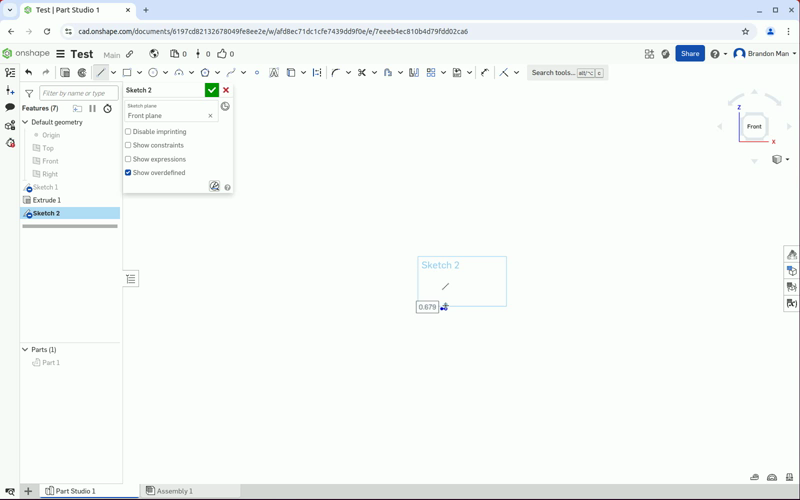
key_up(shift)
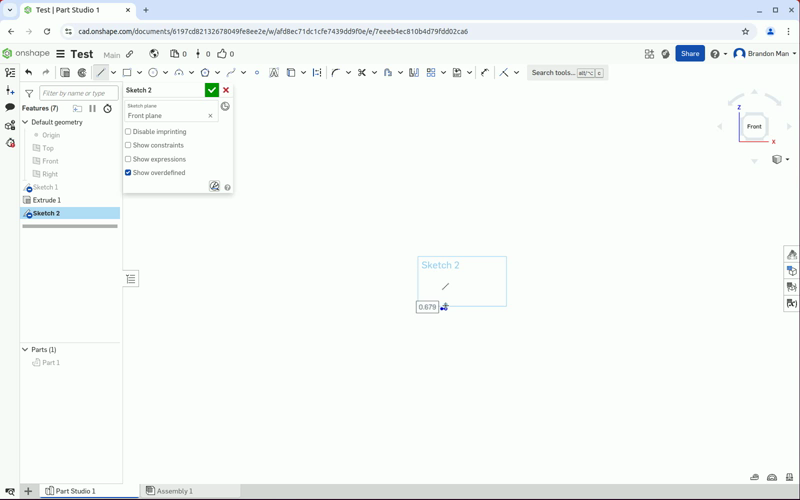
key_down(shift)
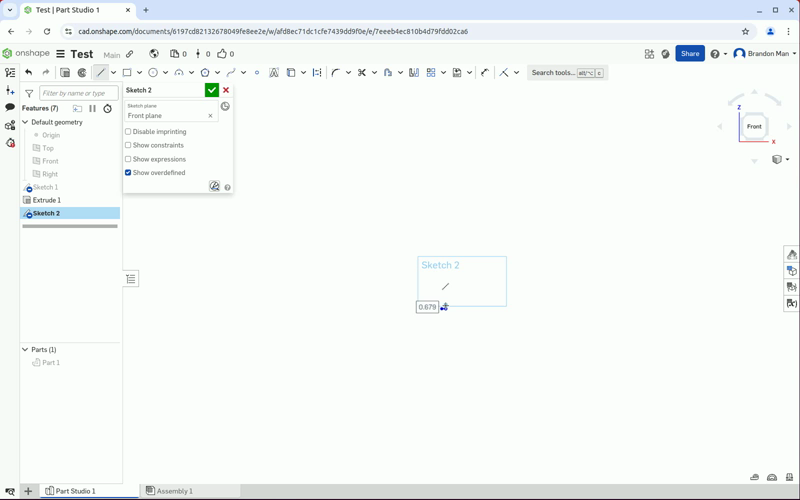
mouse_move(475, 305)
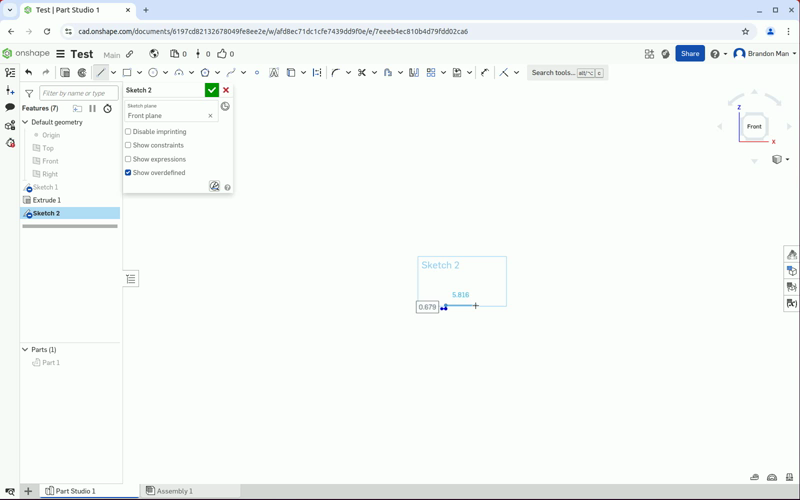
mouse_move(441, 305)
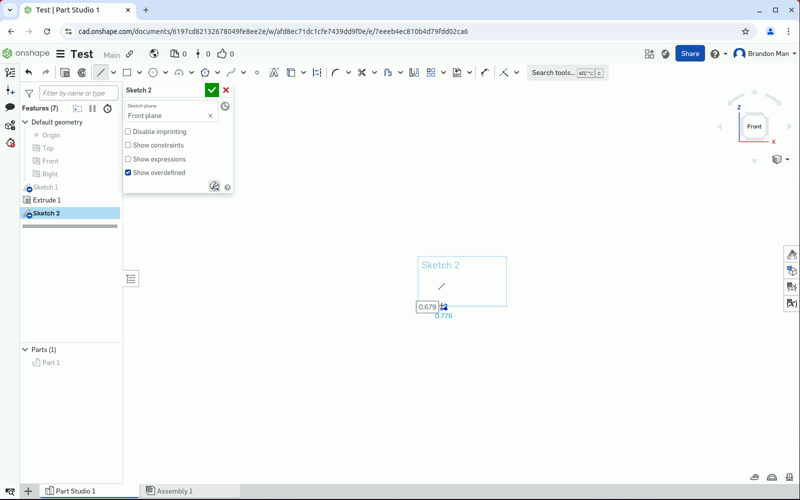
scroll(6)
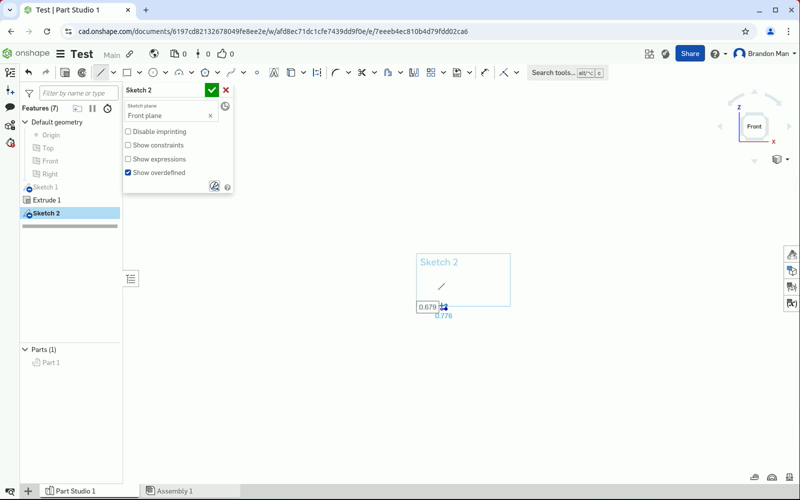
scroll(6)
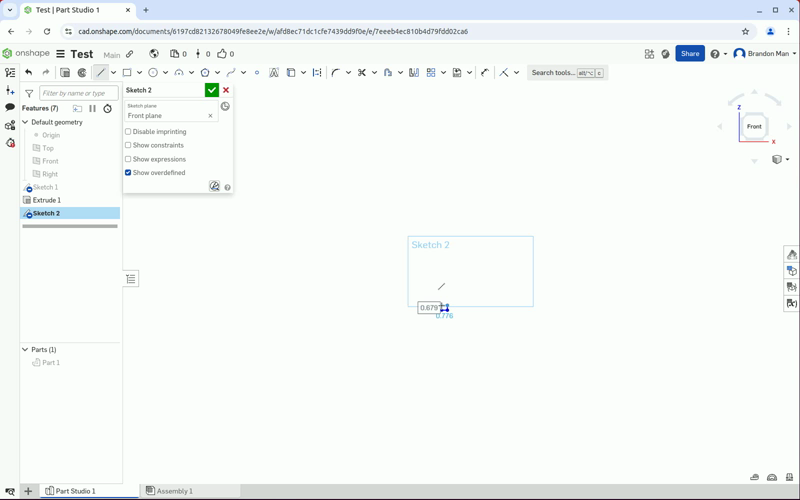
scroll(6)
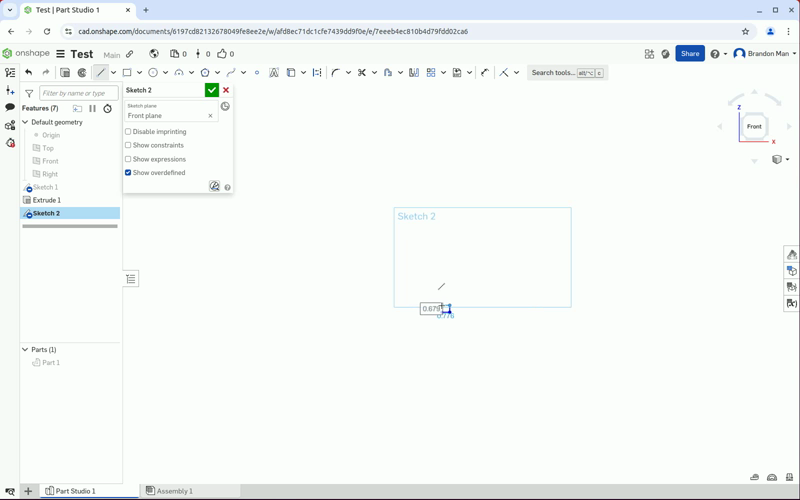
scroll(6)
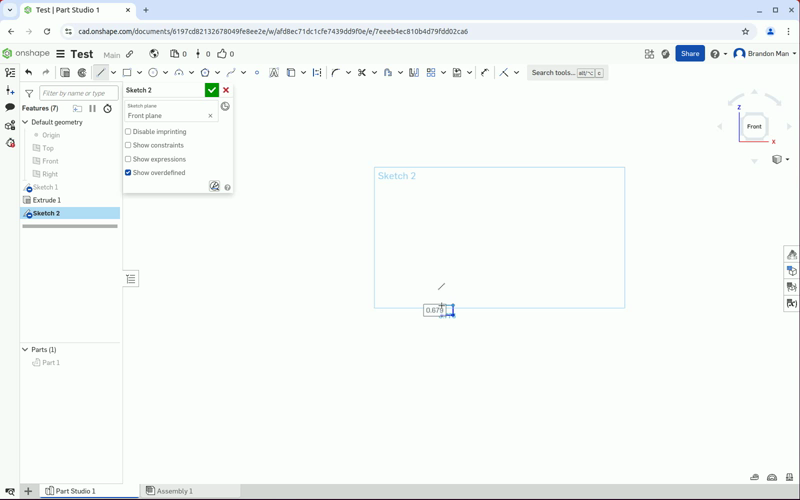
scroll(6)
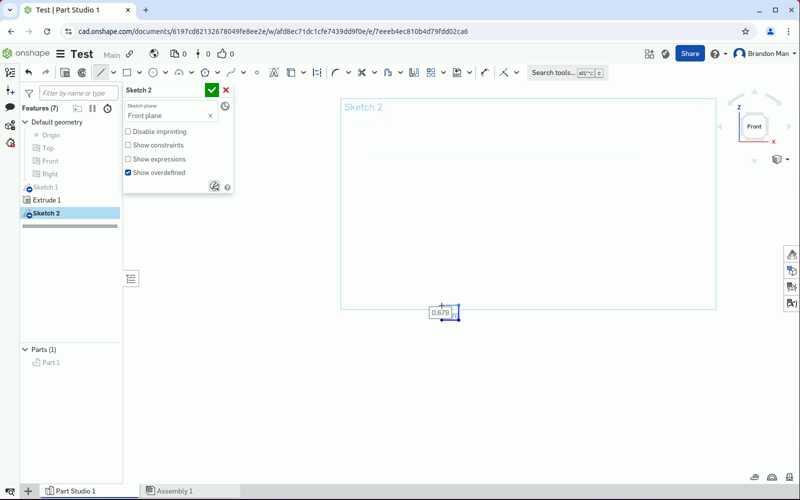
scroll(6)
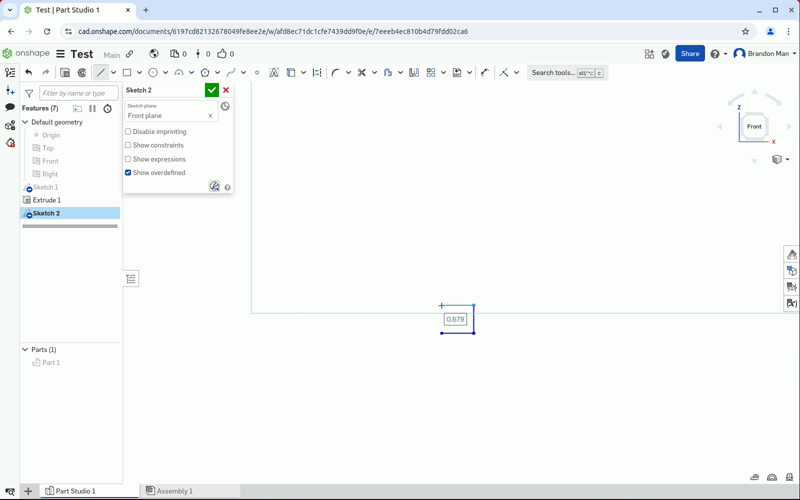
scroll(6)
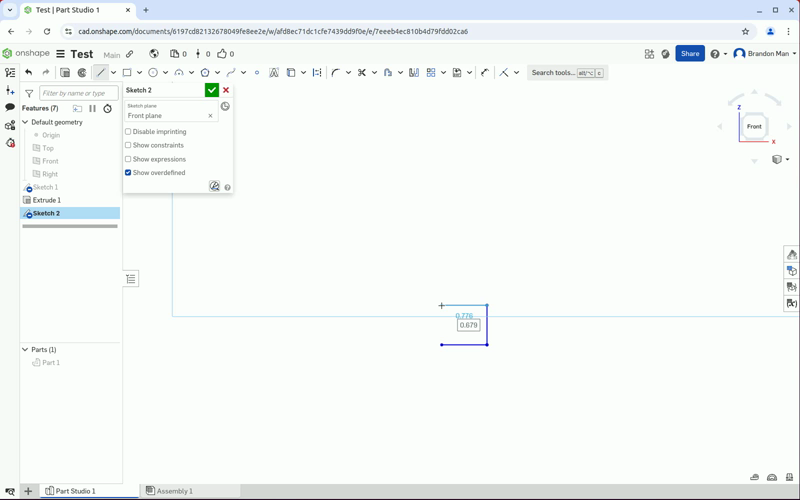
click(441, 305)
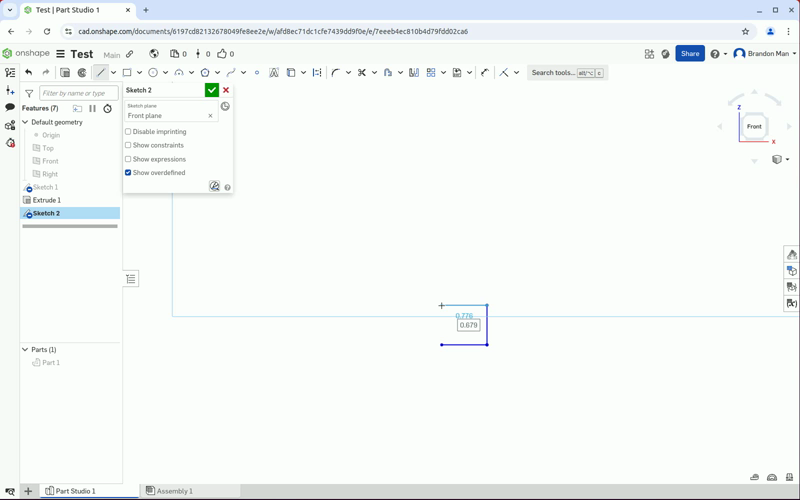
scroll(-6)
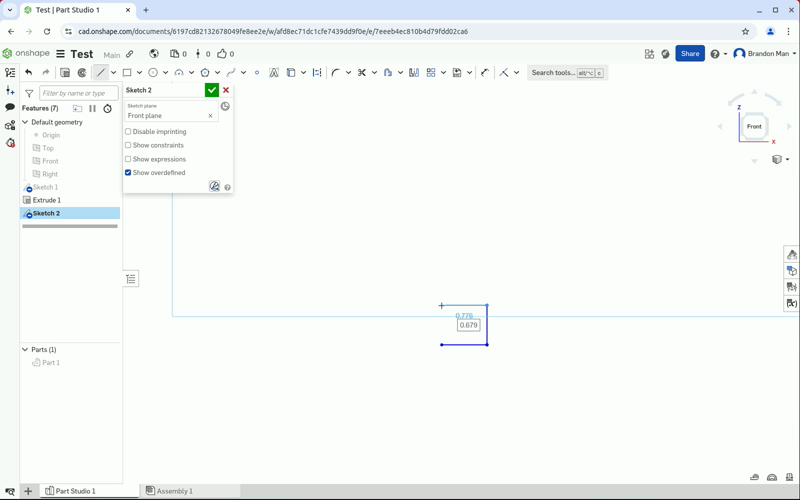
scroll(-6)
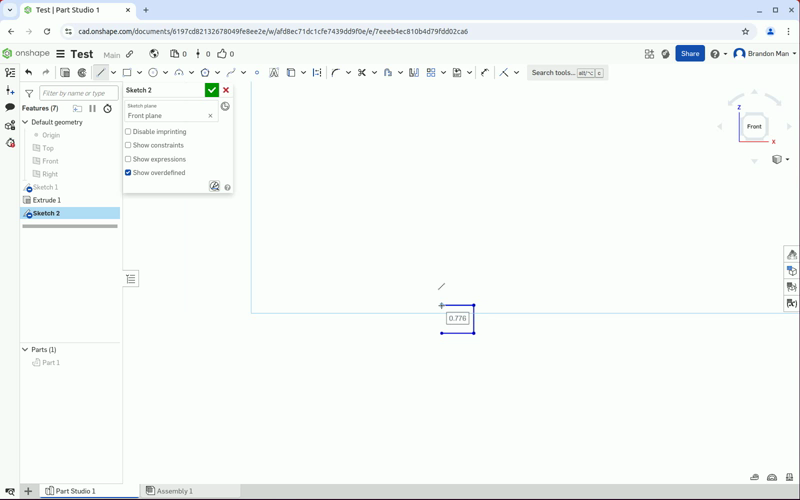
scroll(-6)
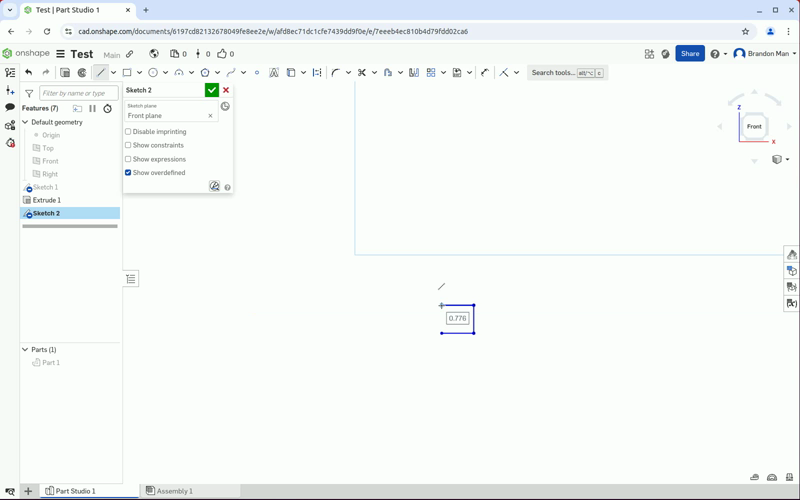
scroll(-6)
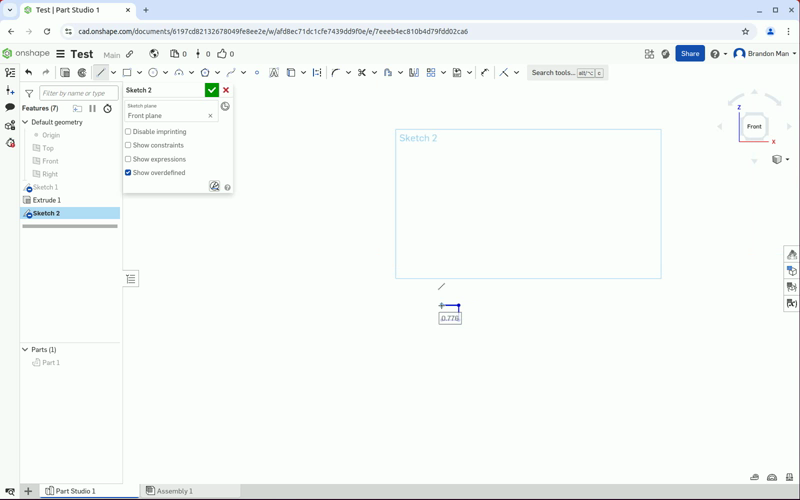
scroll(-6)
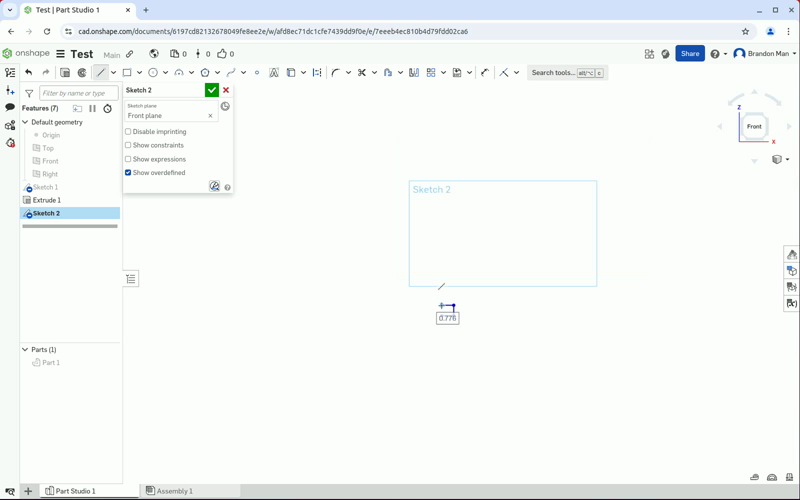
scroll(-6)
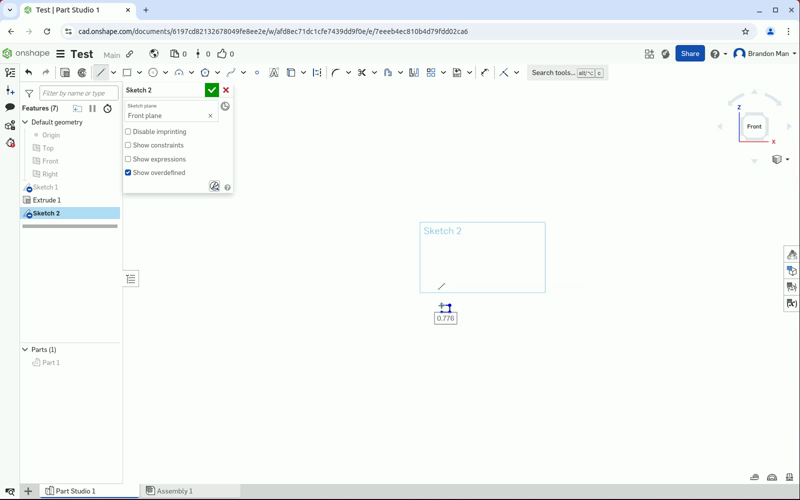
scroll(-6)
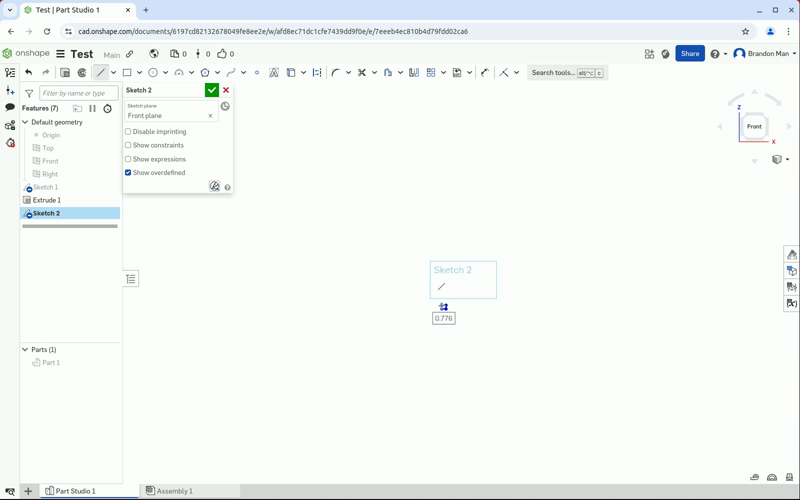
key_up(shift)
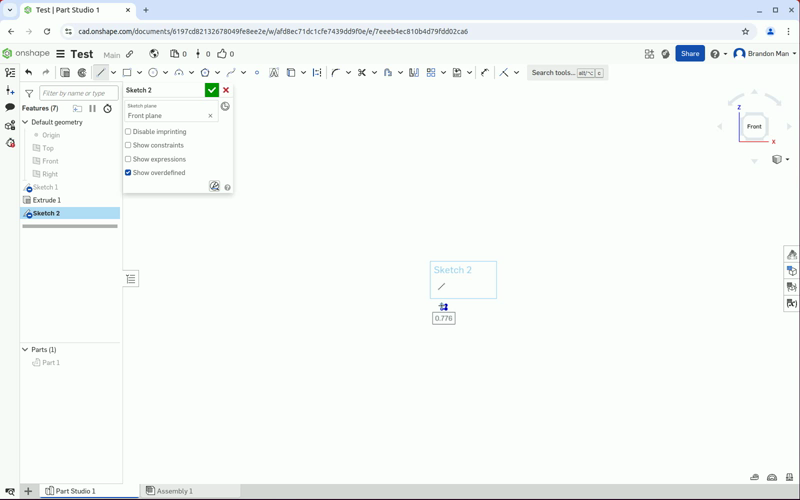
mouse_move(471, 305)
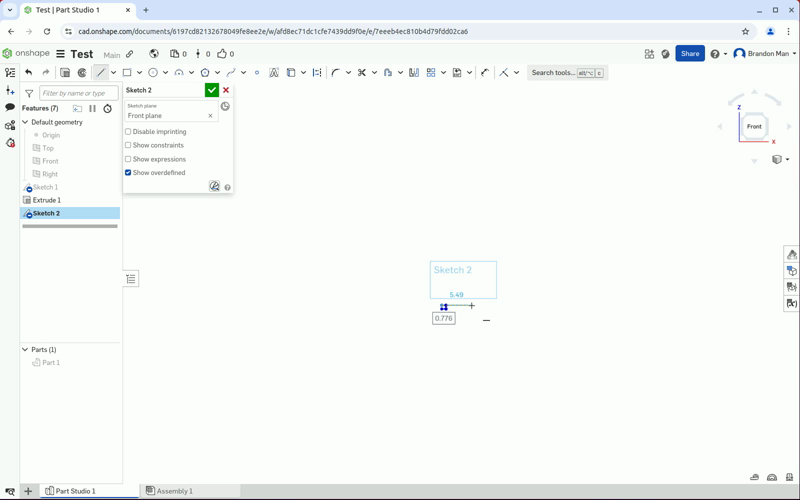
key_down(shift)
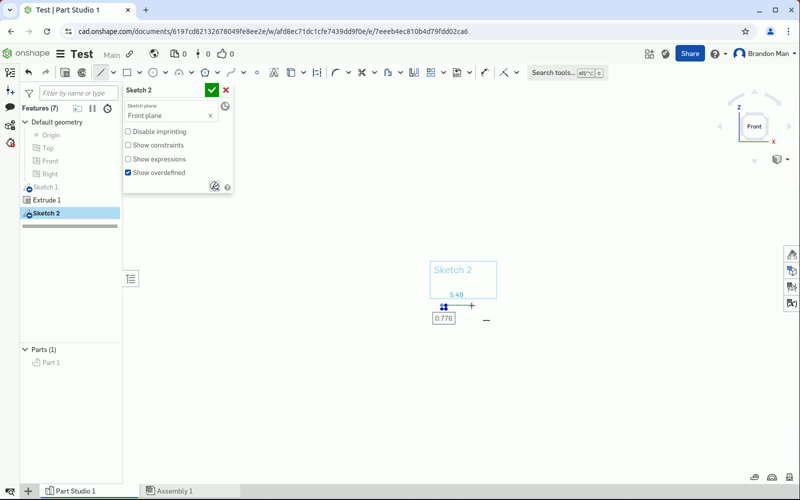
mouse_move(441, 308)
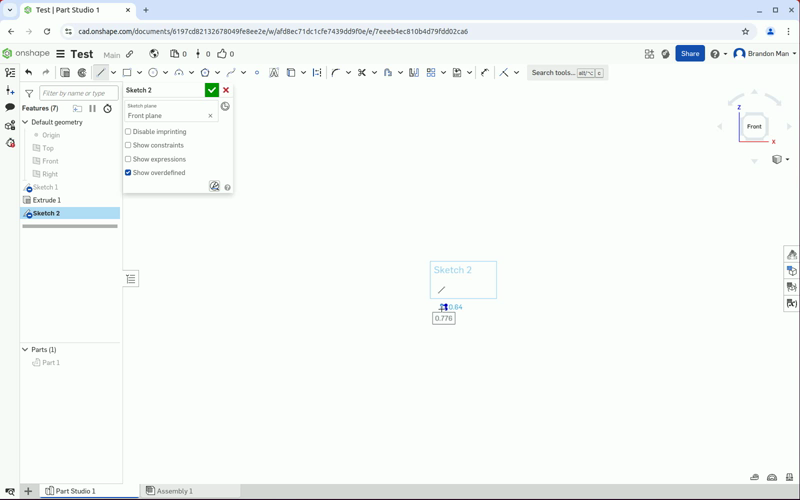
scroll(6)
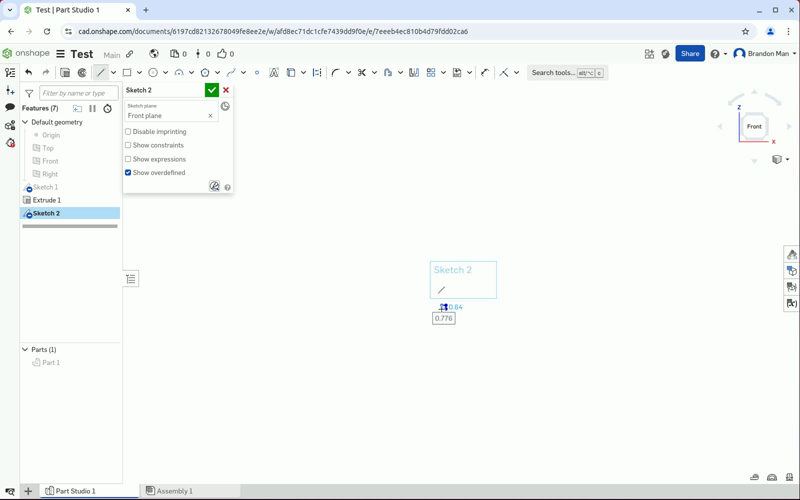
scroll(6)
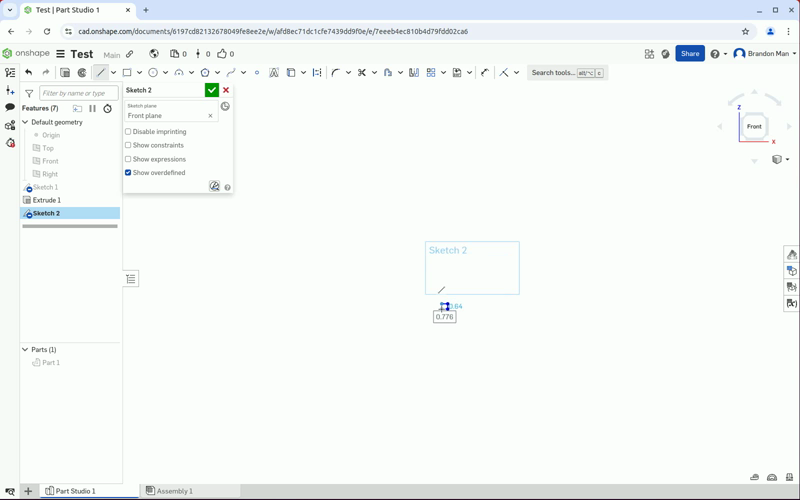
scroll(6)
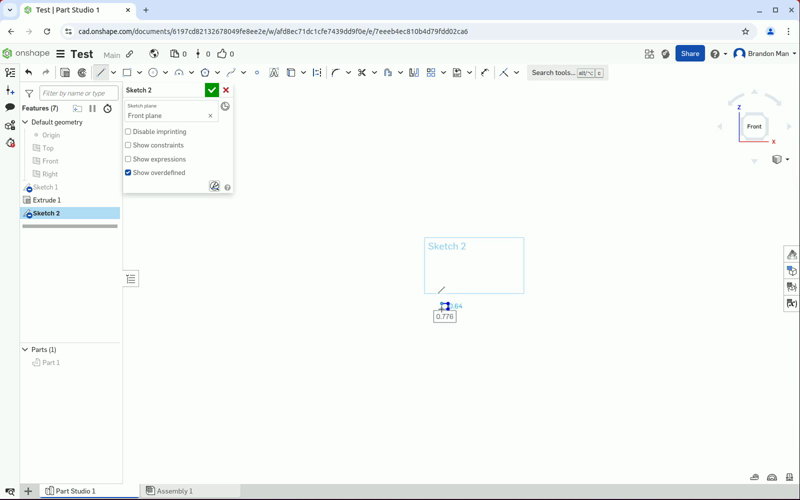
scroll(6)
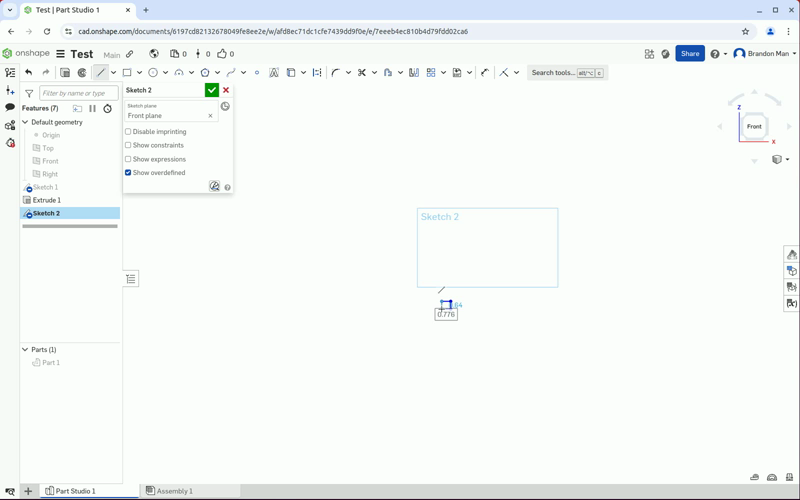
scroll(6)
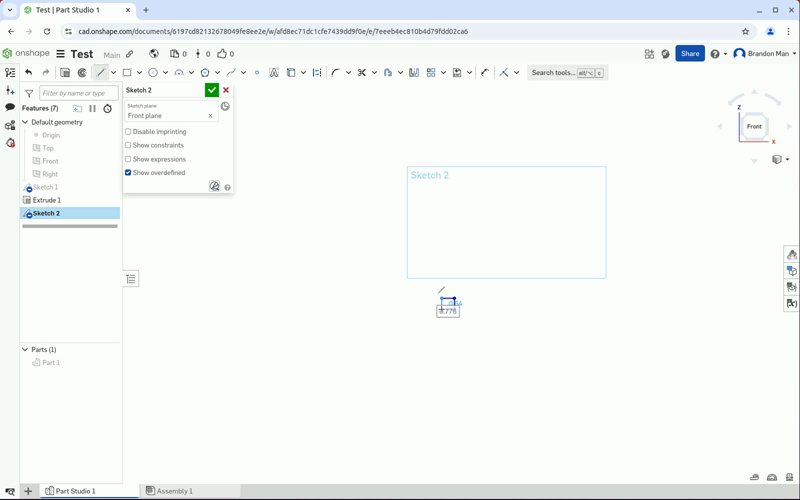
scroll(6)
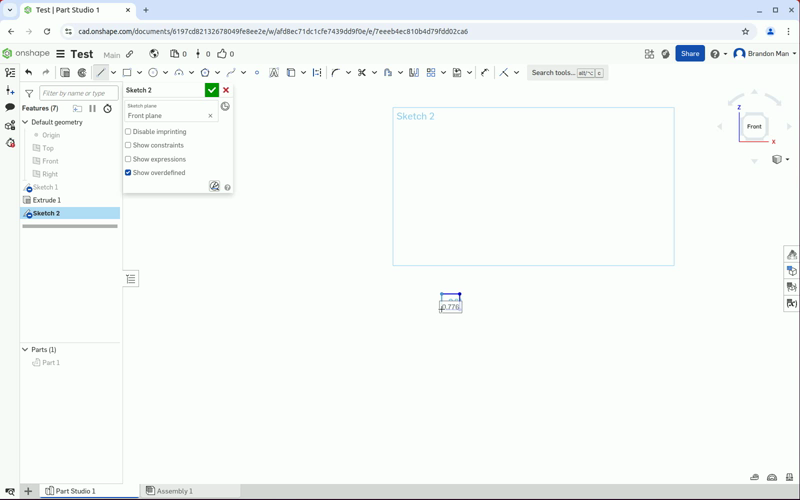
scroll(6)
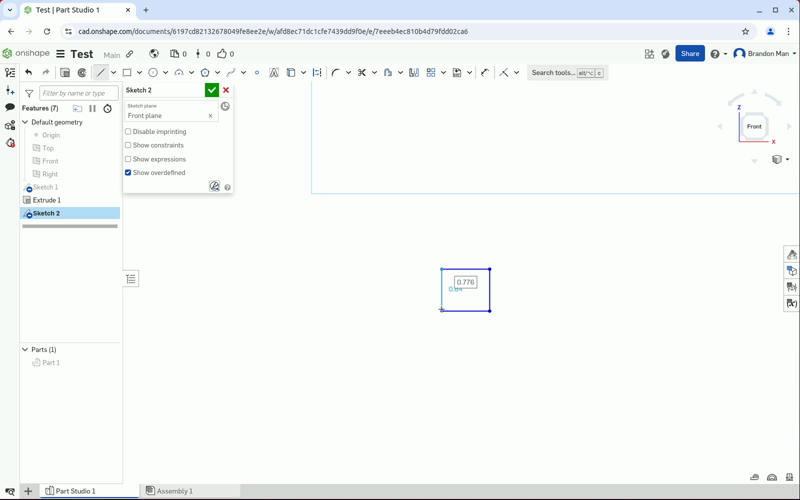
key_up(shift)
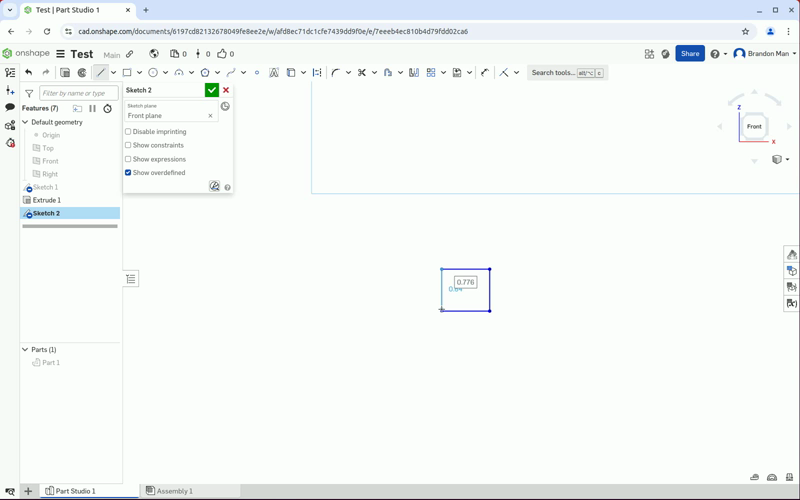
click(441, 308)
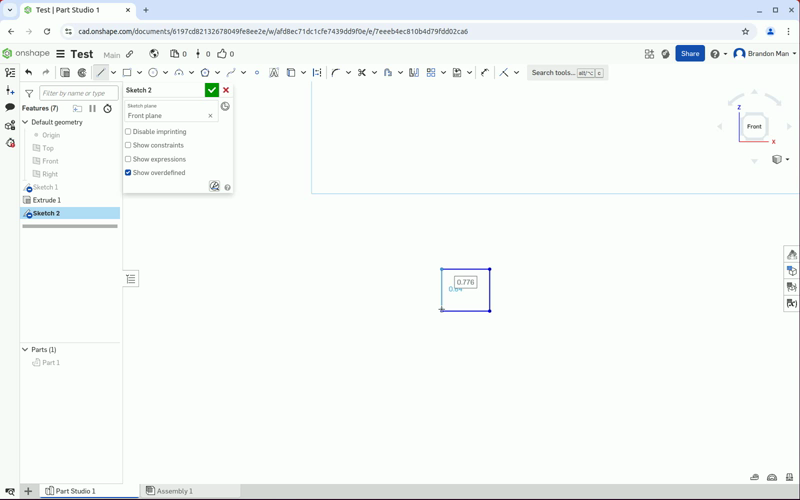
scroll(-6)
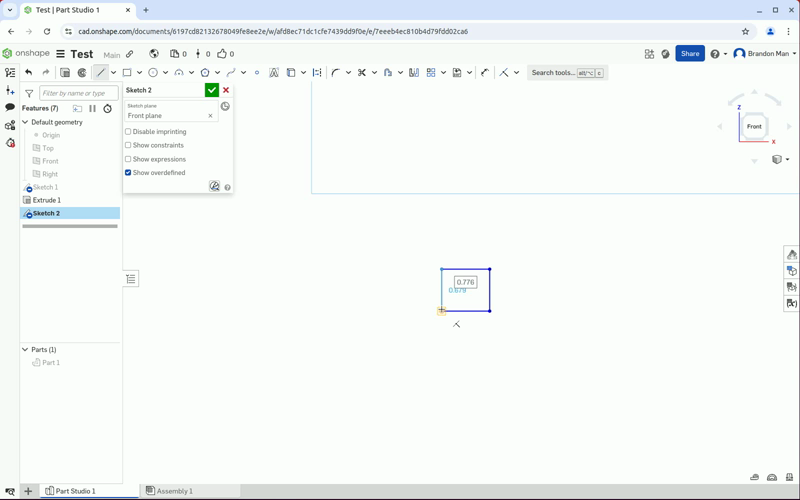
scroll(-6)
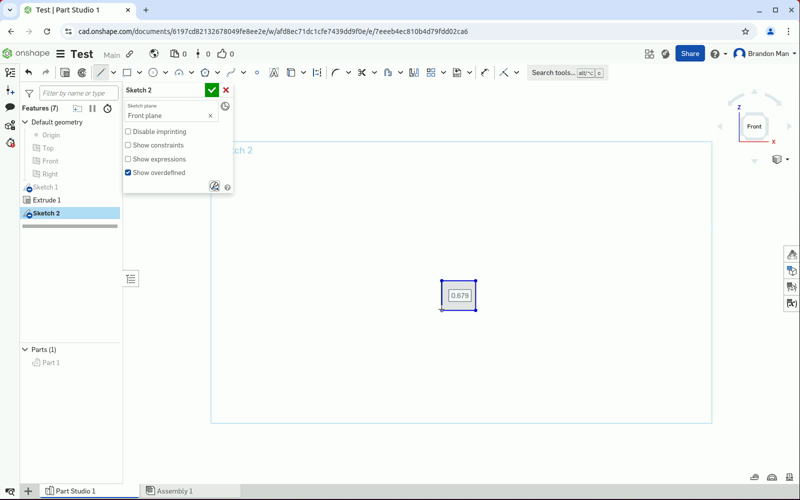
scroll(-6)
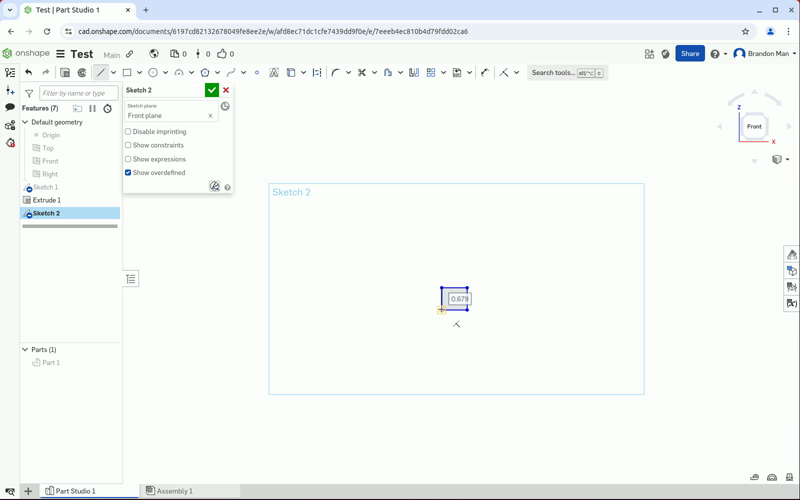
scroll(-6)
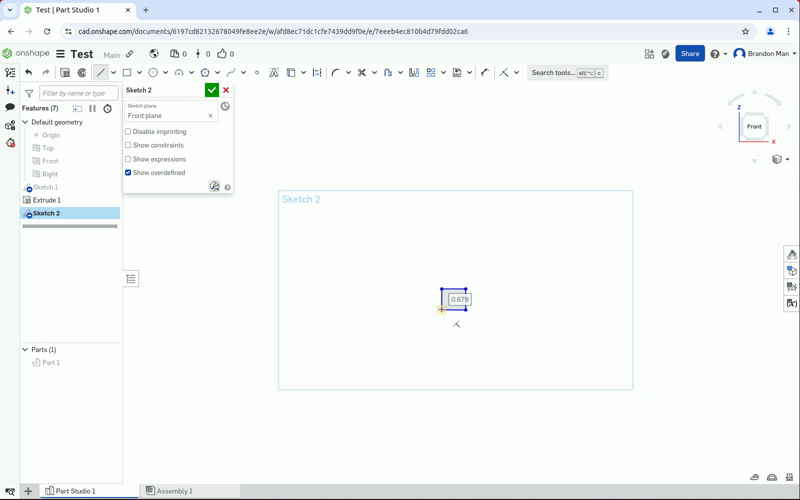
scroll(-6)
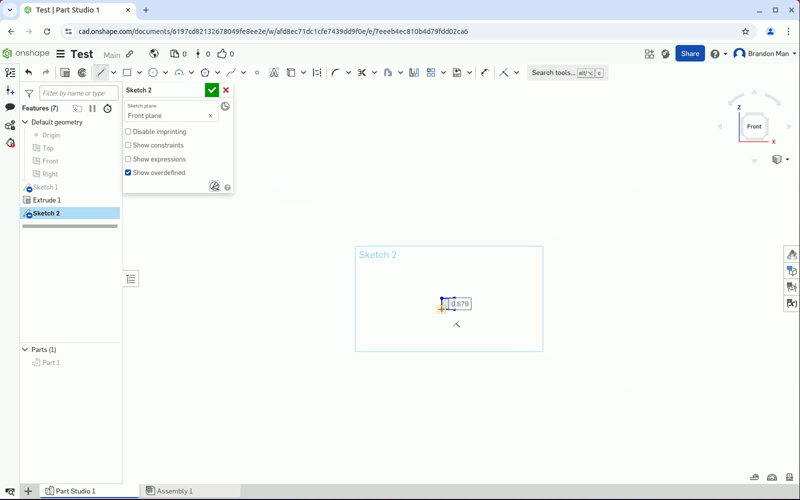
scroll(-6)
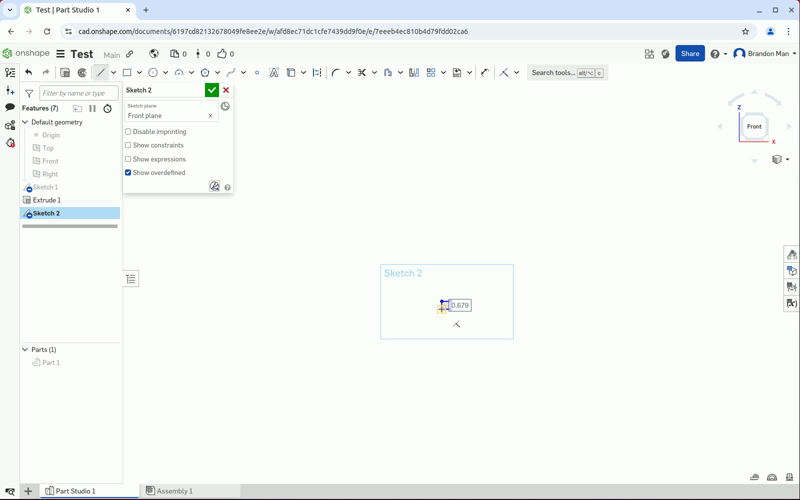
scroll(-6)
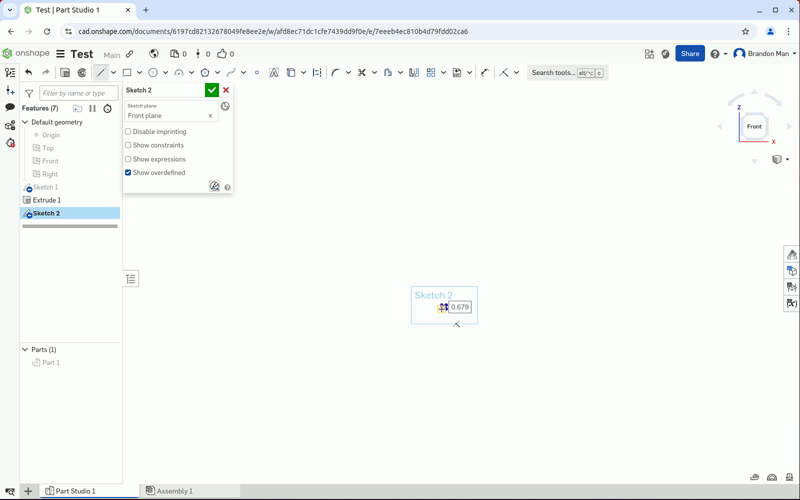
key(esc)
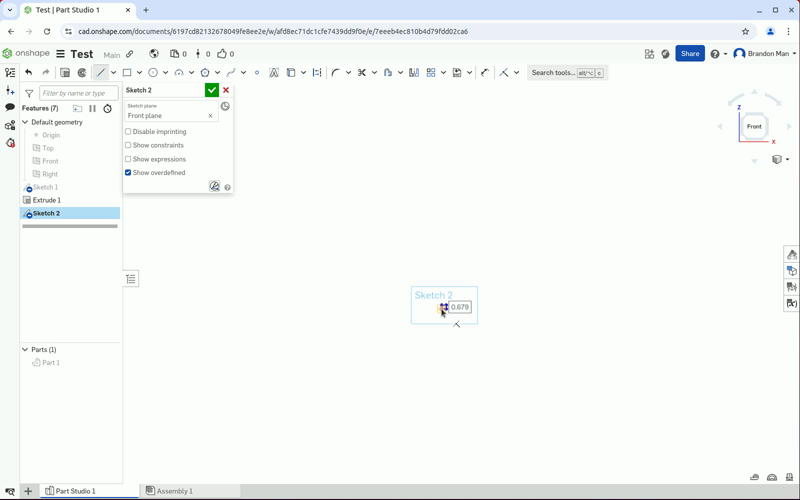
mouse_move(443, 307)
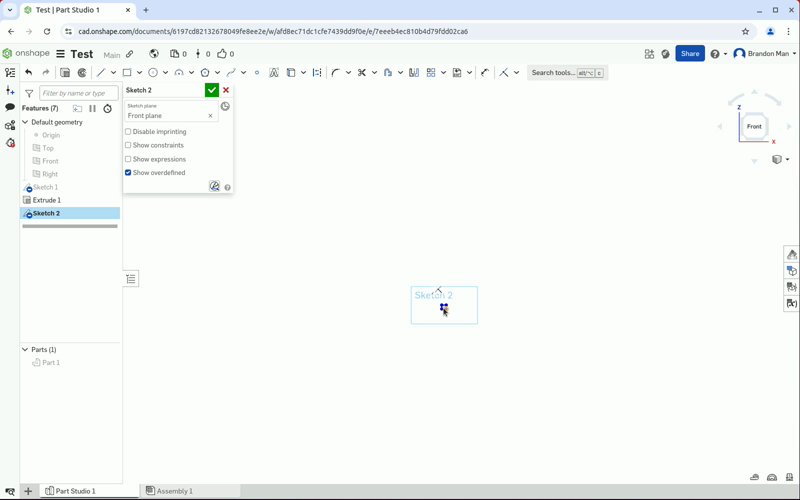
scroll(6)
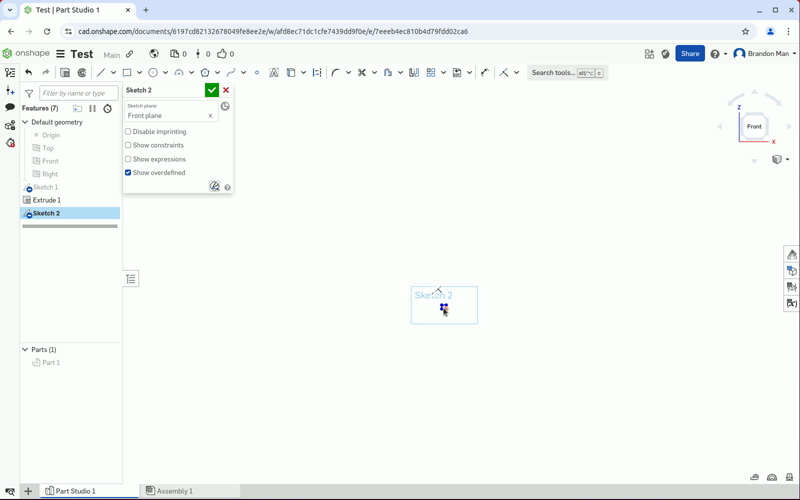
scroll(6)
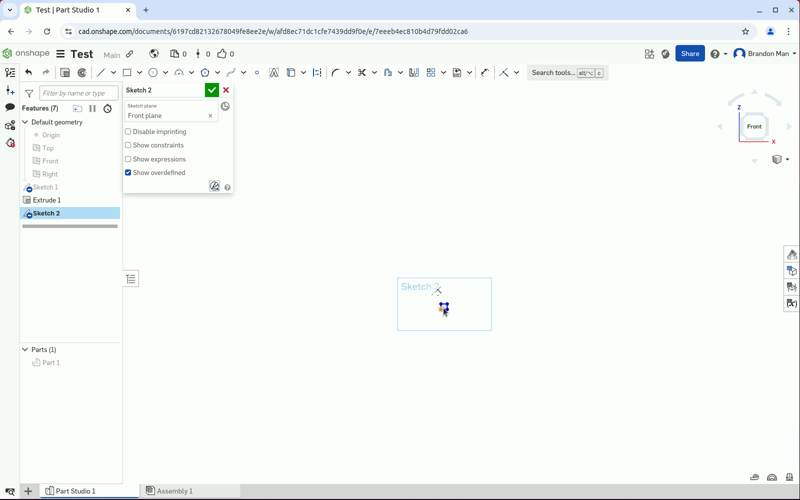
scroll(6)
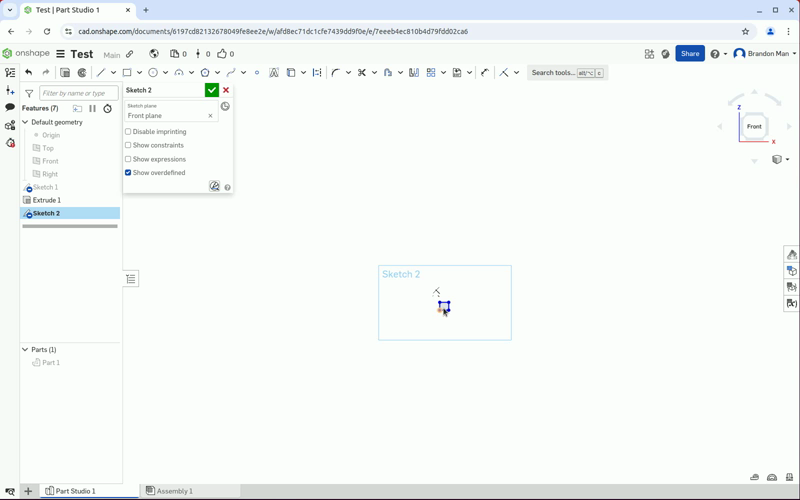
scroll(6)
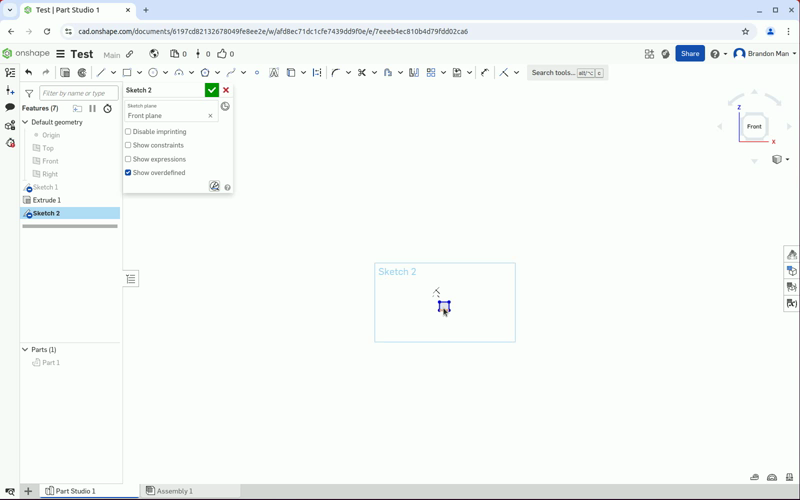
scroll(6)
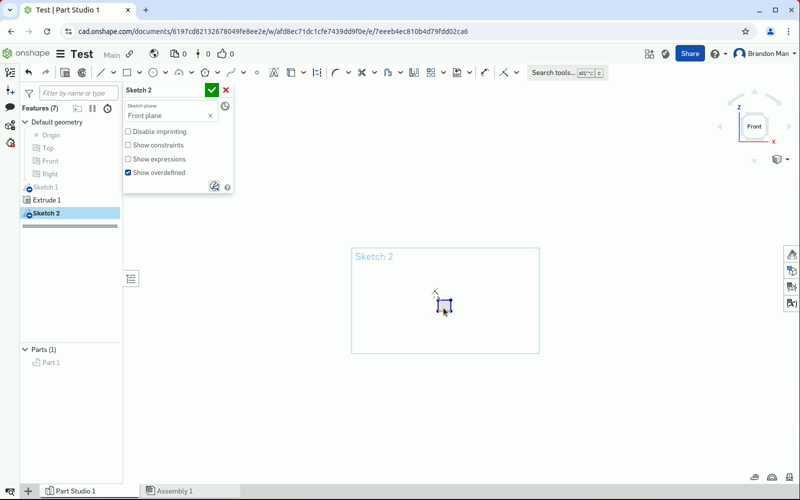
scroll(6)
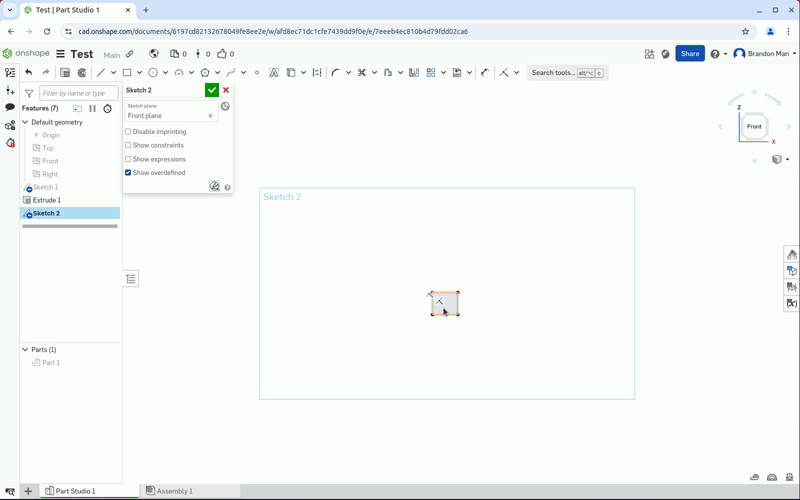
scroll(6)
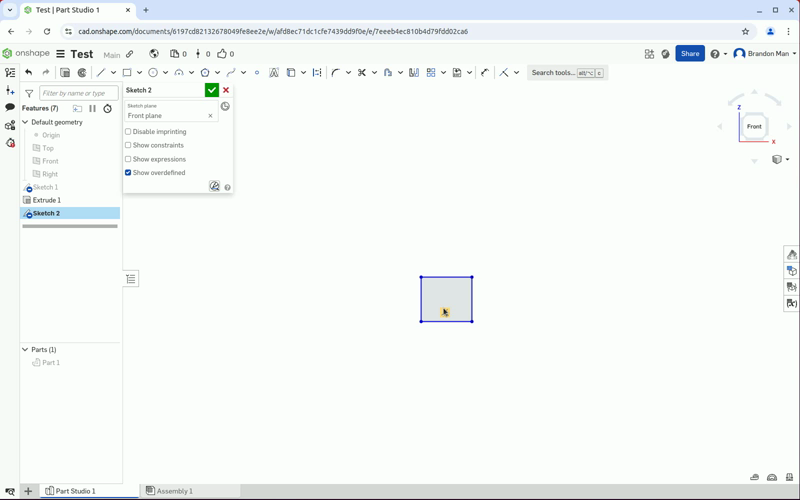
click(443, 307)
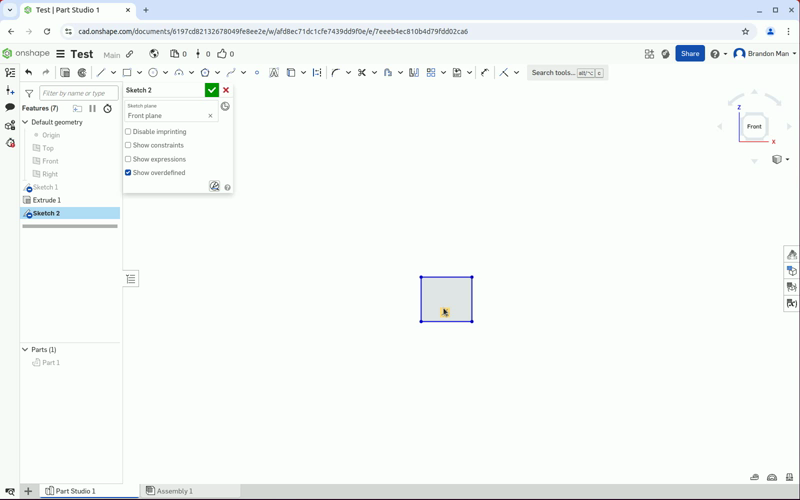
scroll(-6)
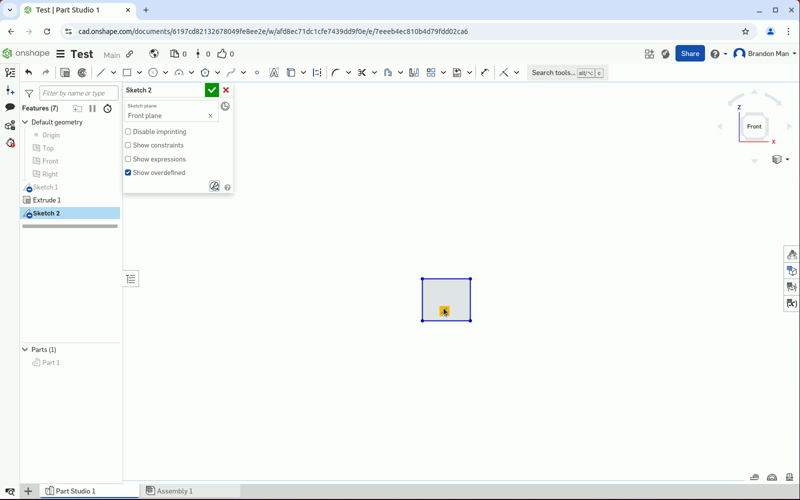
scroll(-6)
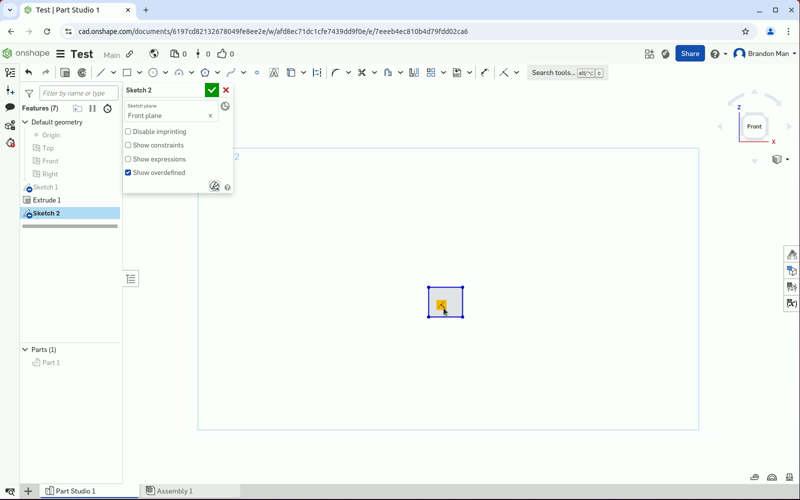
scroll(-6)
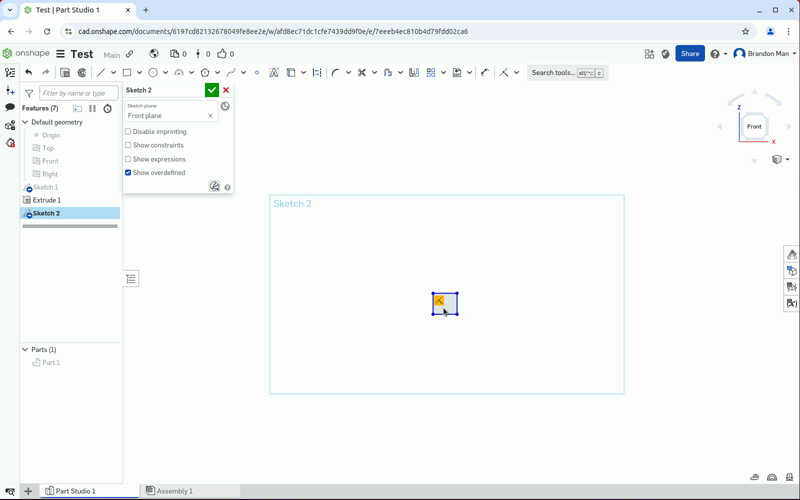
scroll(-6)
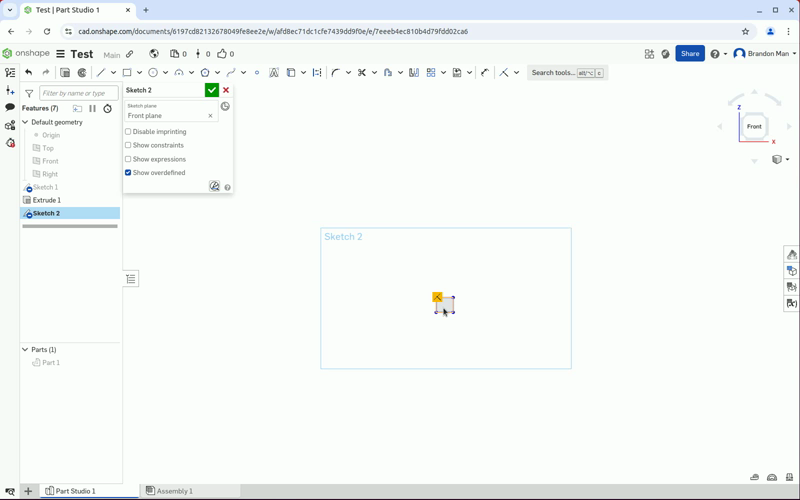
scroll(-6)
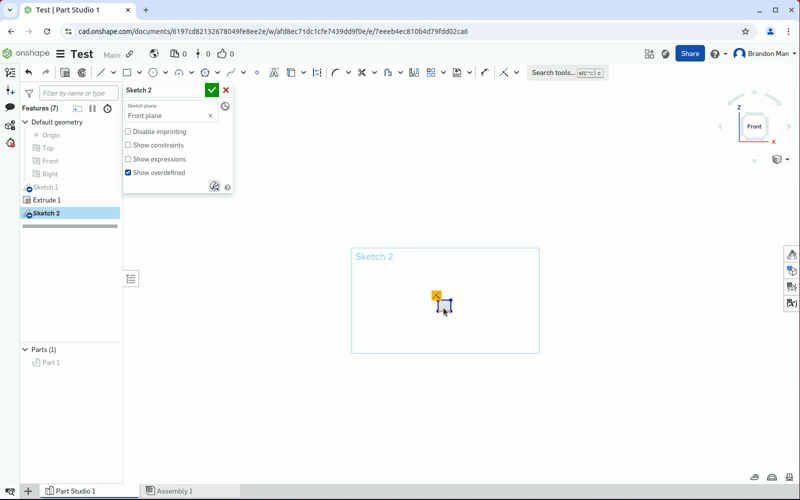
scroll(-6)
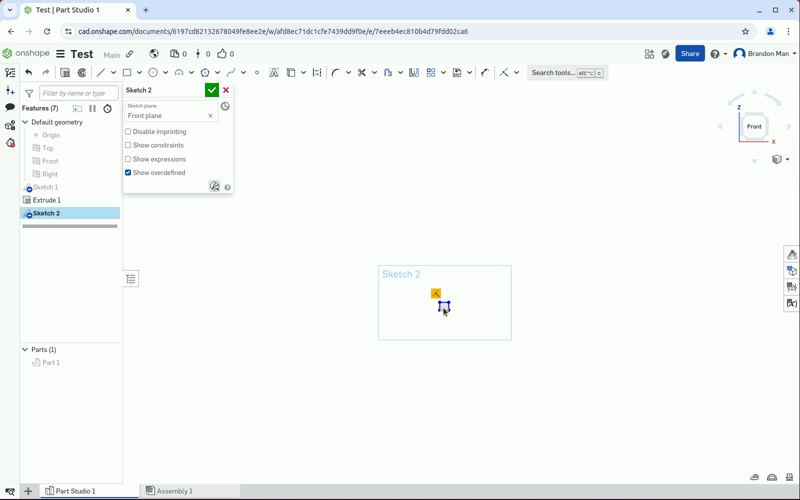
scroll(-6)
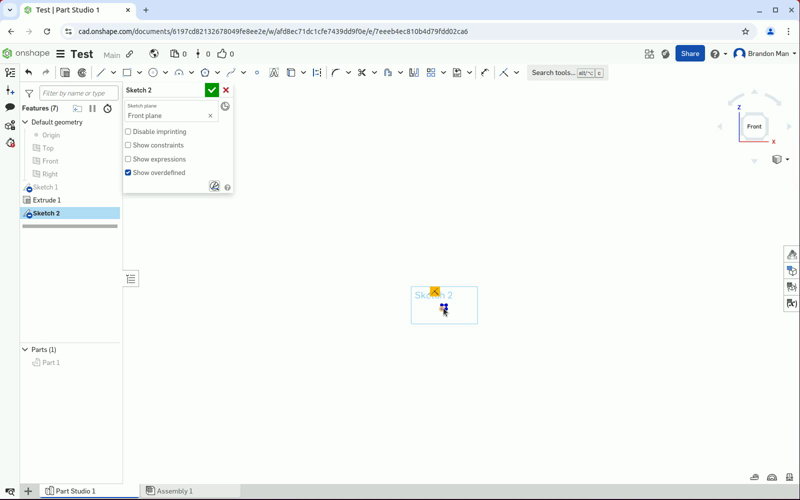
mouse_move(73, 352)
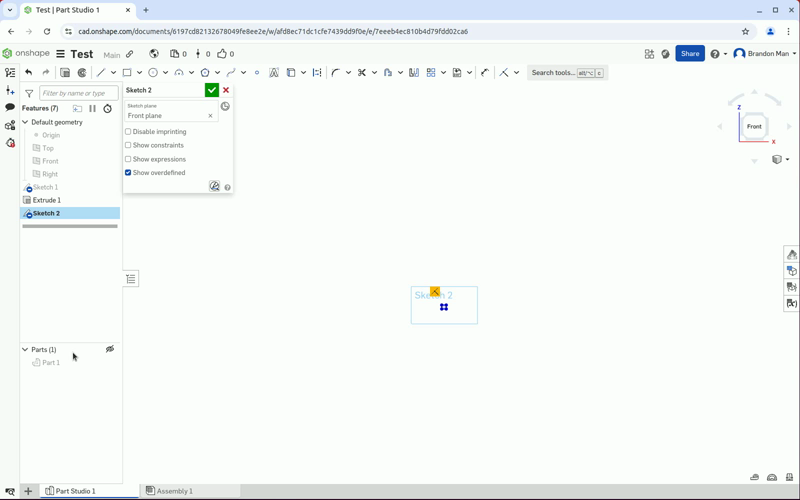
key(shift+y)
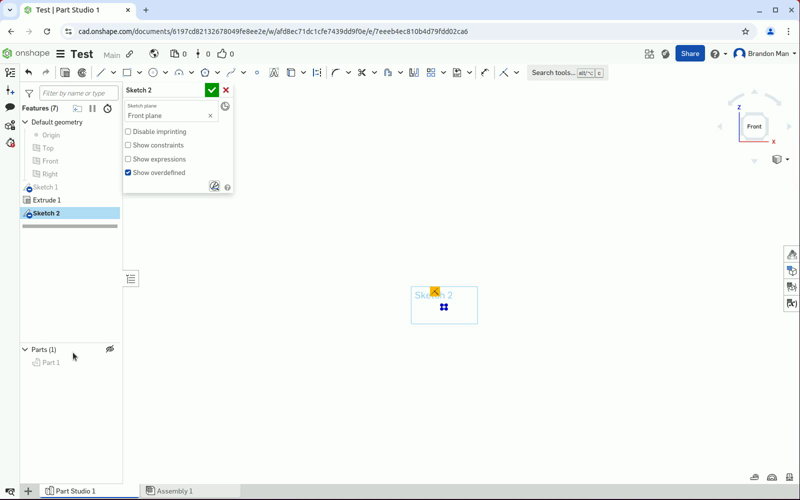
key(shift+e)
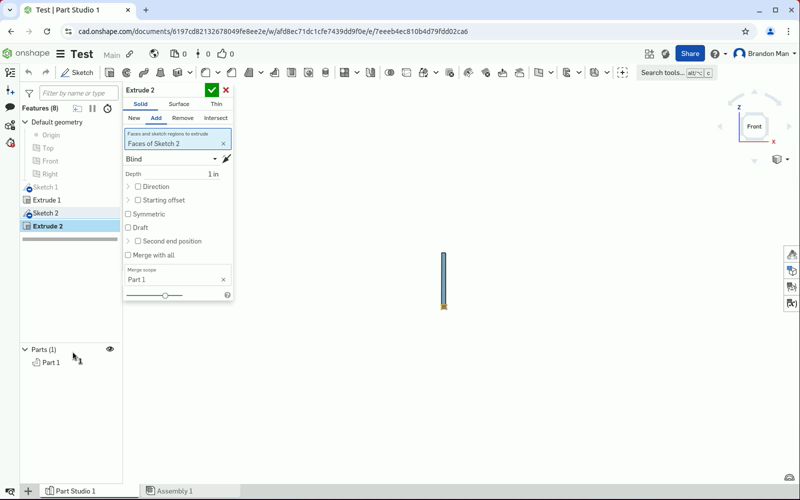
mouse_move(143, 106)
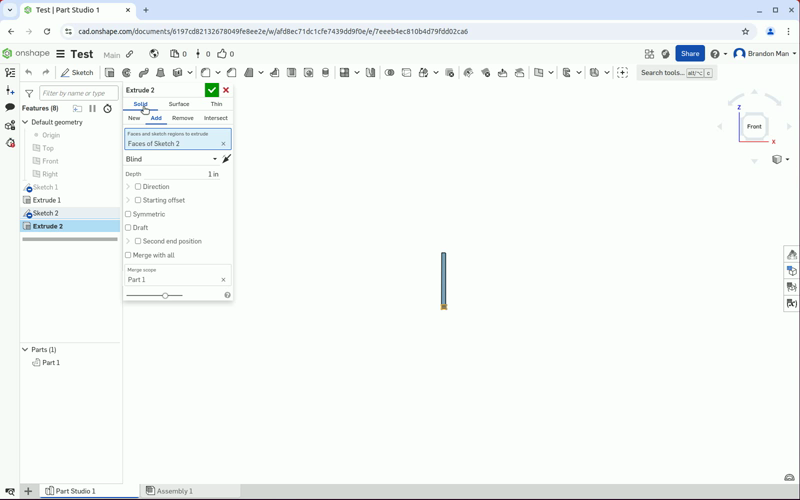
click(143, 106)
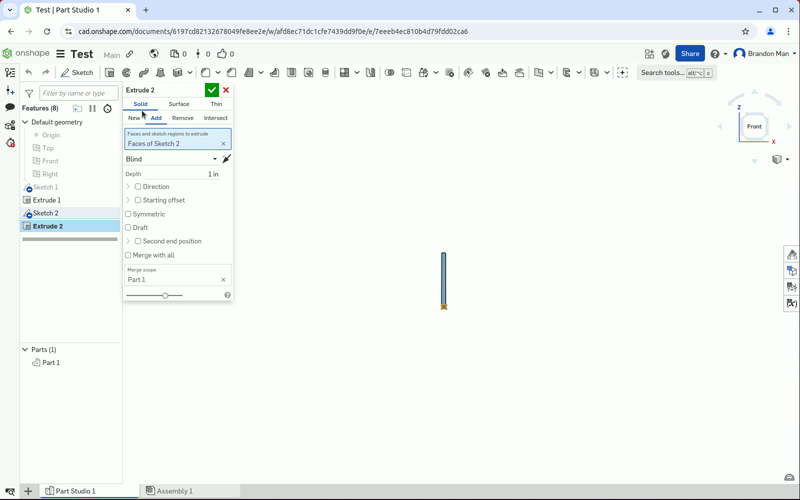
mouse_move(137, 120)
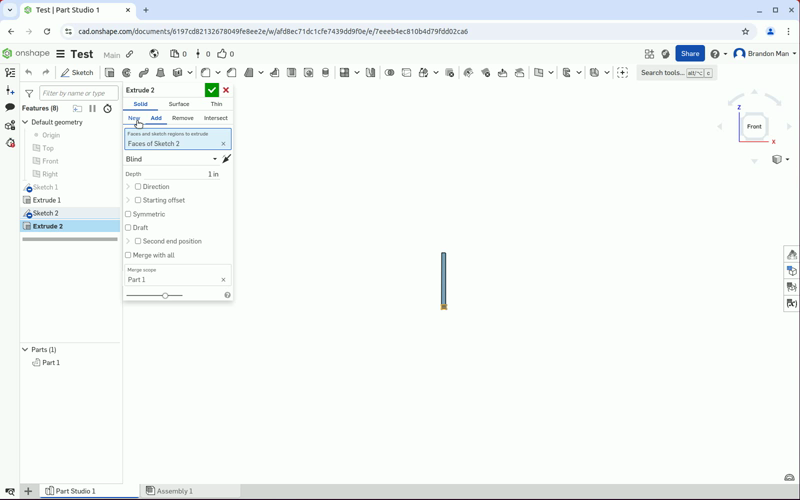
click(137, 120)
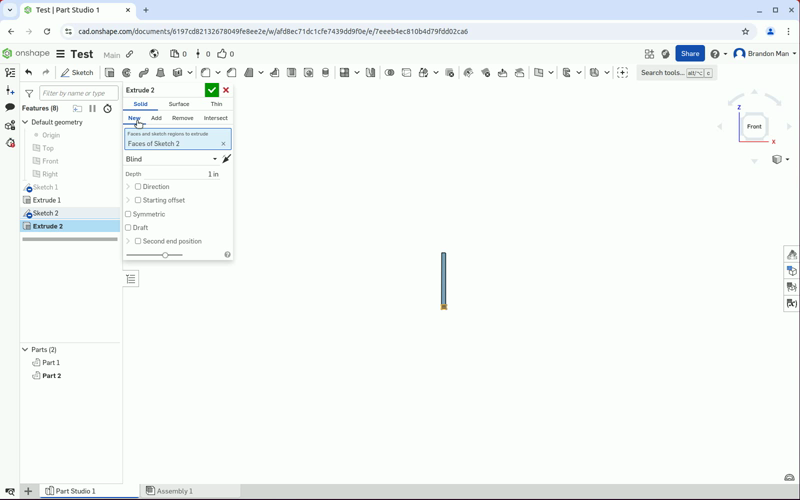
key(tab, 4)
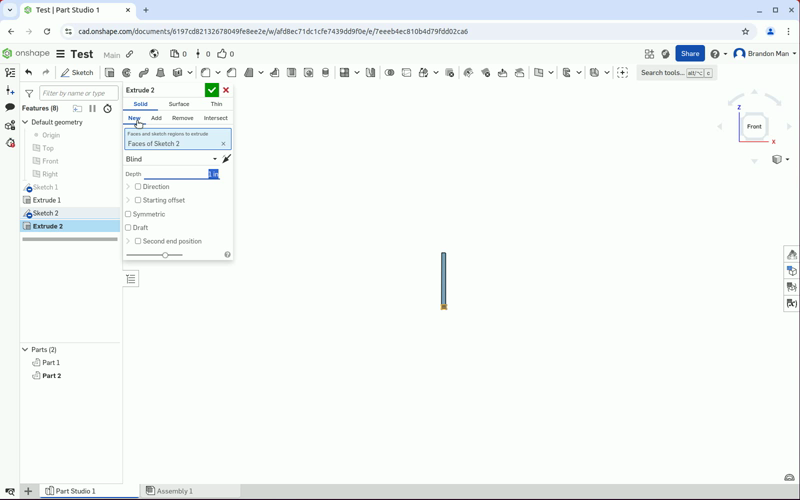
text(0.481)
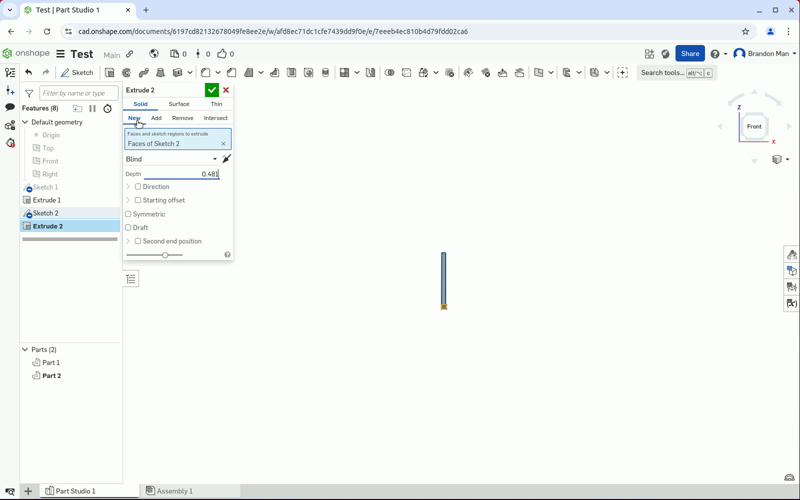
key(enter)
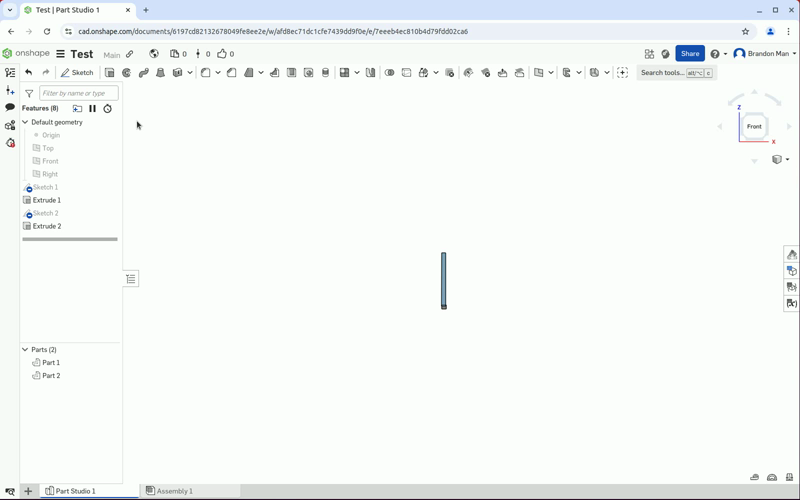
key(shift+h)
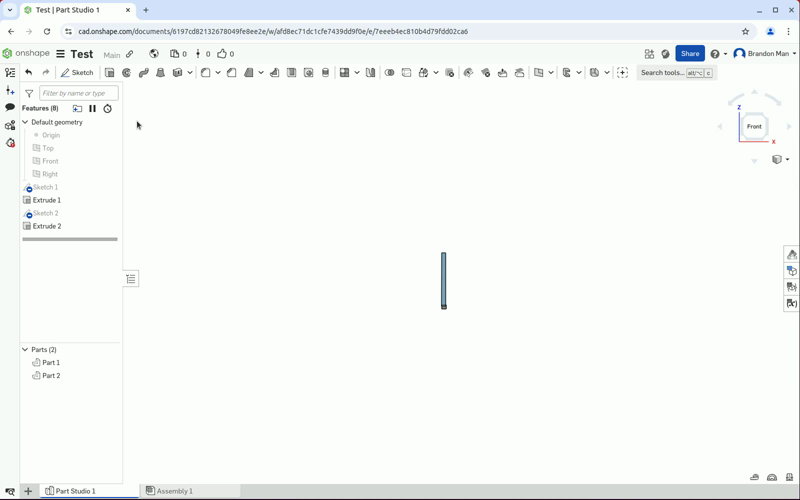
key(shift+h)
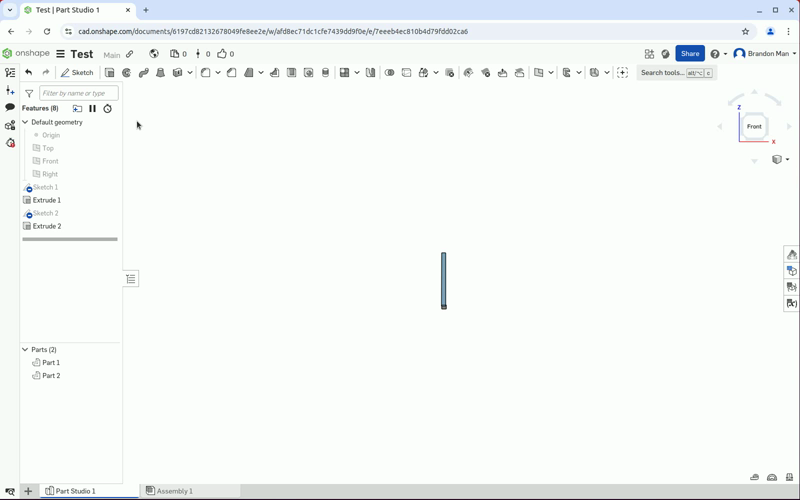
mouse_move(73, 189)
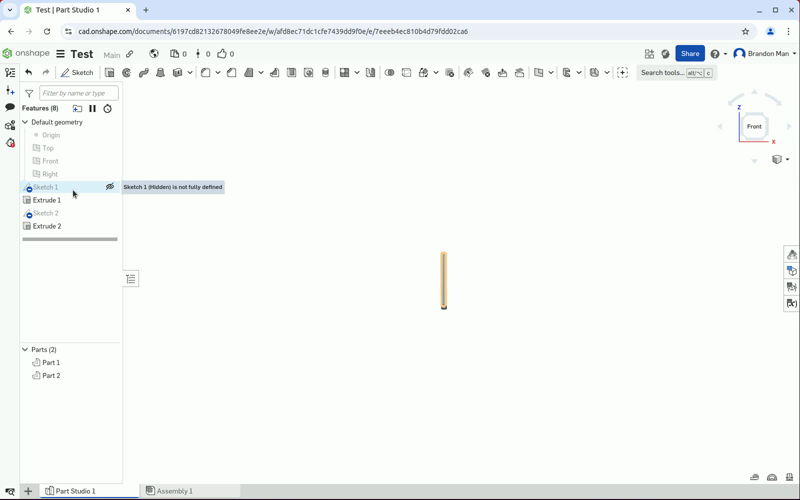
click(73, 189)
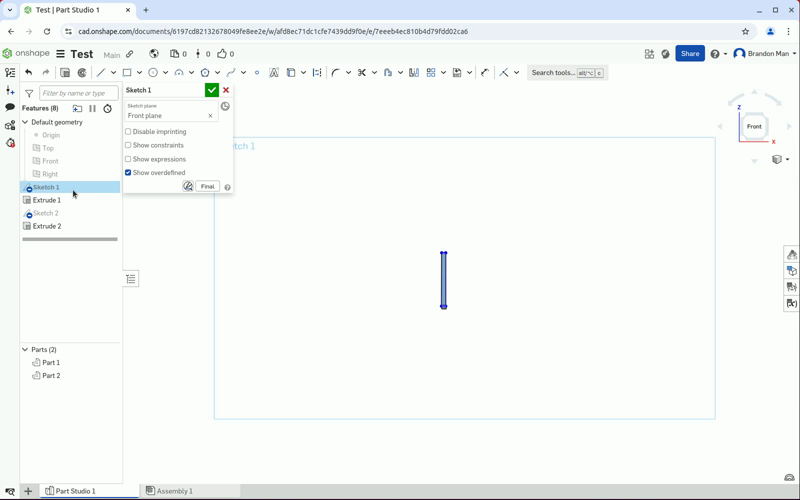
mouse_move(229, 92)
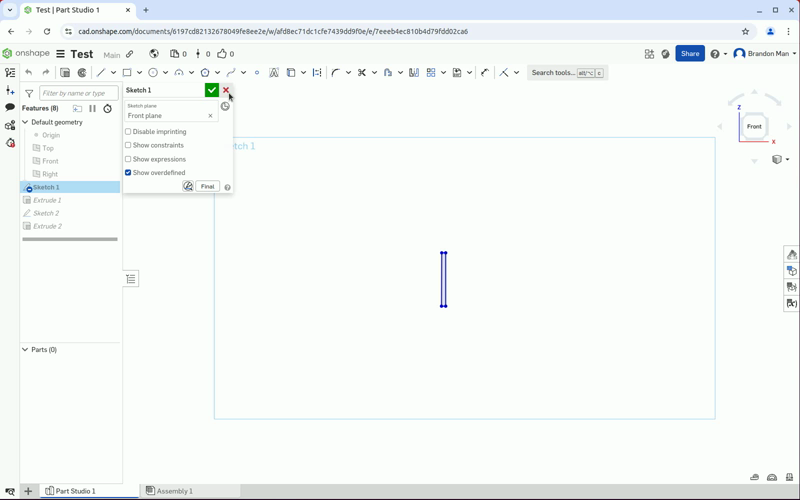
click(229, 92)
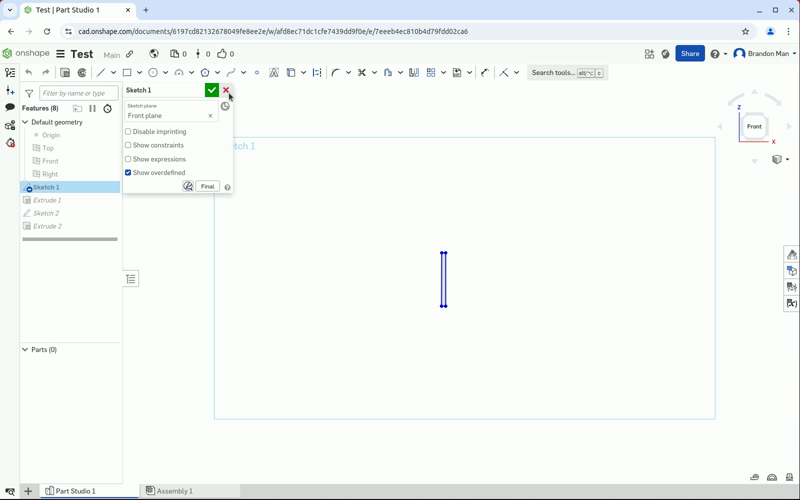
key(shift+s)
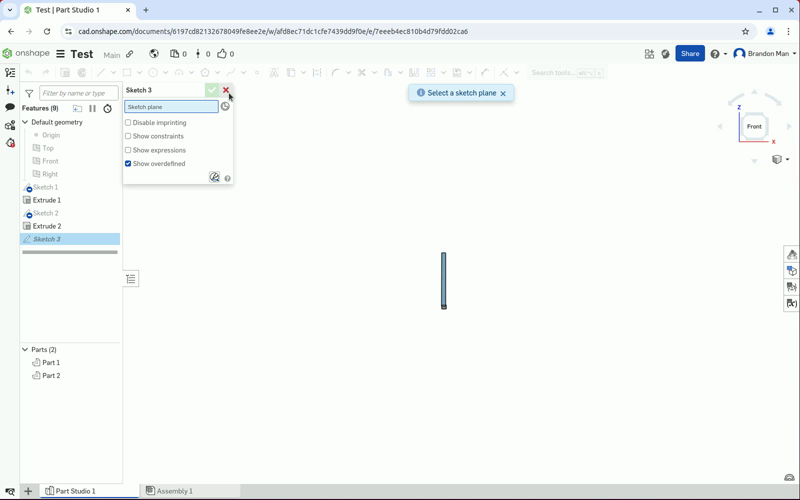
mouse_move(73, 163)
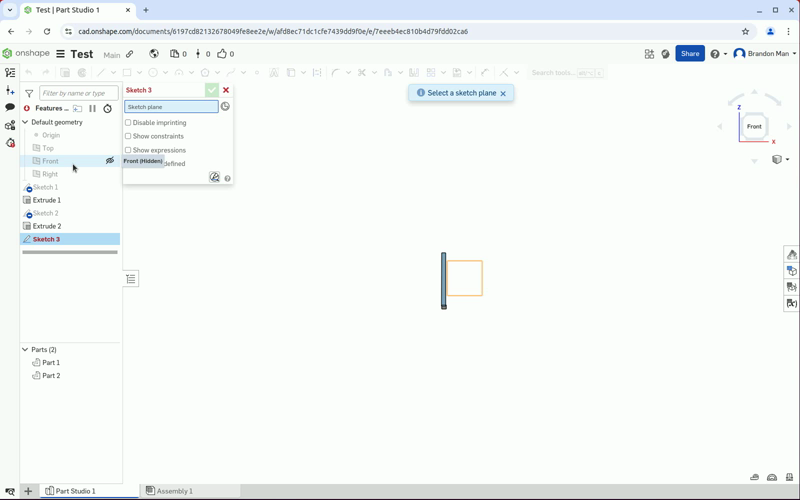
click(73, 163)
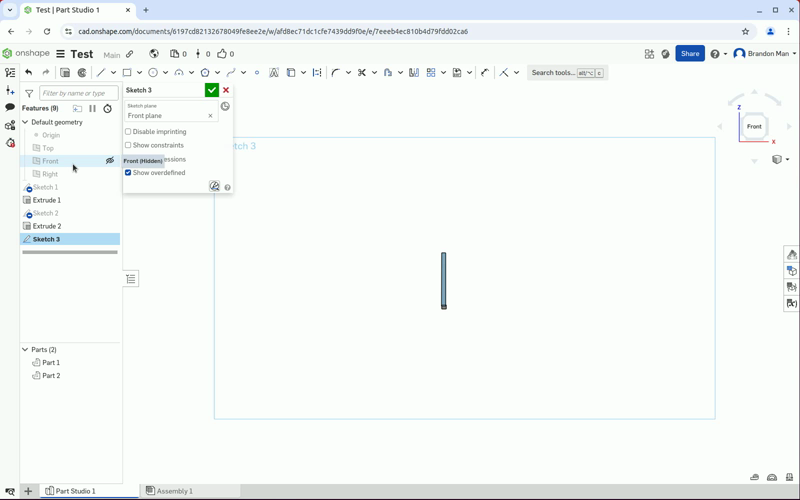
mouse_move(73, 352)
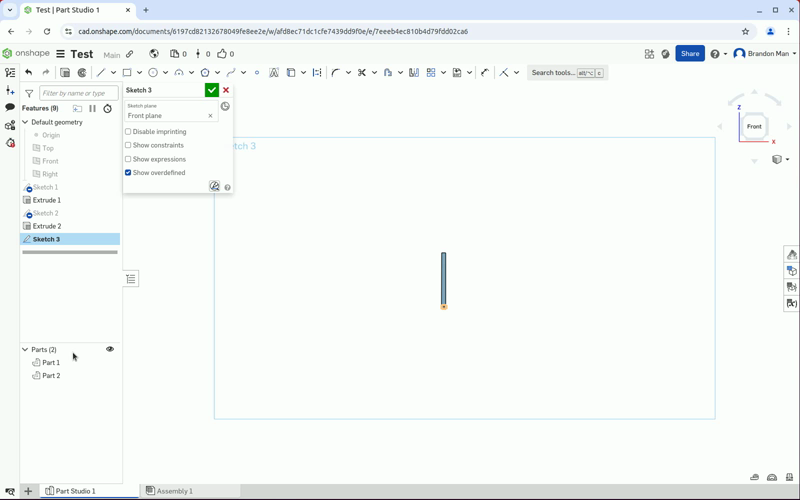
key(y)
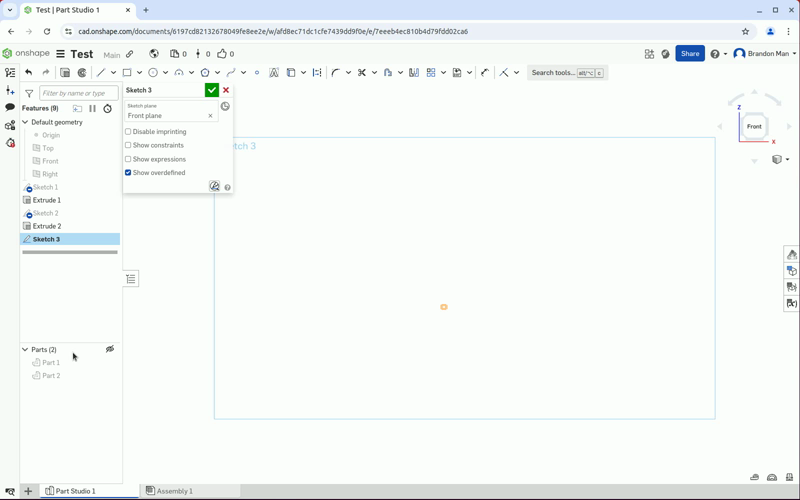
key(l)
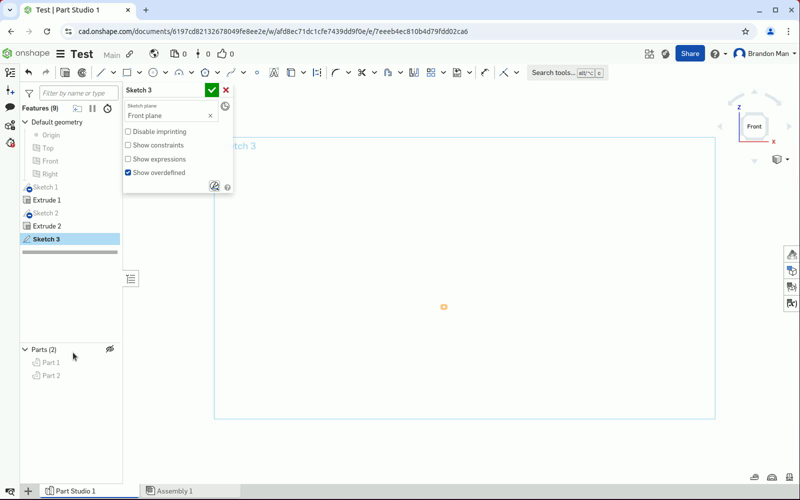
key_down(shift)
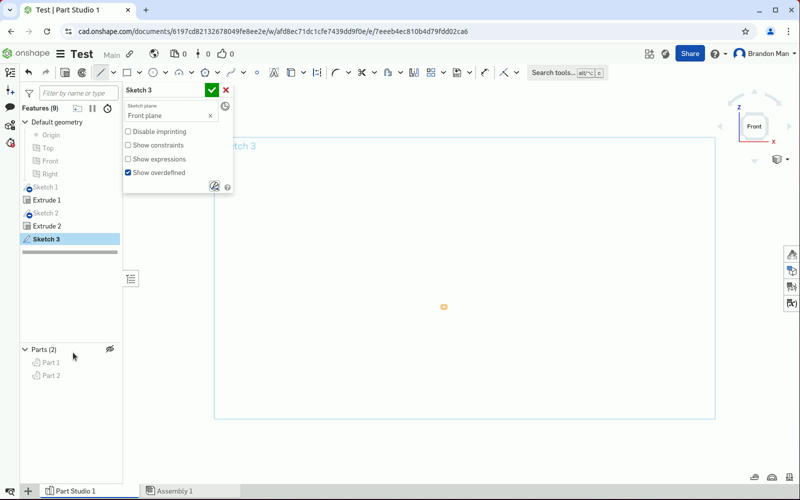
mouse_move(445, 308)
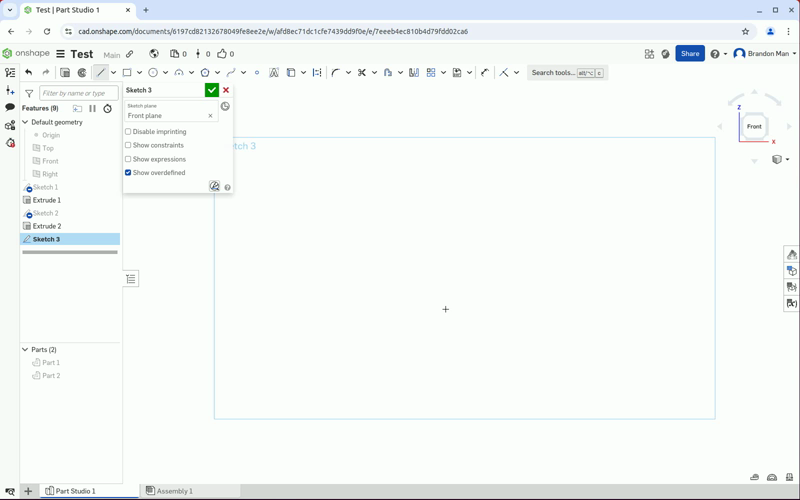
click(445, 308)
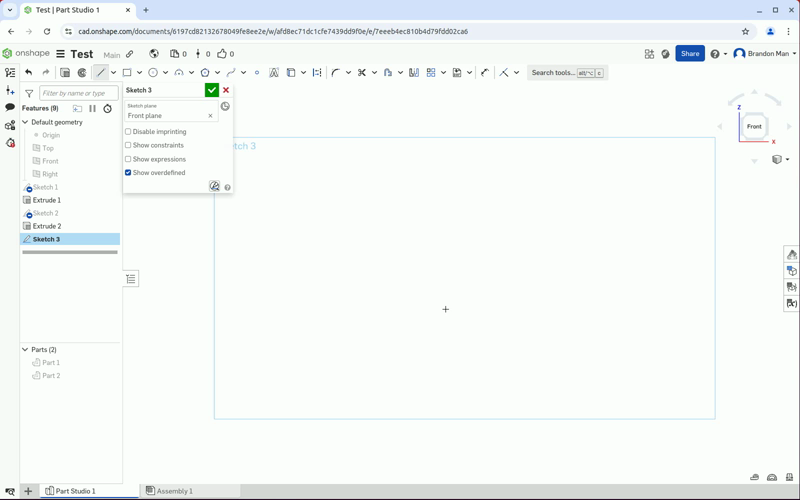
key_up(shift)
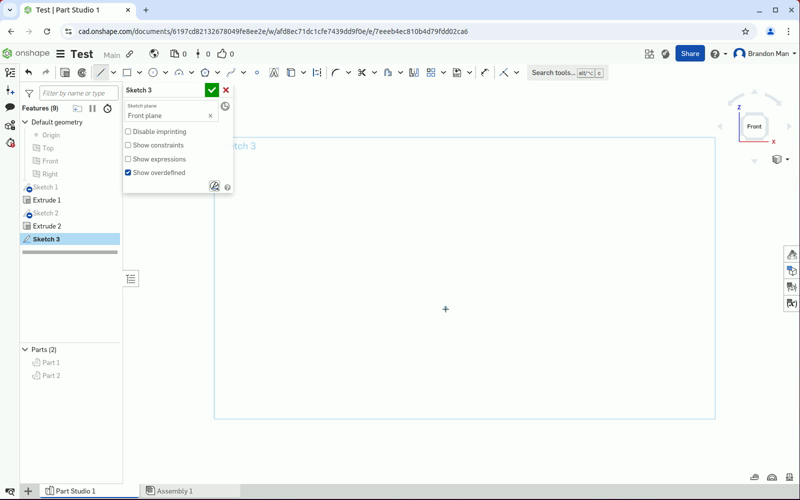
key_down(shift)
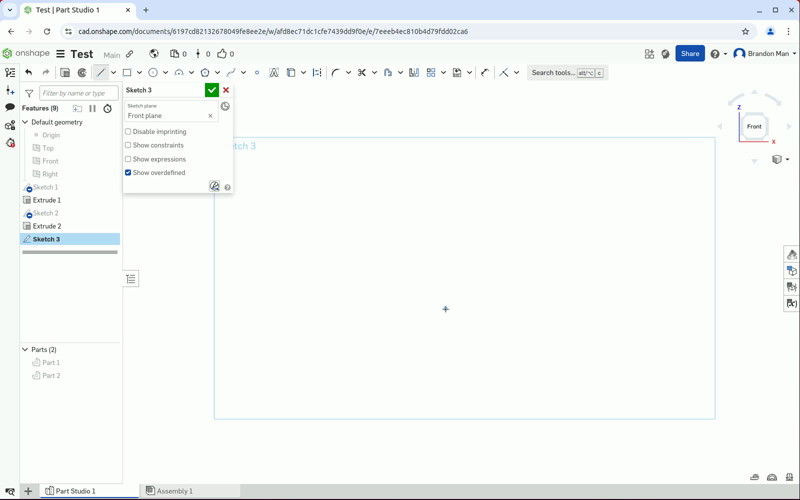
mouse_move(475, 308)
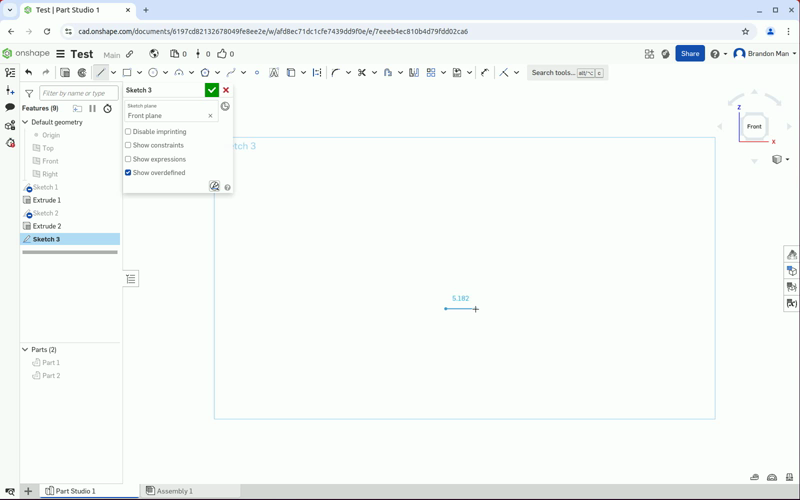
mouse_move(480, 308)
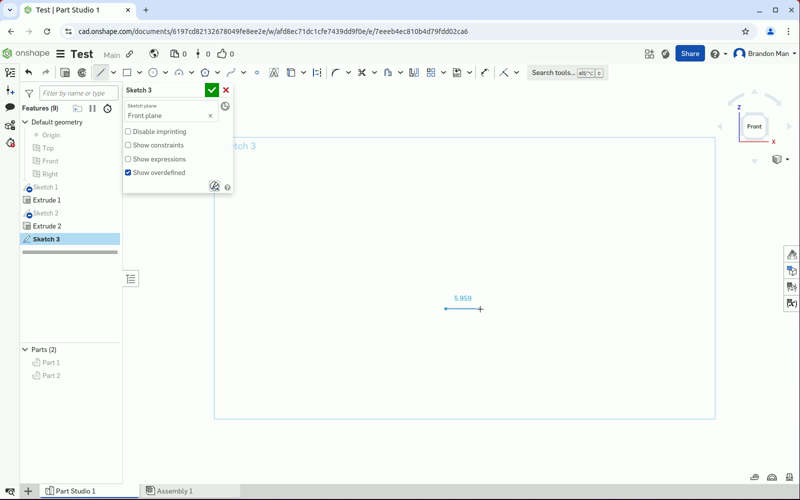
click(480, 308)
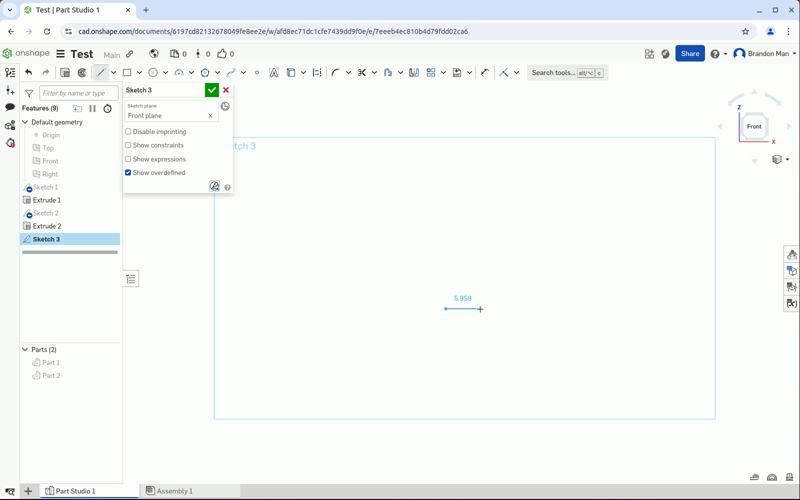
key_up(shift)
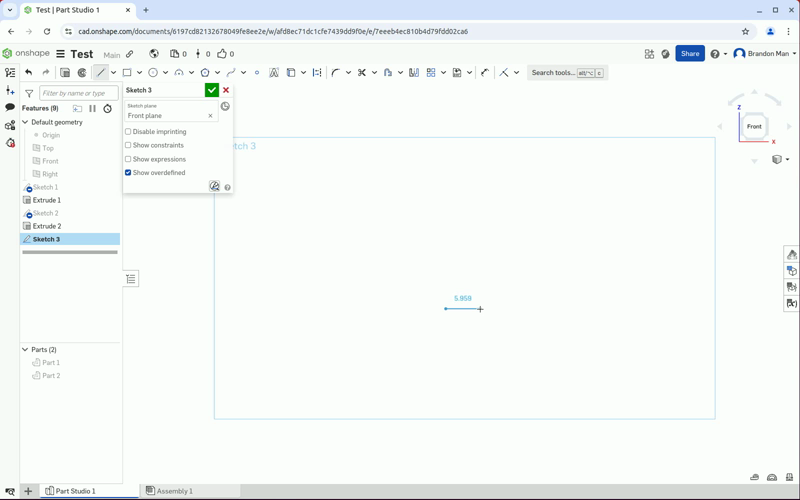
key_down(shift)
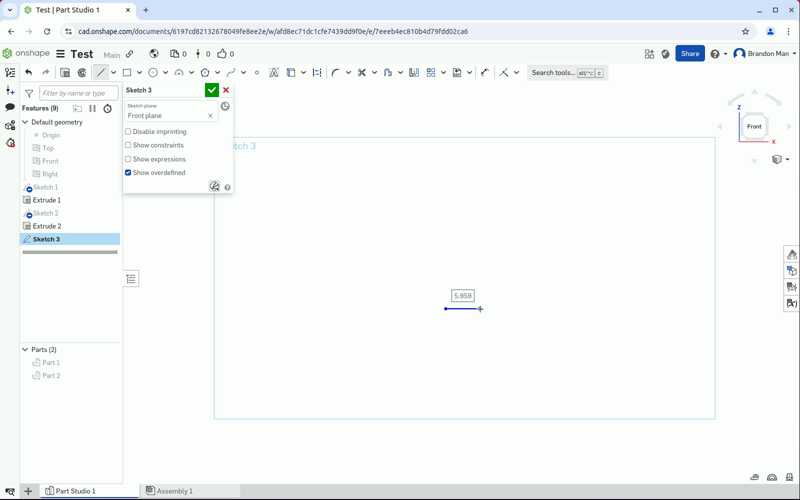
mouse_move(510, 308)
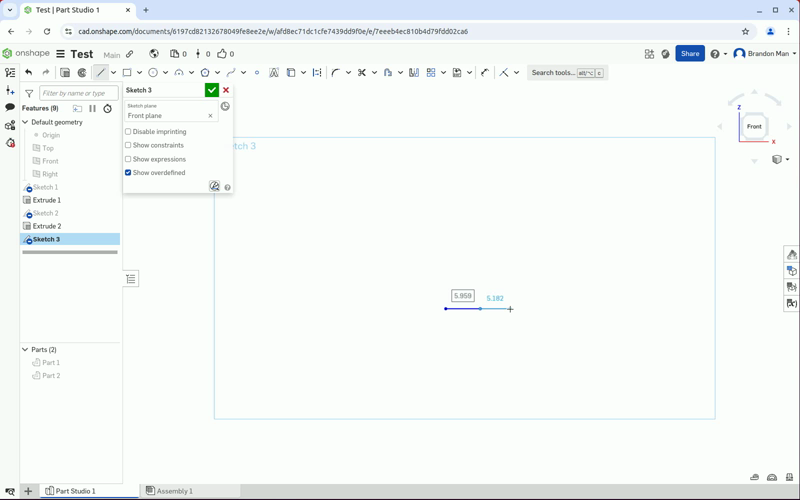
mouse_move(480, 305)
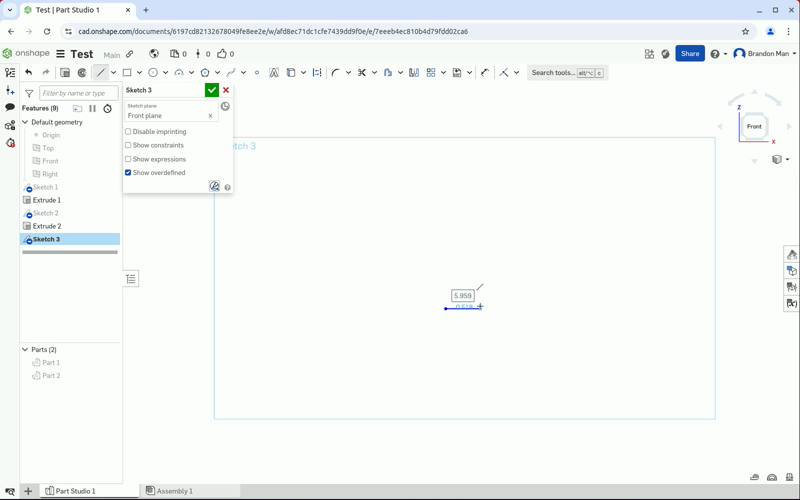
scroll(6)
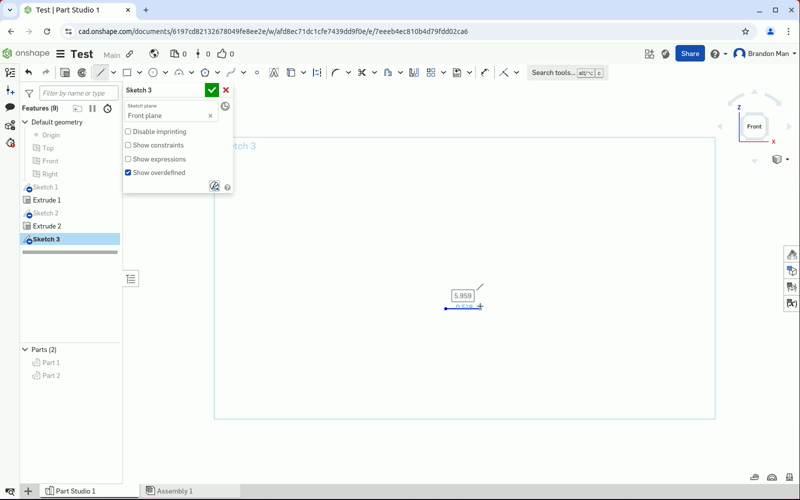
scroll(6)
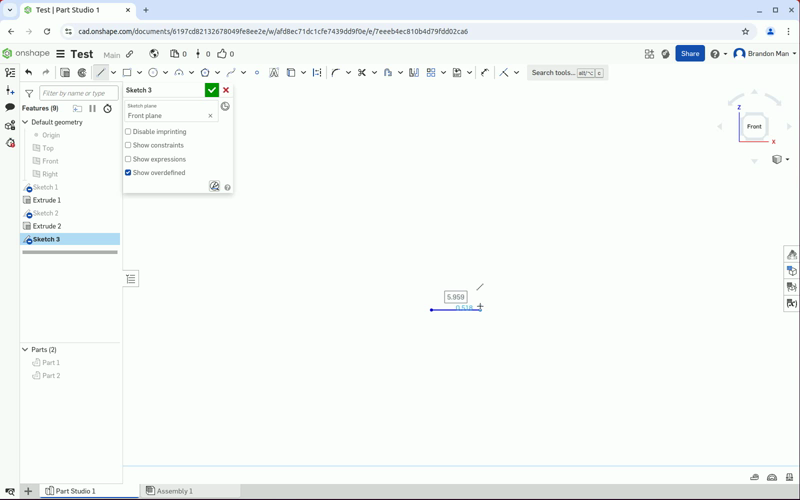
scroll(6)
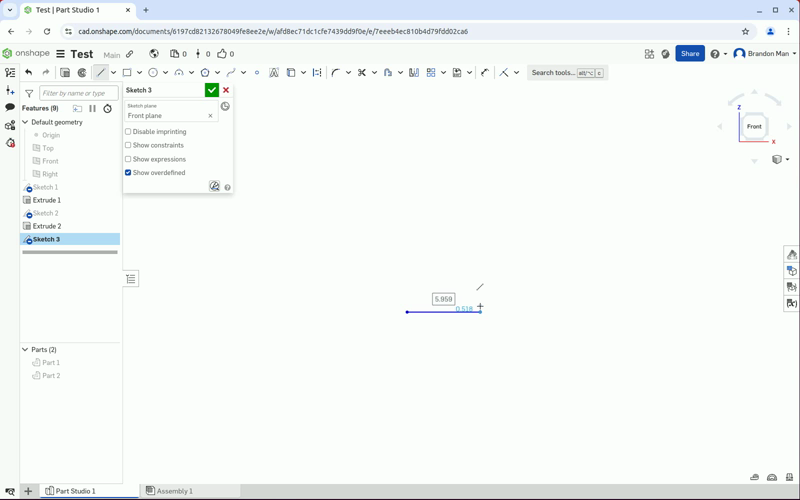
scroll(6)
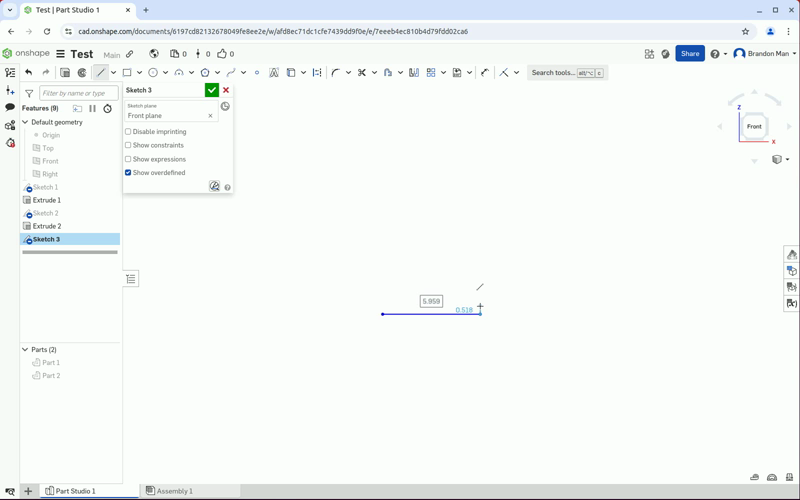
scroll(6)
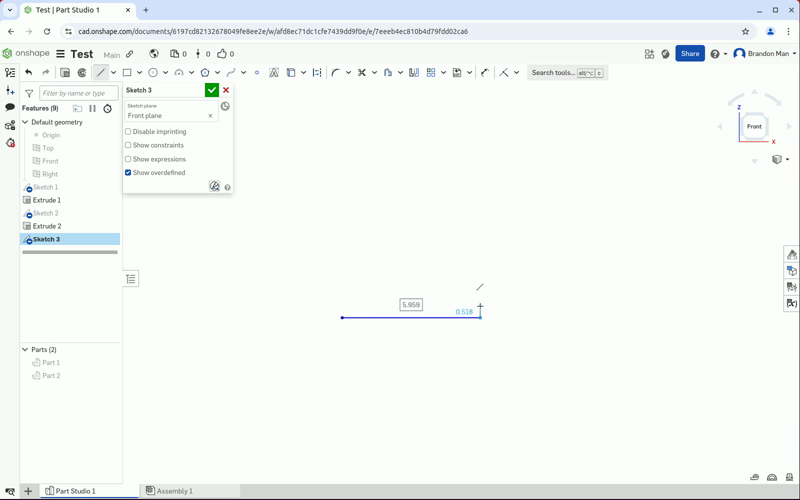
scroll(6)
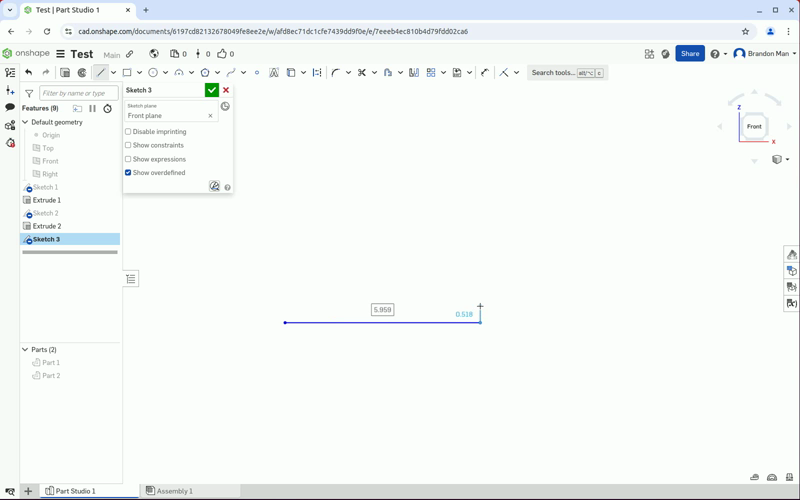
scroll(6)
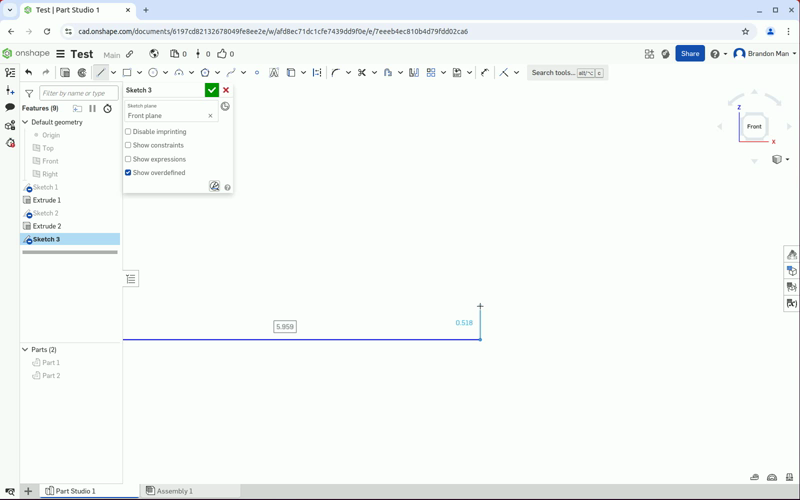
click(480, 305)
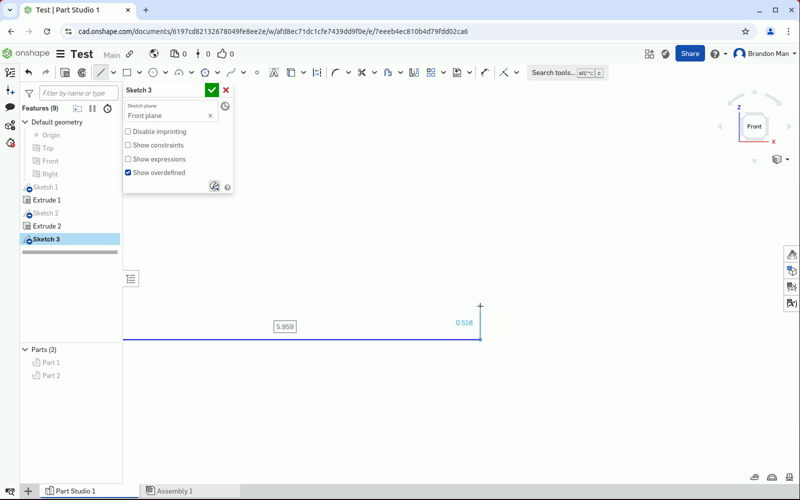
scroll(-6)
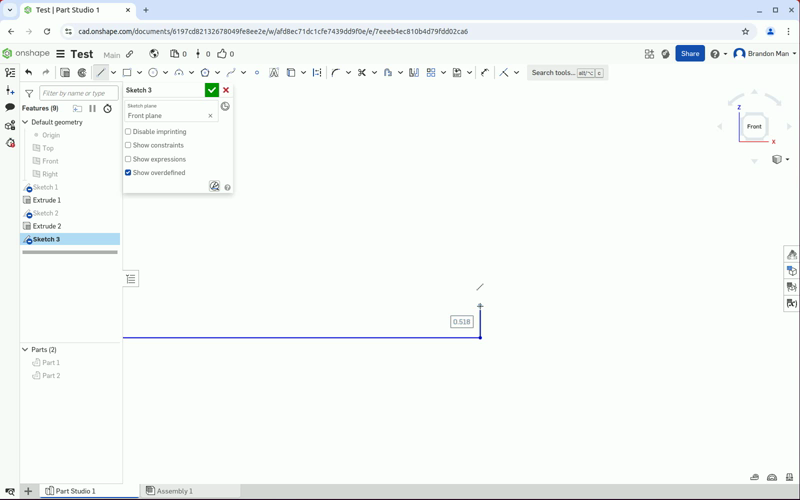
scroll(-6)
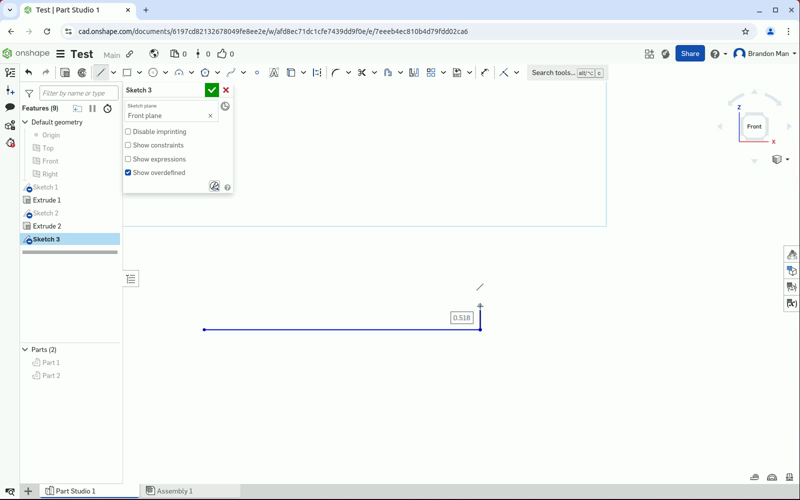
scroll(-6)
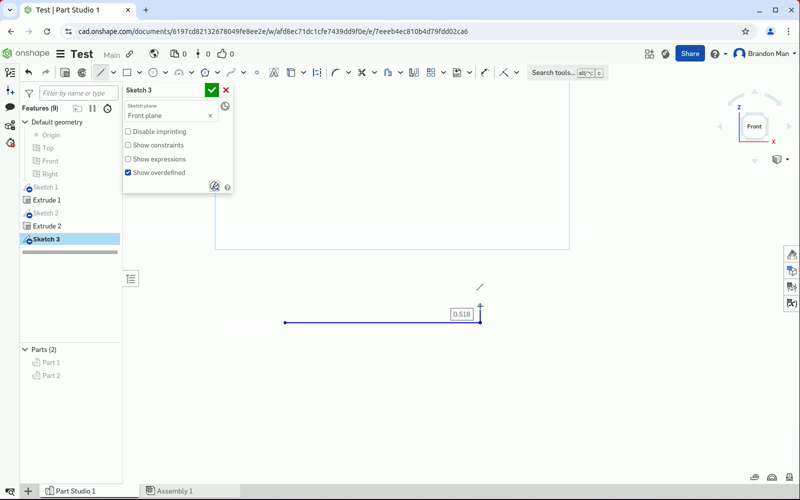
scroll(-6)
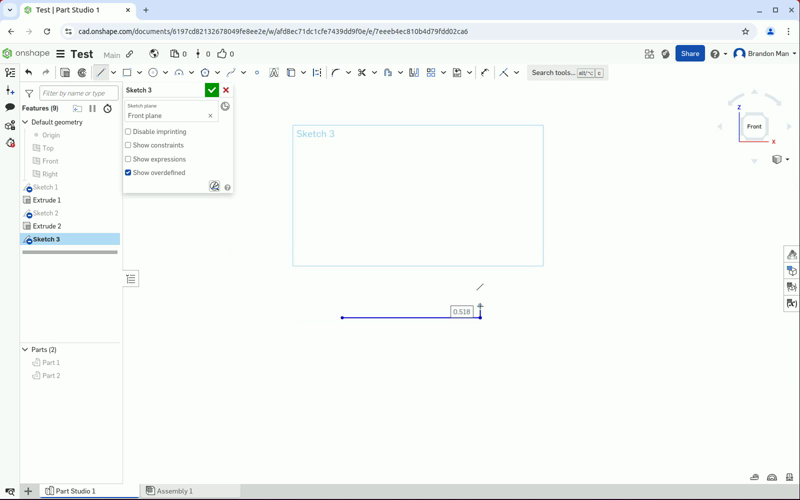
scroll(-6)
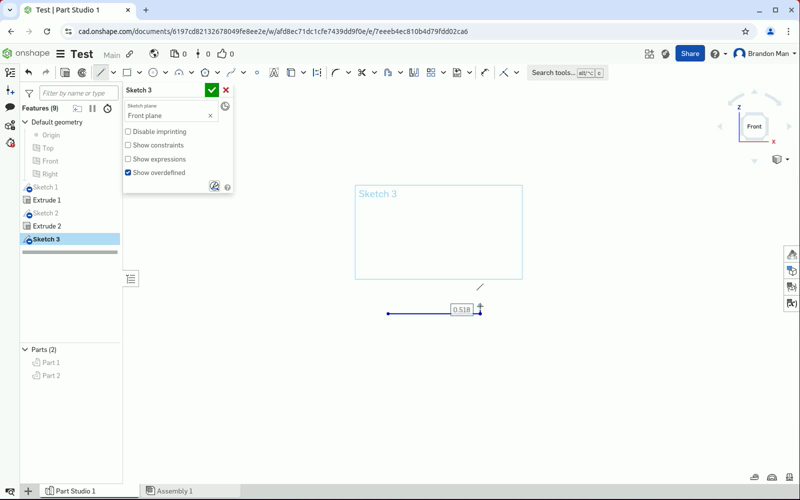
scroll(-6)
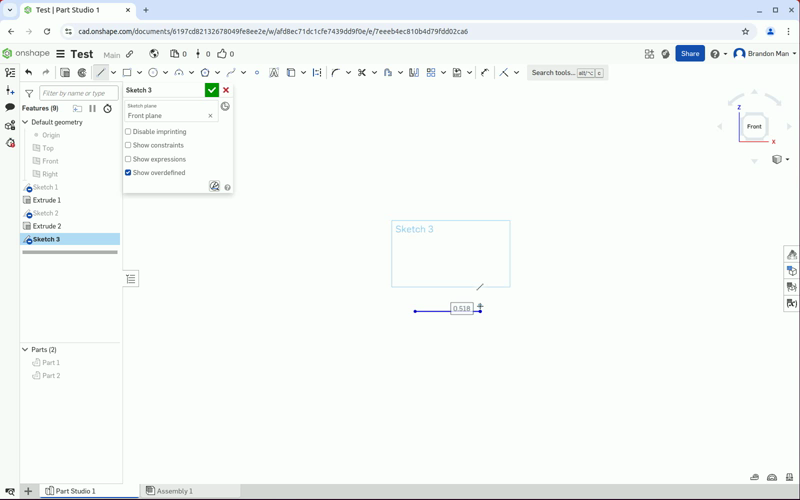
scroll(-6)
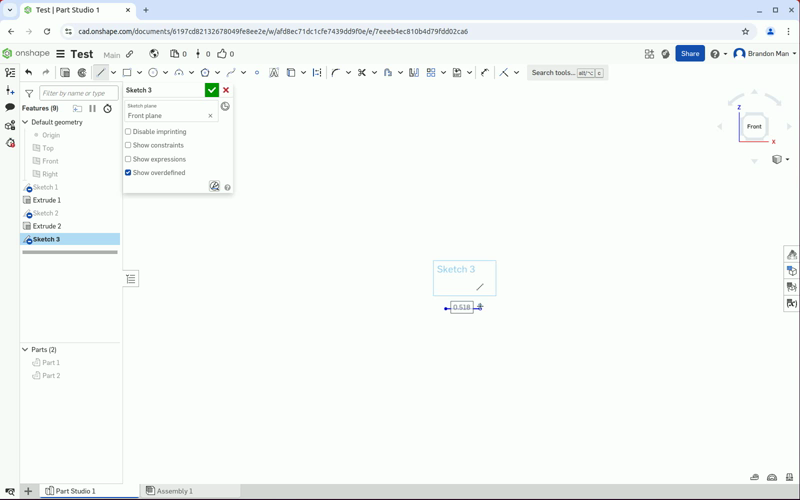
key_up(shift)
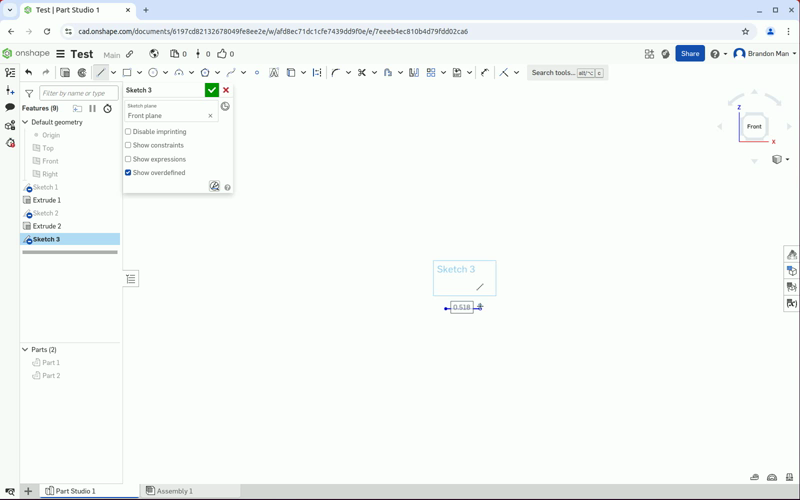
key_down(shift)
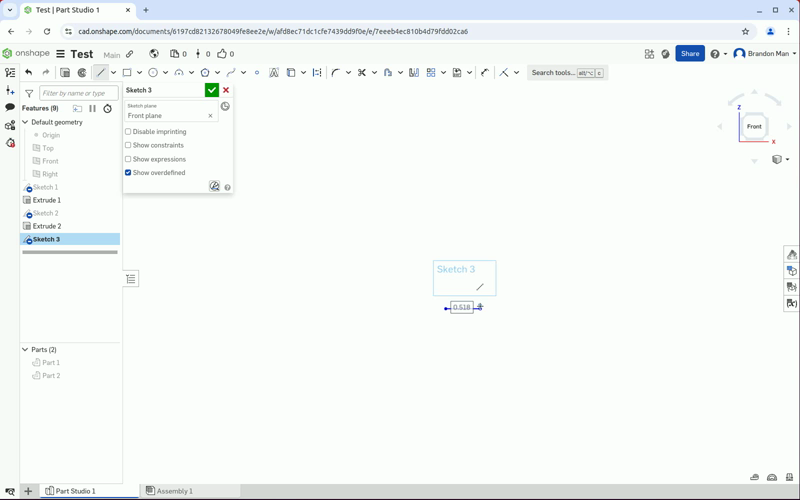
mouse_move(510, 305)
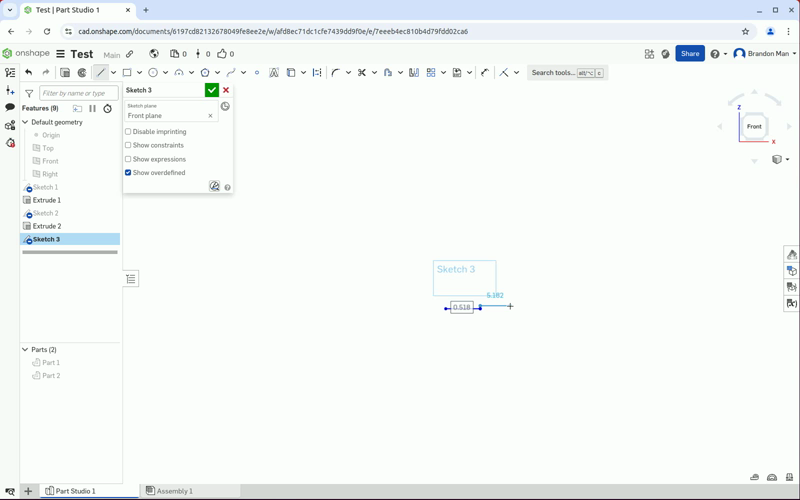
mouse_move(477, 305)
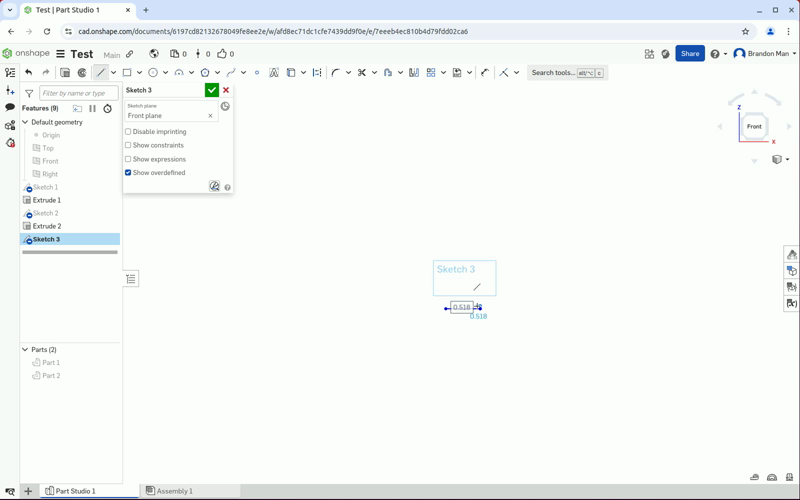
scroll(6)
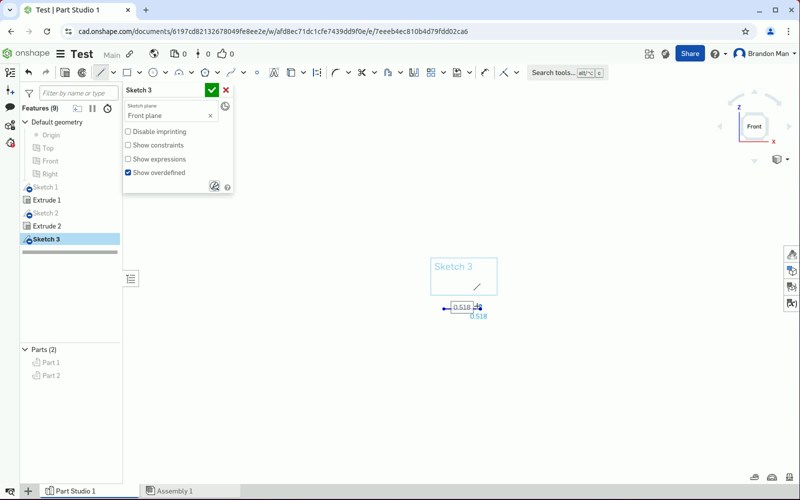
scroll(6)
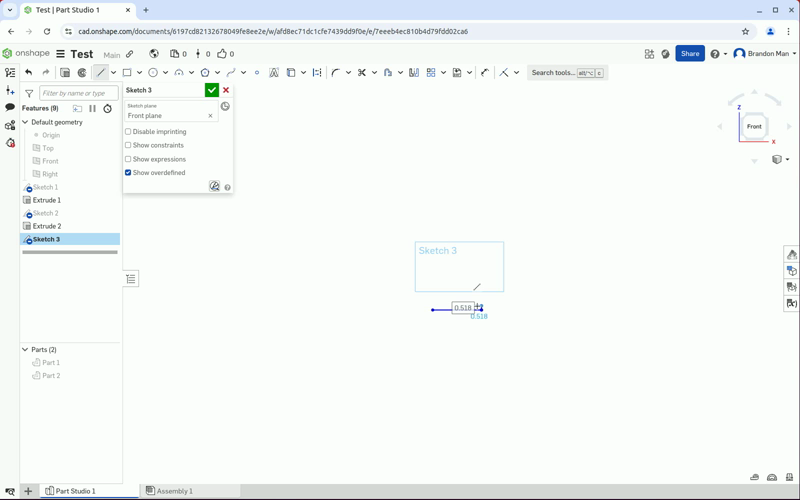
scroll(6)
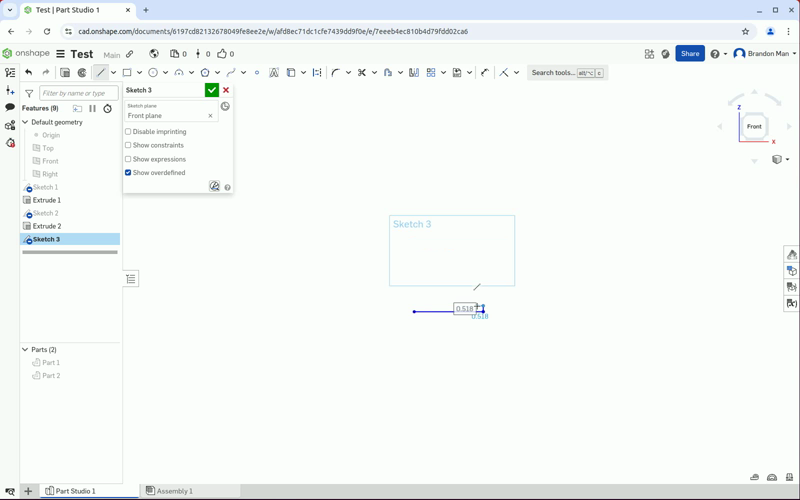
scroll(6)
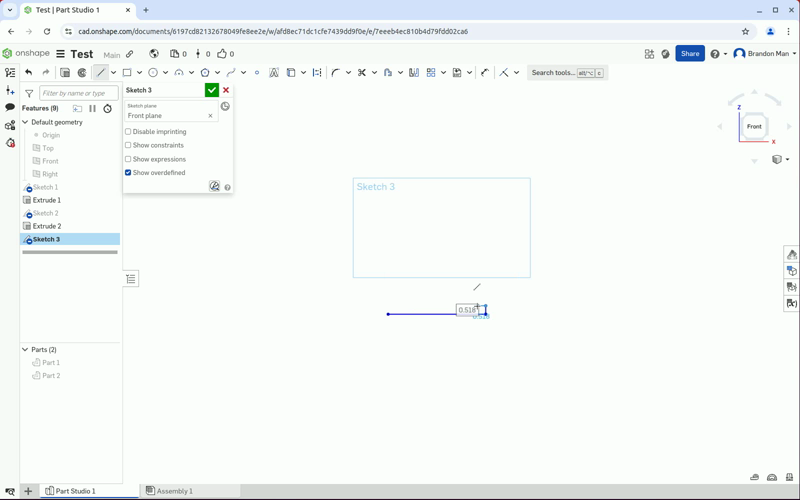
scroll(6)
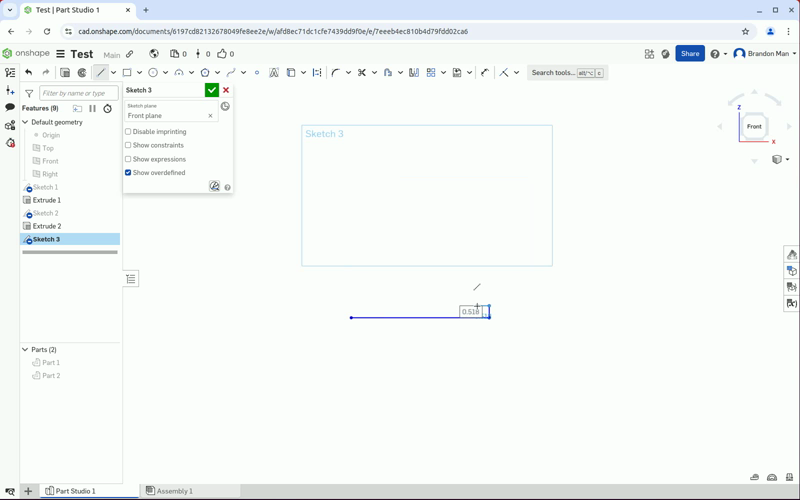
scroll(6)
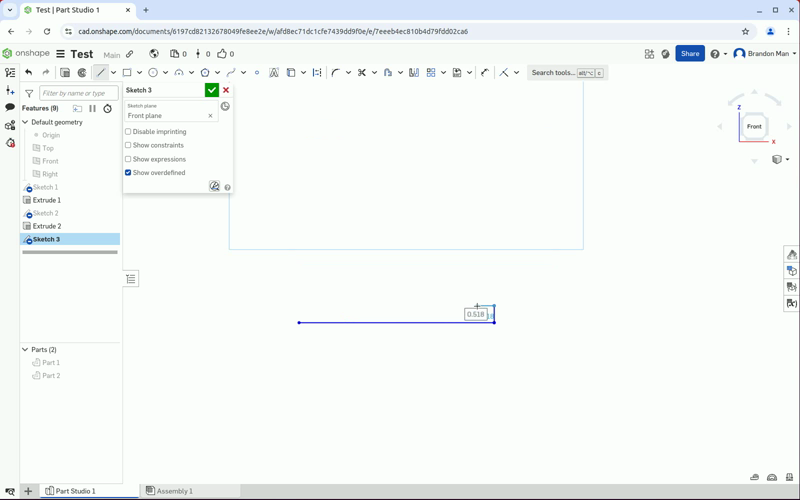
scroll(6)
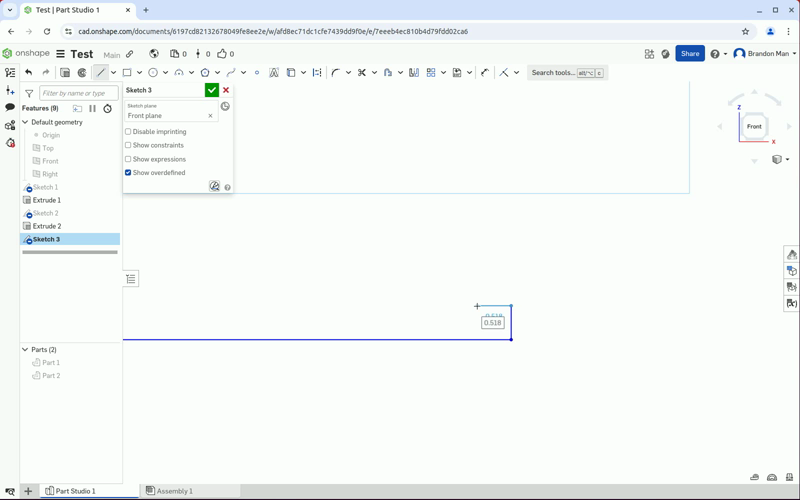
click(477, 305)
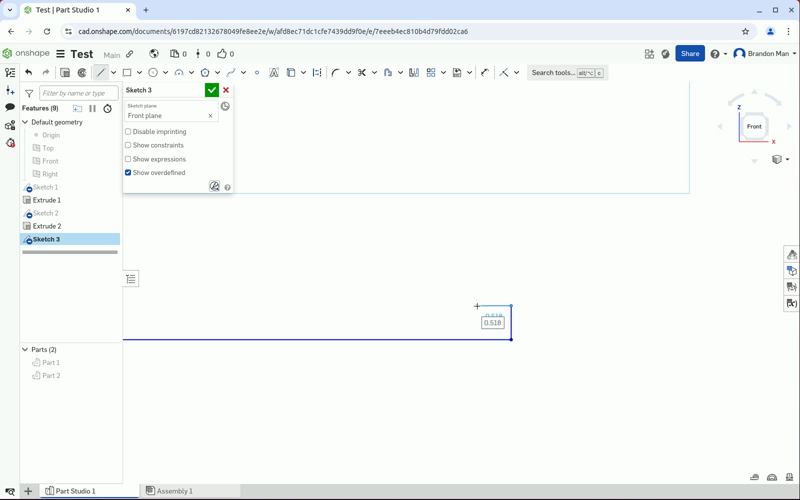
scroll(-6)
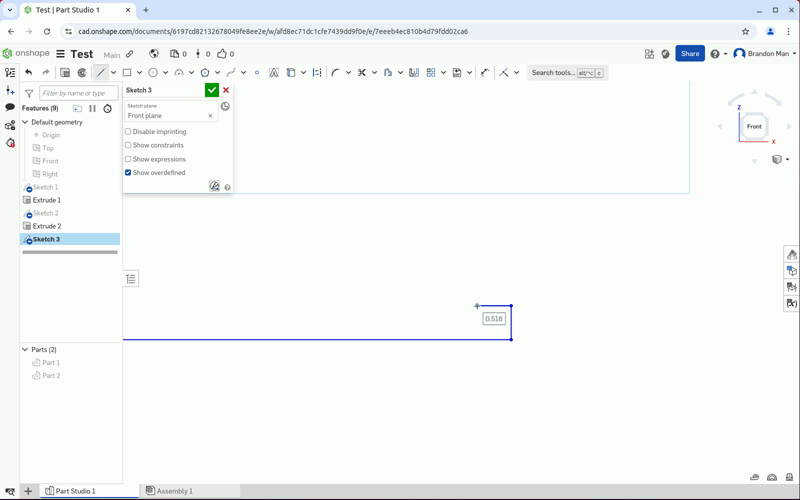
scroll(-6)
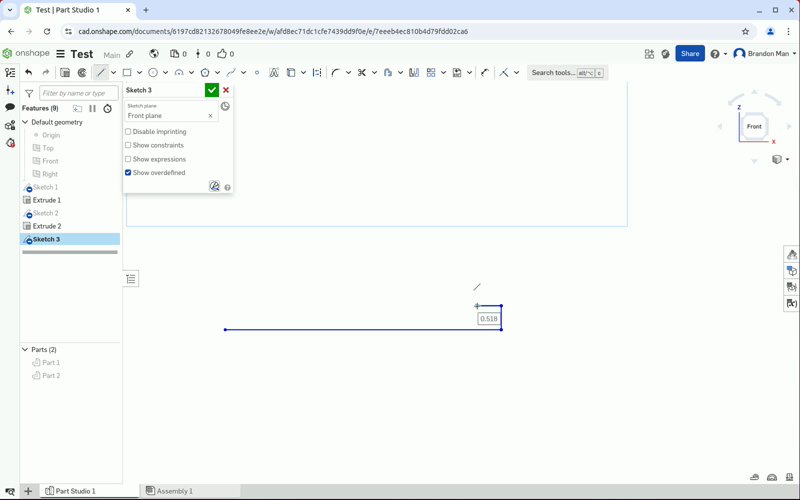
scroll(-6)
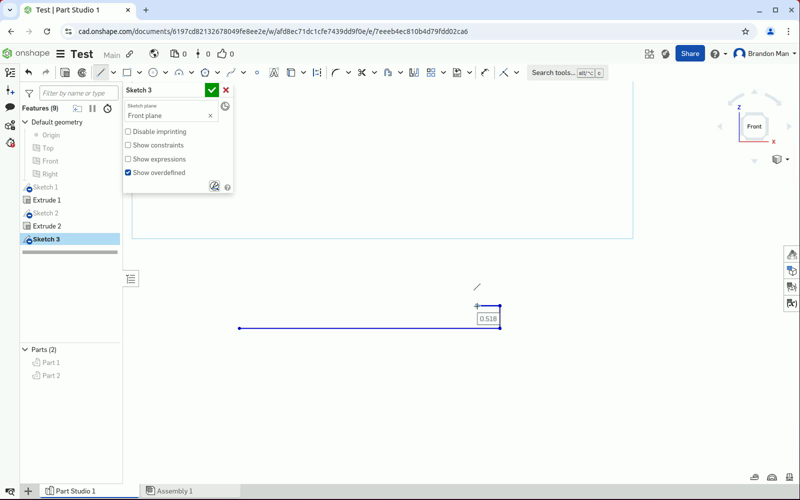
scroll(-6)
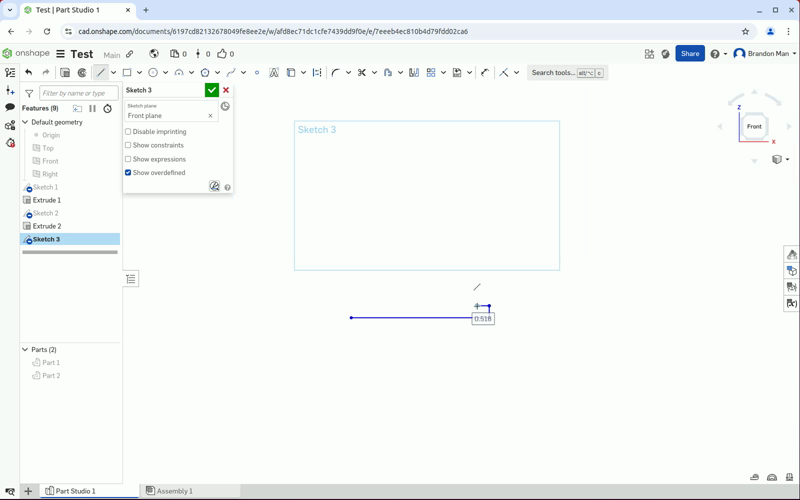
scroll(-6)
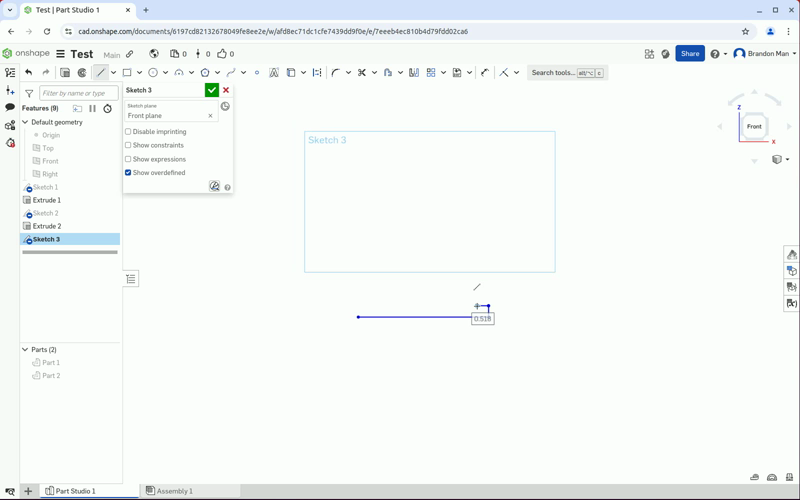
scroll(-6)
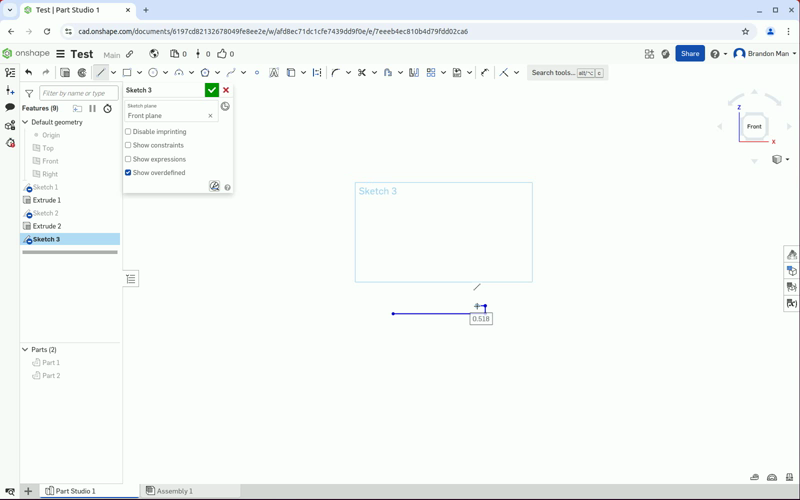
scroll(-6)
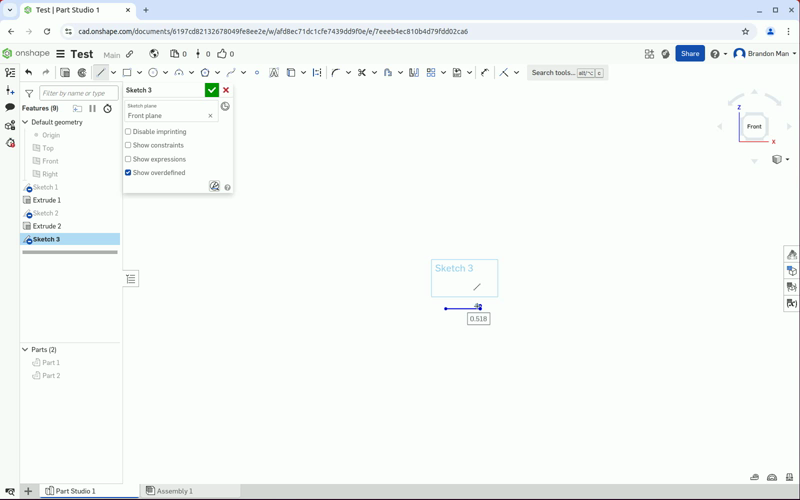
key_up(shift)
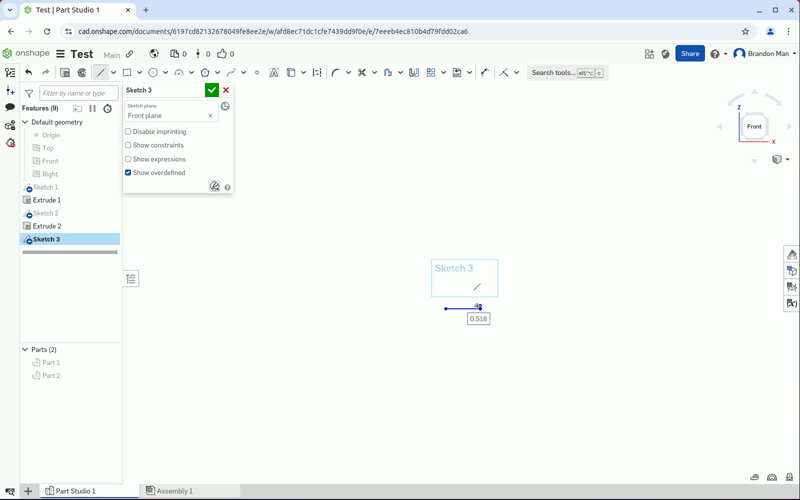
key_down(shift)
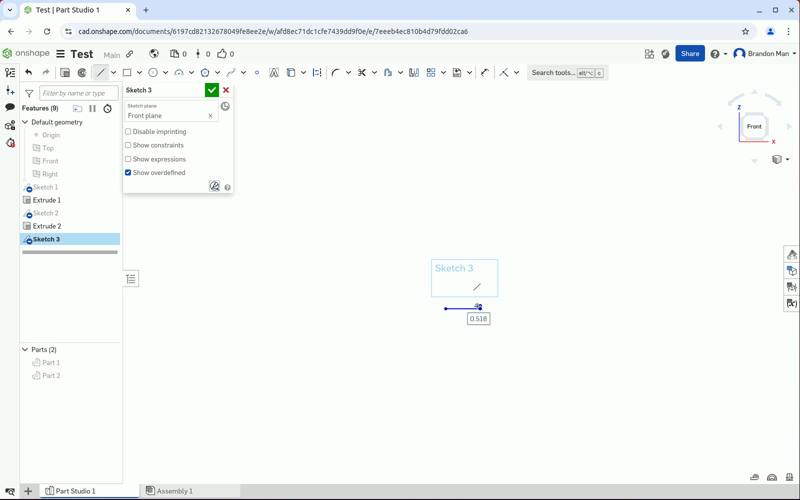
mouse_move(507, 305)
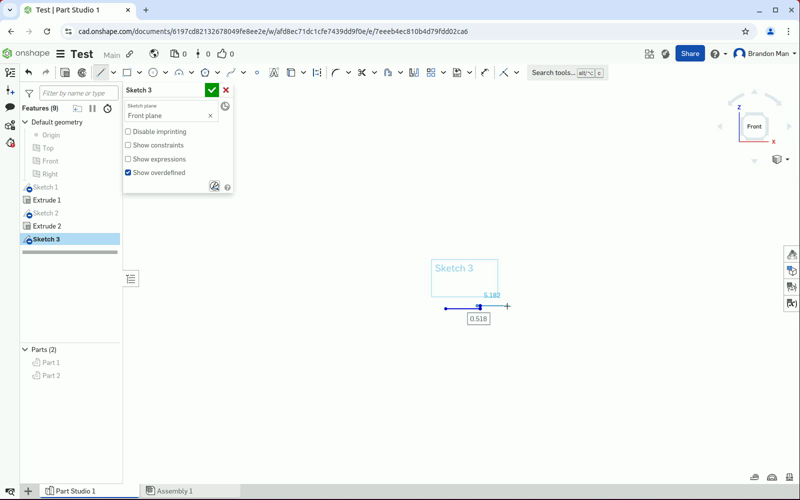
mouse_move(445, 305)
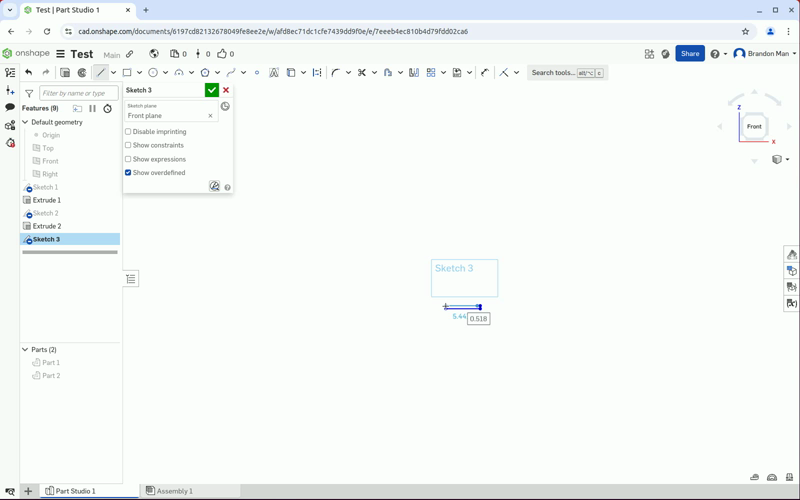
scroll(6)
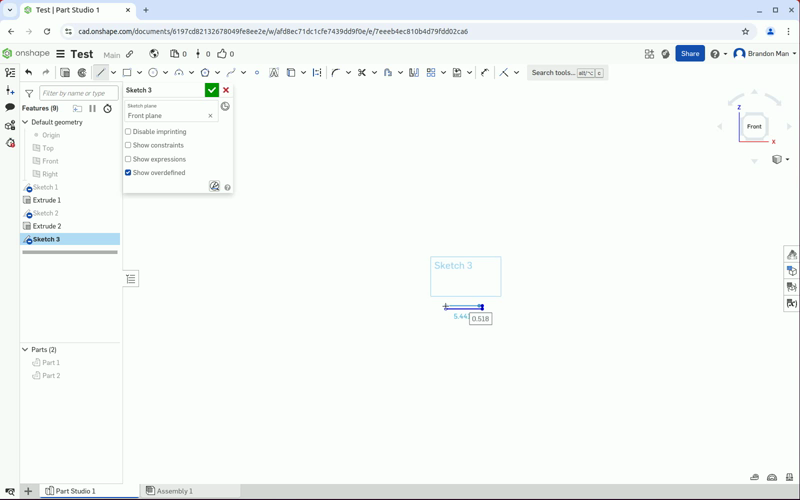
scroll(6)
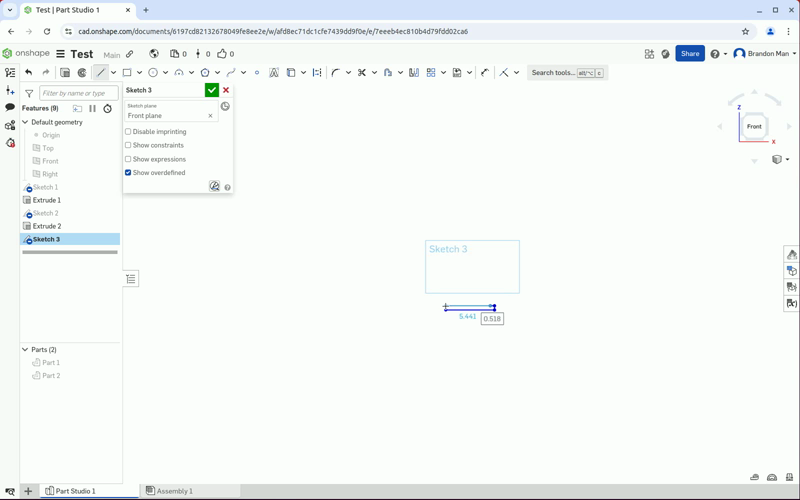
scroll(6)
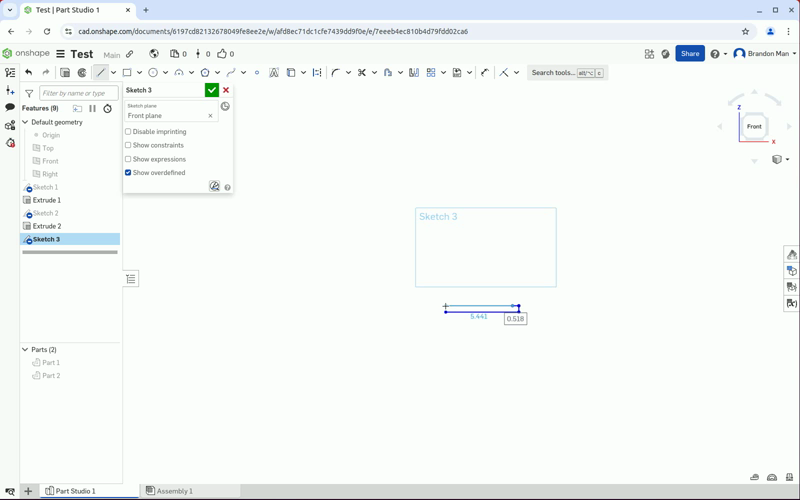
scroll(6)
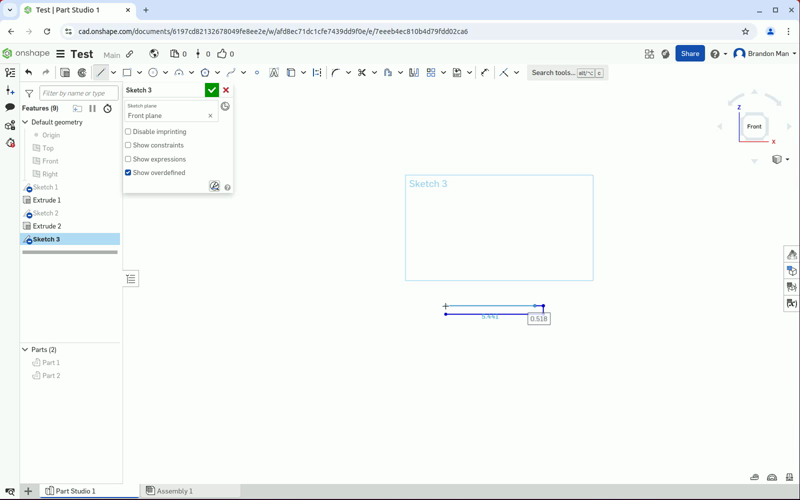
scroll(6)
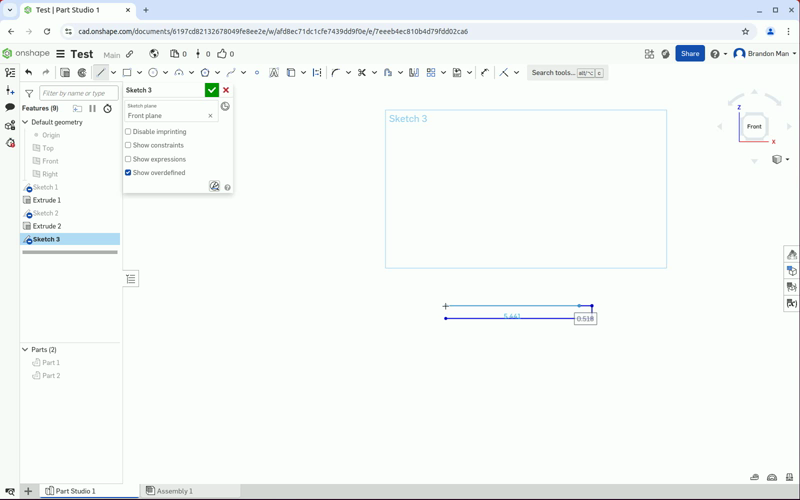
scroll(6)
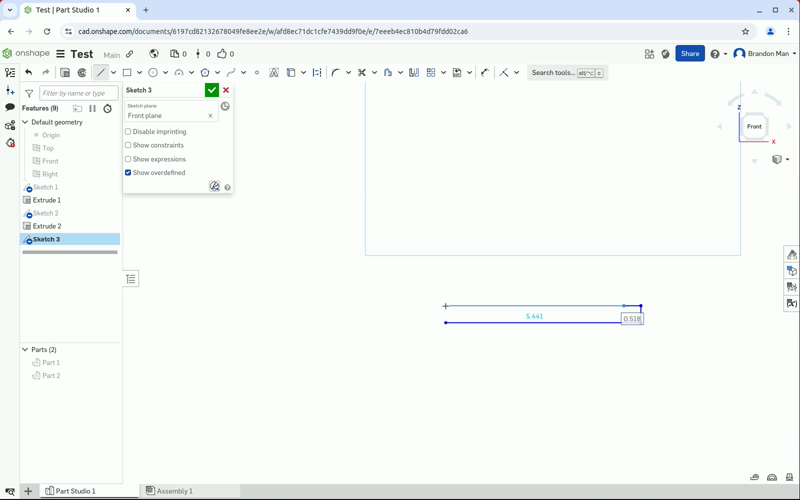
scroll(6)
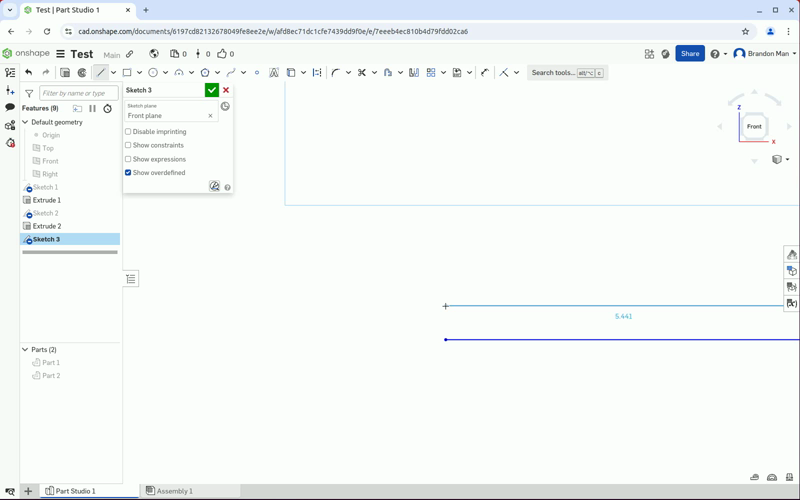
click(445, 305)
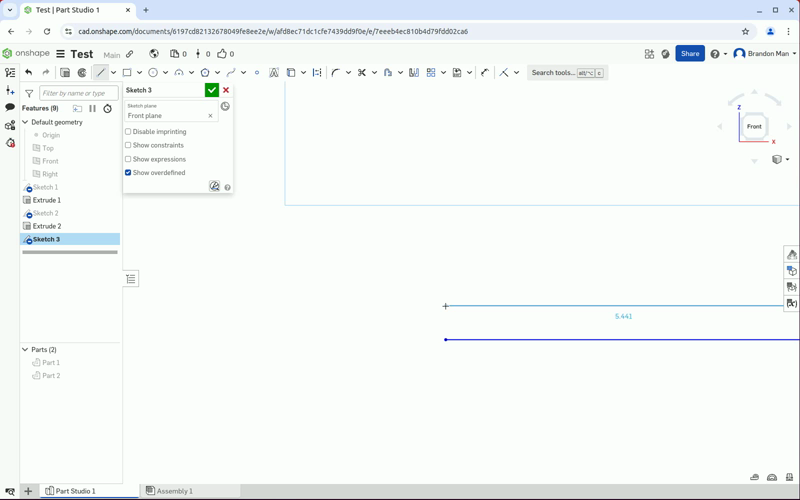
scroll(-6)
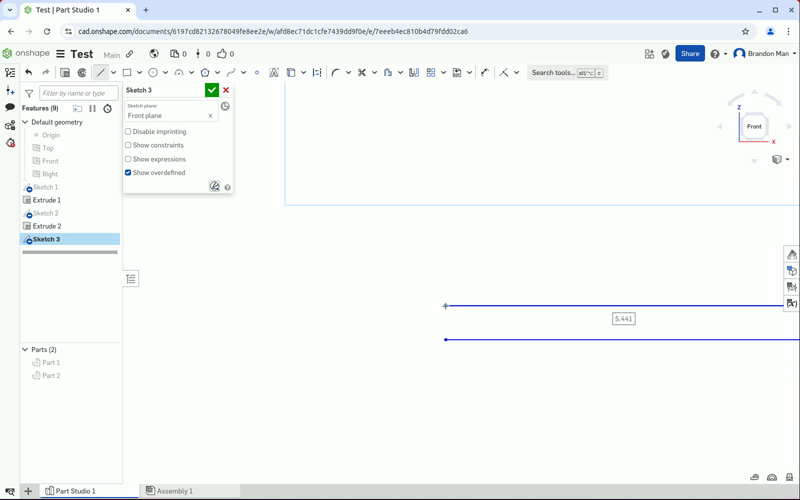
scroll(-6)
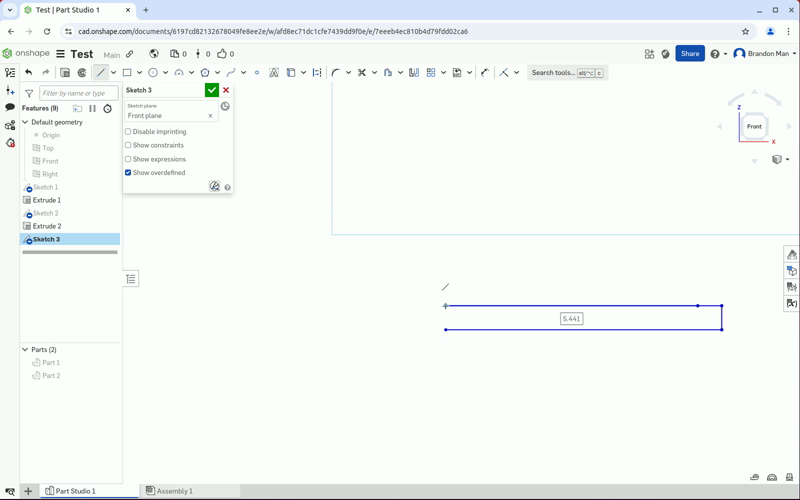
scroll(-6)
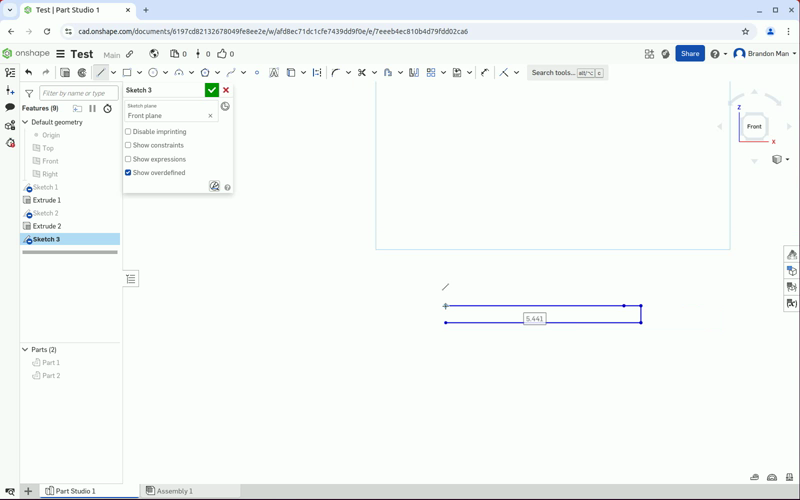
scroll(-6)
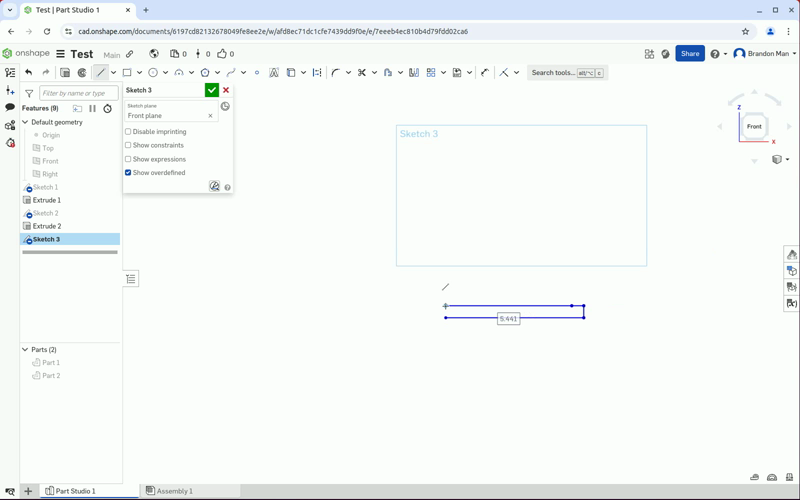
scroll(-6)
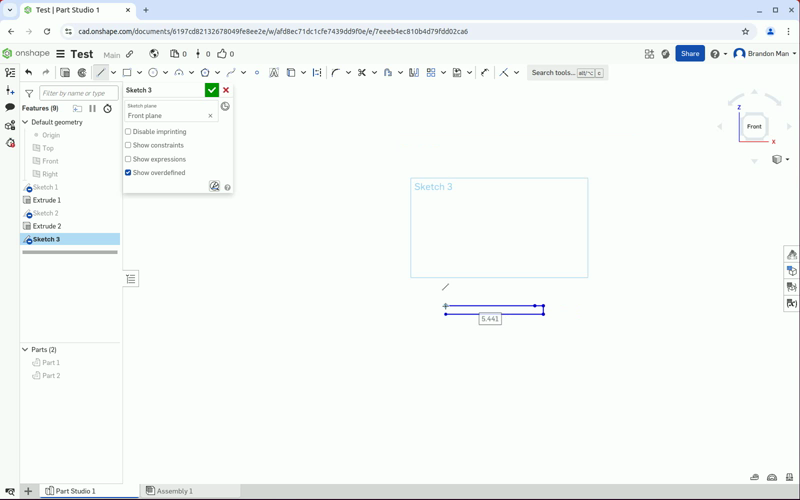
scroll(-6)
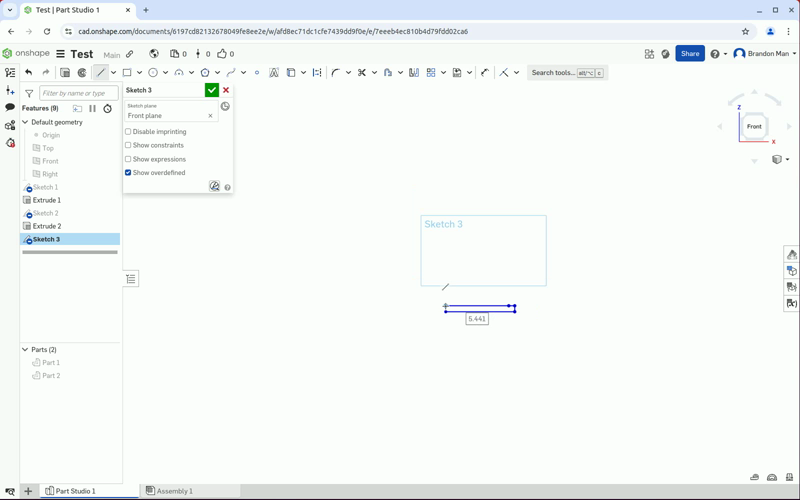
scroll(-6)
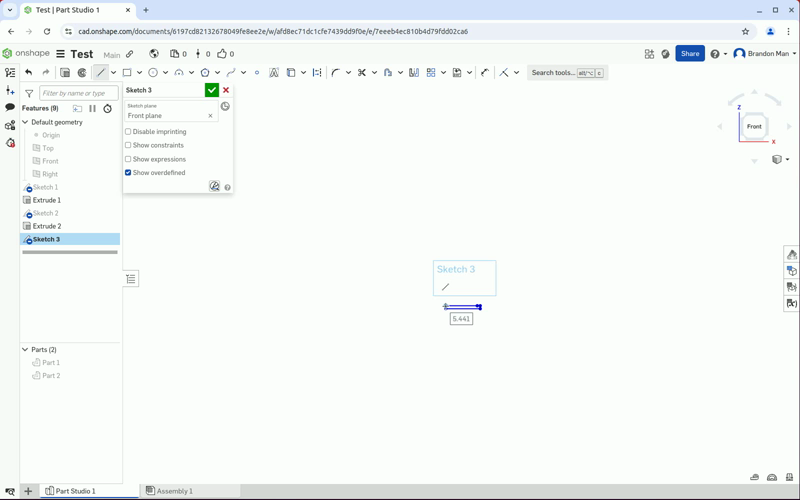
key_up(shift)
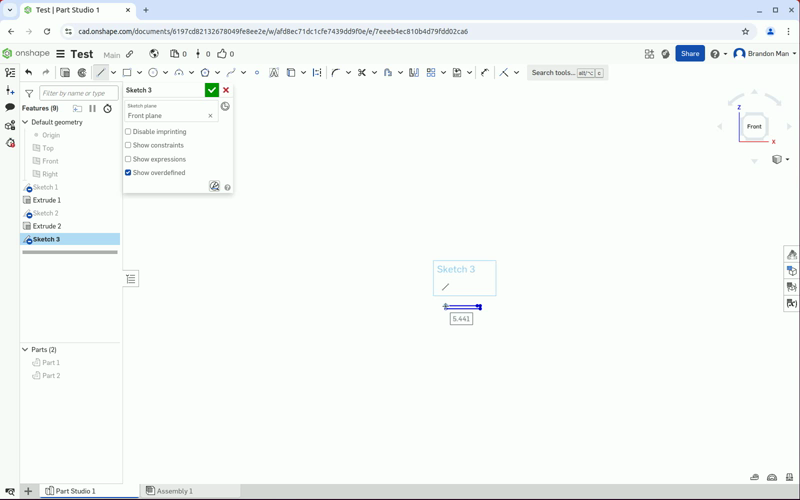
mouse_move(475, 305)
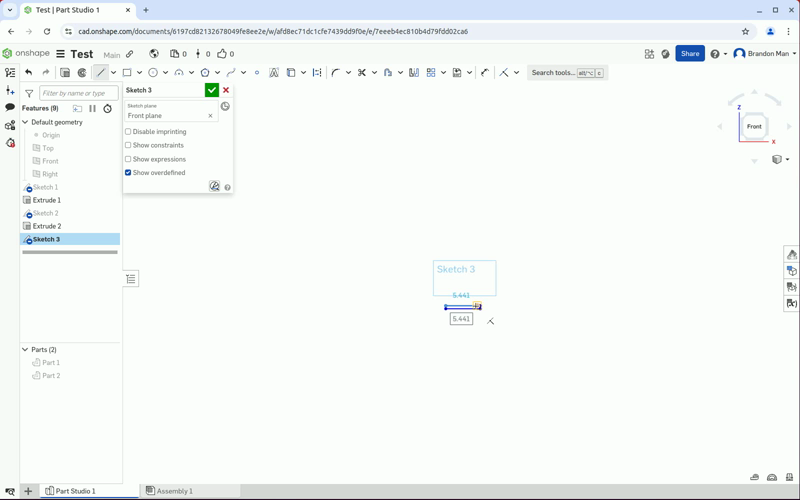
key_down(shift)
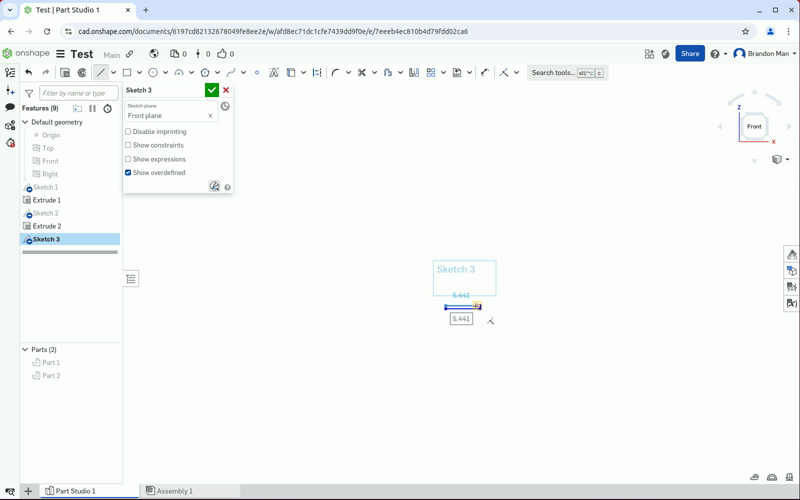
mouse_move(445, 308)
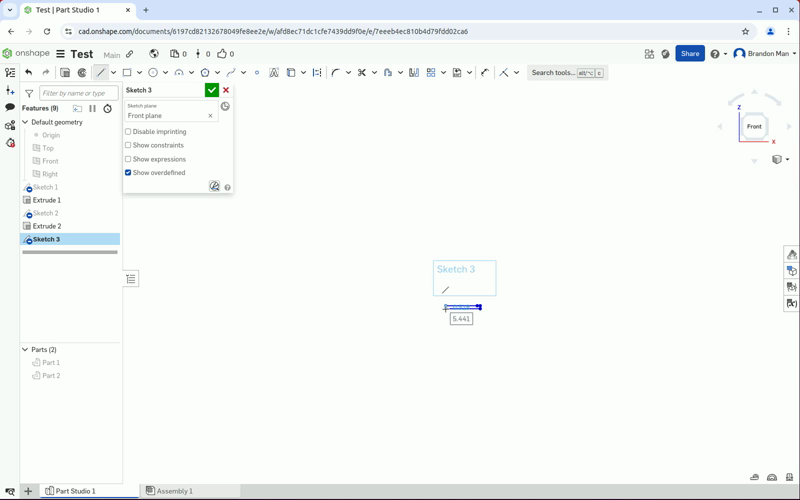
scroll(6)
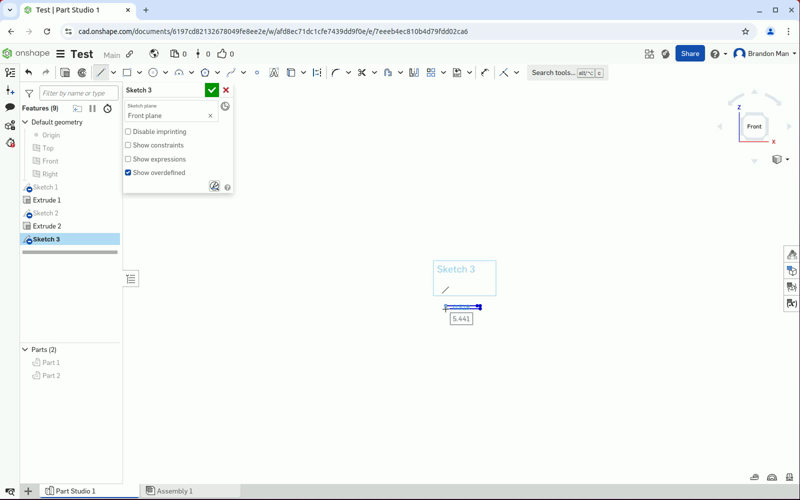
scroll(6)
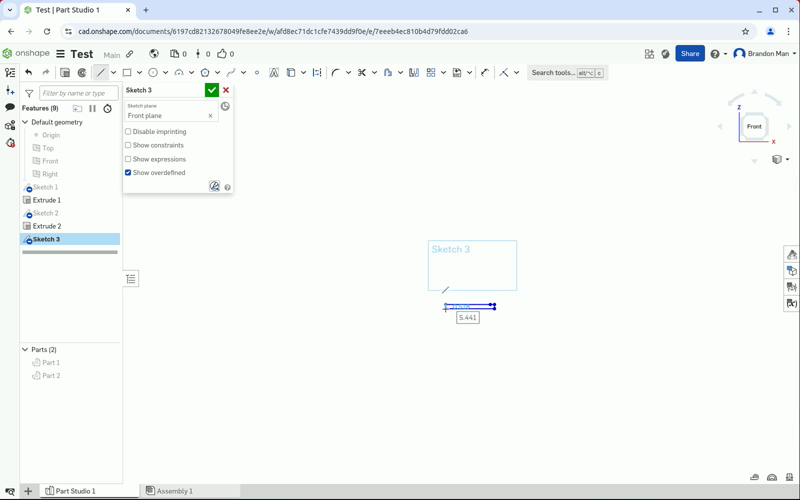
scroll(6)
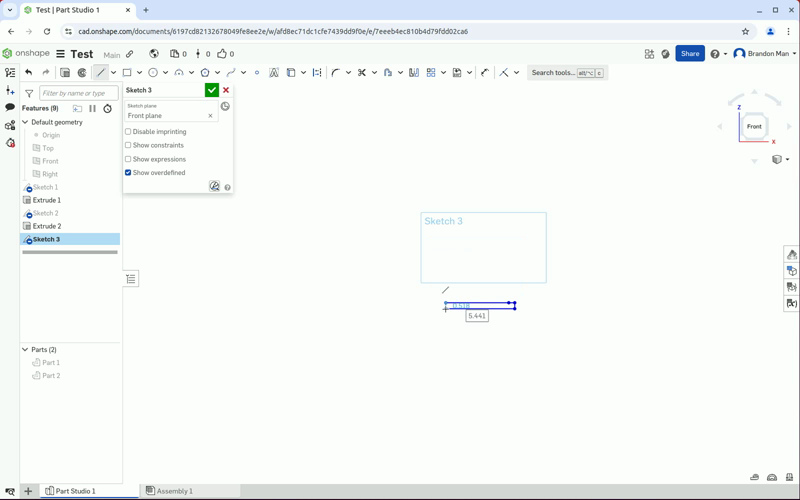
scroll(6)
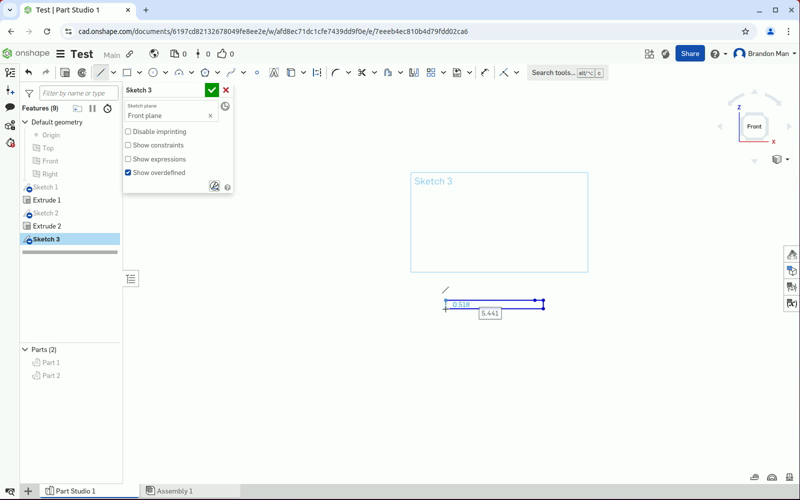
scroll(6)
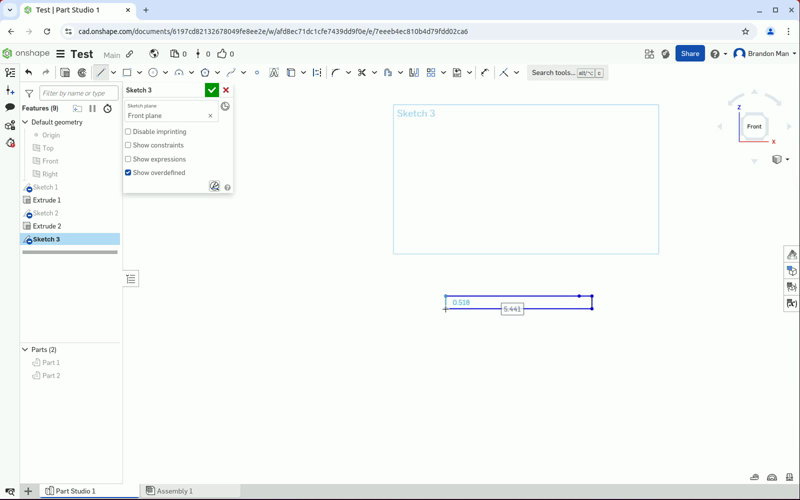
scroll(6)
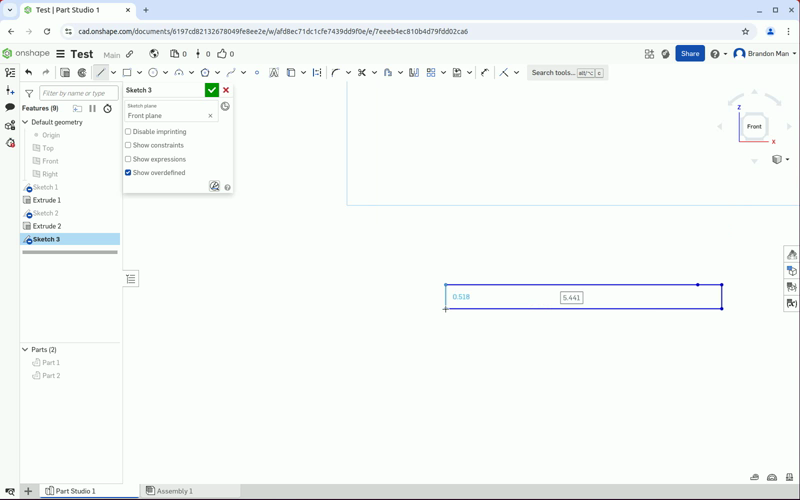
scroll(6)
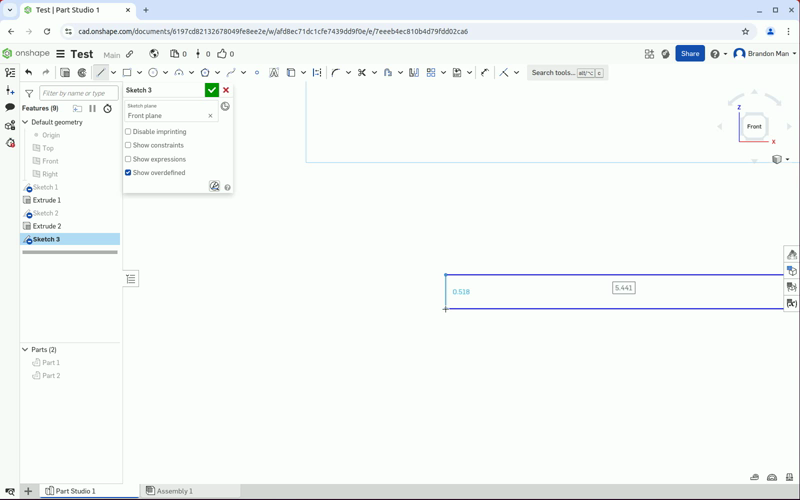
key_up(shift)
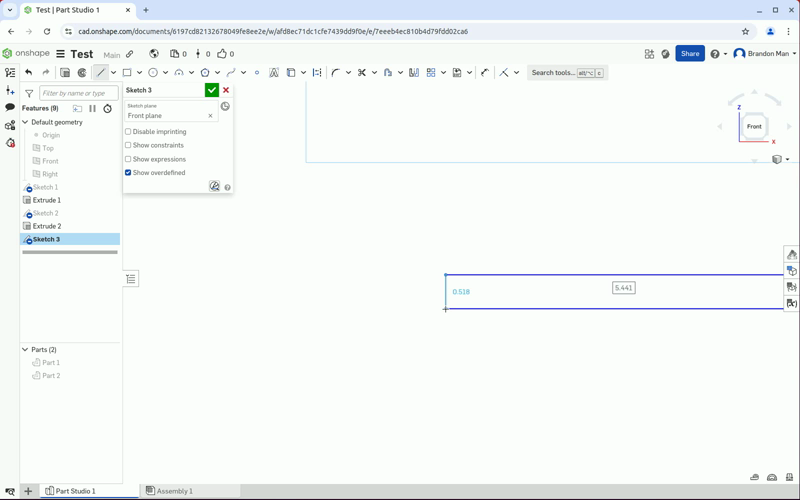
click(445, 308)
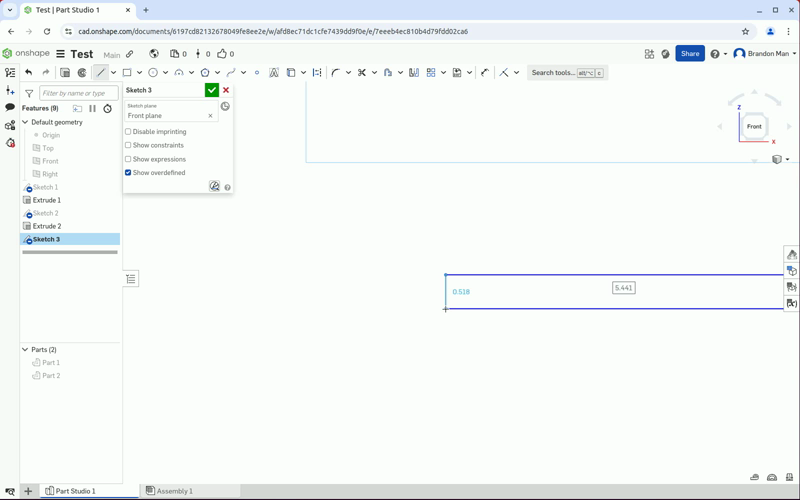
scroll(-6)
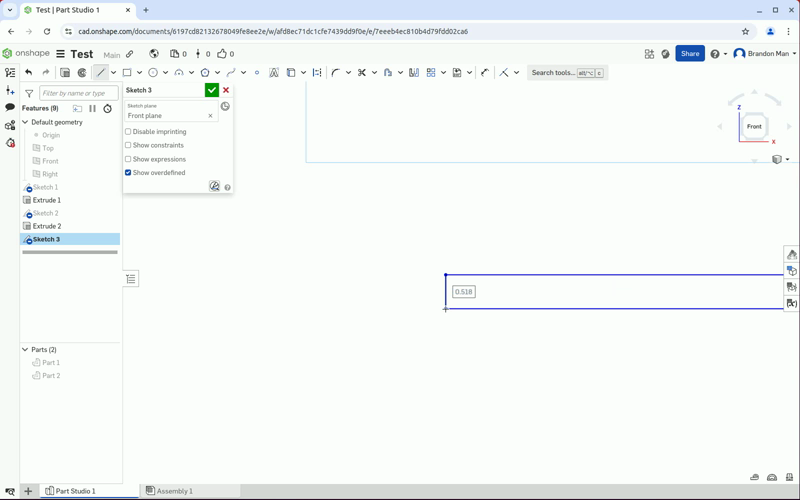
scroll(-6)
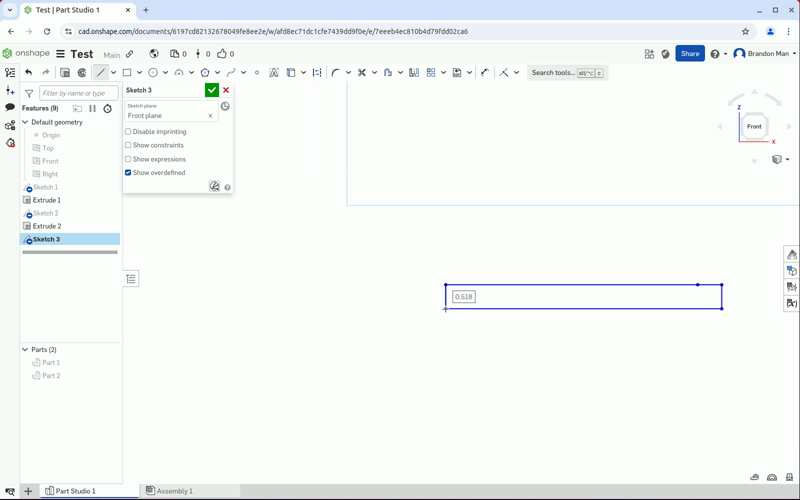
scroll(-6)
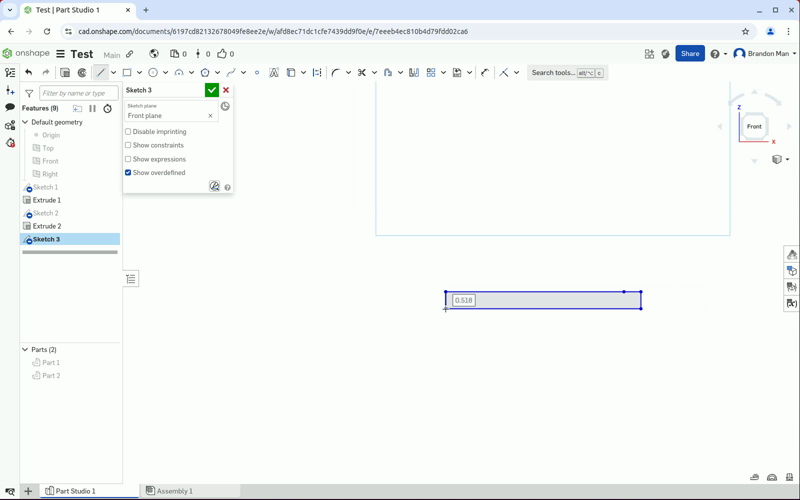
scroll(-6)
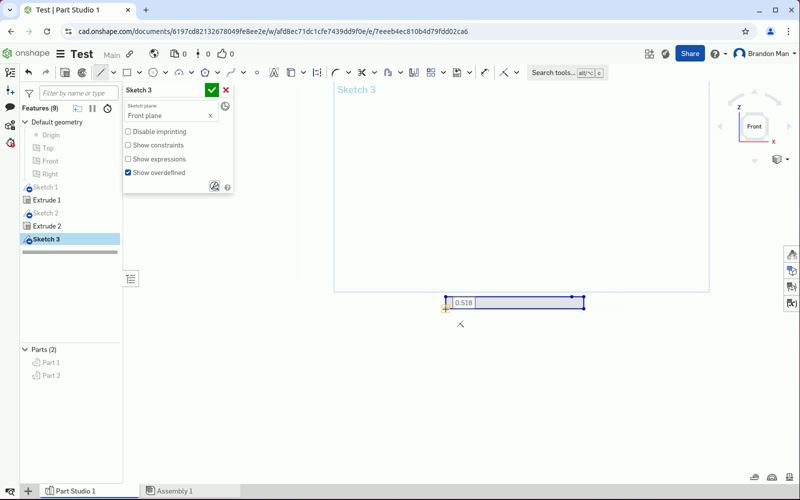
scroll(-6)
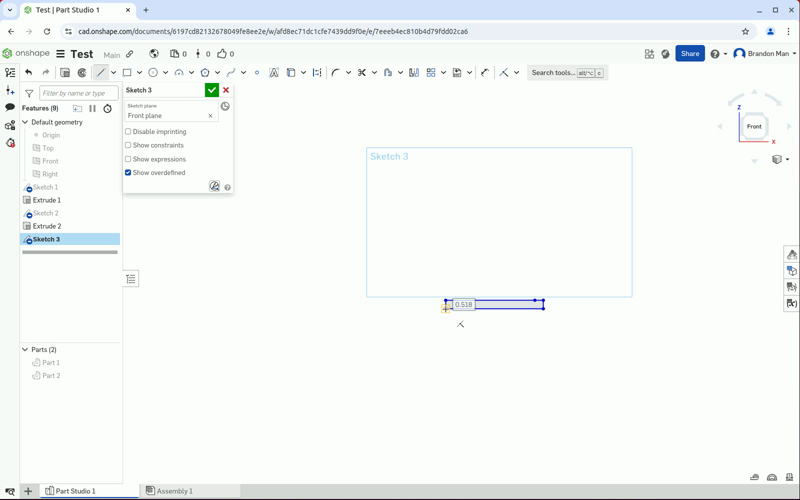
scroll(-6)
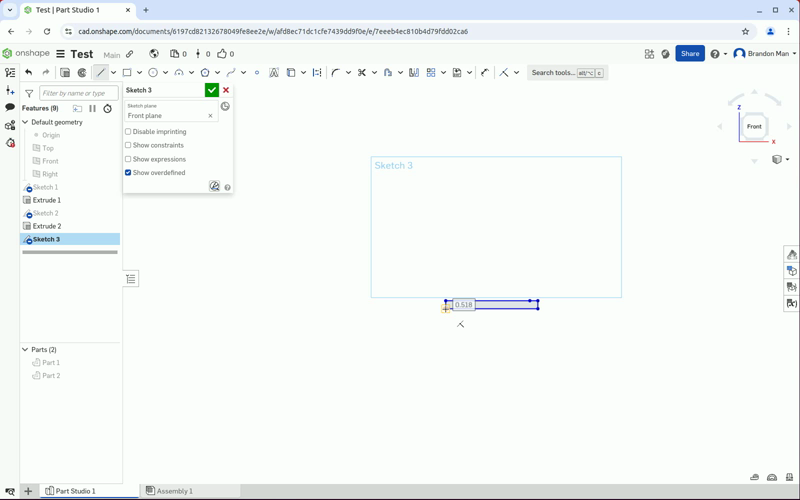
scroll(-6)
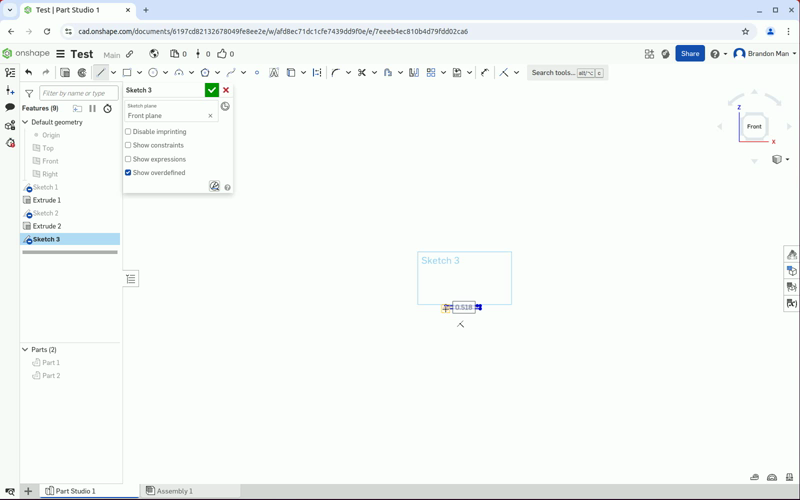
key(esc)
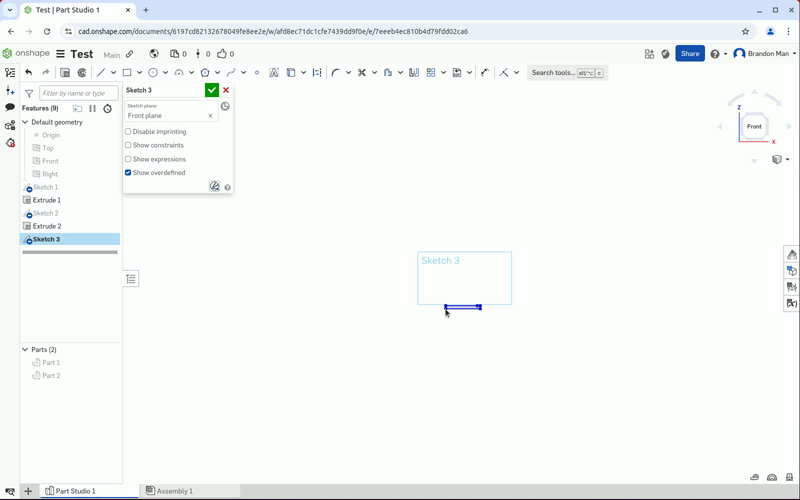
mouse_move(456, 308)
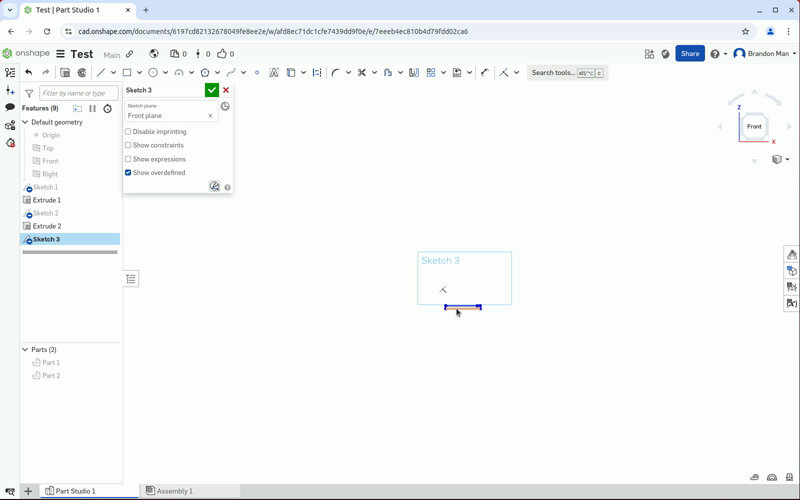
scroll(6)
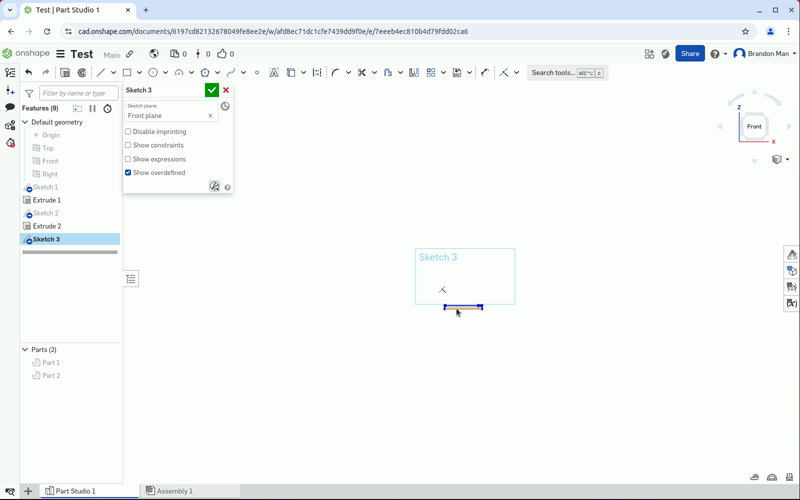
scroll(6)
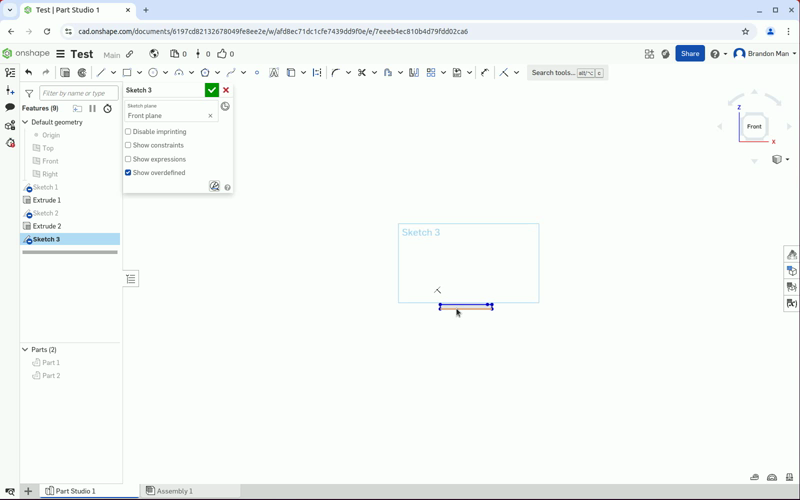
scroll(6)
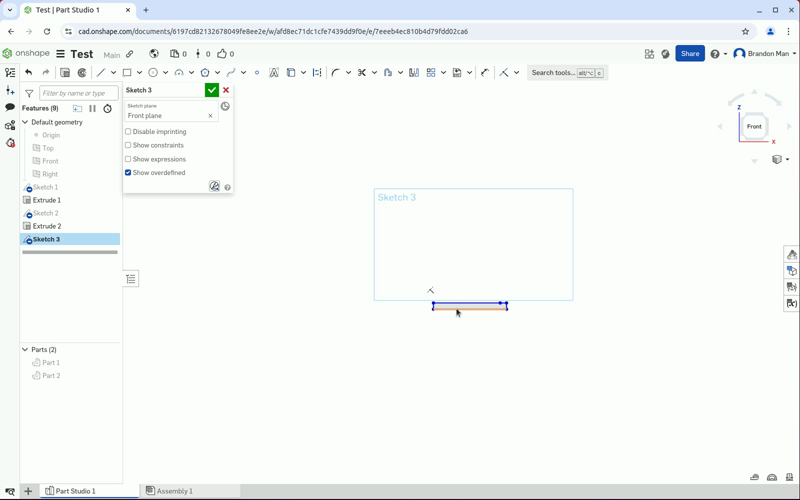
scroll(6)
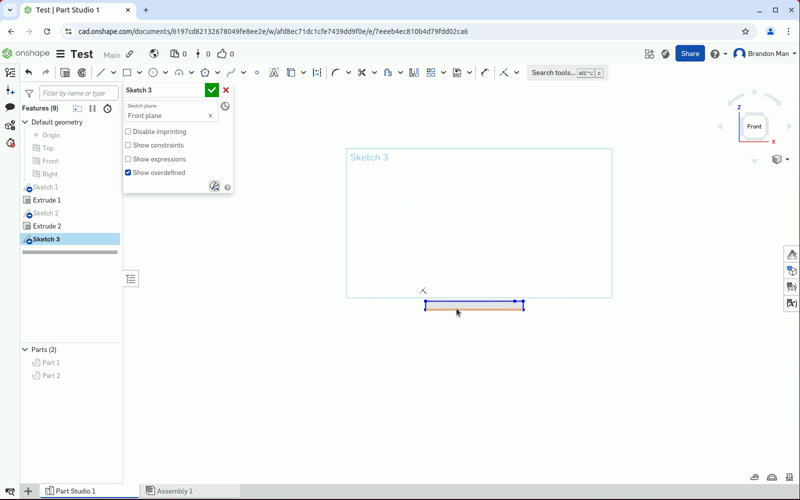
scroll(6)
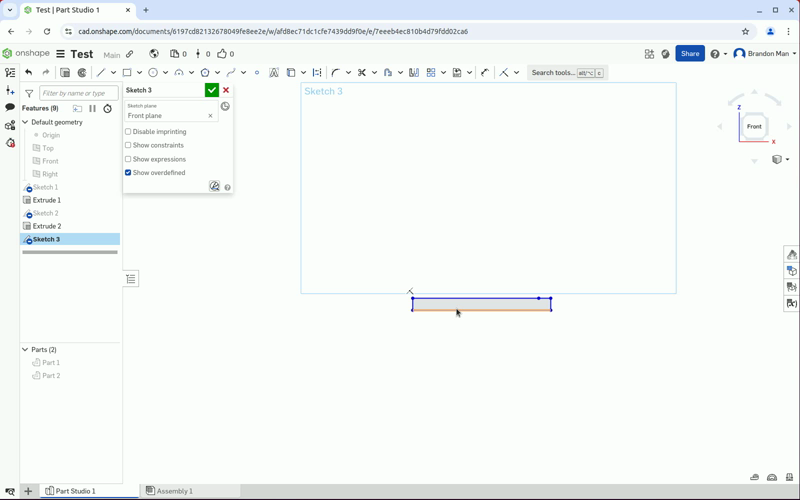
scroll(6)
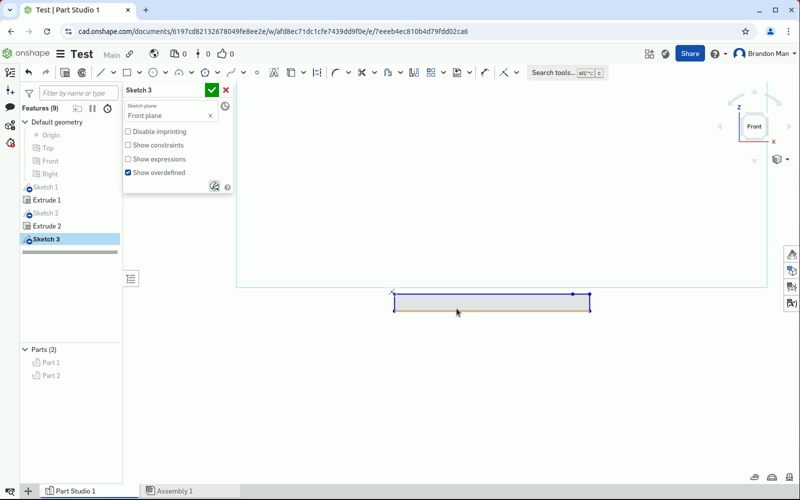
scroll(6)
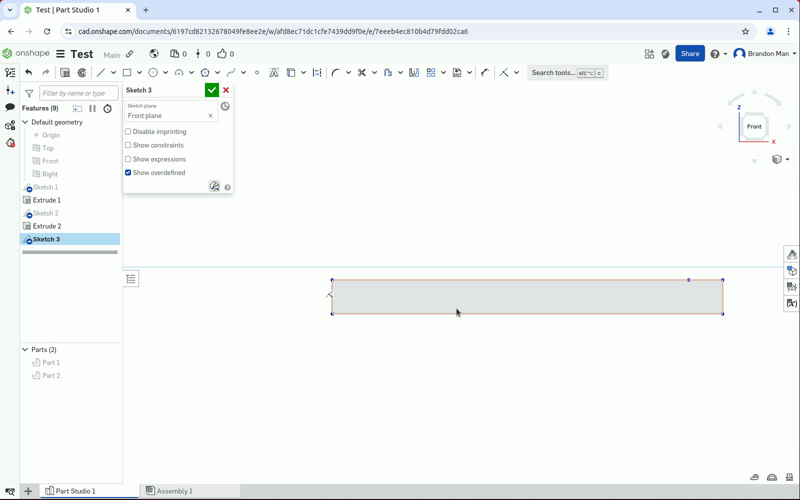
click(456, 308)
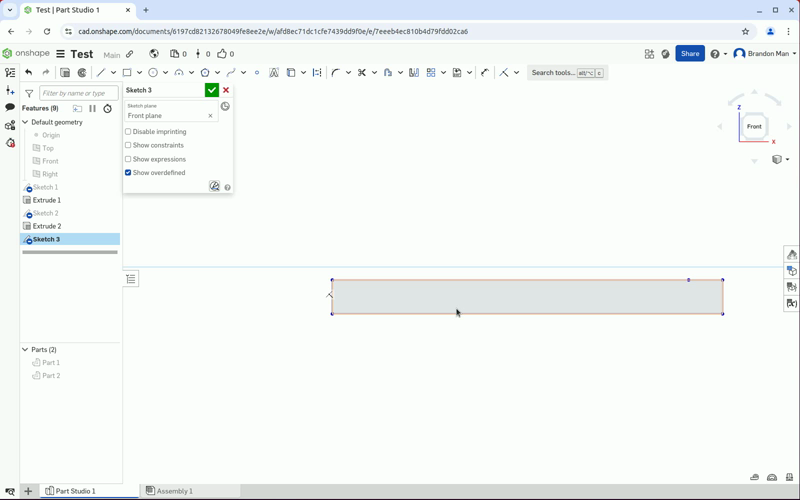
scroll(-6)
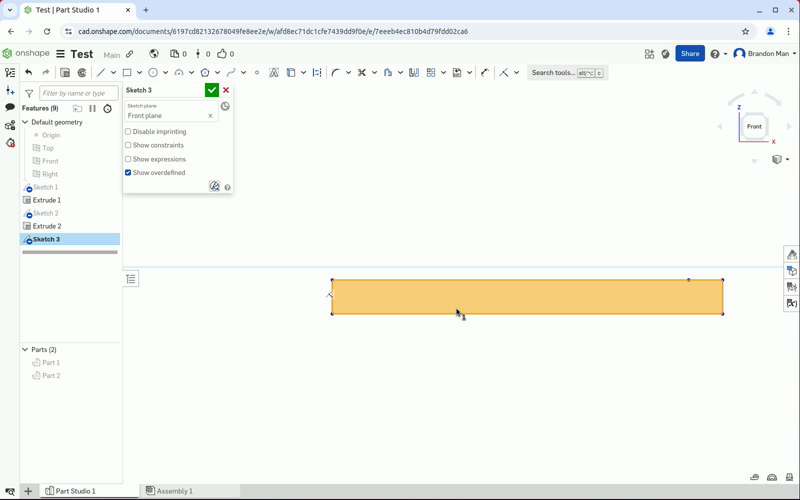
scroll(-6)
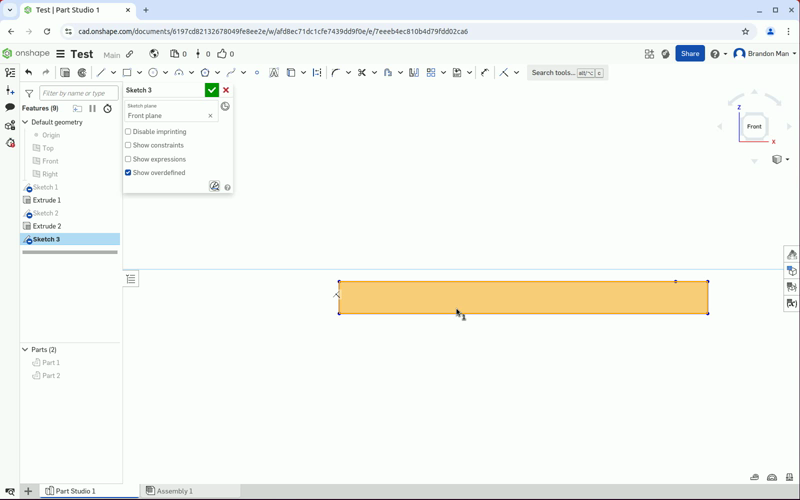
scroll(-6)
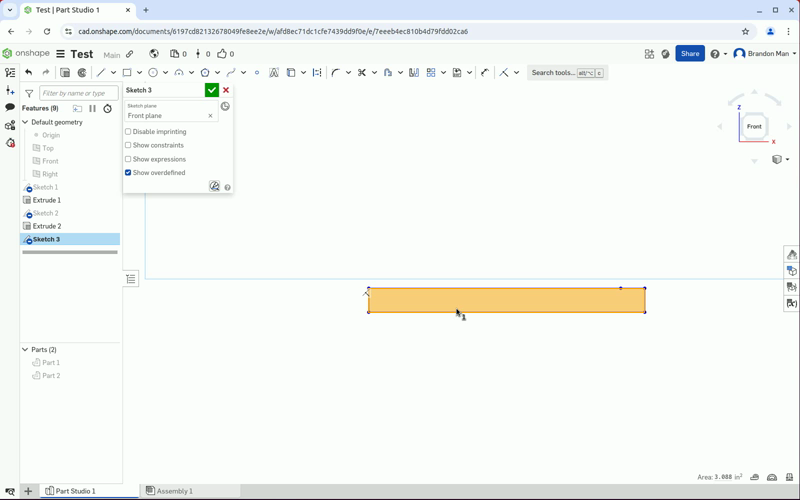
scroll(-6)
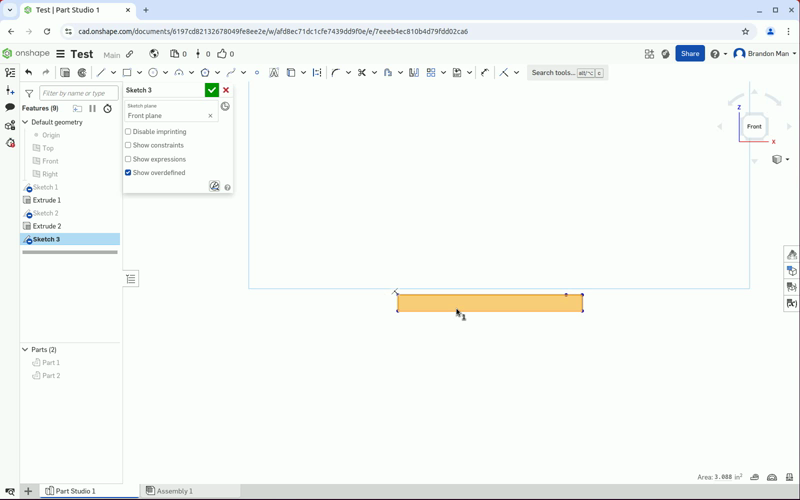
scroll(-6)
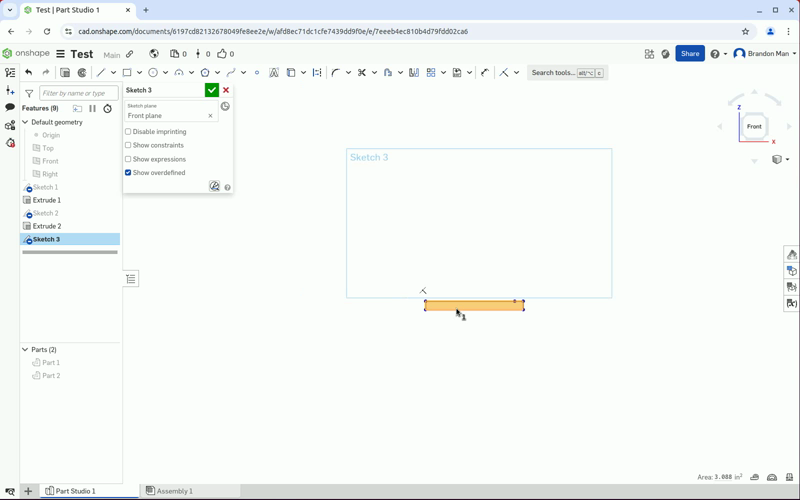
scroll(-6)
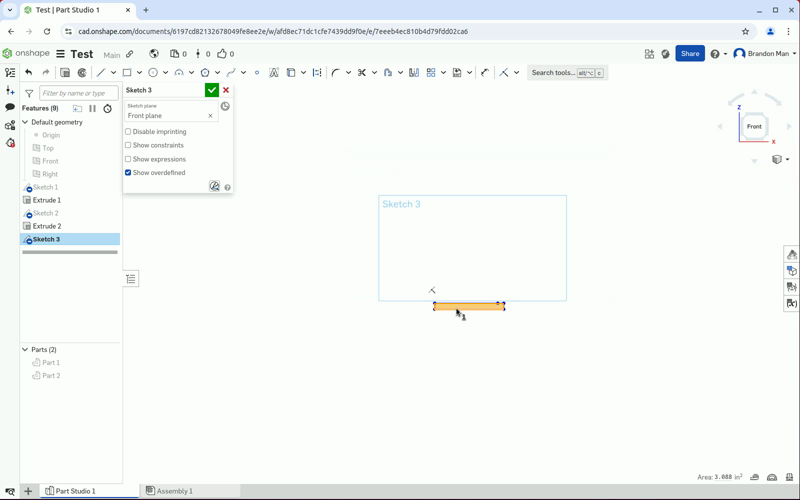
scroll(-6)
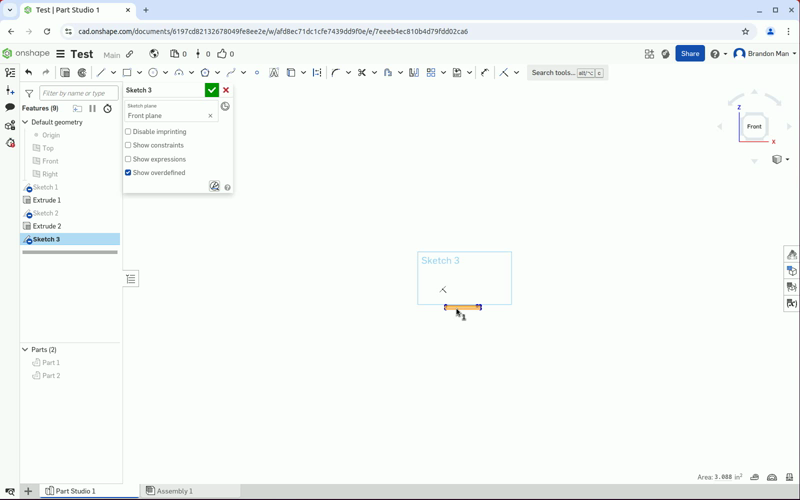
mouse_move(73, 352)
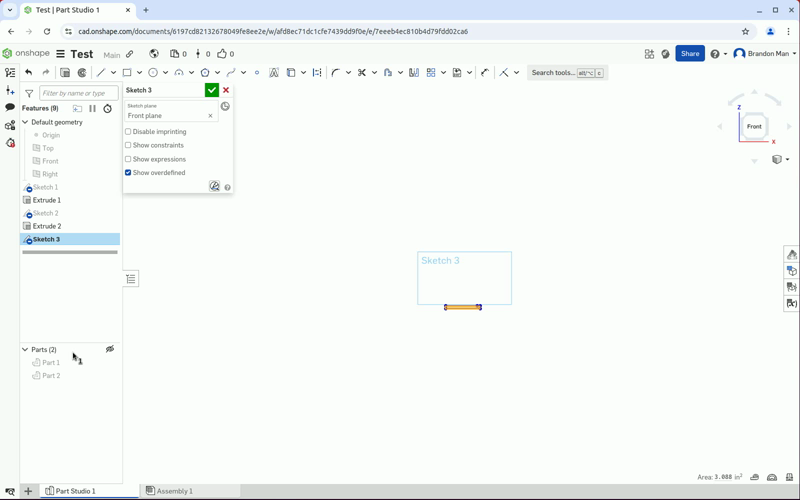
key(shift+y)
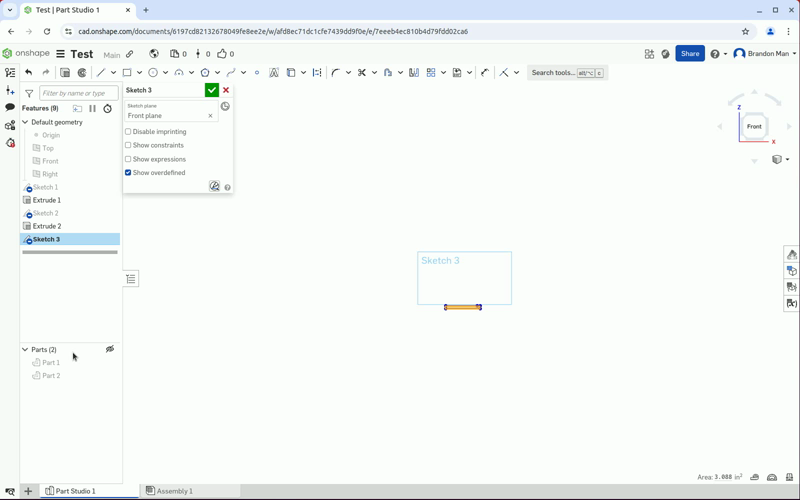
key(shift+e)
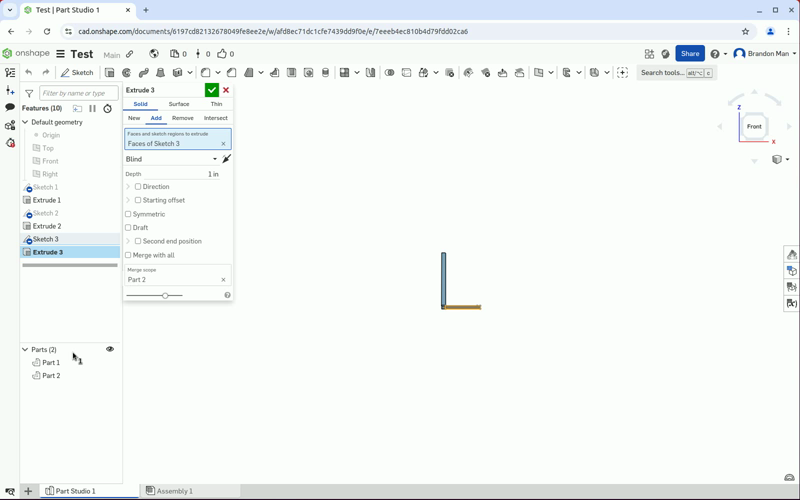
mouse_move(143, 106)
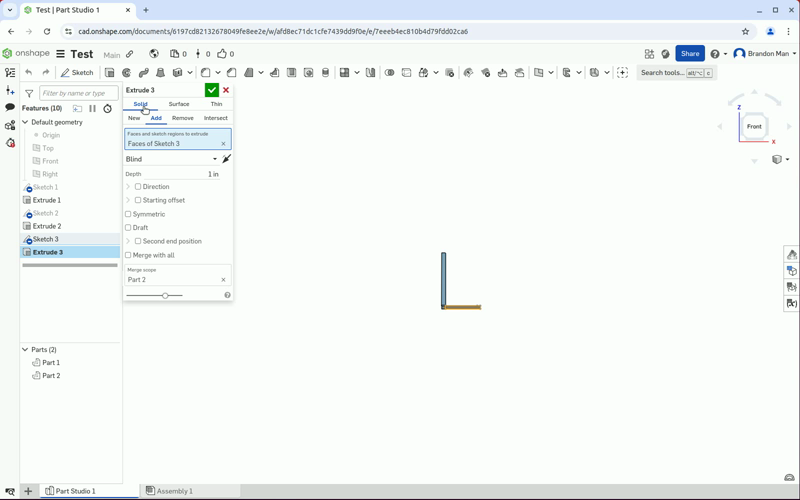
click(143, 106)
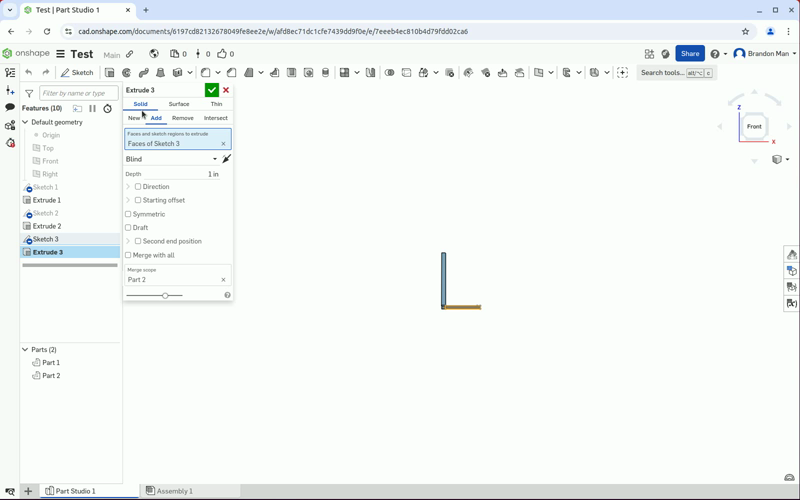
mouse_move(137, 120)
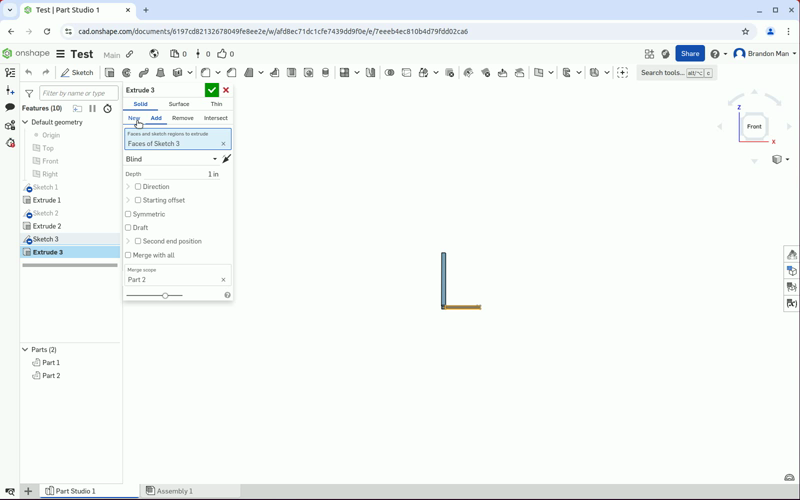
click(137, 120)
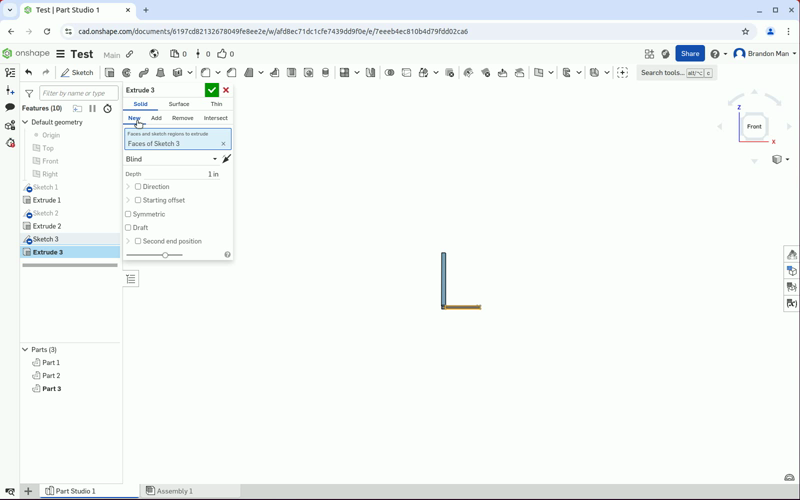
key(tab, 4)
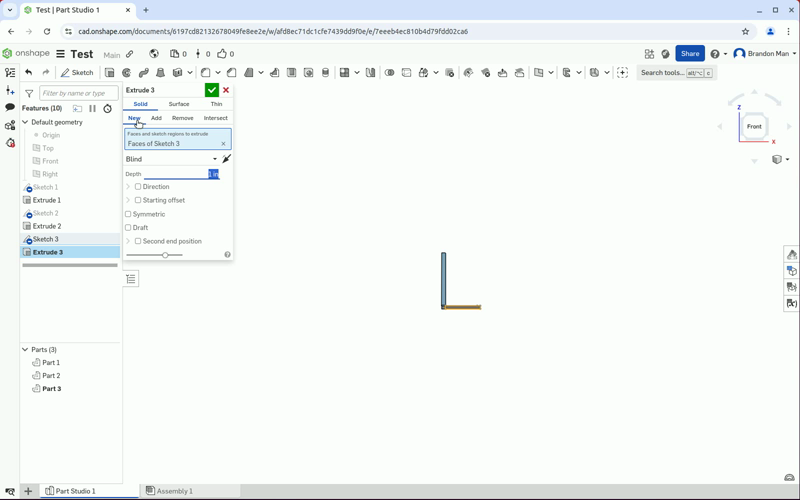
text(0.481)
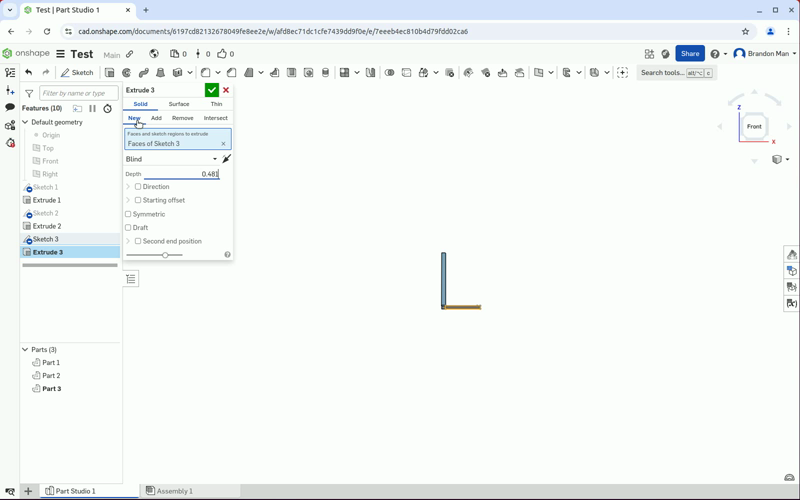
key(enter)
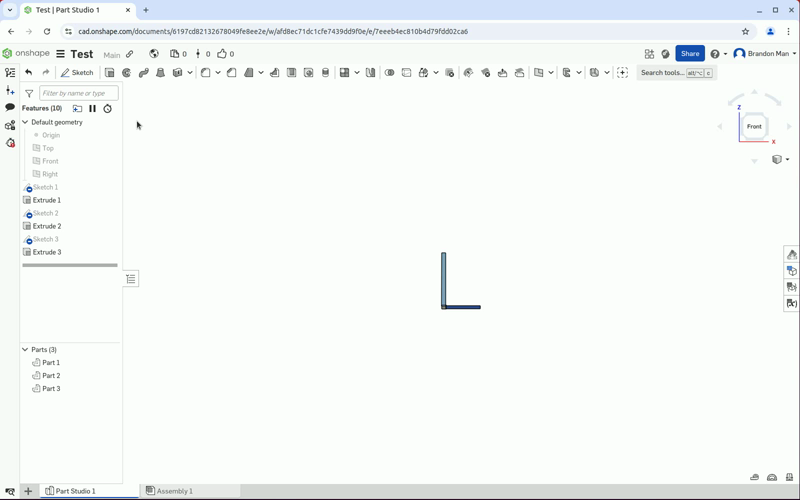
key(shift+h)
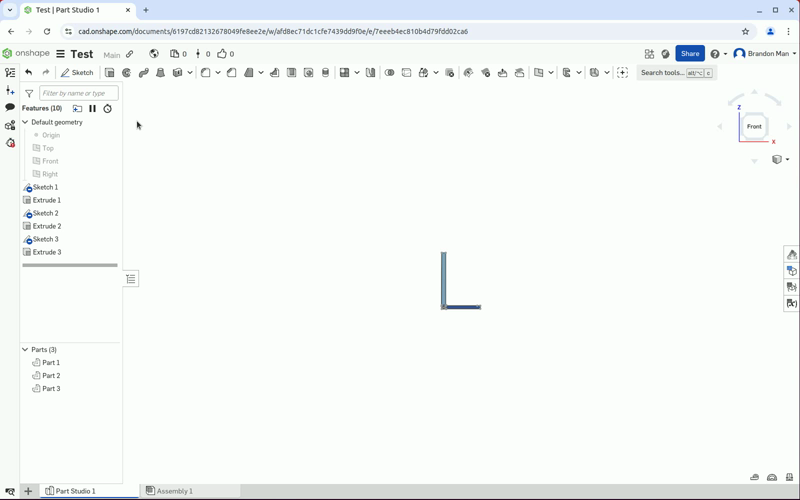
key(shift+h)
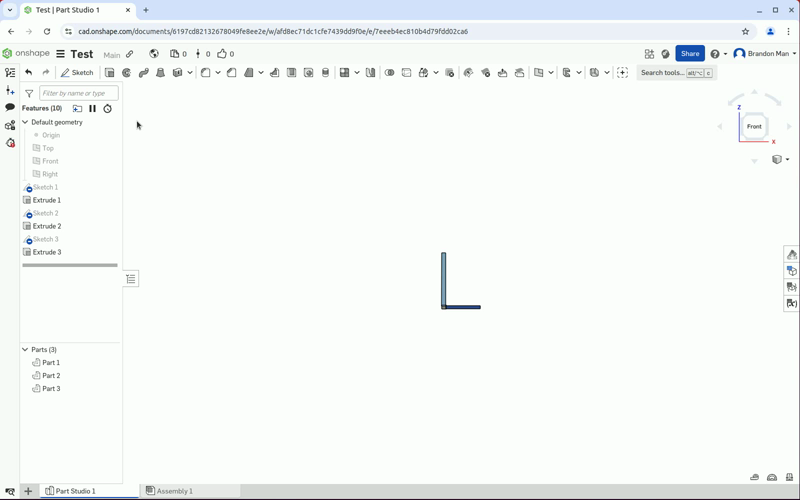
mouse_move(73, 189)
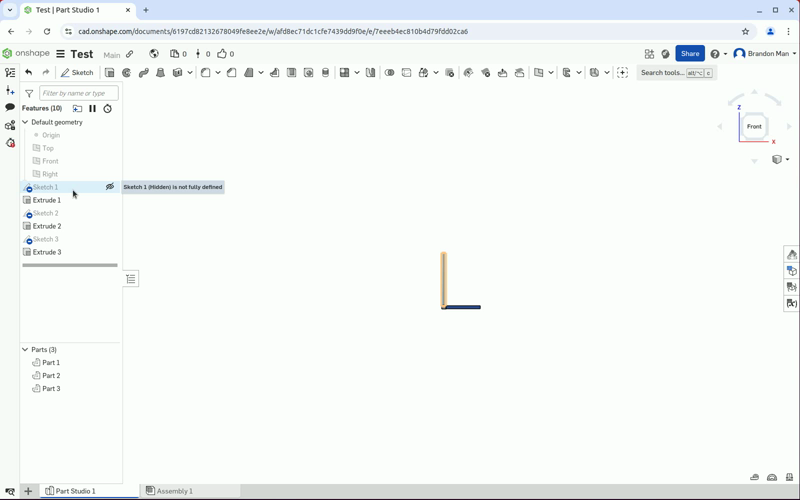
click(73, 189)
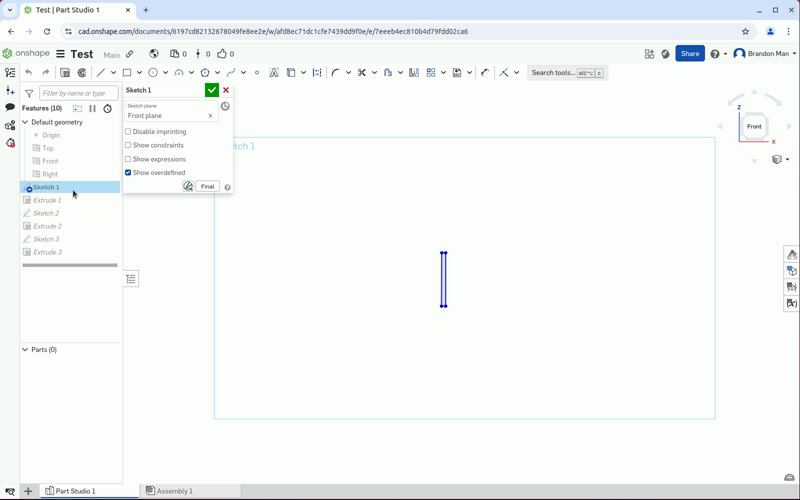
mouse_move(229, 92)
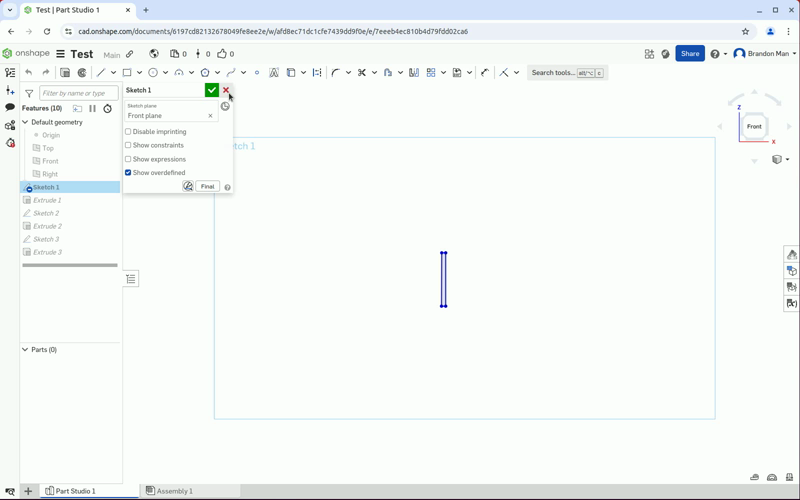
click(229, 92)
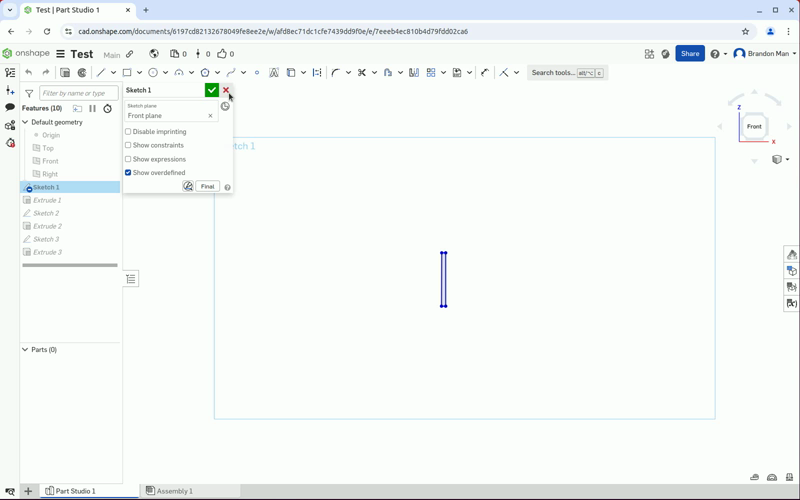
key(shift+s)
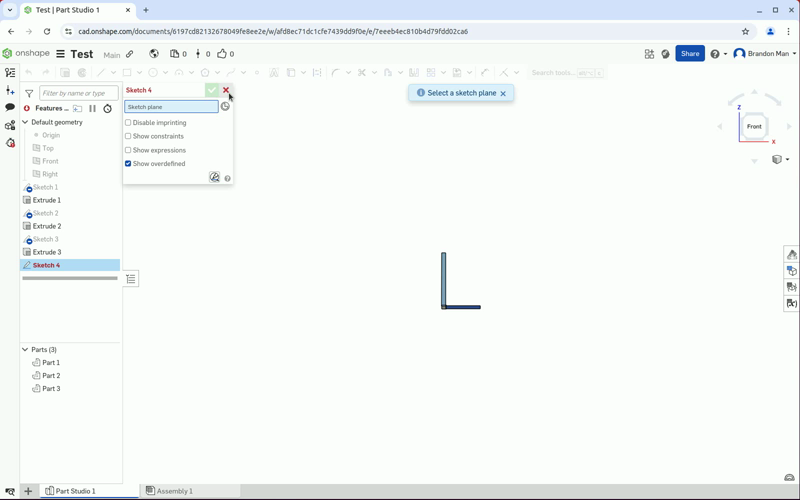
mouse_move(73, 163)
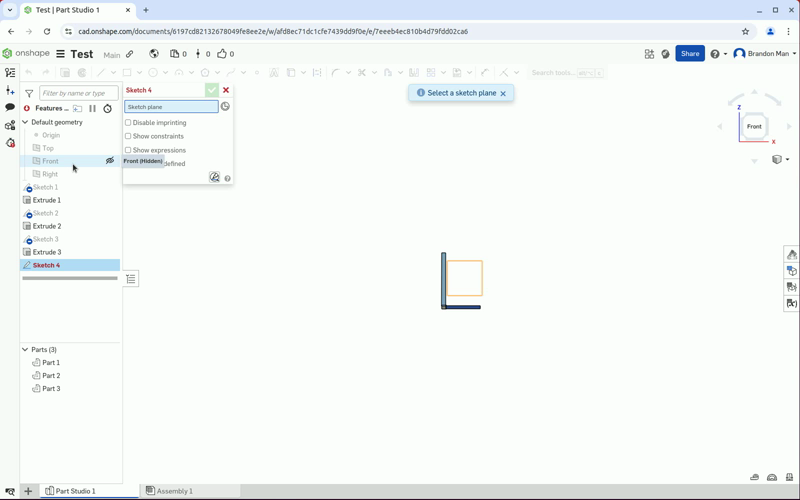
click(73, 163)
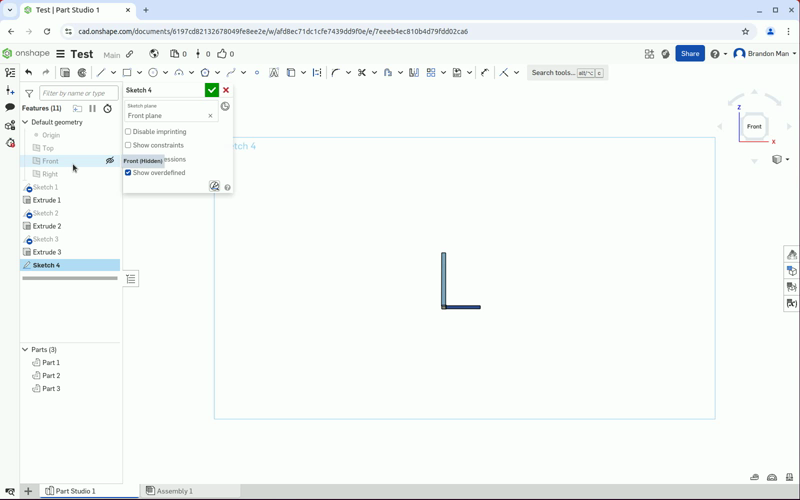
mouse_move(73, 352)
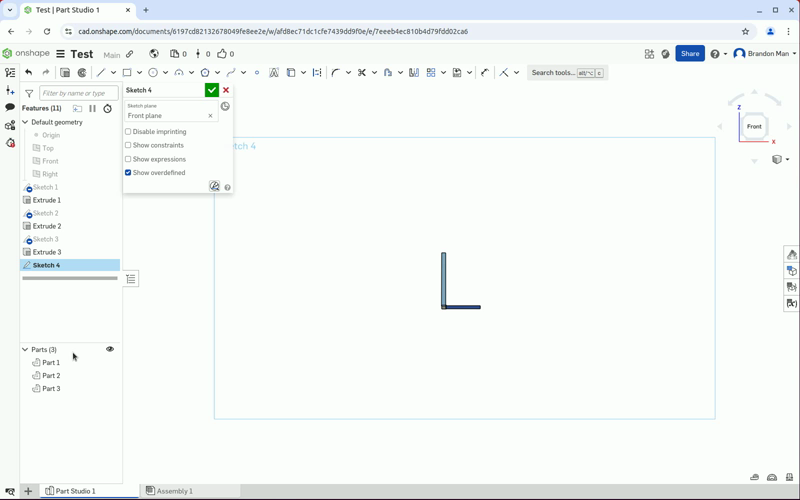
key(y)
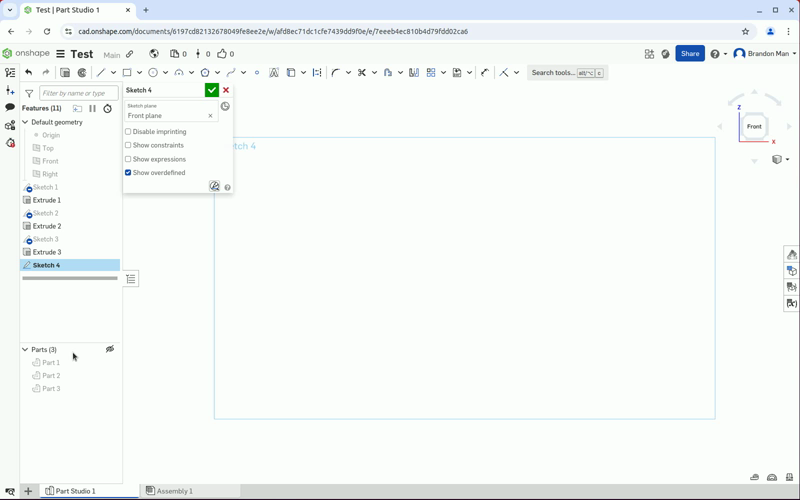
key(l)
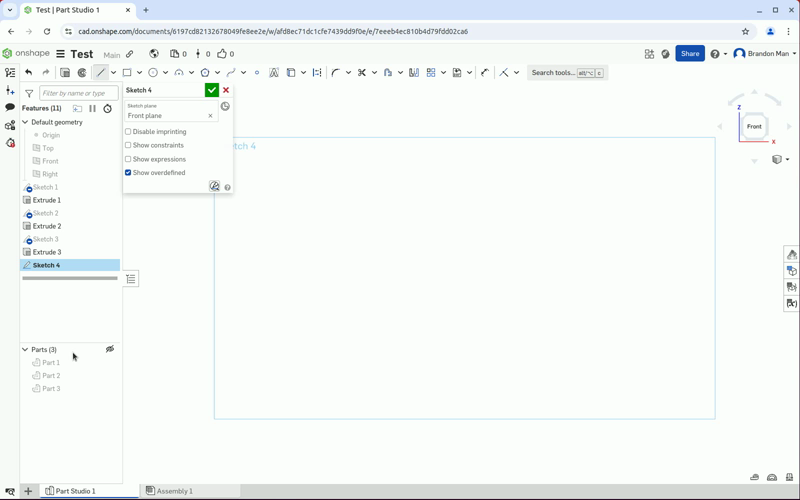
key_down(shift)
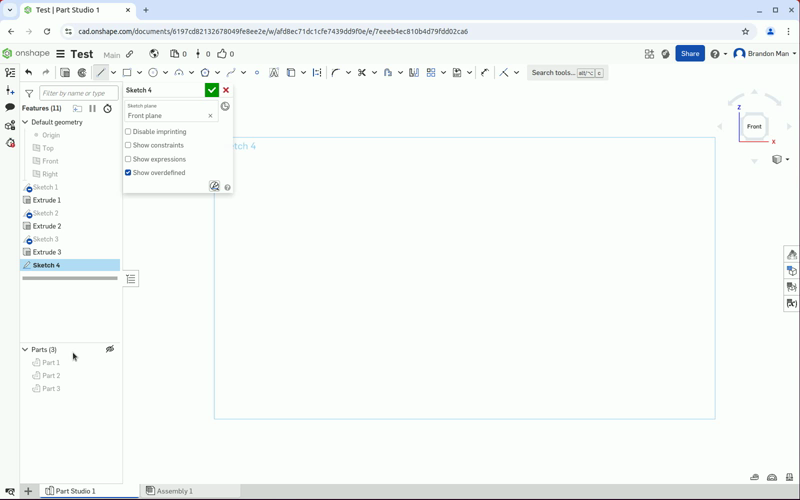
mouse_move(441, 308)
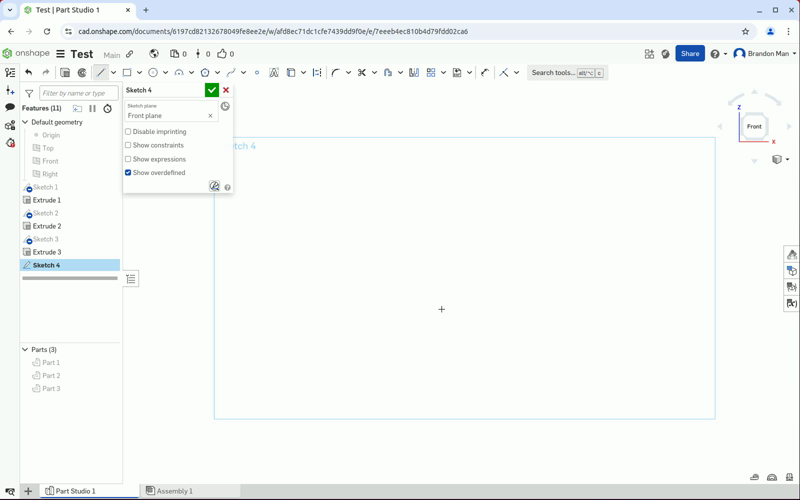
click(441, 308)
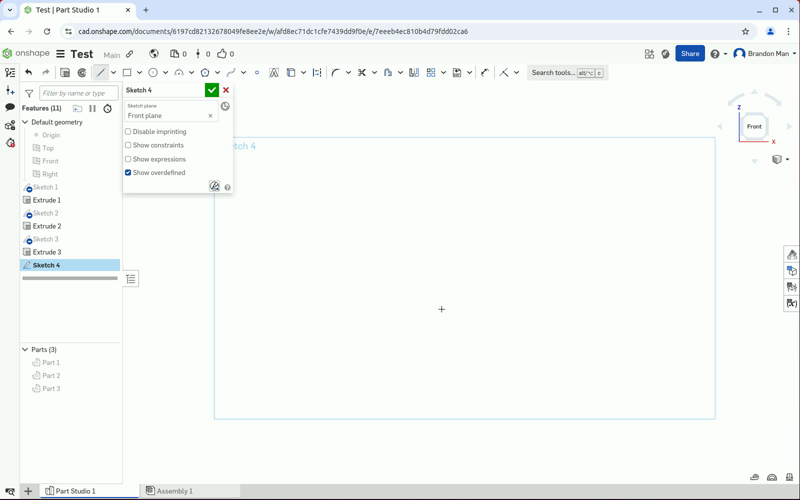
key_up(shift)
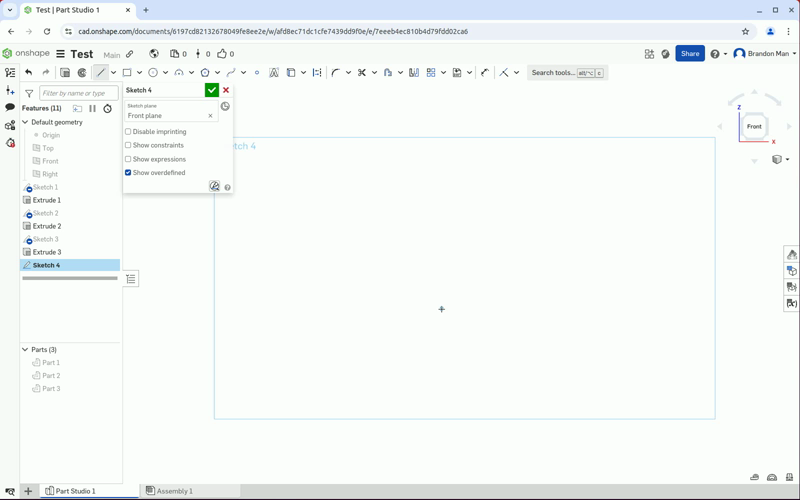
key_down(shift)
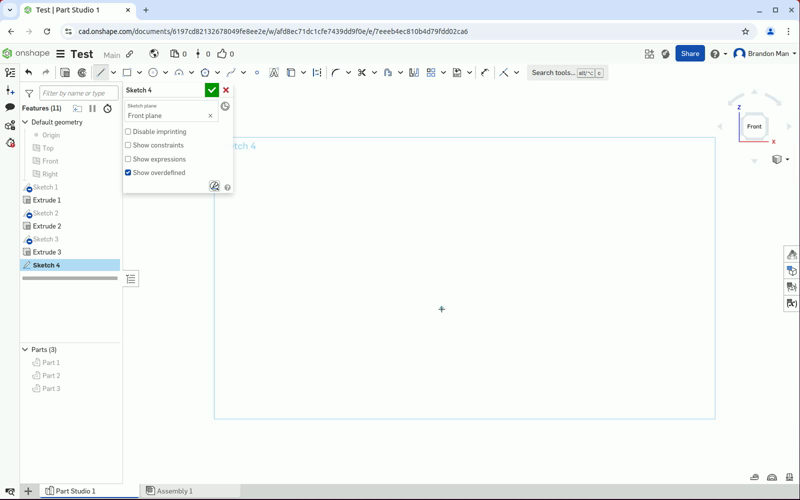
mouse_move(471, 308)
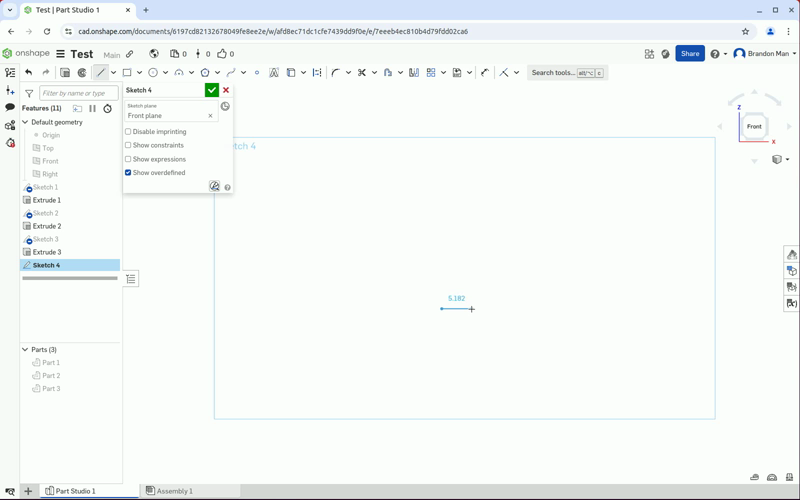
mouse_move(445, 308)
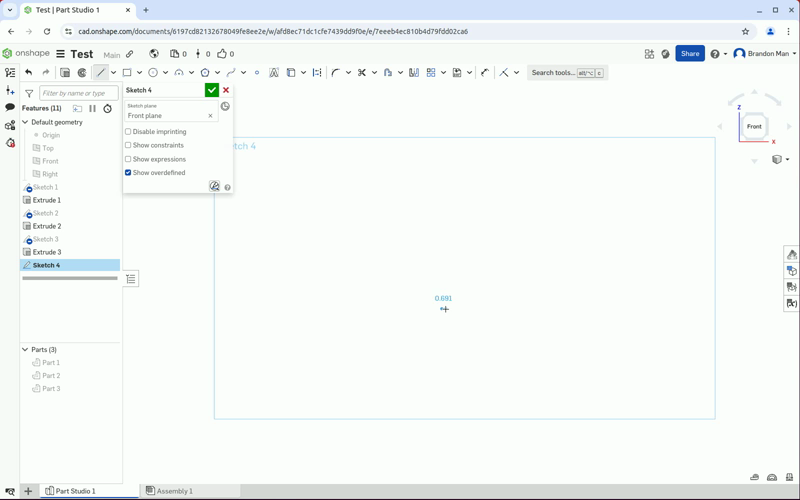
scroll(6)
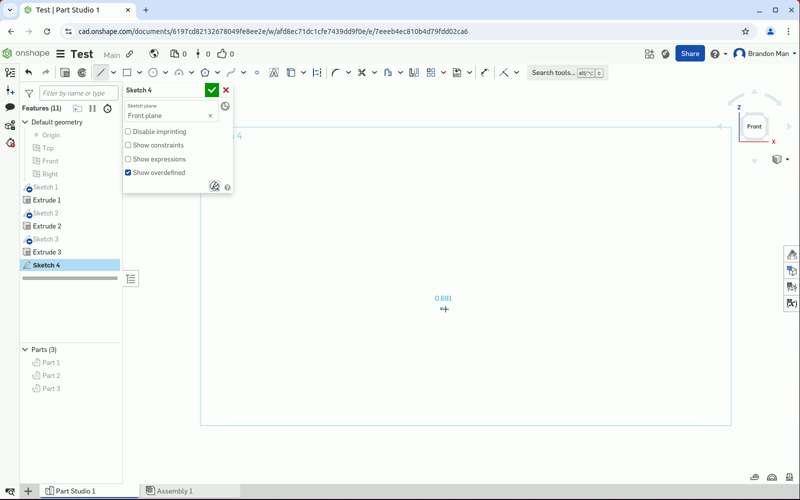
scroll(6)
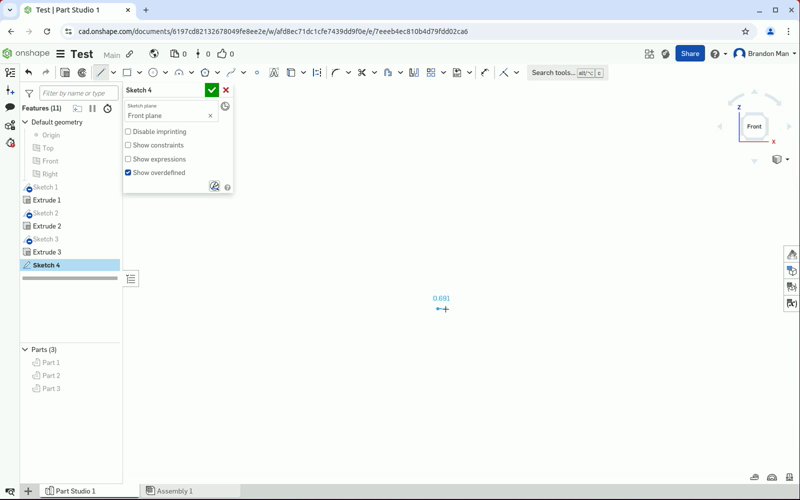
scroll(6)
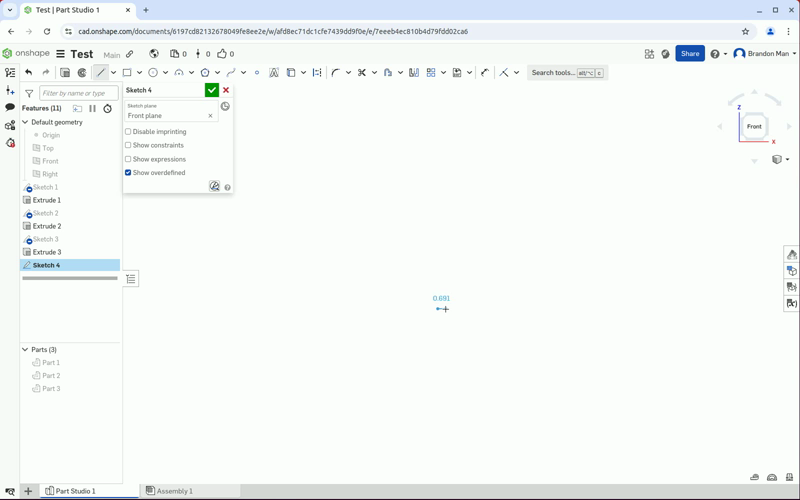
scroll(6)
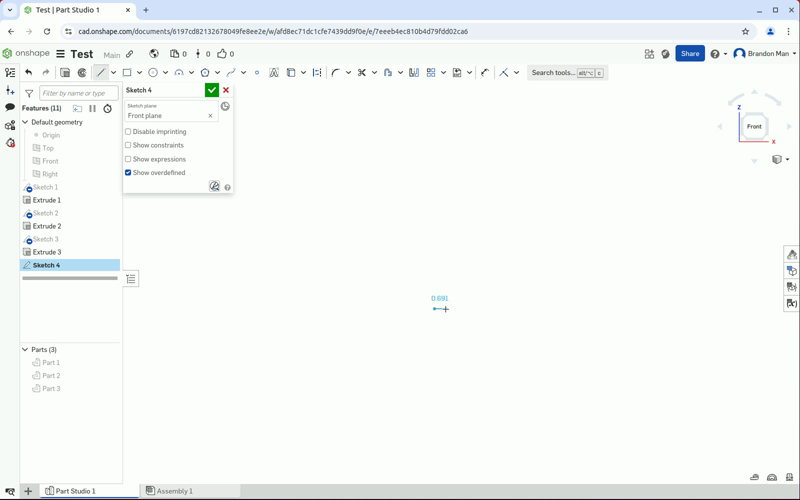
scroll(6)
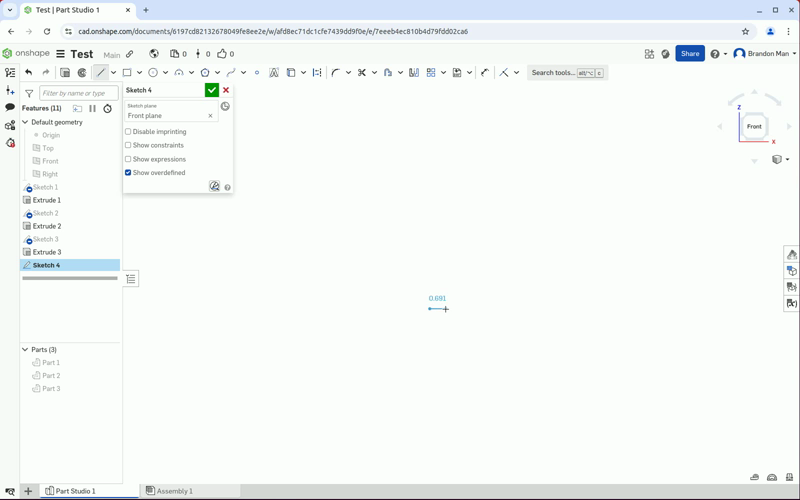
scroll(6)
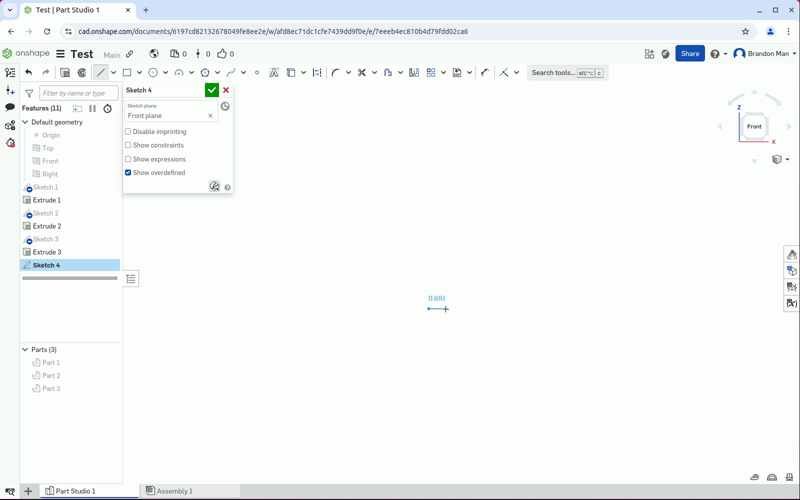
scroll(6)
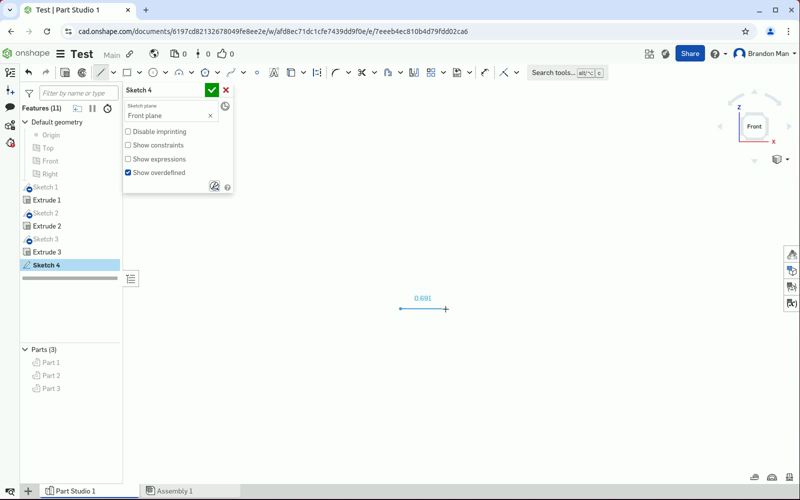
click(445, 308)
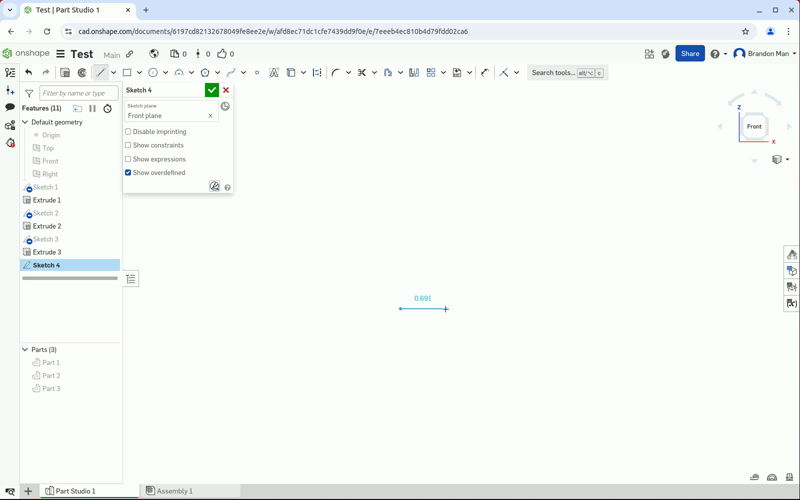
scroll(-6)
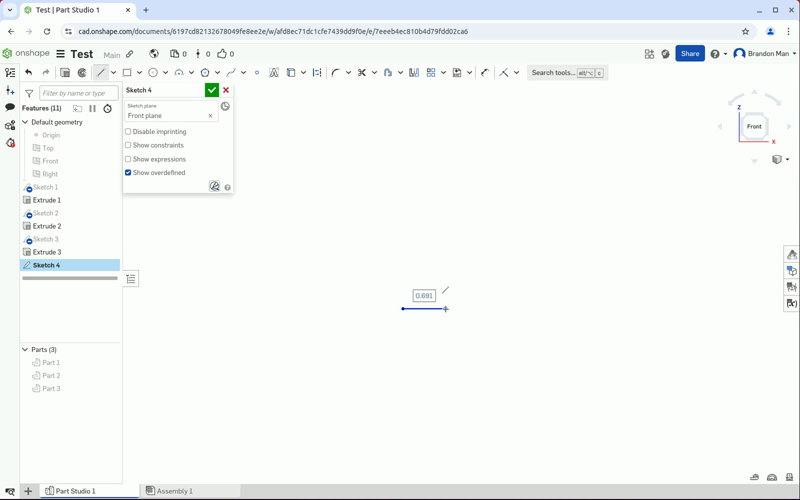
scroll(-6)
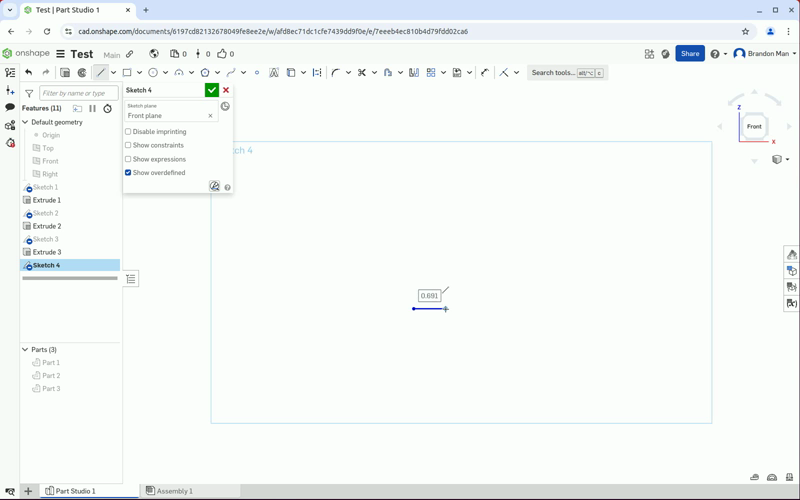
scroll(-6)
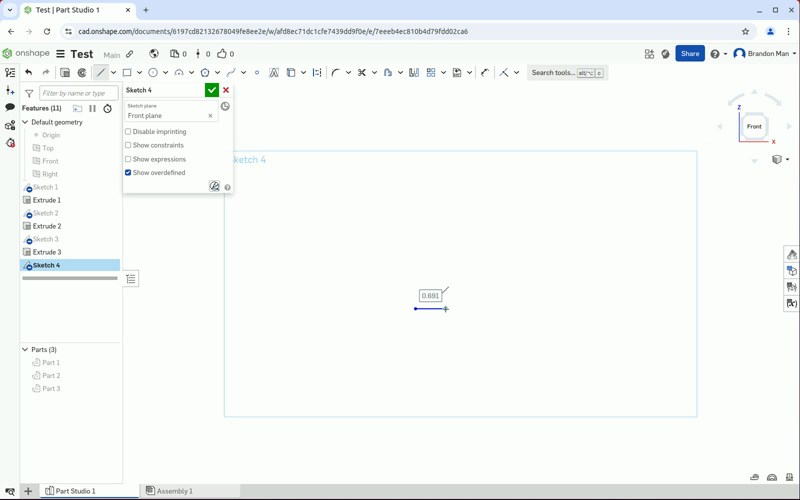
scroll(-6)
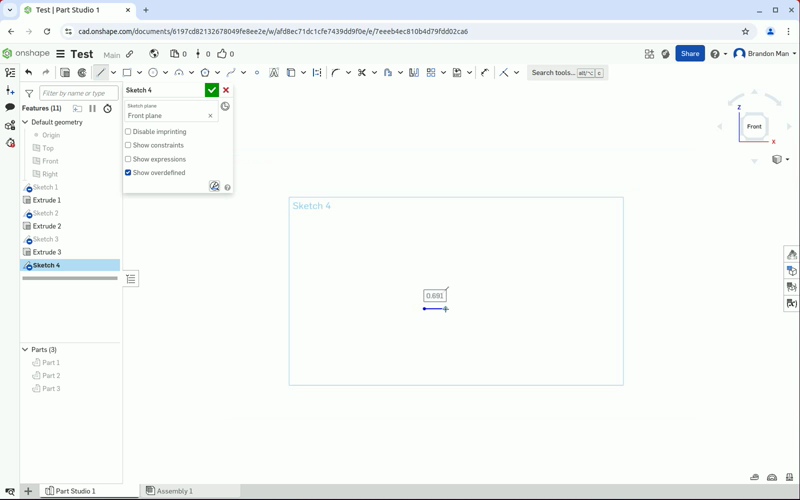
scroll(-6)
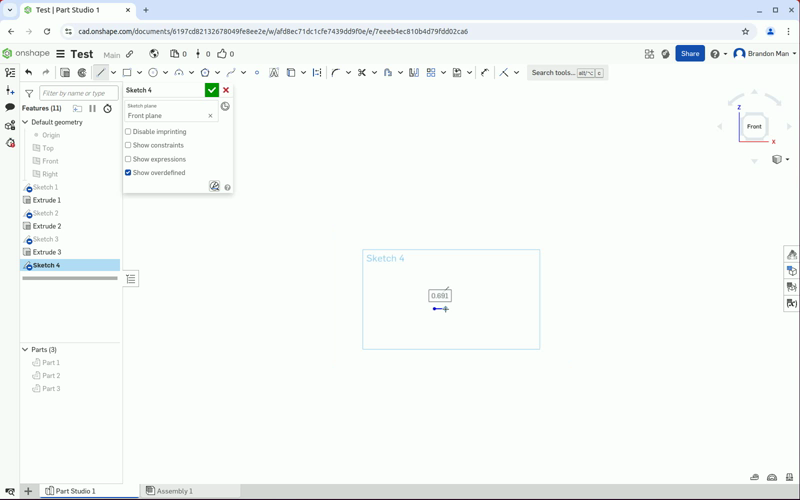
scroll(-6)
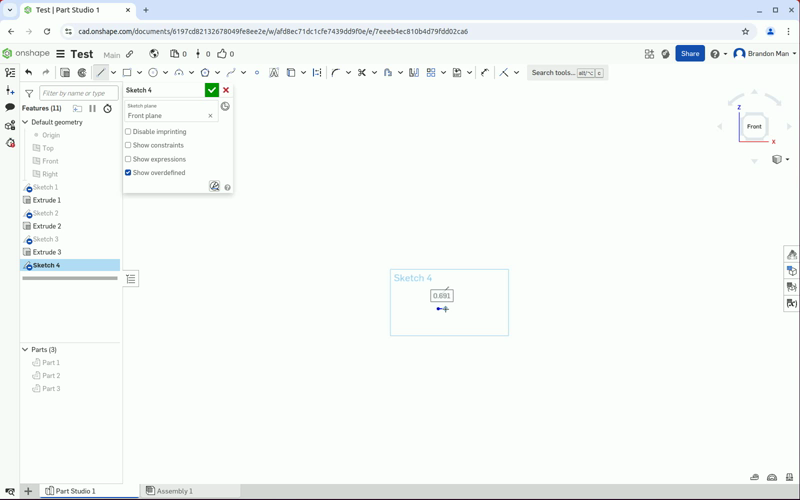
scroll(-6)
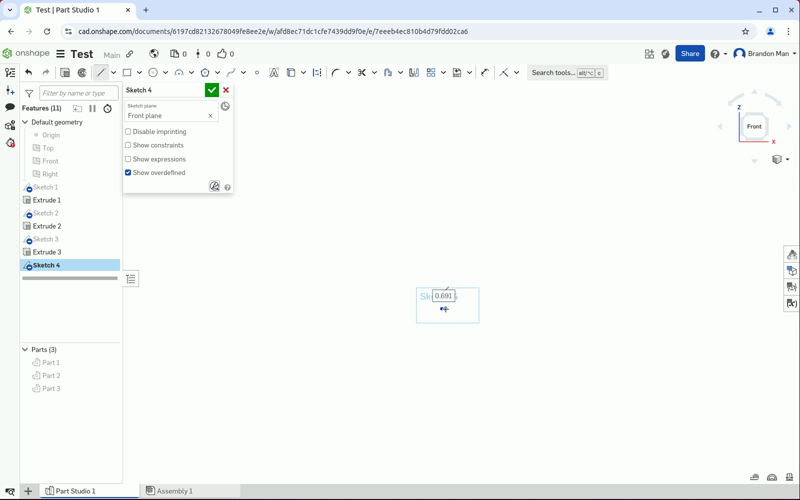
key_up(shift)
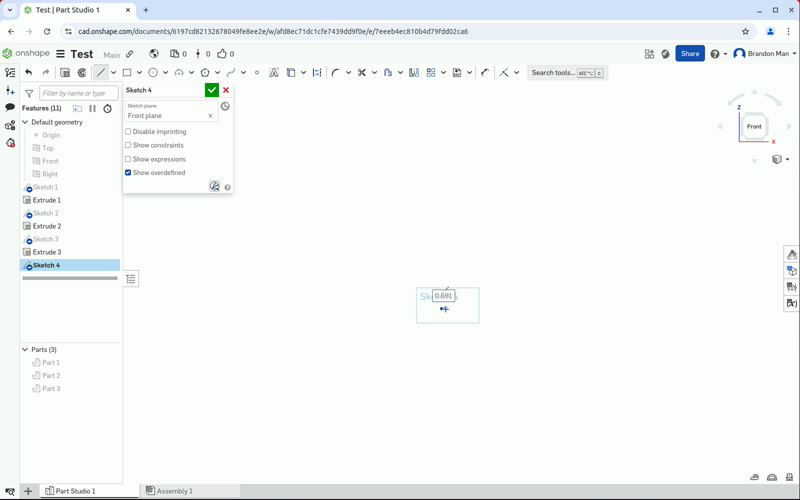
key_down(shift)
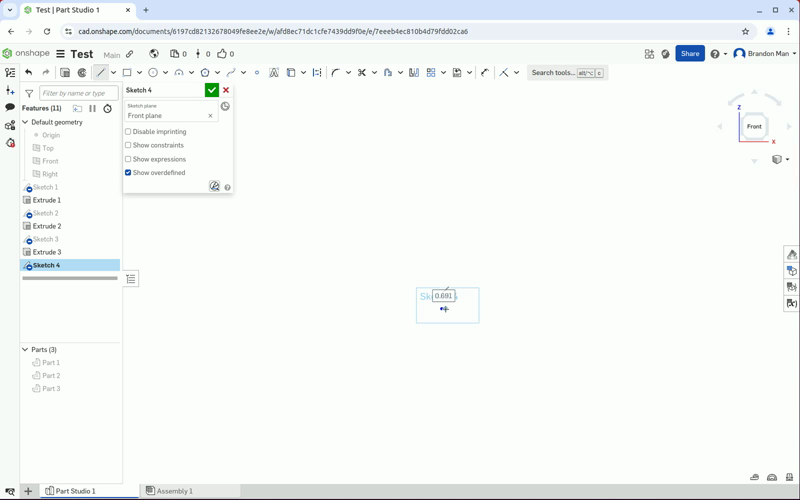
mouse_move(475, 308)
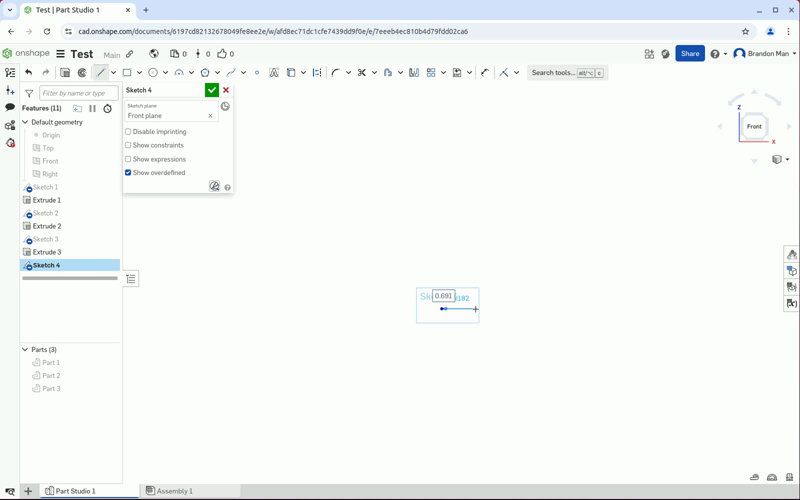
mouse_move(445, 305)
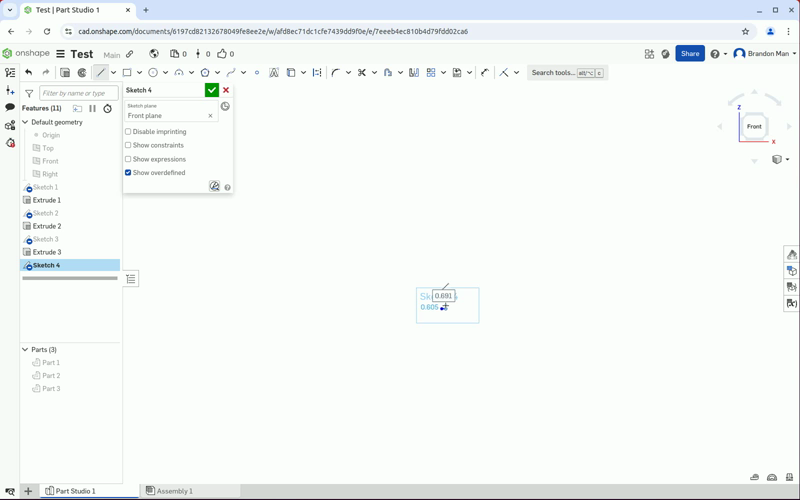
scroll(6)
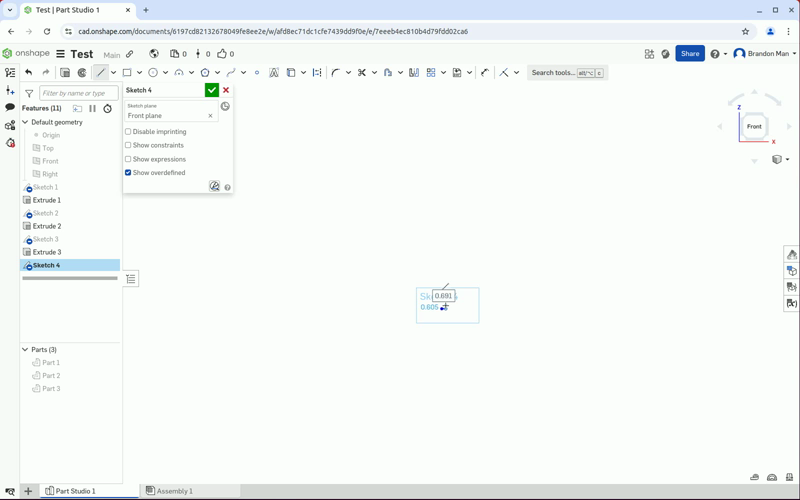
scroll(6)
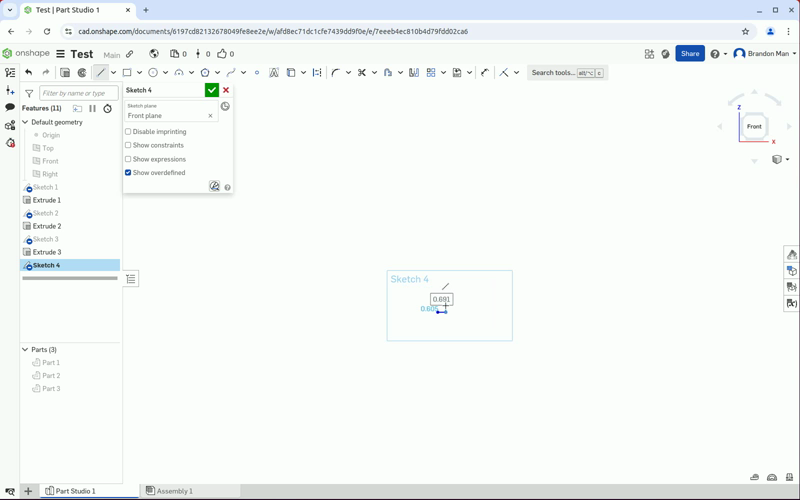
scroll(6)
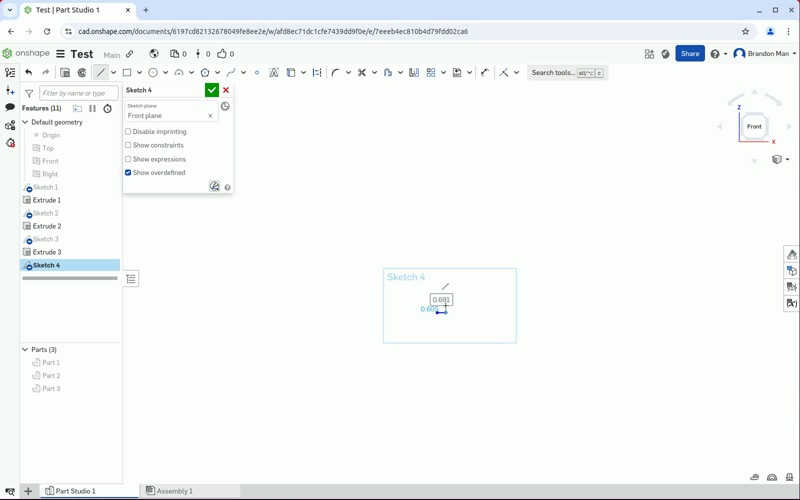
scroll(6)
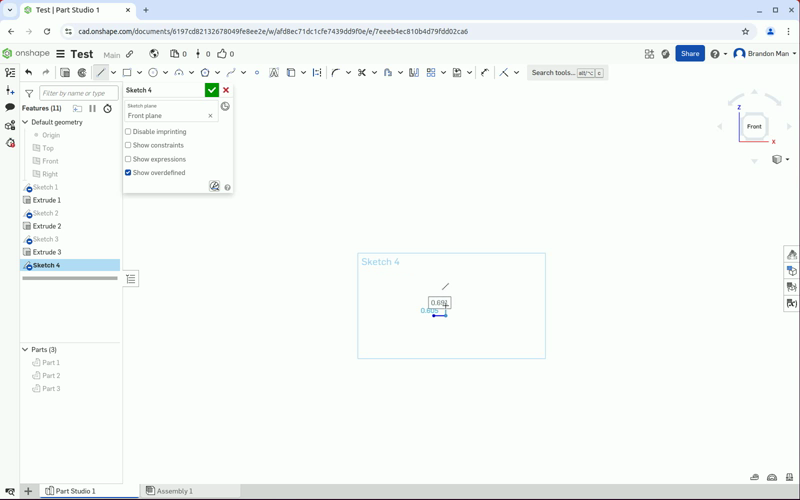
scroll(6)
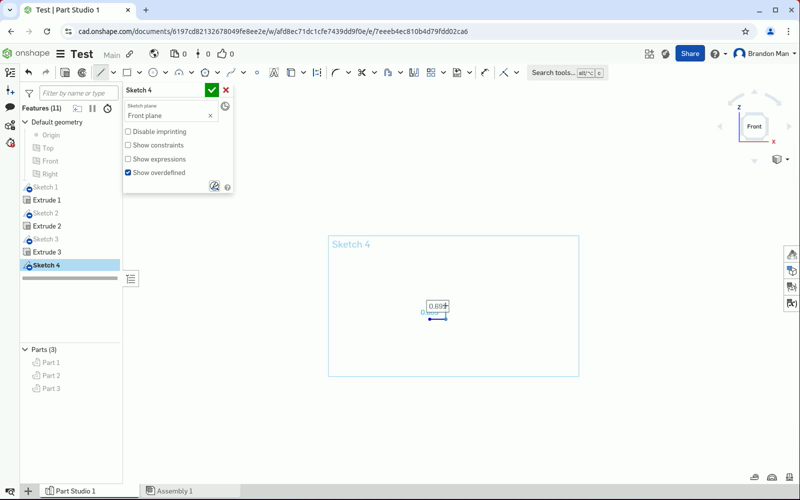
scroll(6)
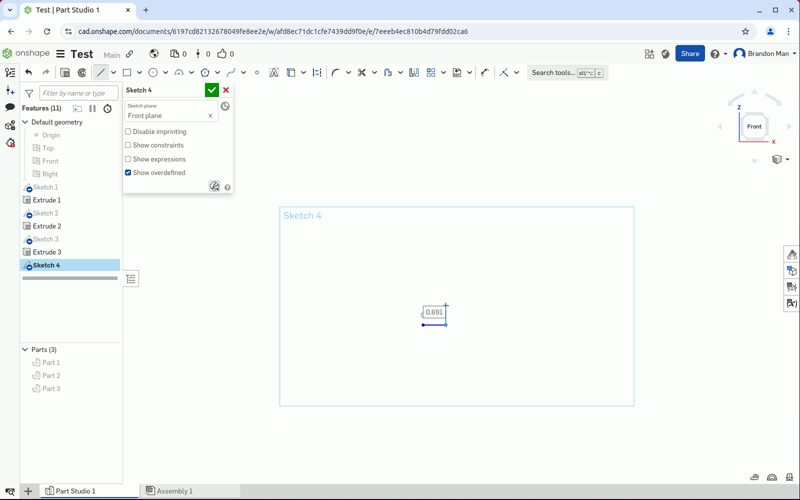
scroll(6)
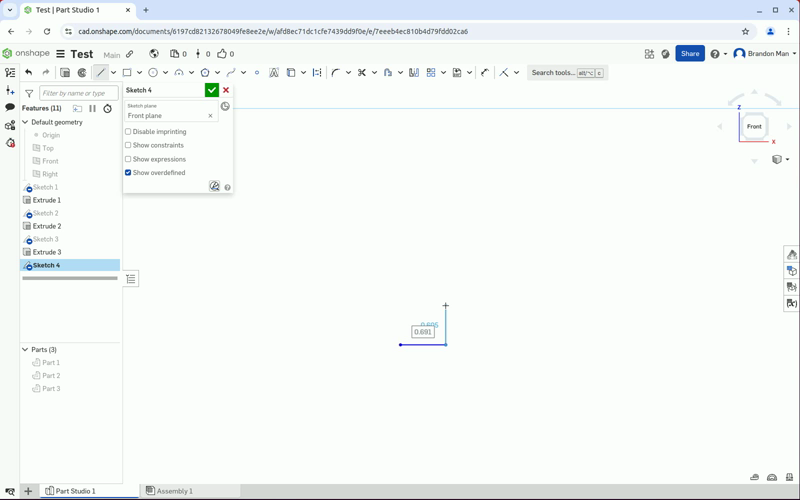
click(445, 305)
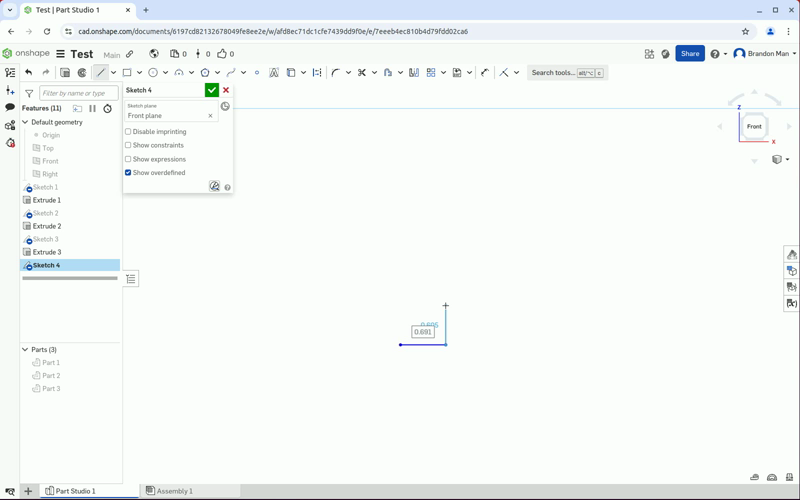
scroll(-6)
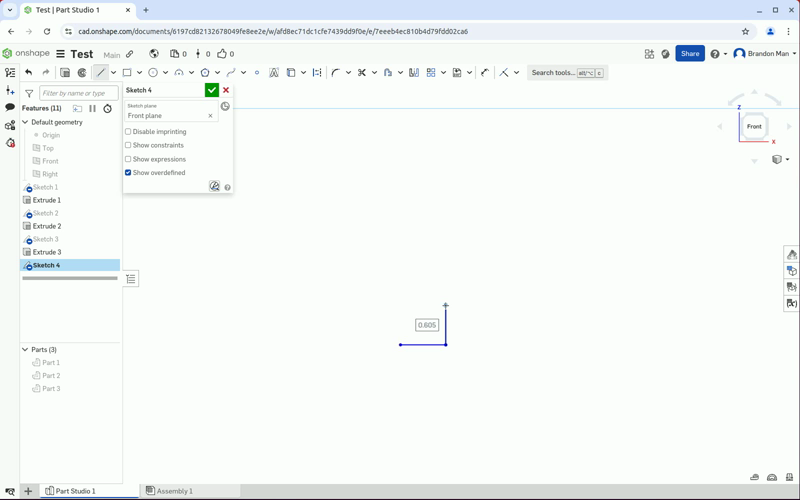
scroll(-6)
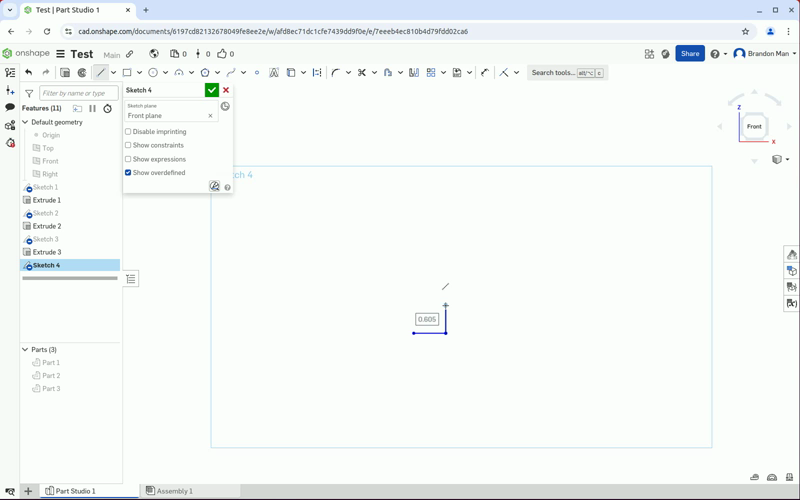
scroll(-6)
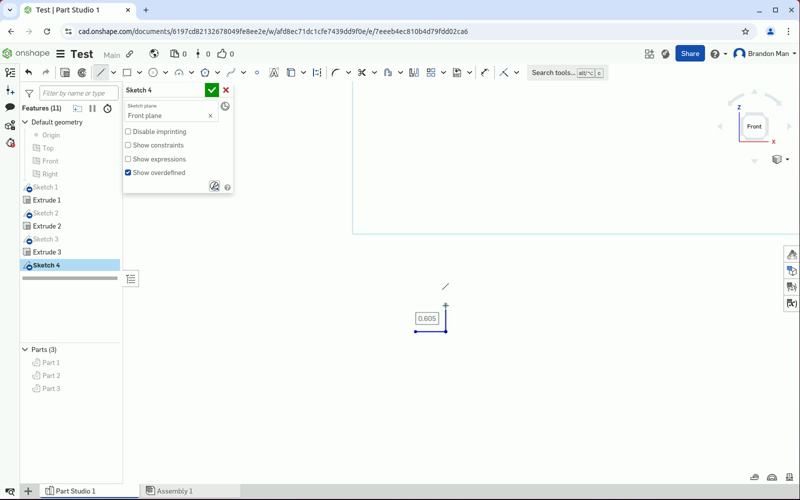
scroll(-6)
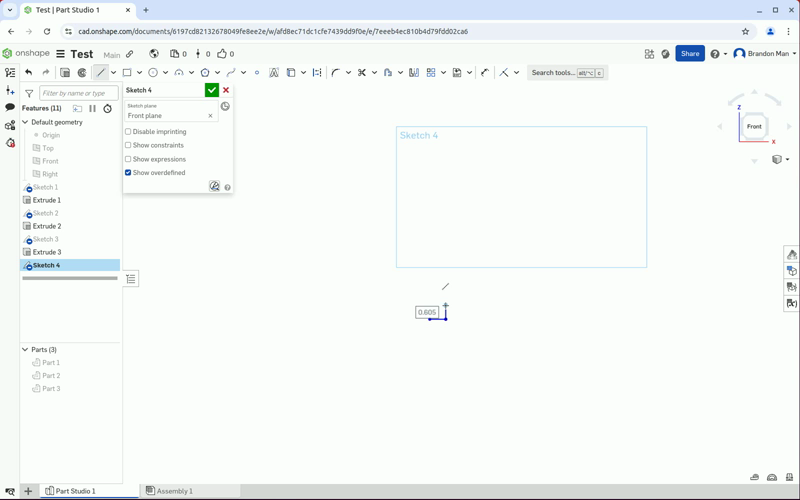
scroll(-6)
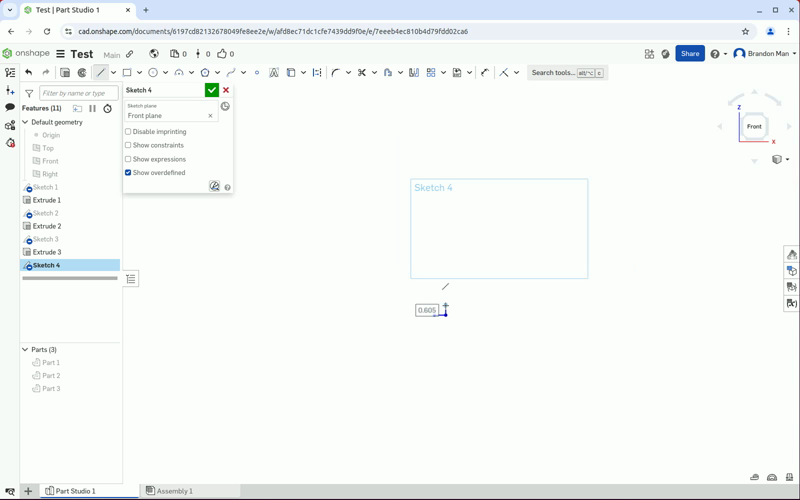
scroll(-6)
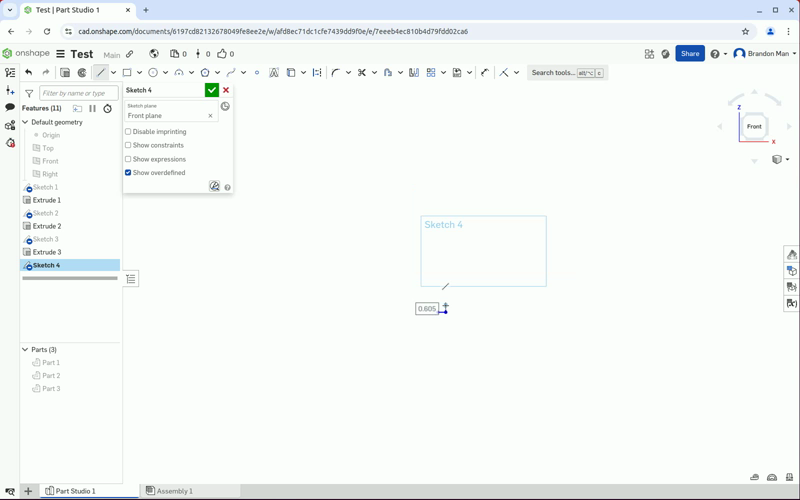
scroll(-6)
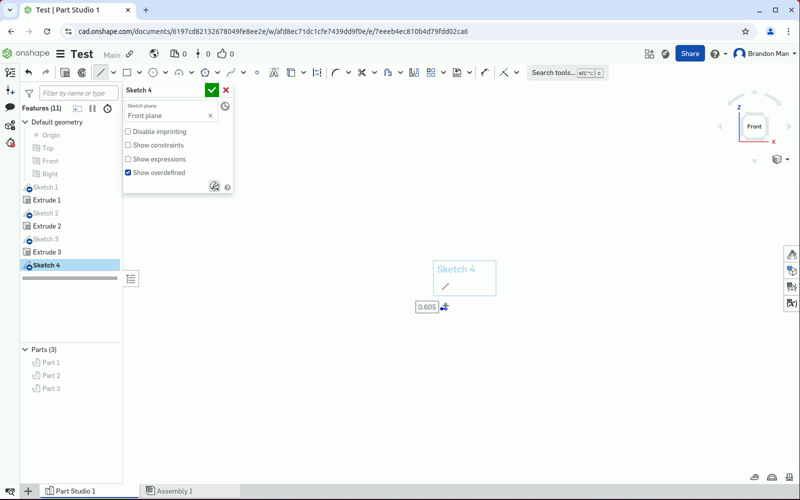
key_up(shift)
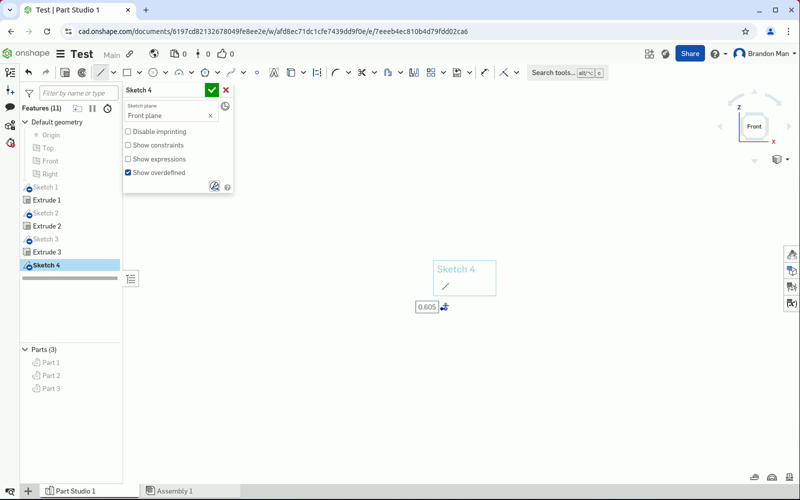
key_down(shift)
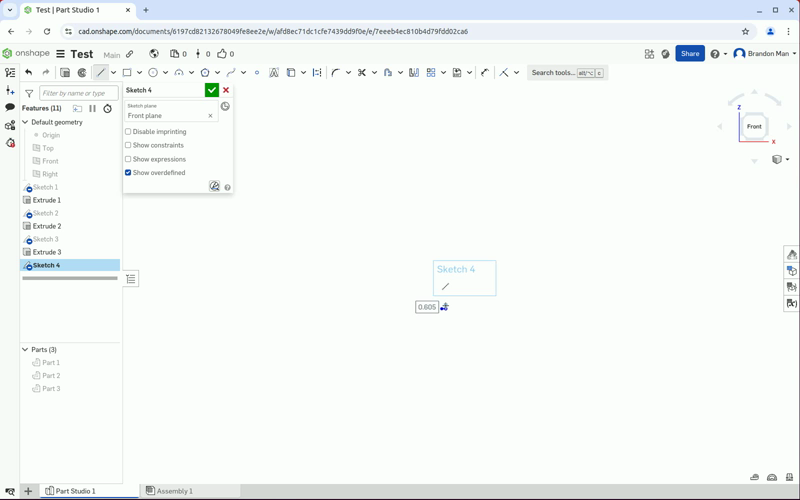
mouse_move(475, 305)
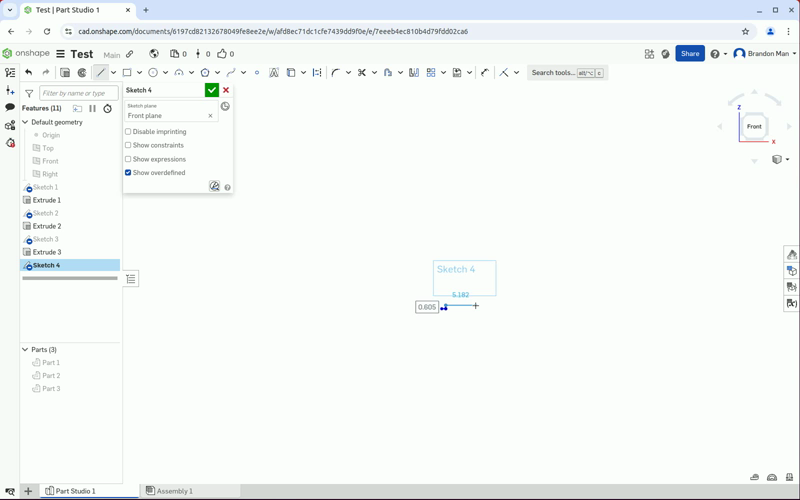
mouse_move(441, 305)
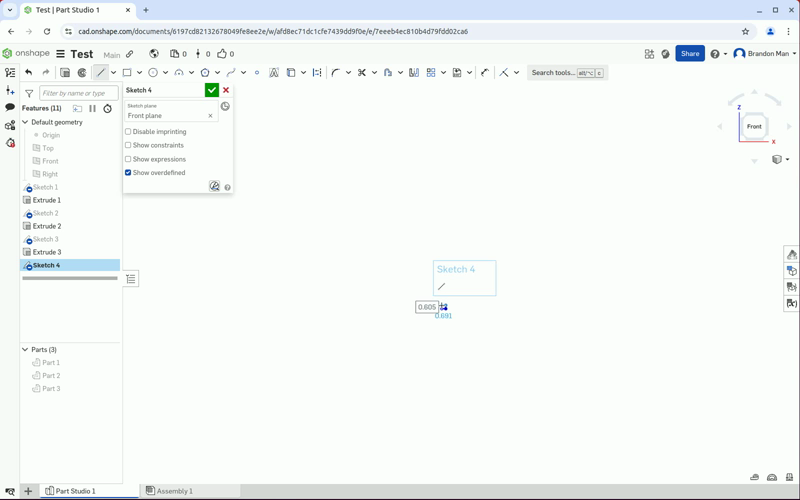
scroll(6)
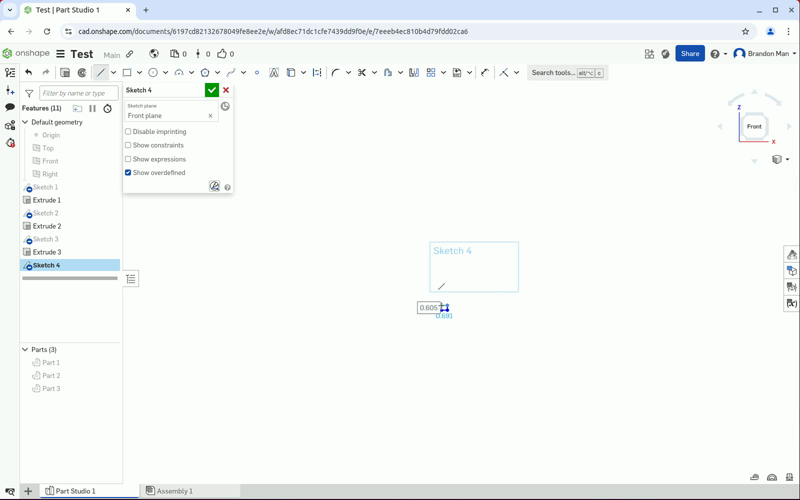
scroll(6)
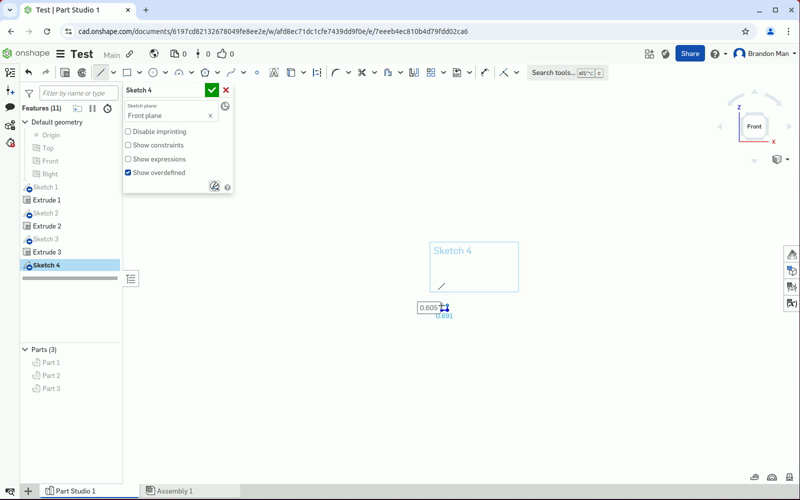
scroll(6)
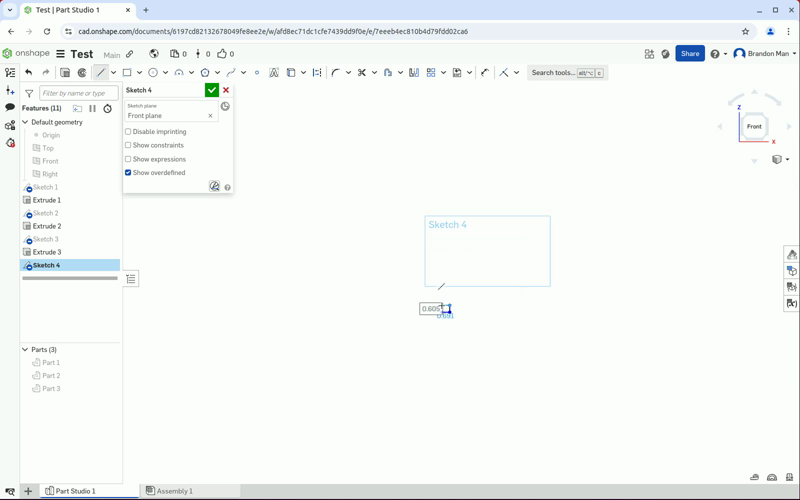
scroll(6)
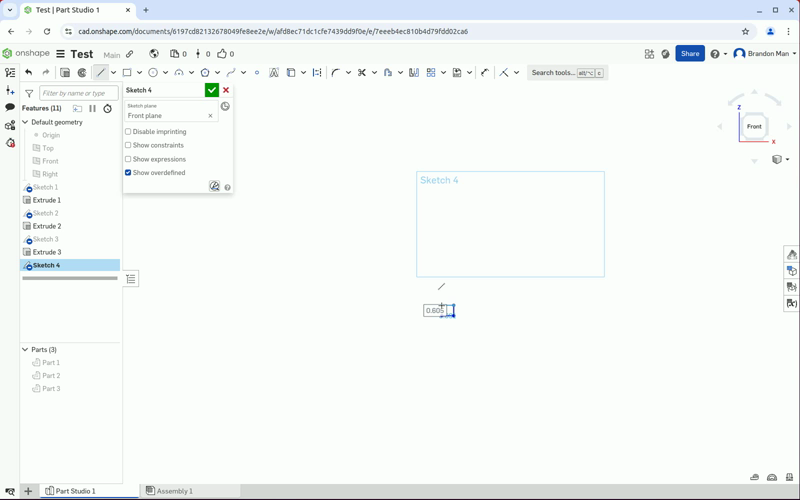
scroll(6)
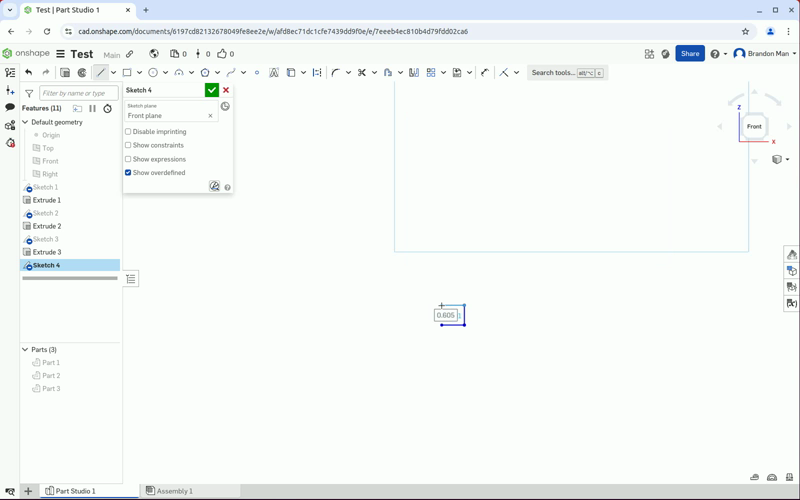
scroll(6)
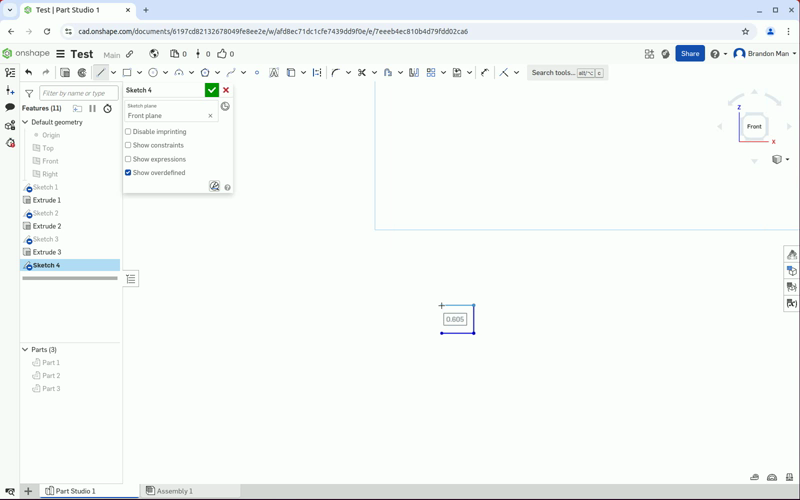
scroll(6)
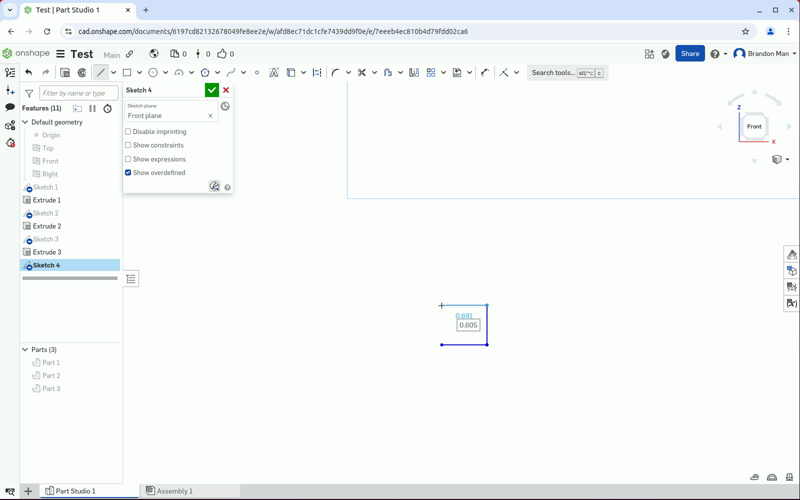
click(441, 305)
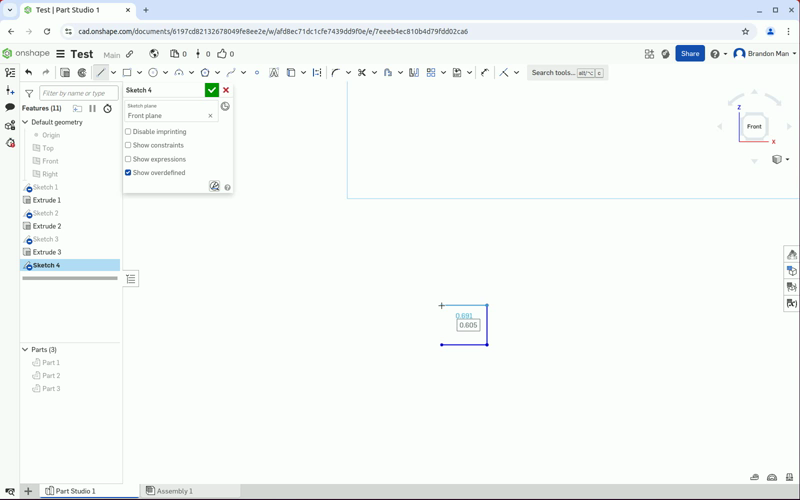
scroll(-6)
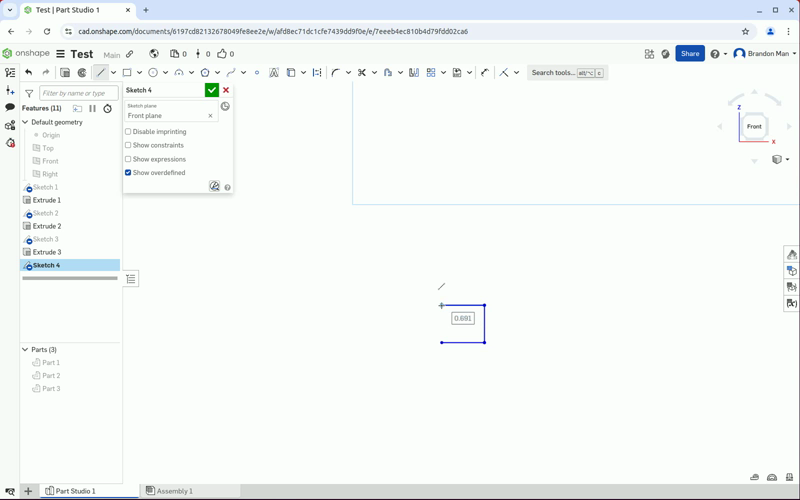
scroll(-6)
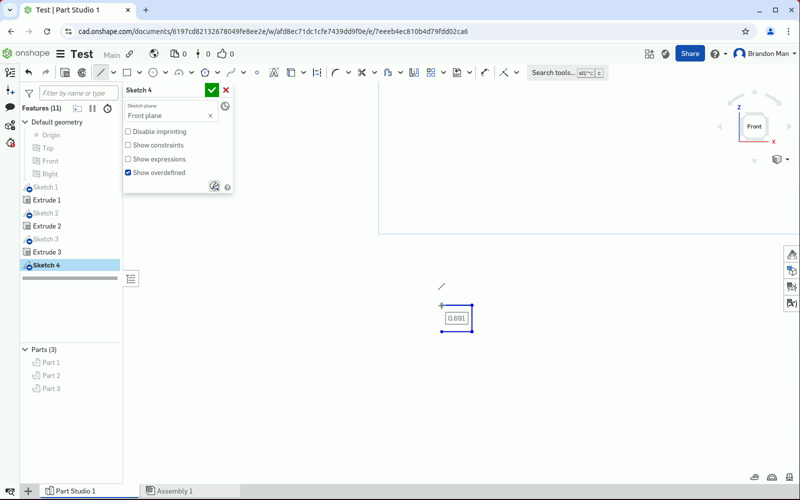
scroll(-6)
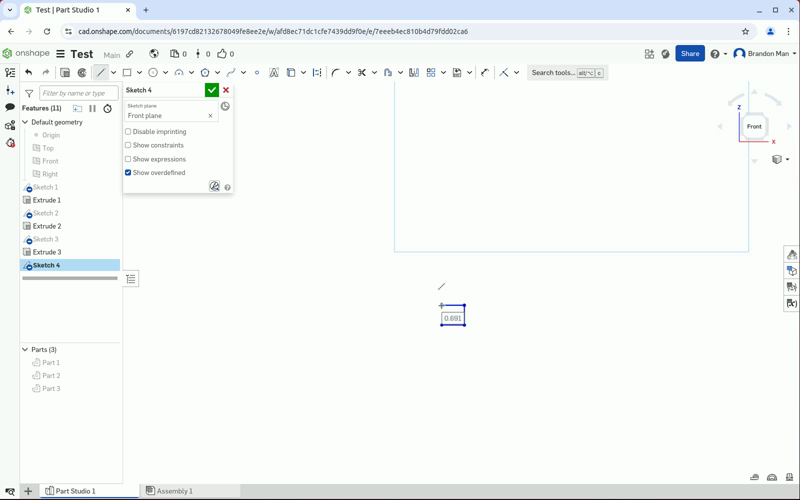
scroll(-6)
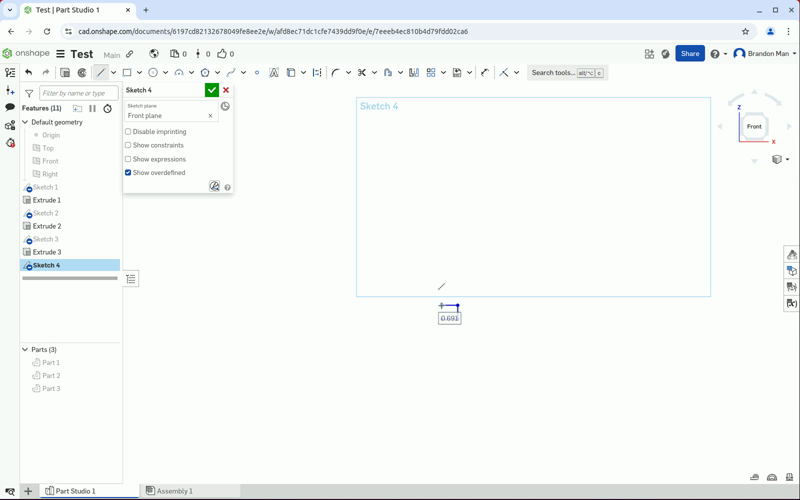
scroll(-6)
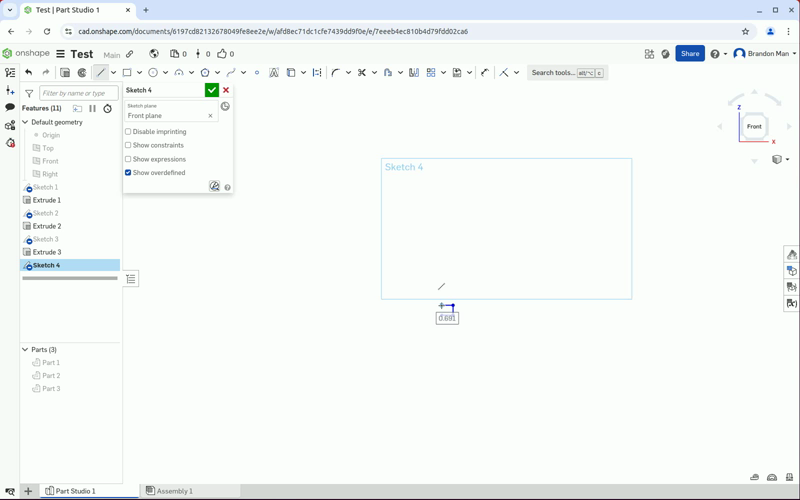
scroll(-6)
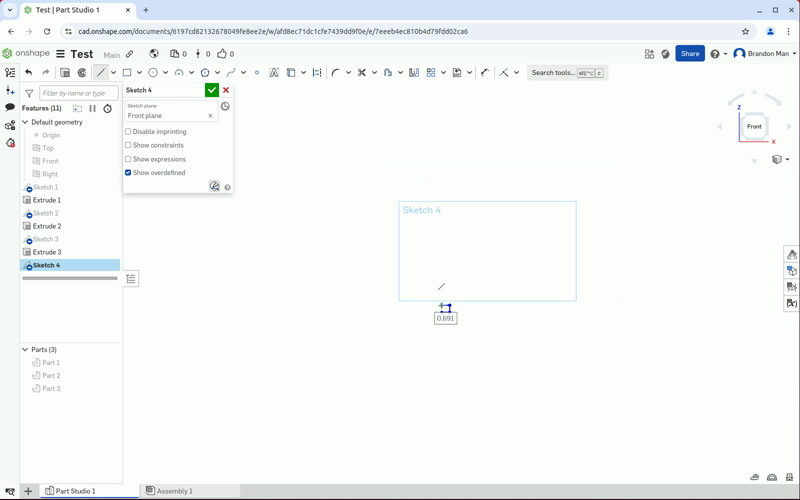
scroll(-6)
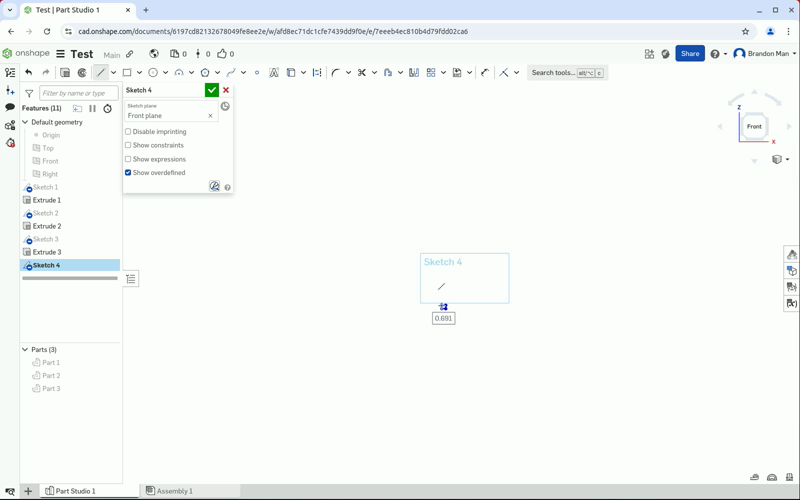
key_up(shift)
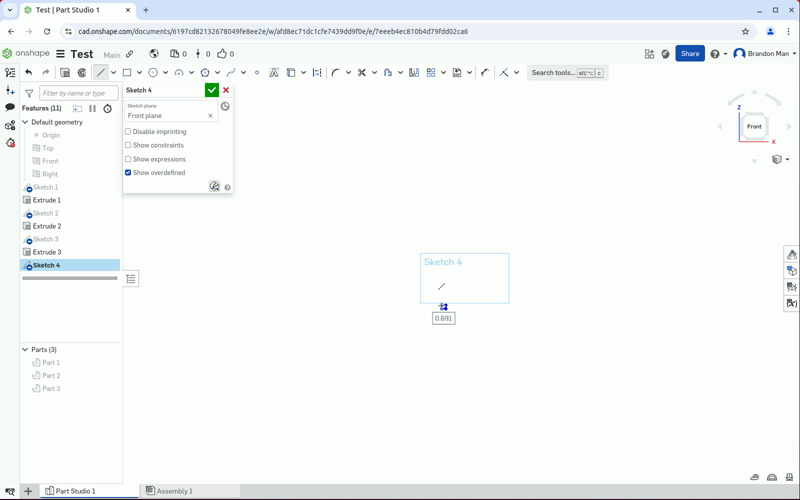
mouse_move(471, 305)
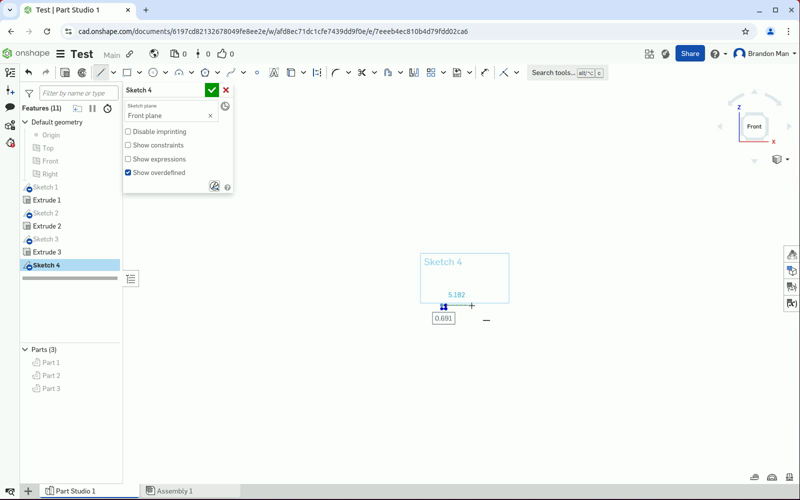
key_down(shift)
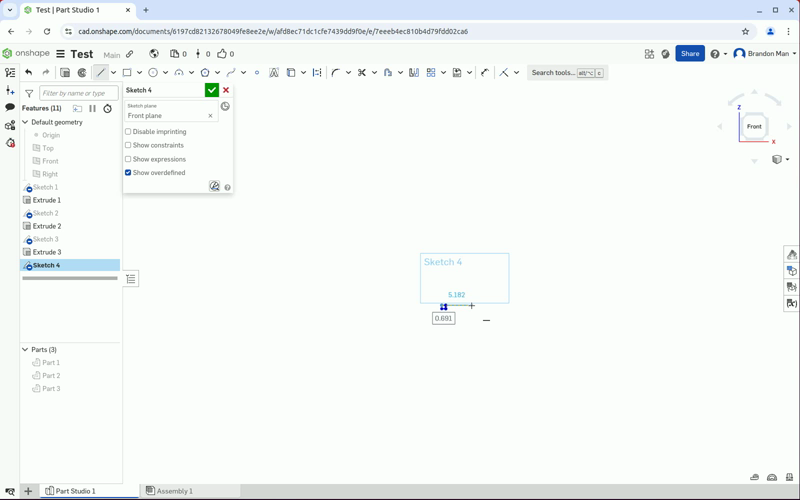
mouse_move(441, 308)
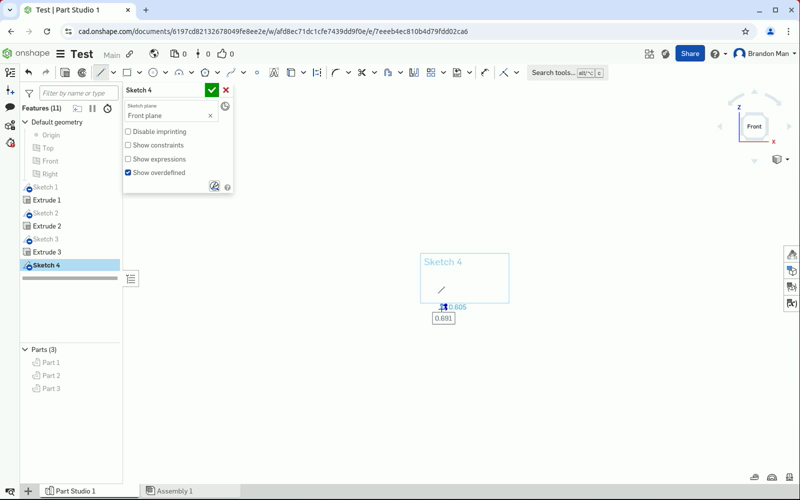
scroll(6)
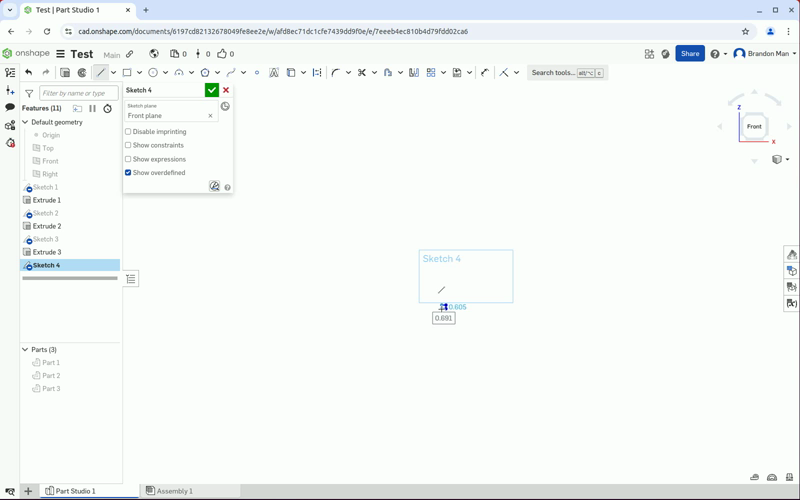
scroll(6)
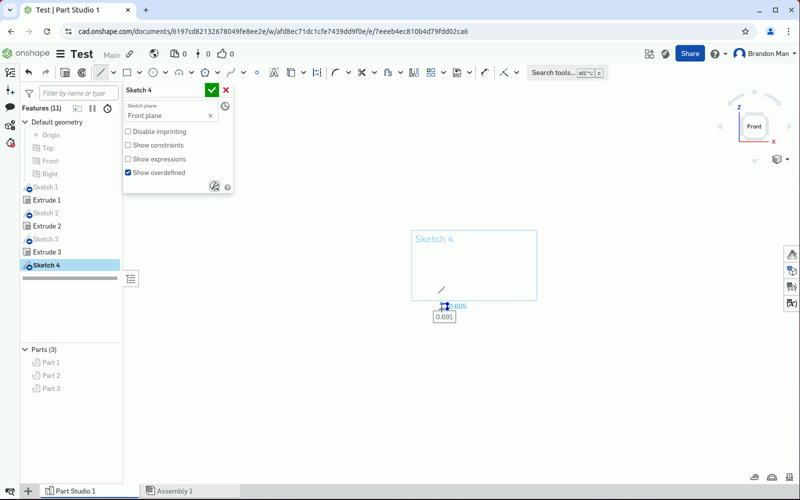
scroll(6)
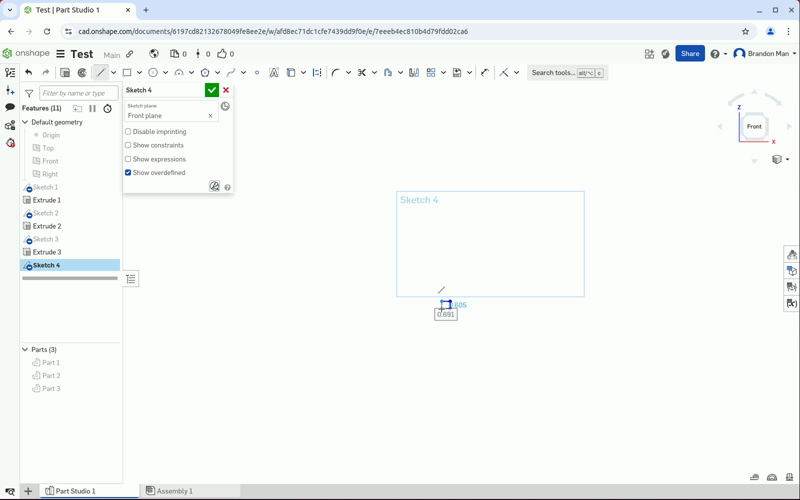
scroll(6)
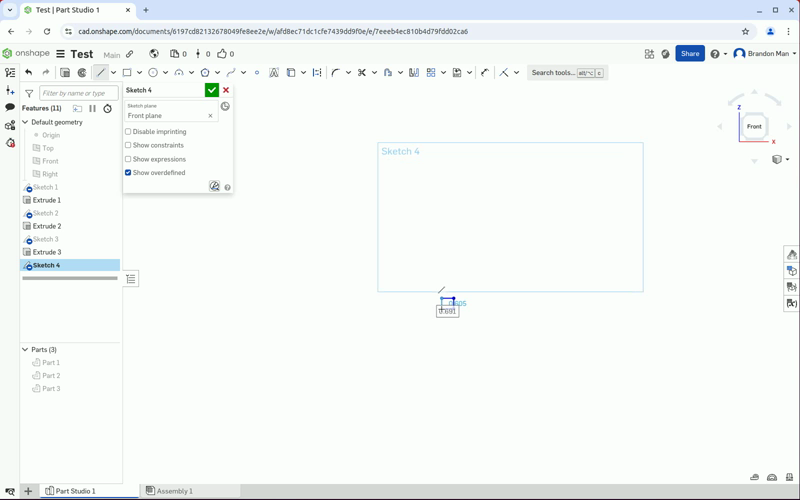
scroll(6)
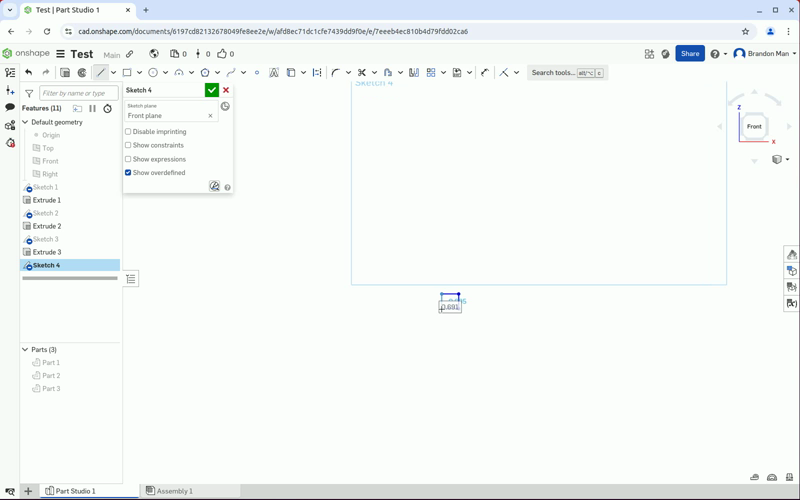
scroll(6)
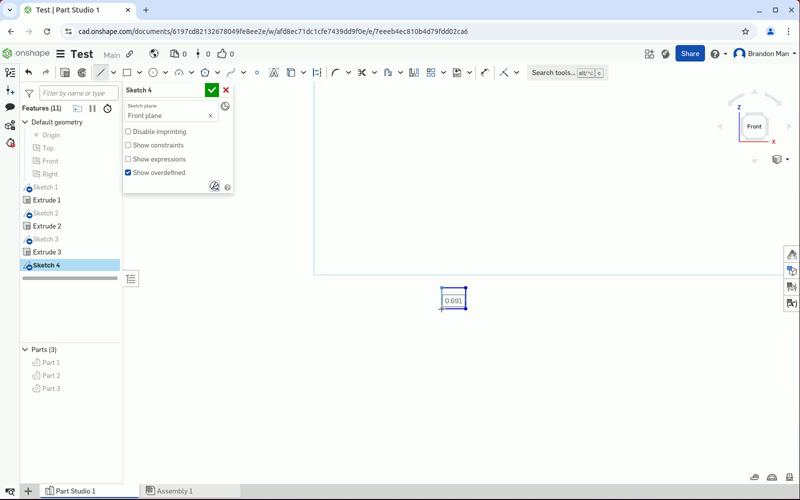
scroll(6)
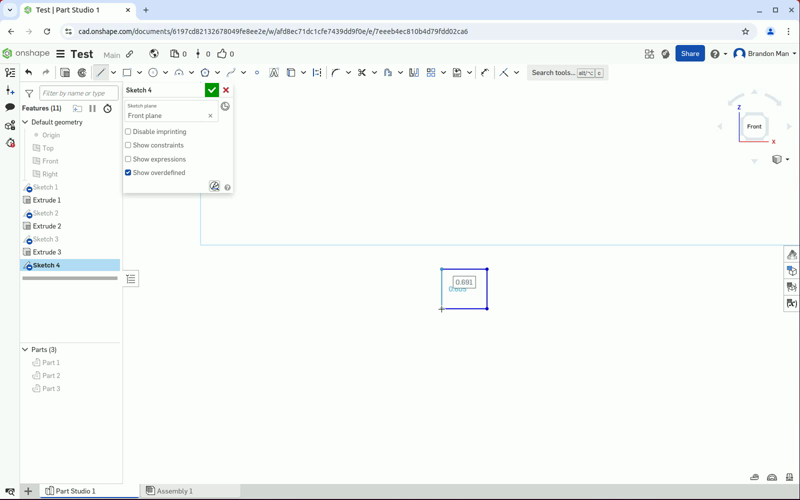
key_up(shift)
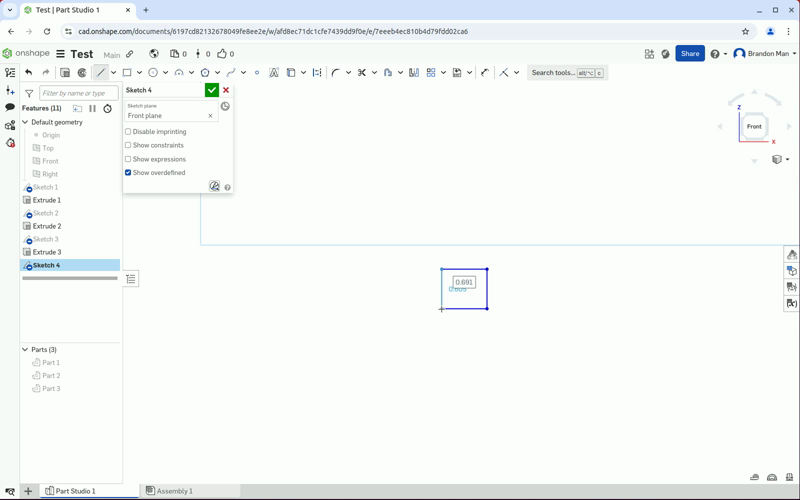
click(441, 308)
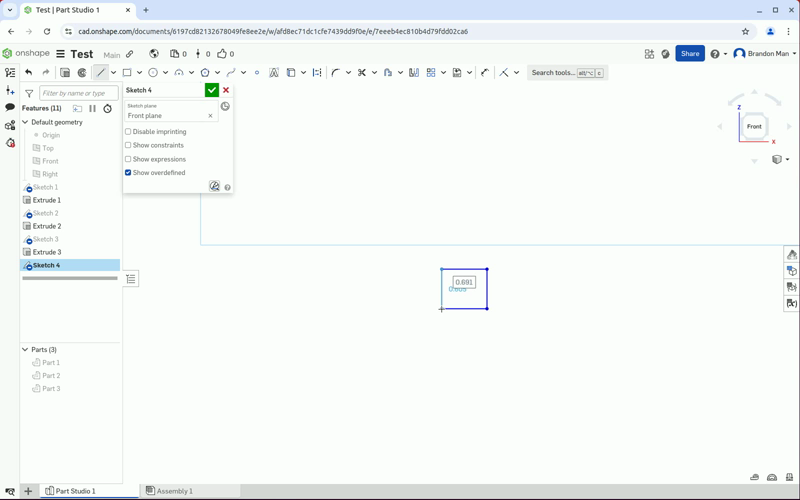
scroll(-6)
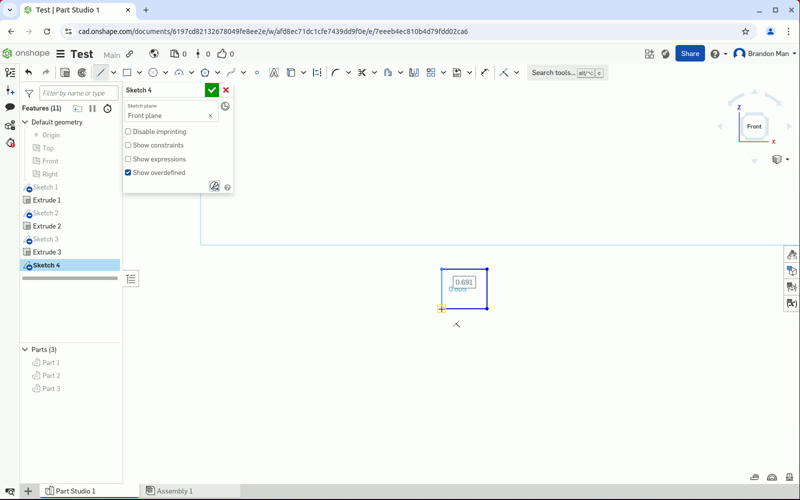
scroll(-6)
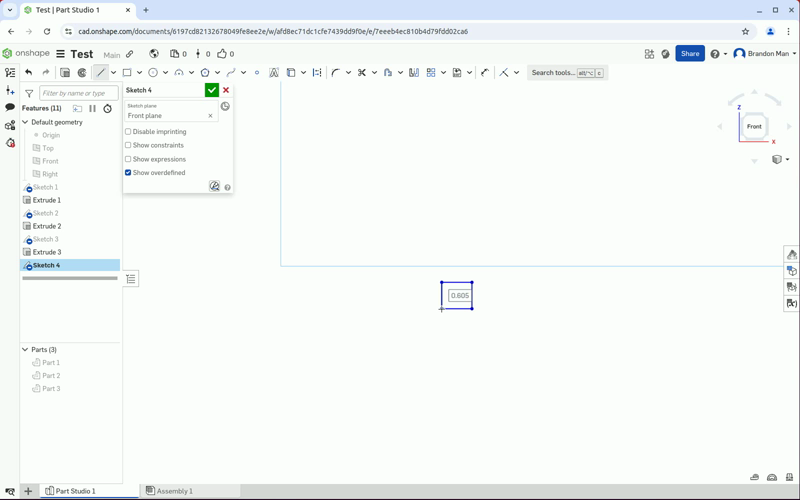
scroll(-6)
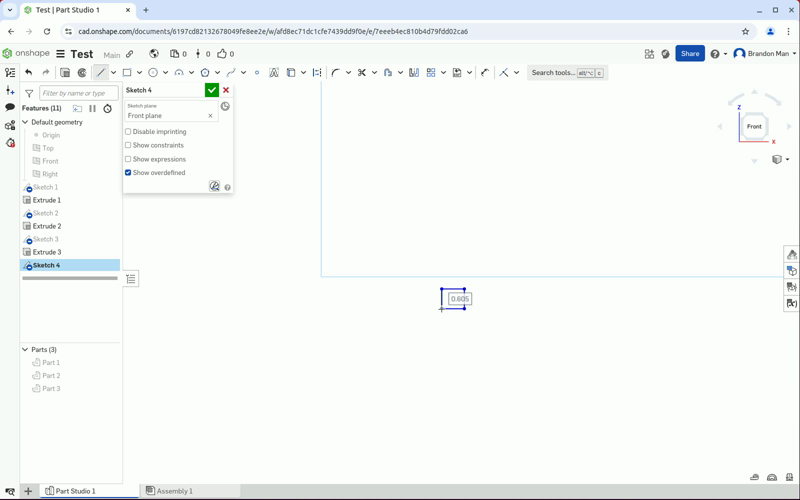
scroll(-6)
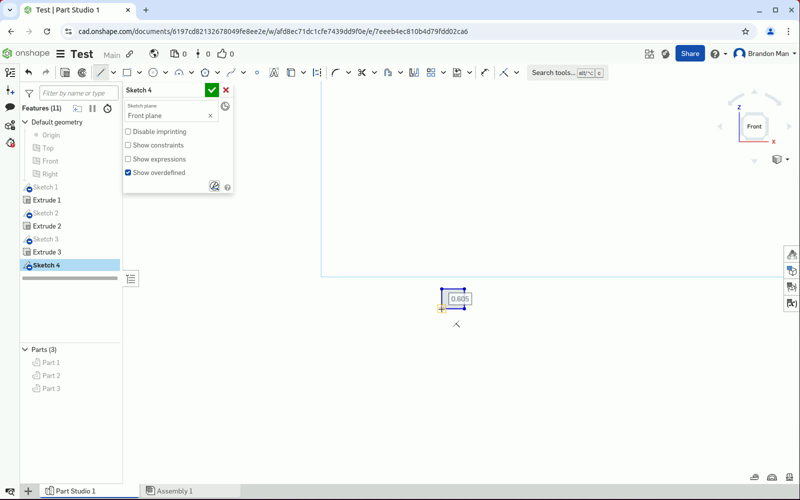
scroll(-6)
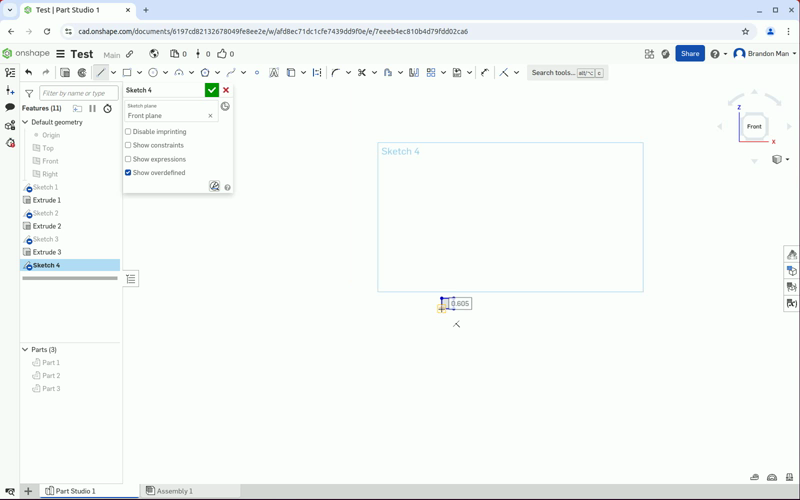
scroll(-6)
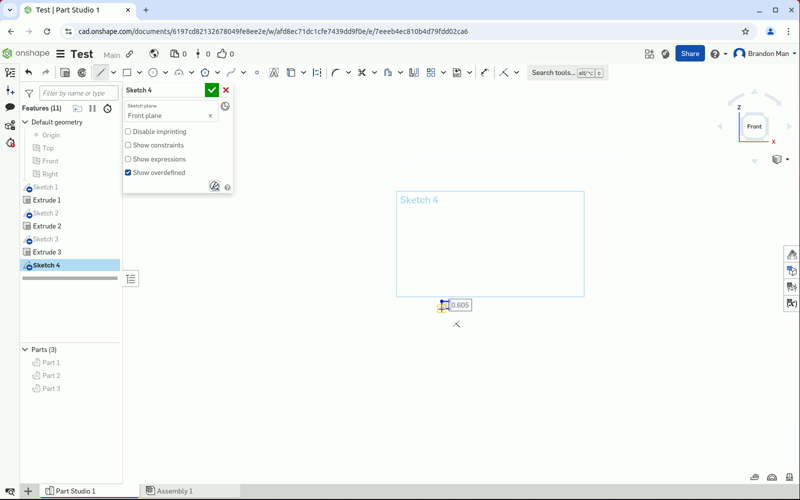
scroll(-6)
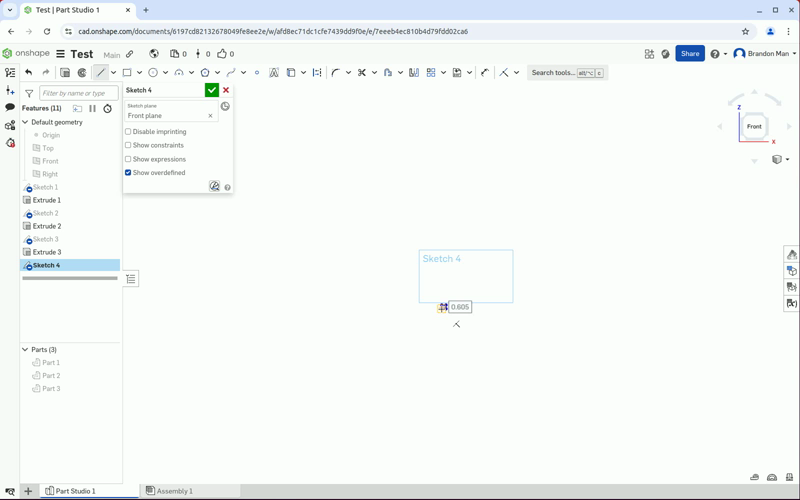
key(esc)
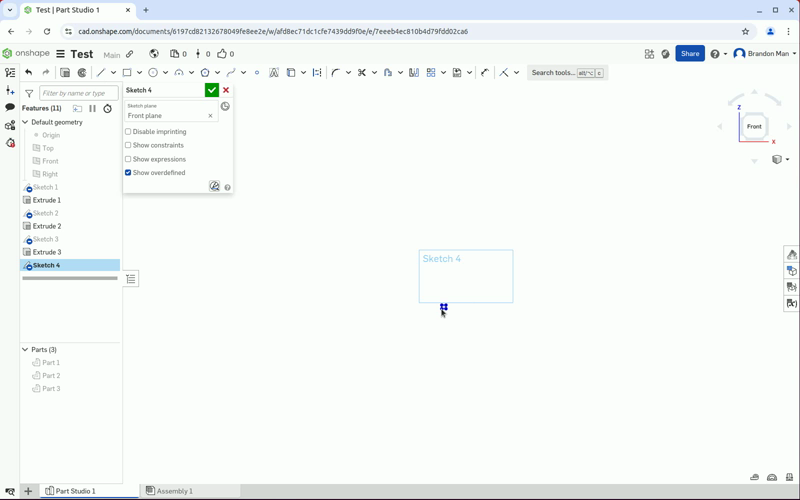
mouse_move(444, 305)
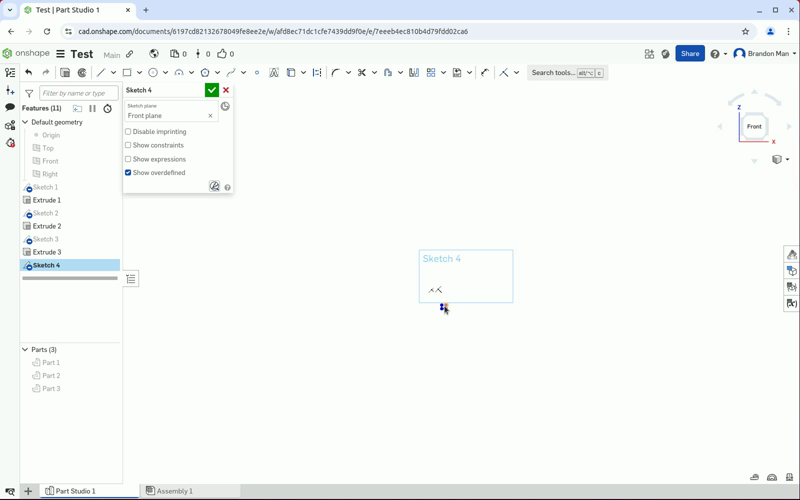
scroll(6)
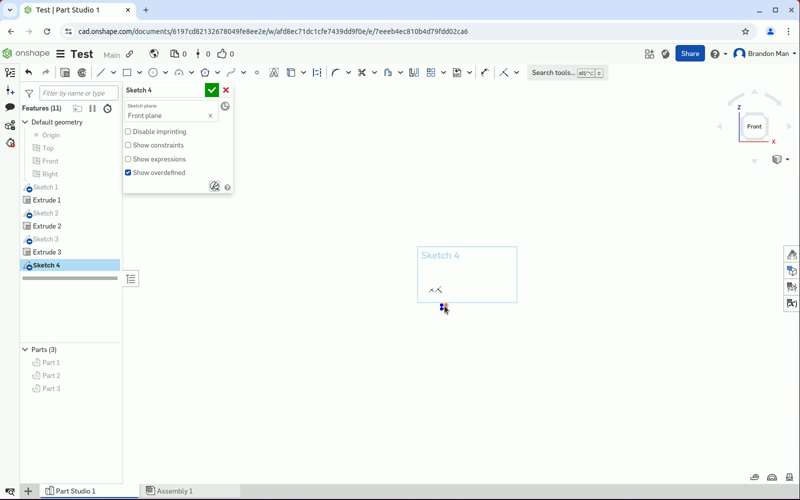
scroll(6)
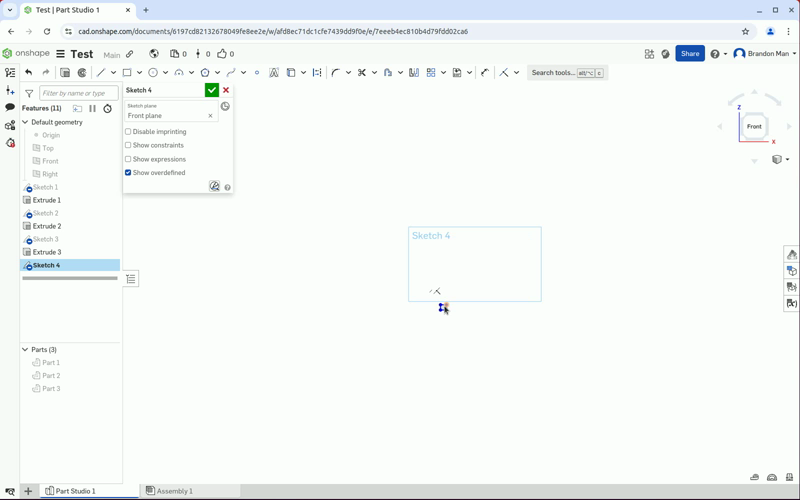
scroll(6)
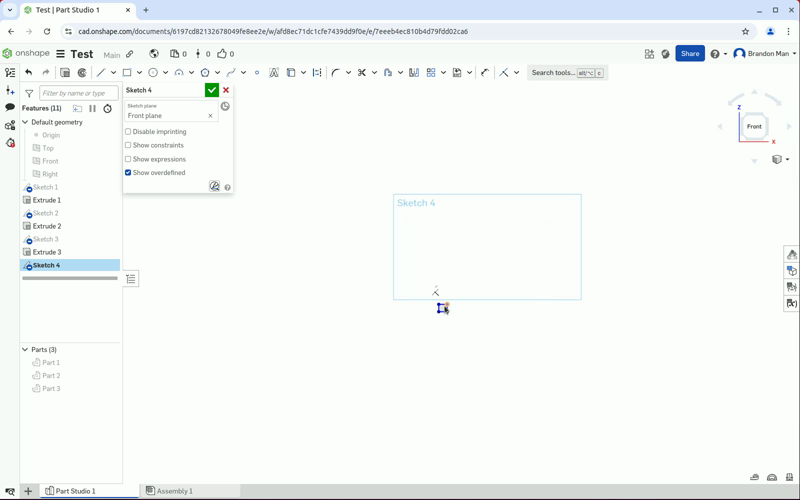
scroll(6)
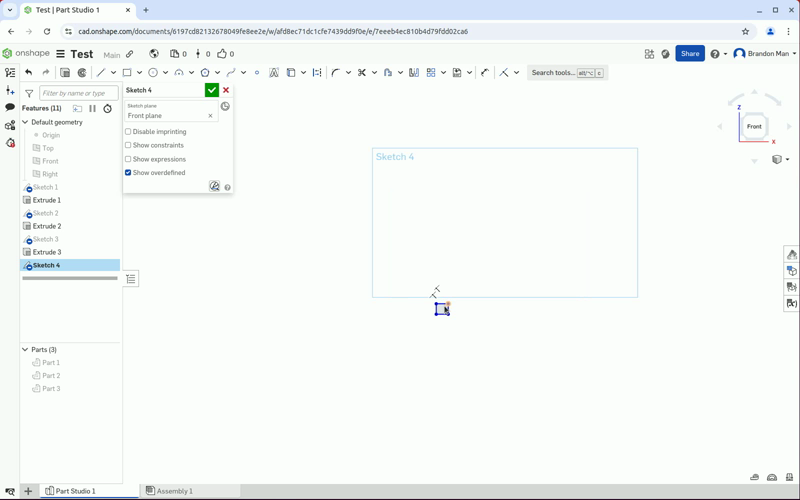
scroll(6)
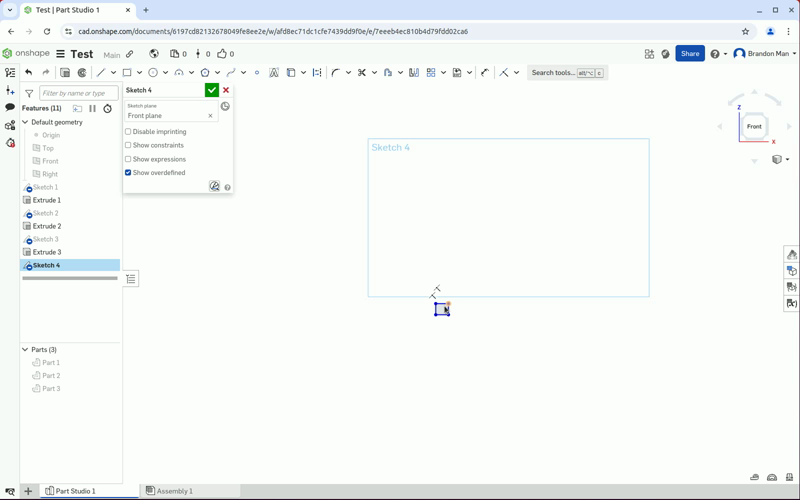
scroll(6)
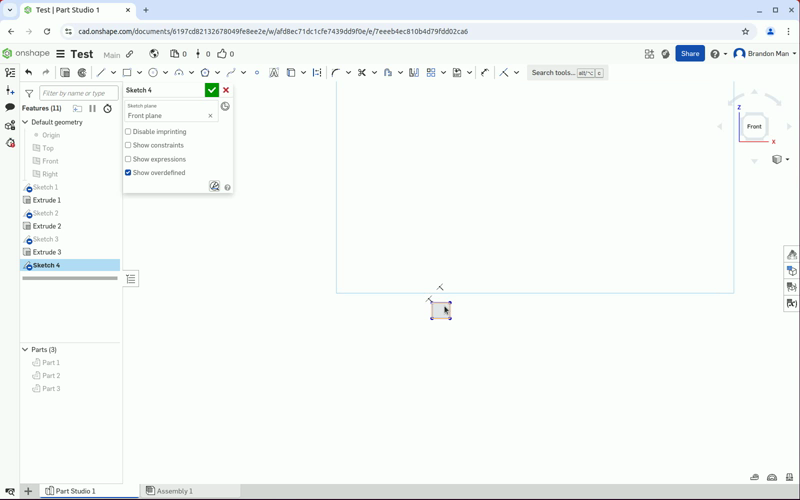
scroll(6)
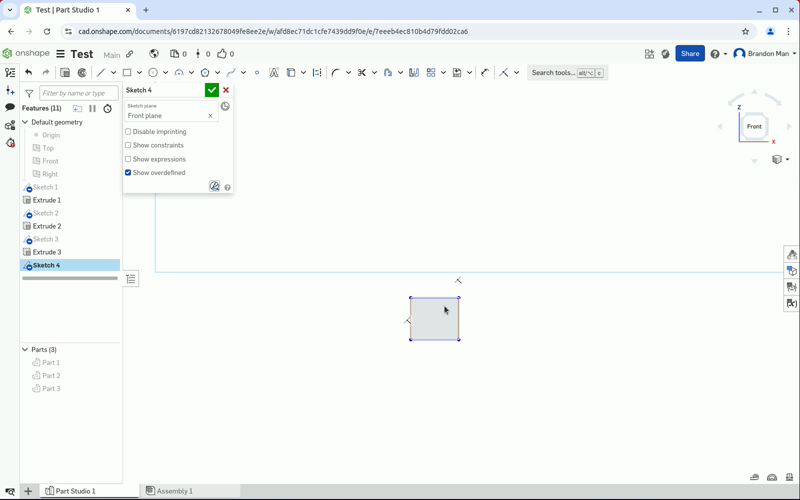
click(444, 305)
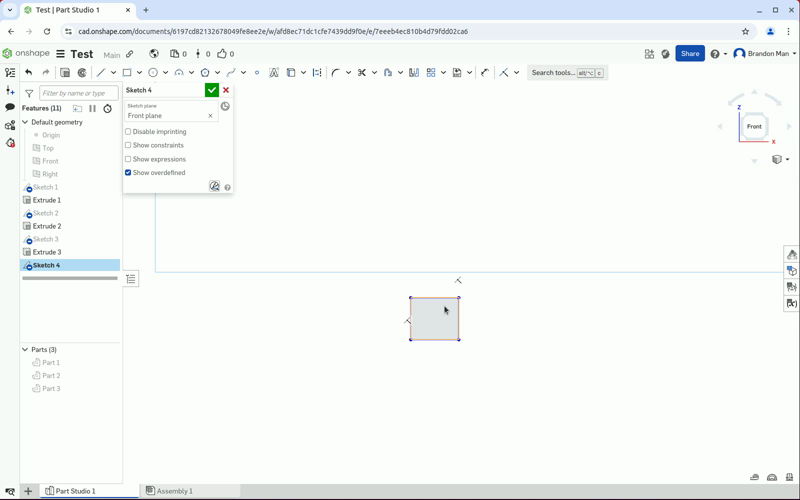
scroll(-6)
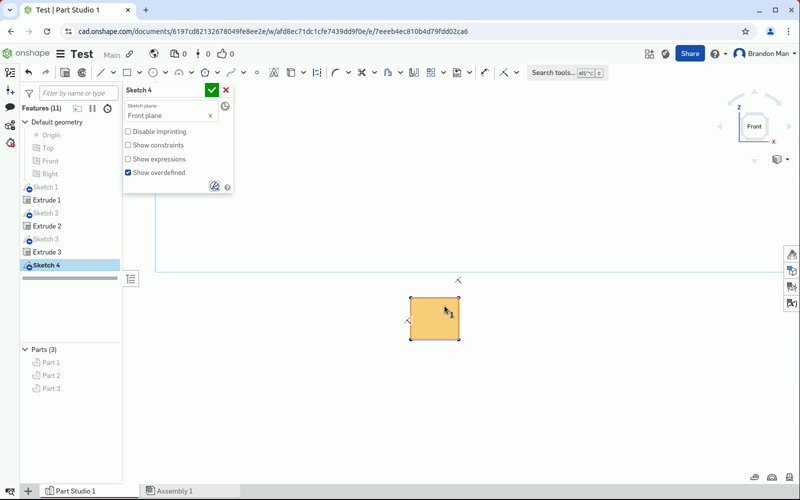
scroll(-6)
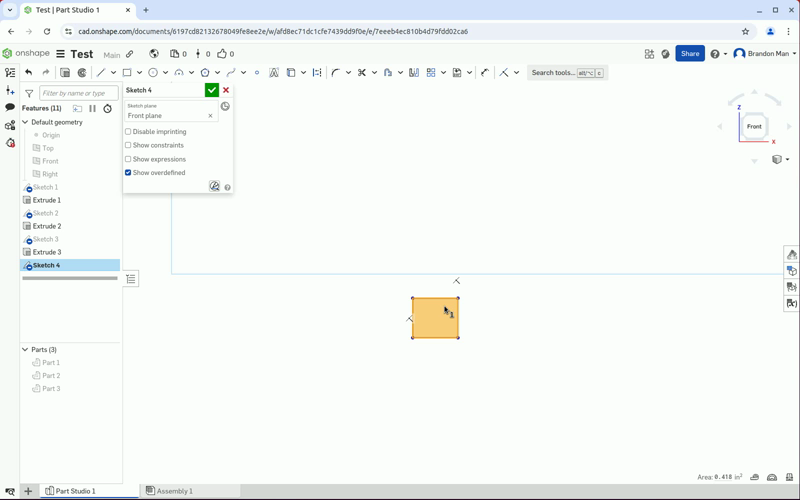
scroll(-6)
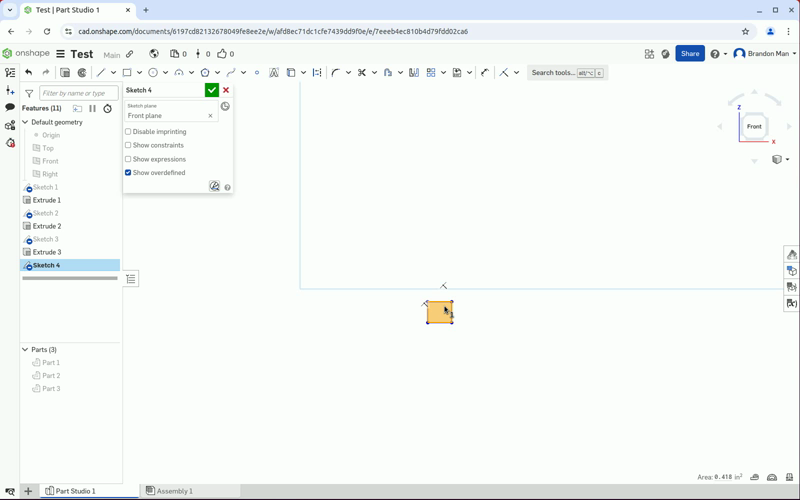
scroll(-6)
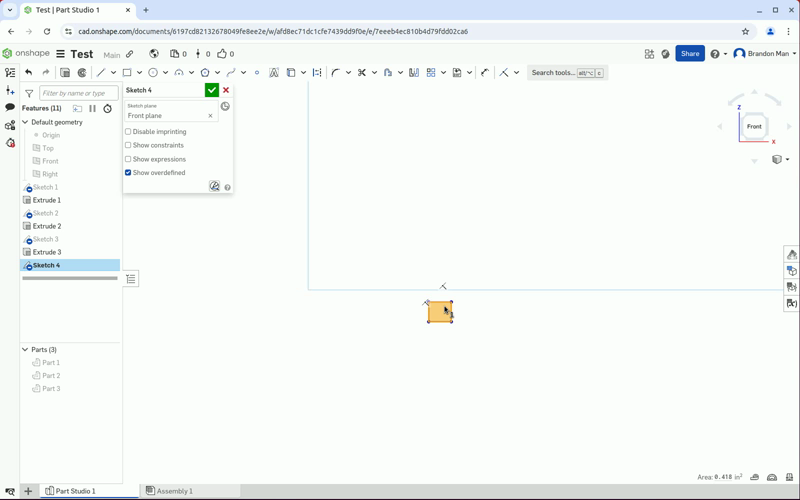
scroll(-6)
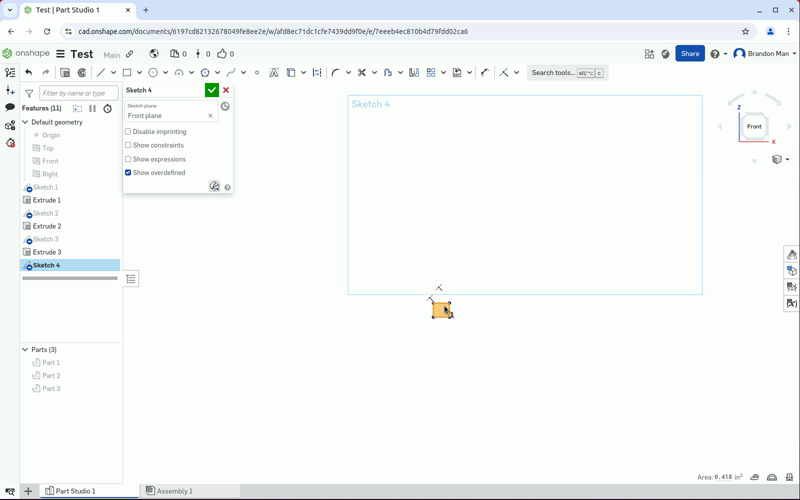
scroll(-6)
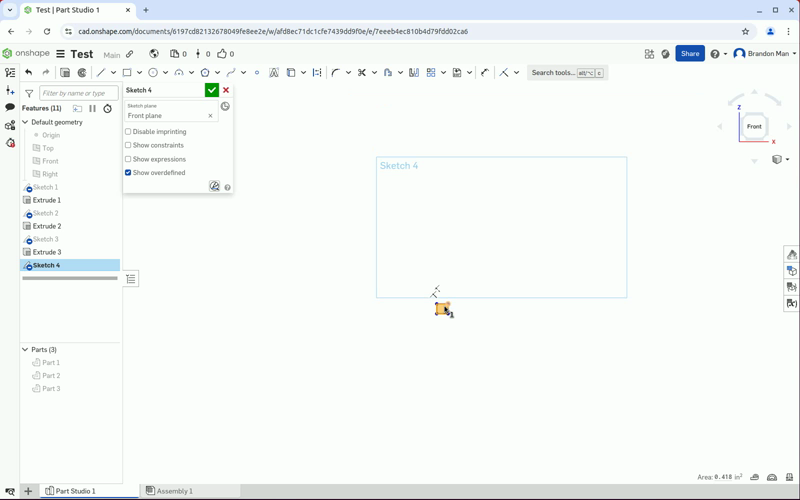
scroll(-6)
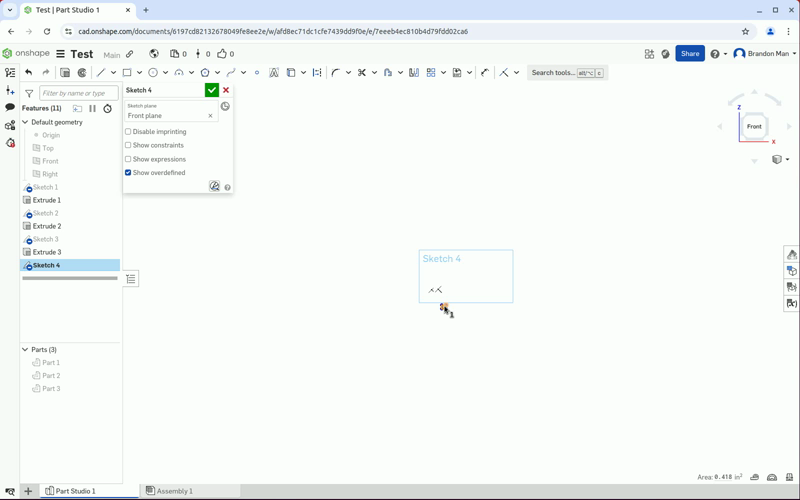
mouse_move(73, 352)
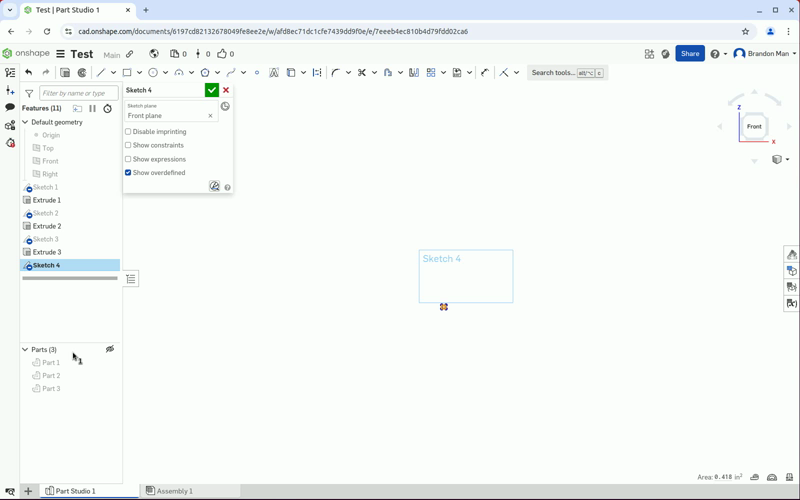
key(shift+y)
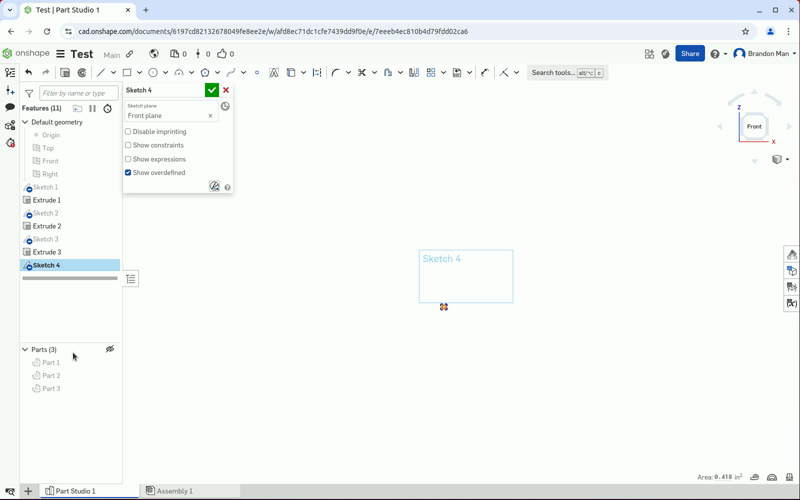
key(shift+e)
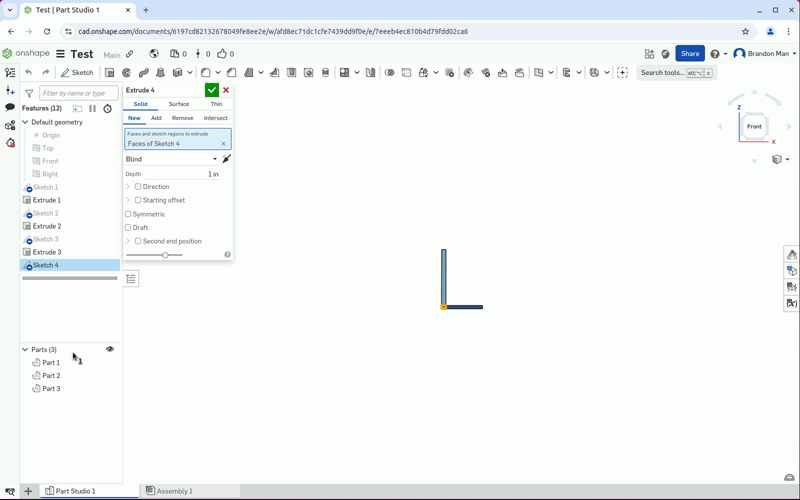
mouse_move(143, 106)
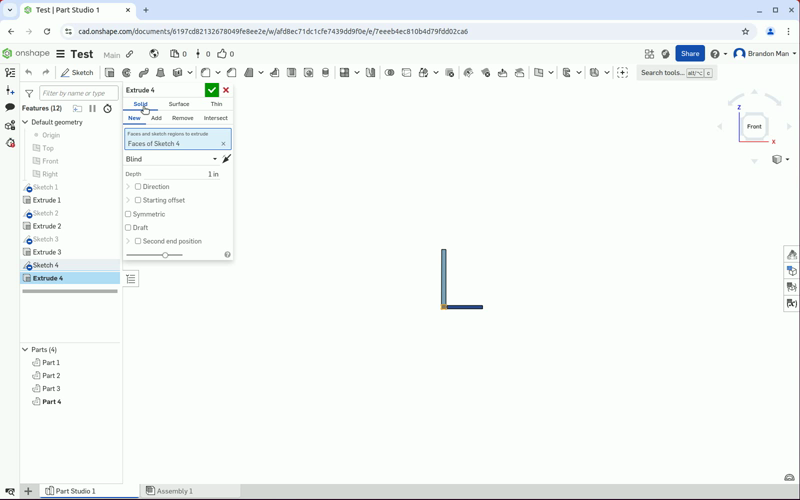
click(143, 106)
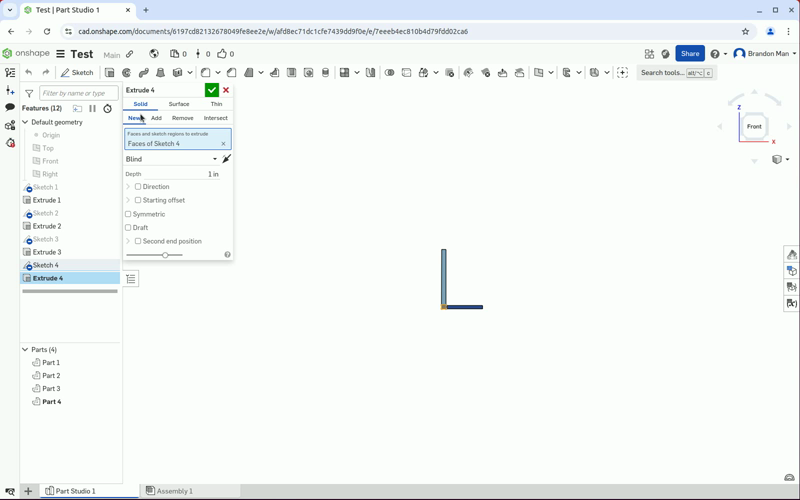
mouse_move(137, 120)
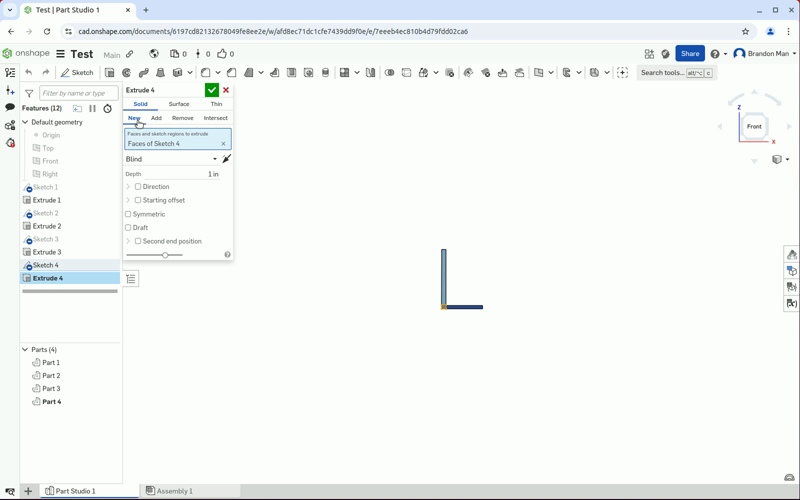
click(137, 120)
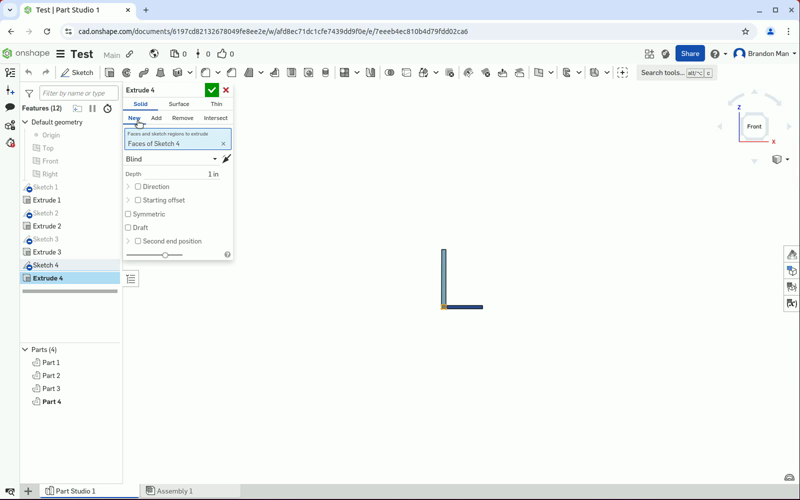
key(tab, 4)
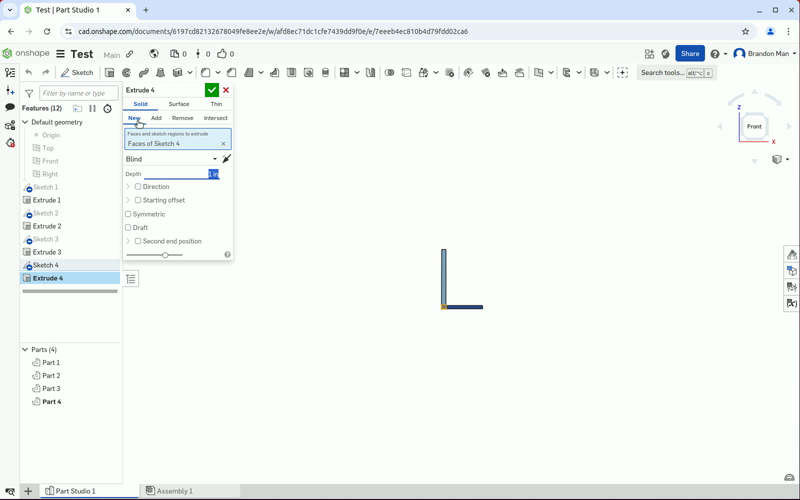
text(0.481)
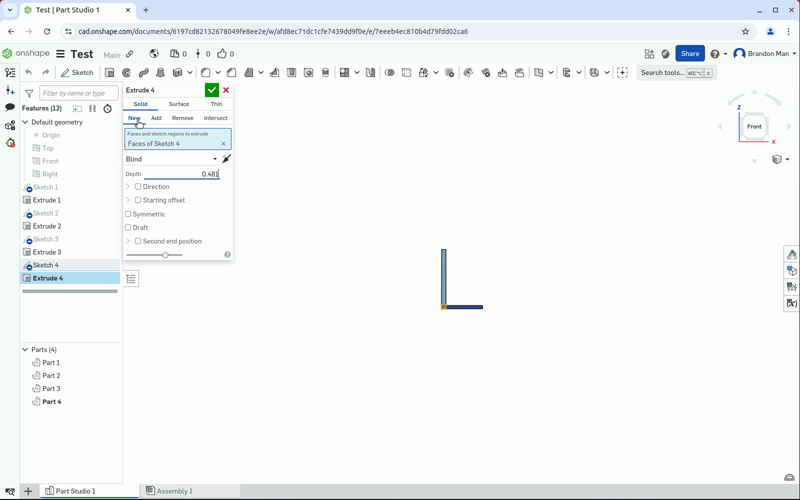
key(enter)
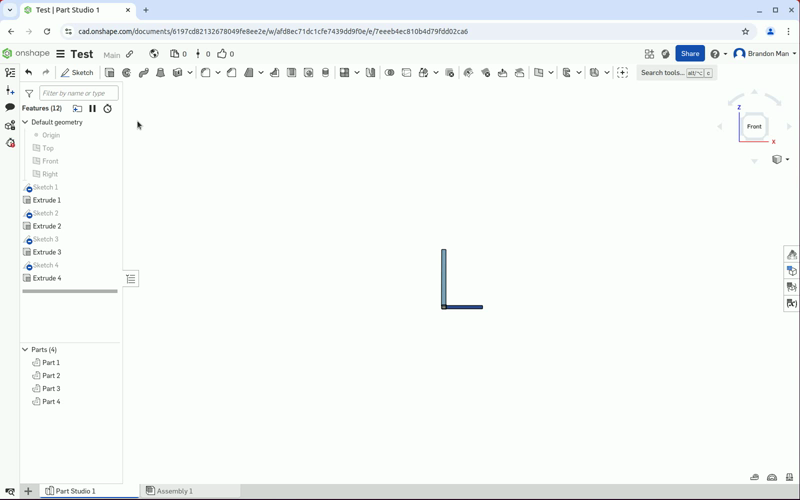
key(shift+h)
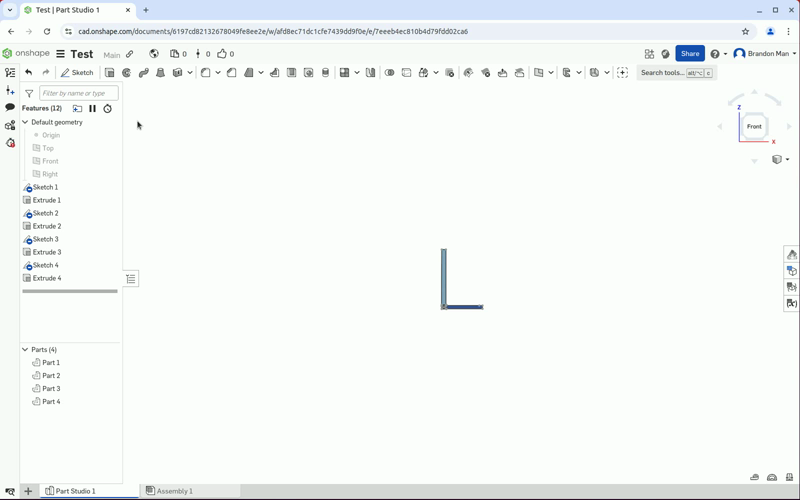
key(shift+h)
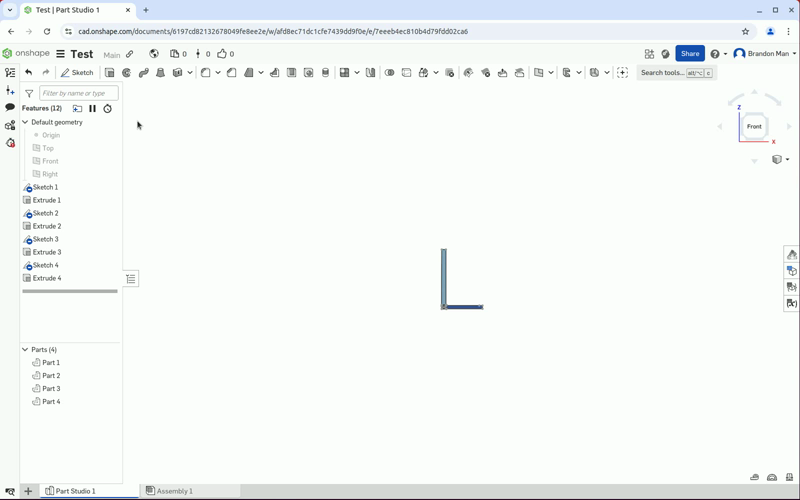
key(shift+7)
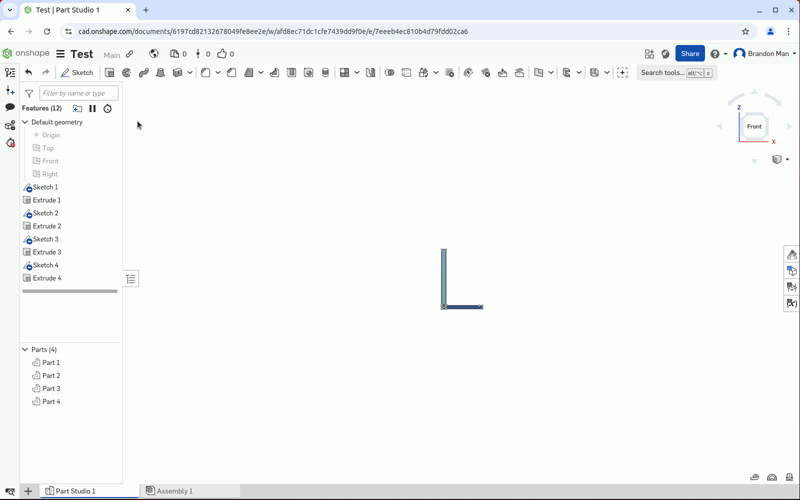
key(left, 2)
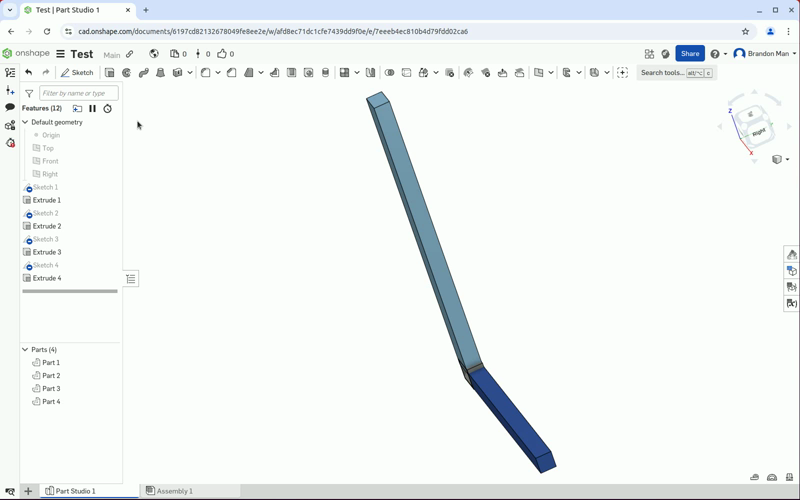
key(down, 2)
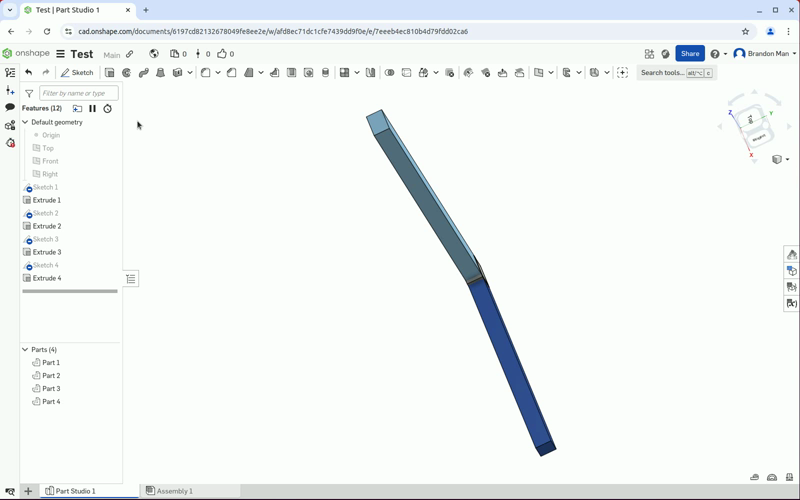
key(up, 2)
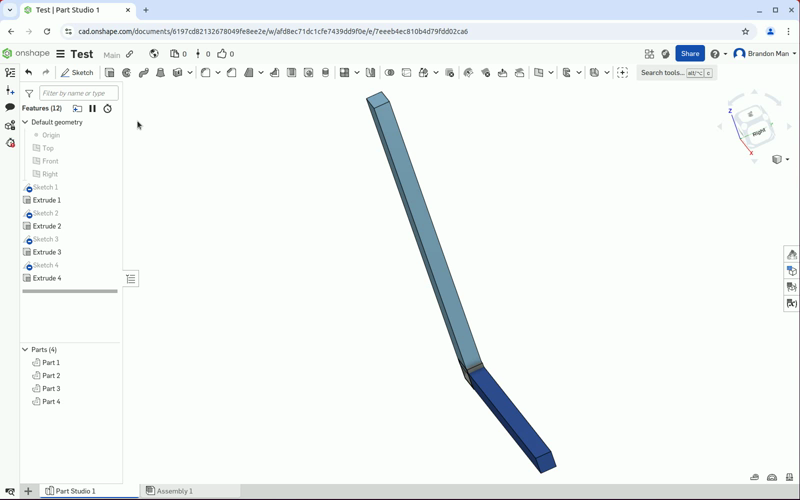
key(right, 2)
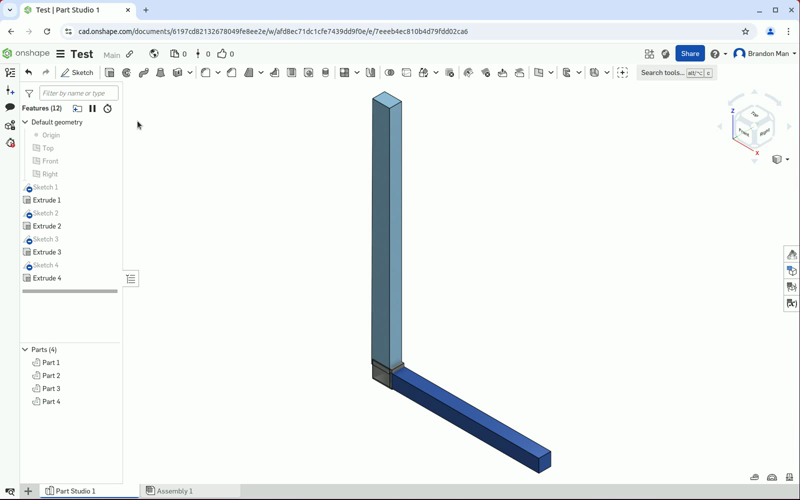
mouse_move(73, 189)
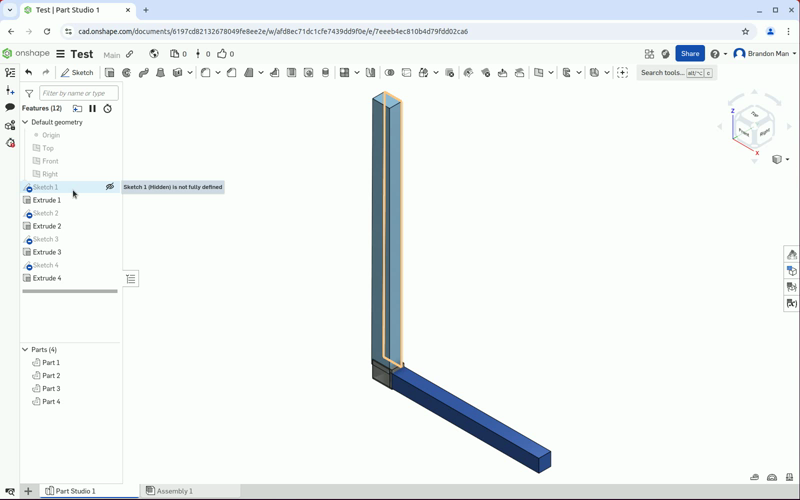
click(73, 189)